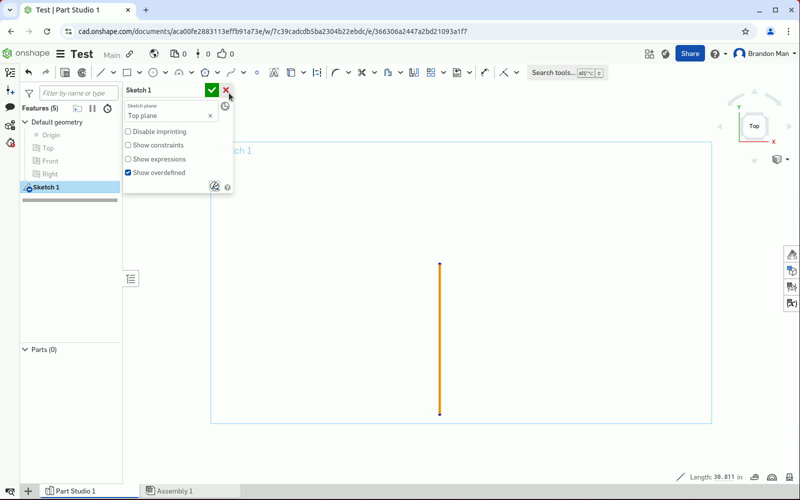
key(shift+h)
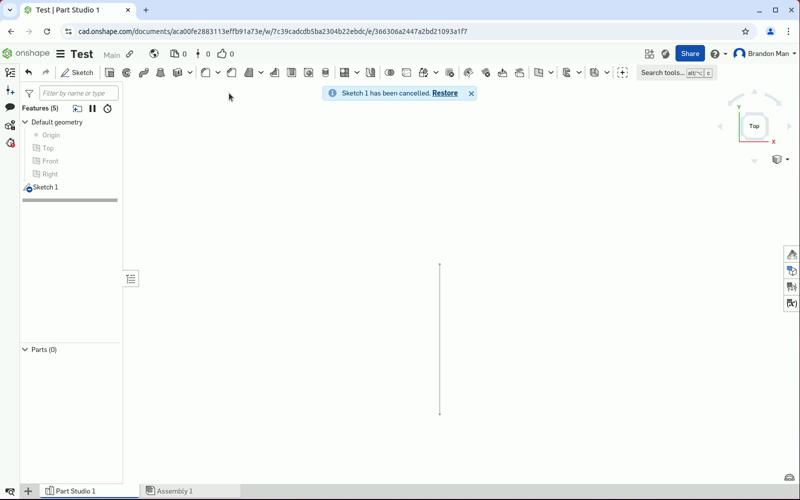
mouse_move(73, 352)
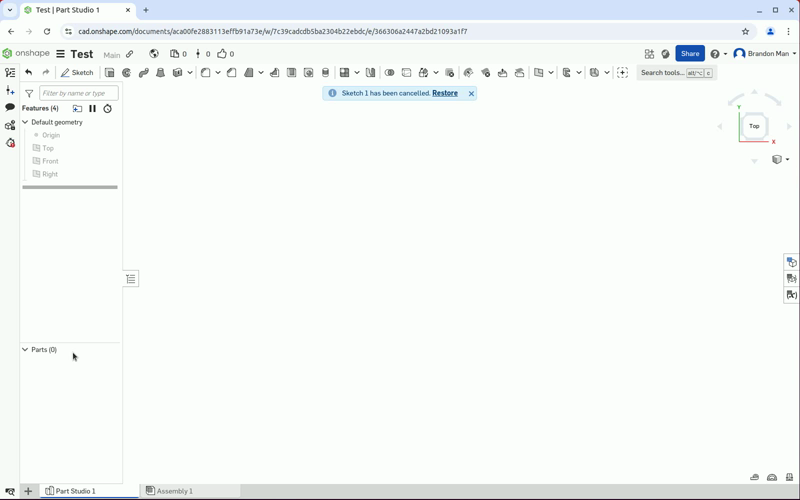
key(y)
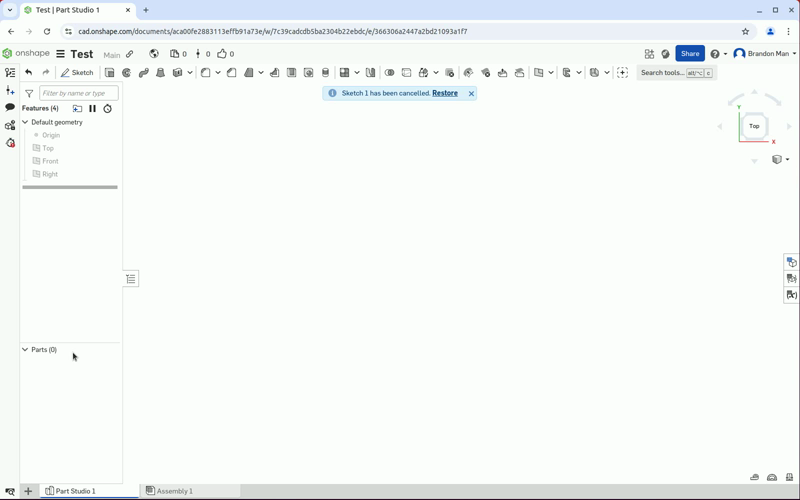
key(shift+p)
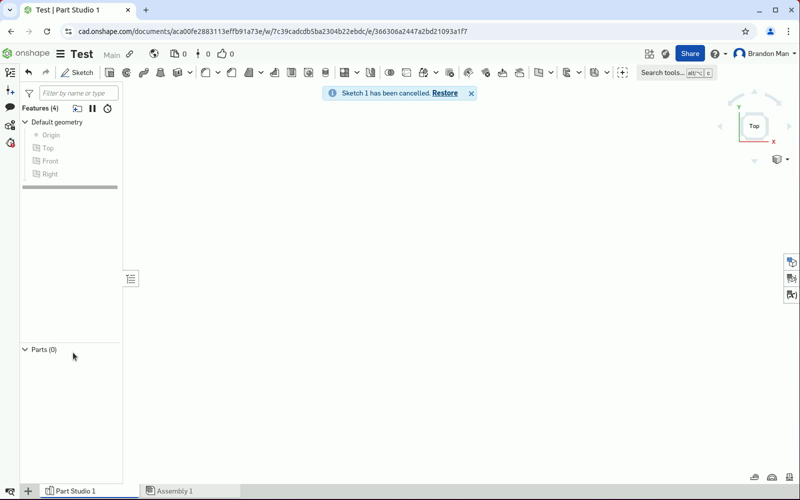
key(space)
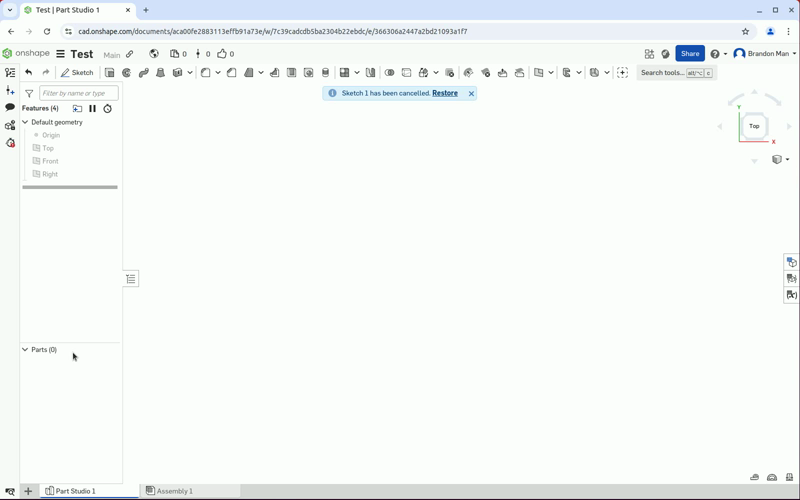
key_down(shift)
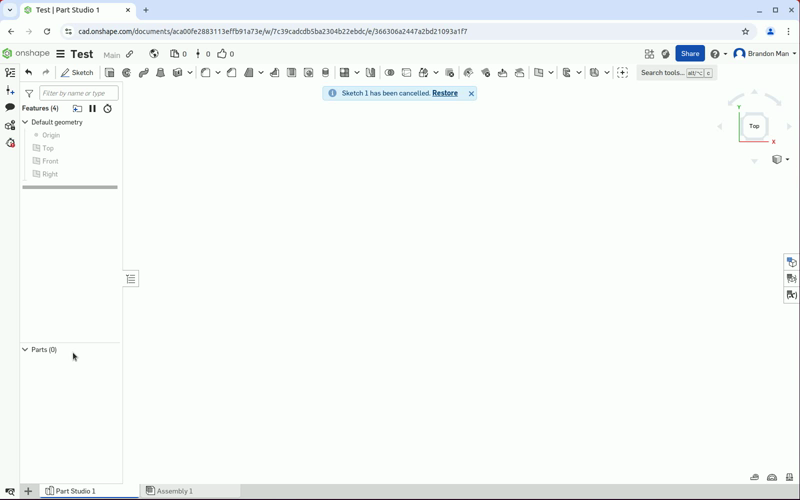
key(up)
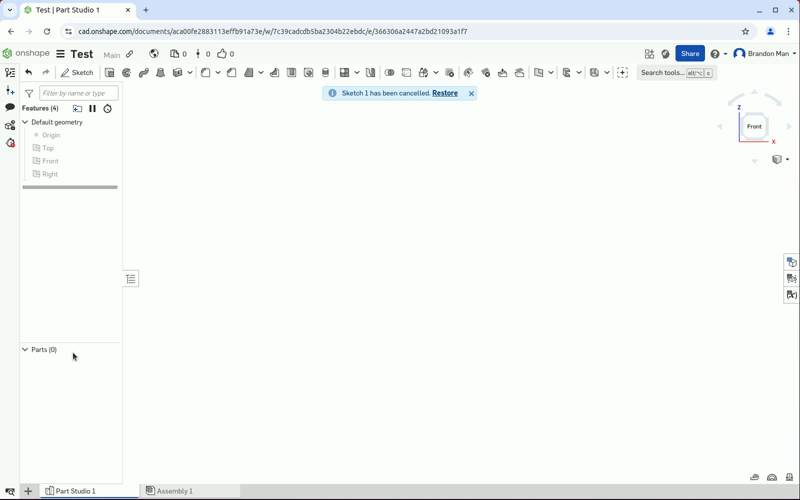
key_up(shift)
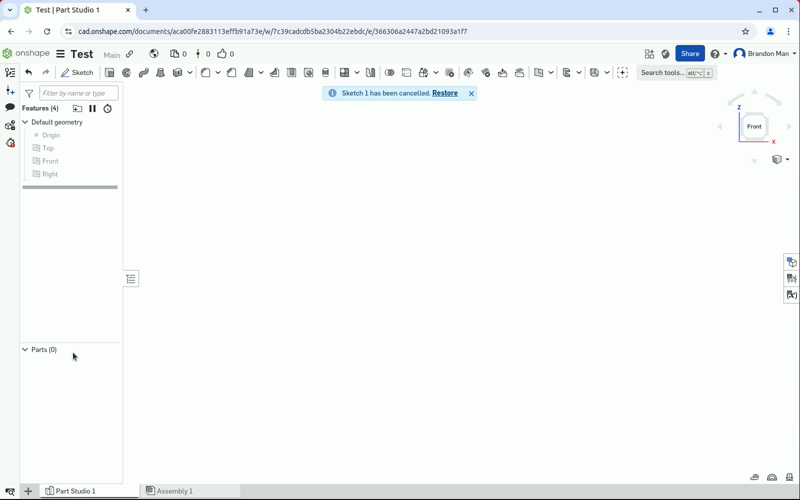
mouse_move(73, 352)
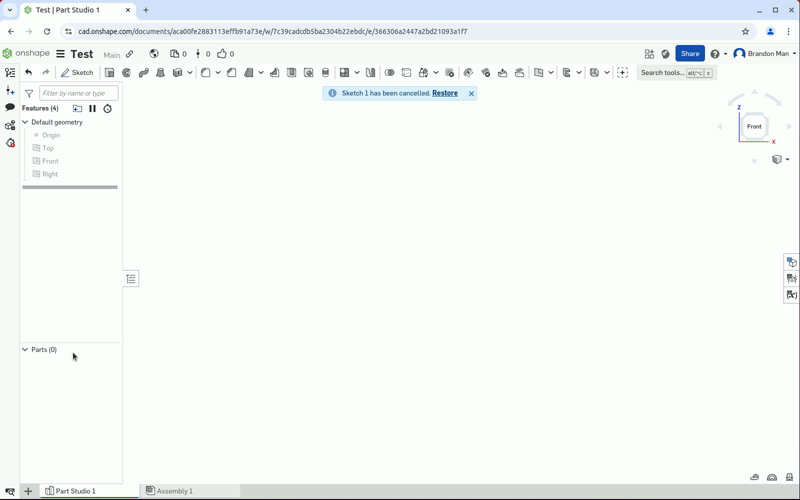
key(shift+y)
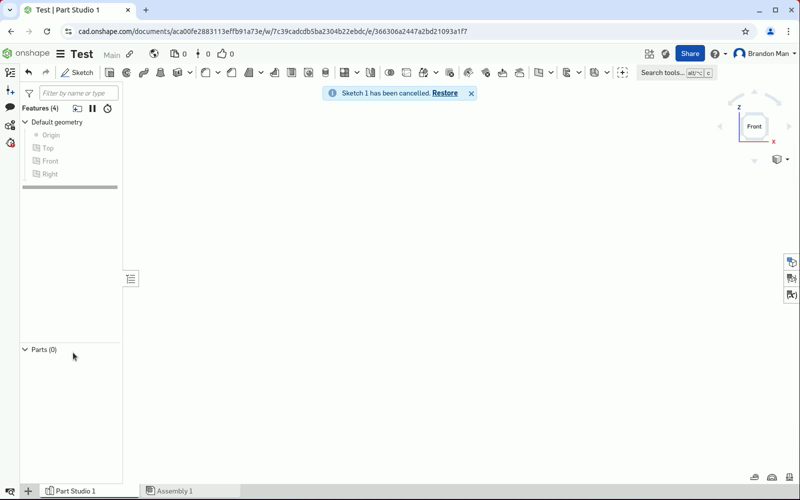
key(shift+s)
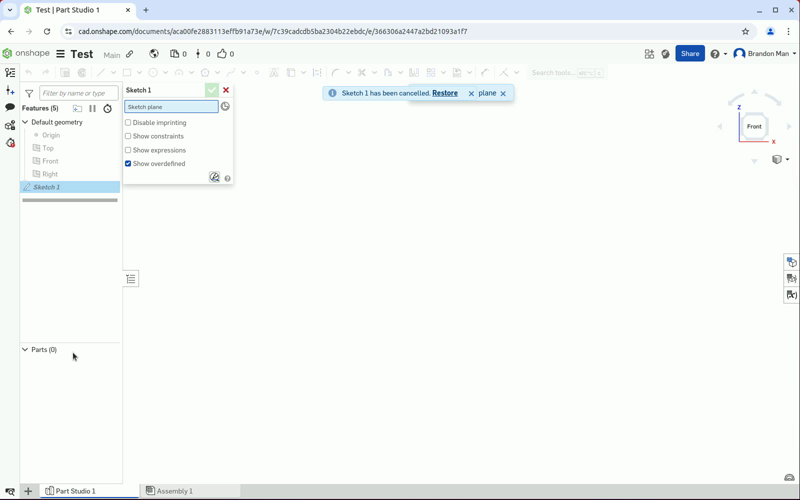
mouse_move(73, 163)
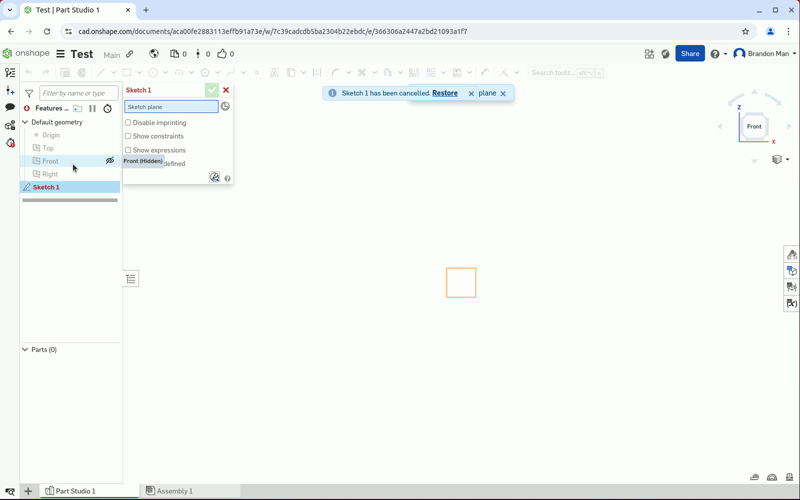
click(73, 163)
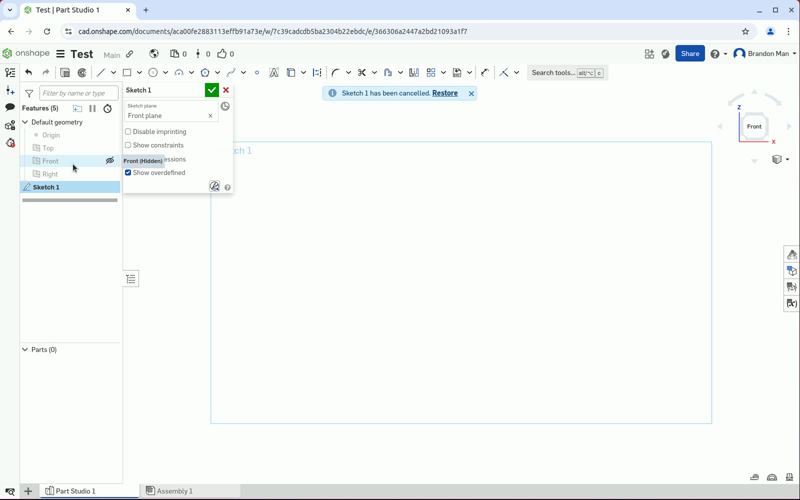
mouse_move(73, 352)
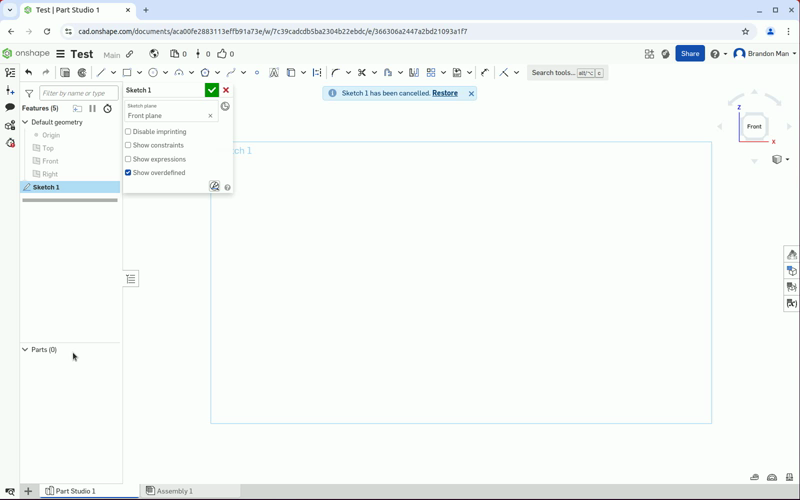
key(y)
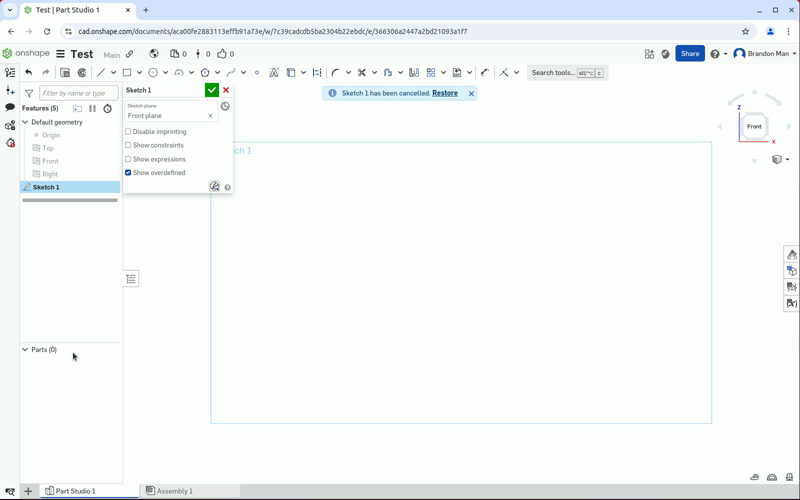
key(l)
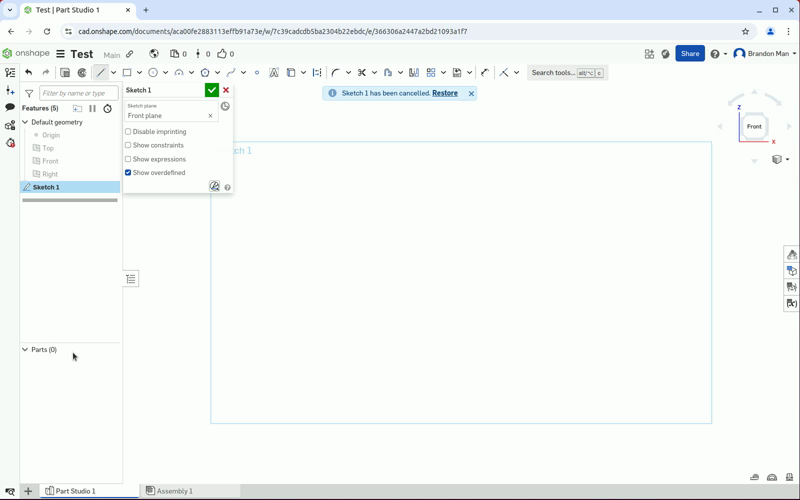
key_down(shift)
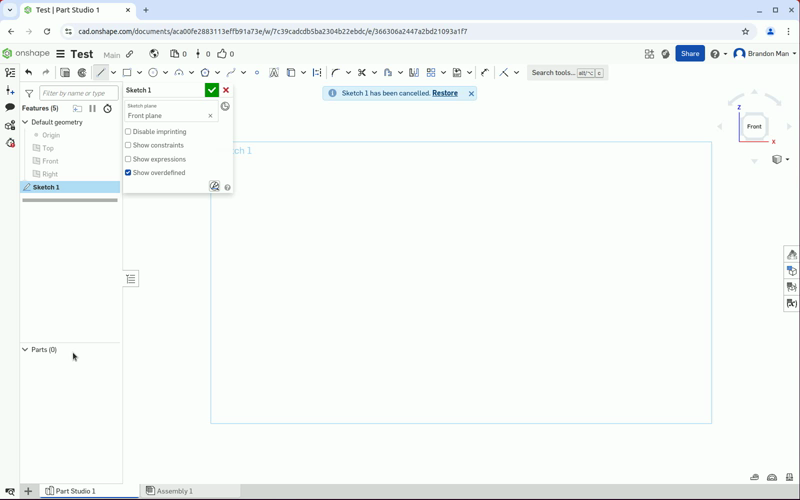
mouse_move(492, 293)
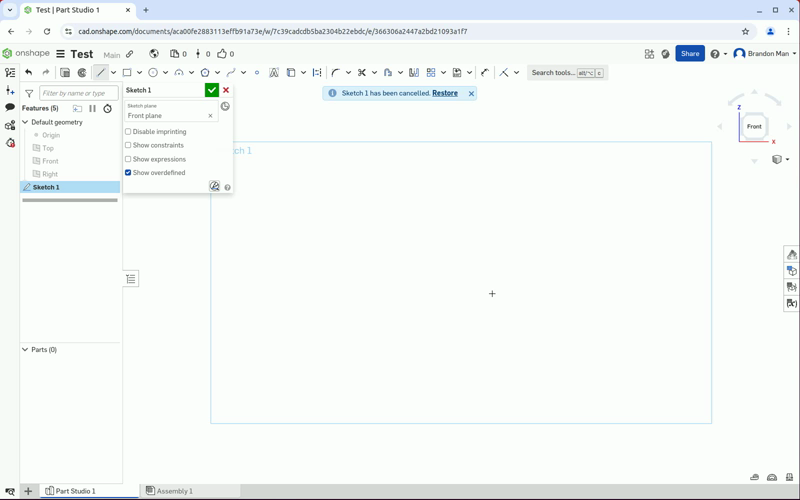
click(492, 293)
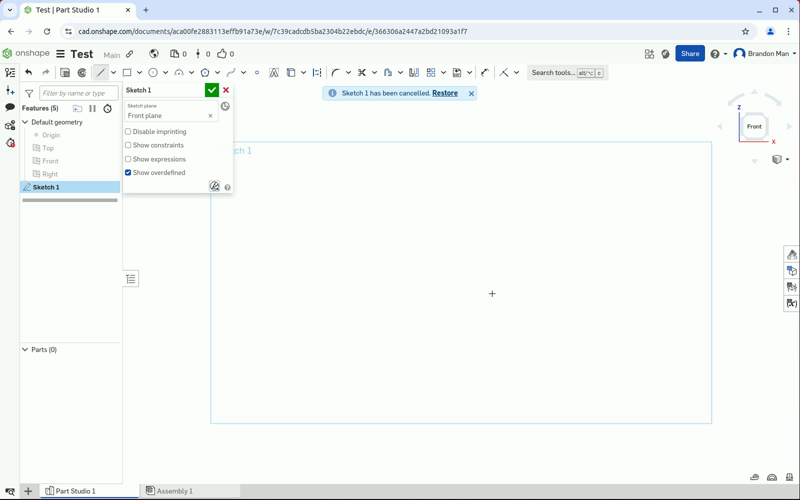
key_up(shift)
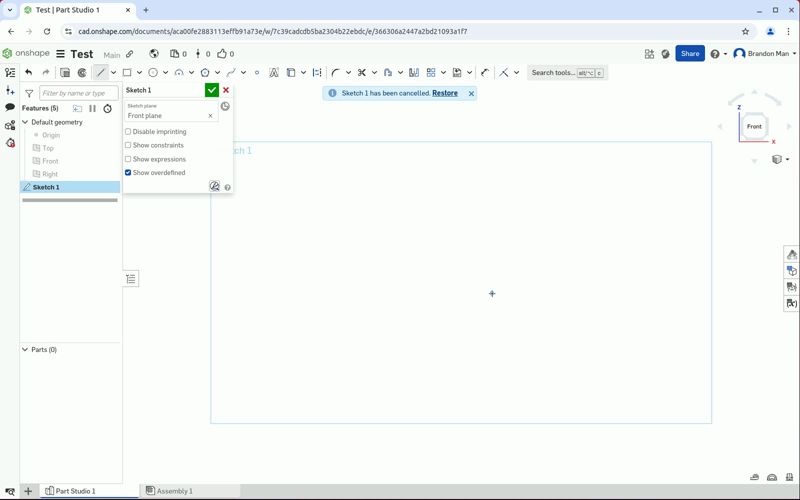
key_down(shift)
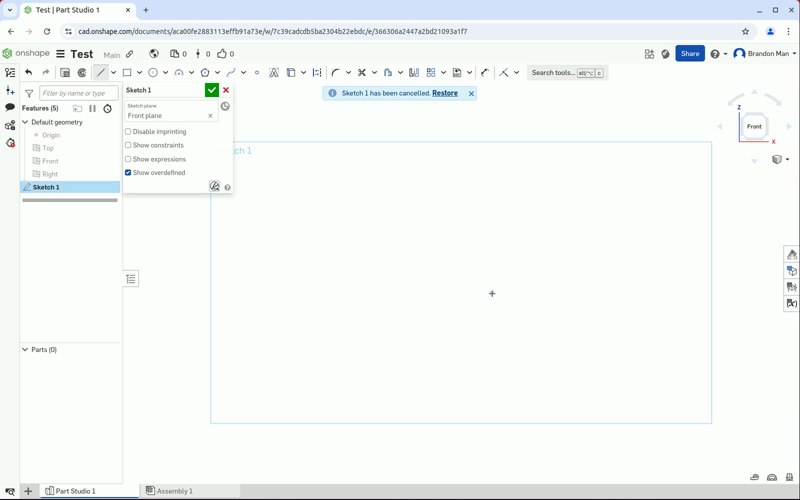
mouse_move(522, 293)
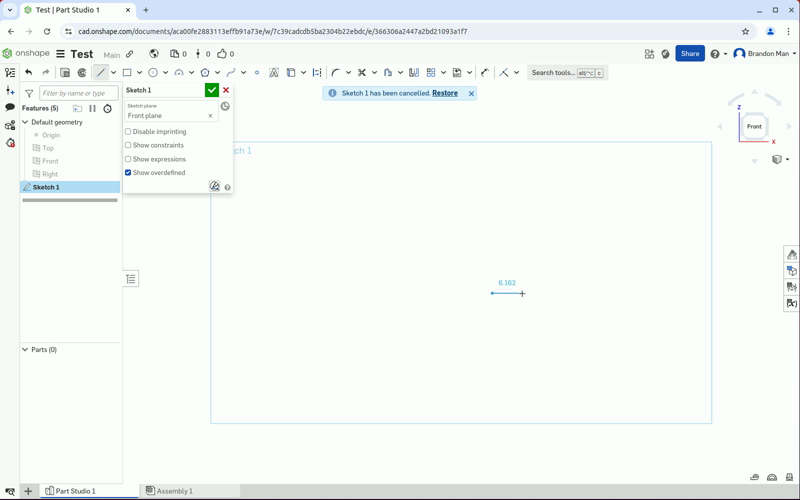
mouse_move(526, 293)
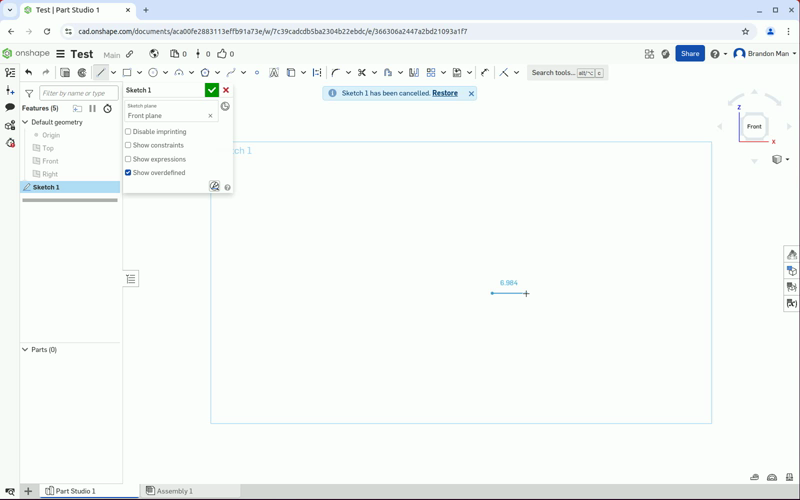
click(526, 293)
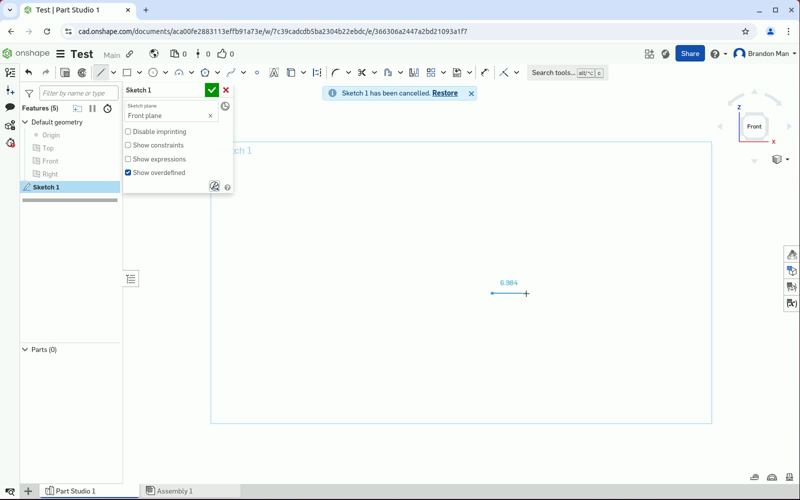
key_up(shift)
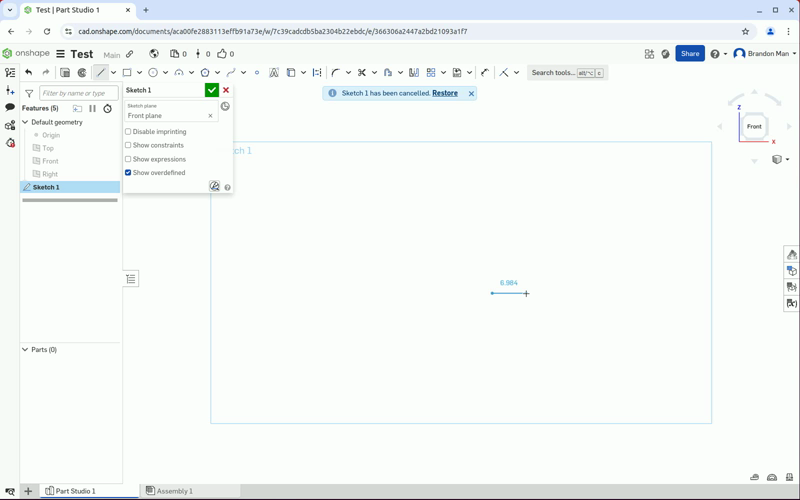
key_down(shift)
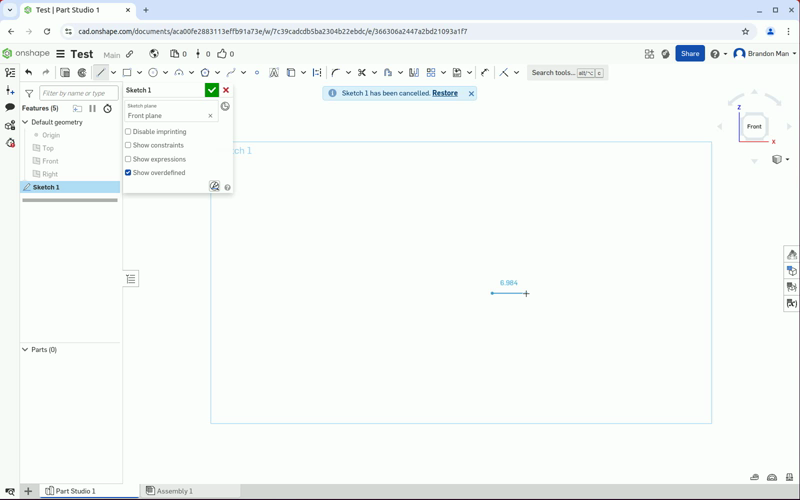
mouse_move(556, 293)
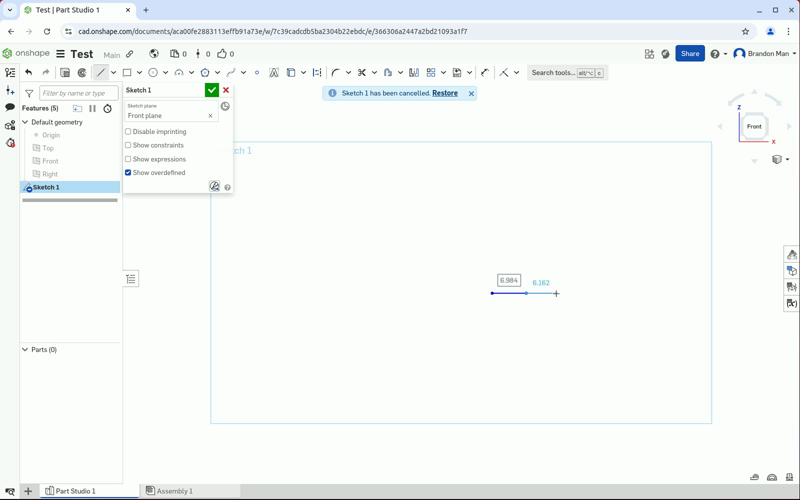
mouse_move(526, 263)
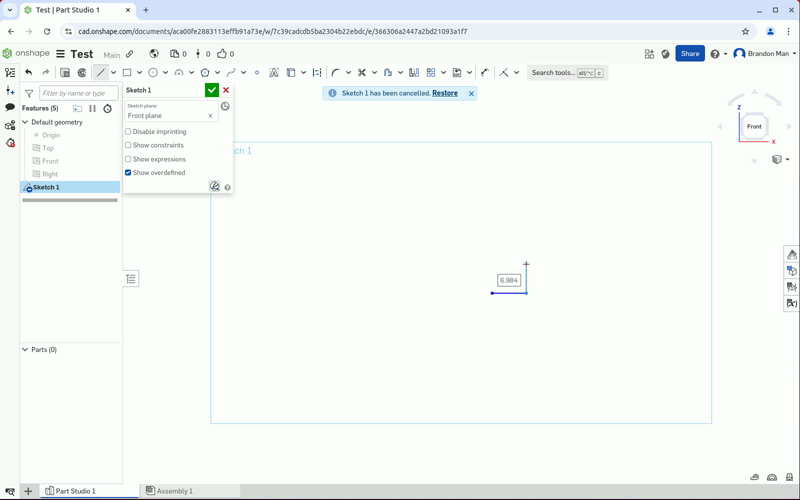
click(526, 263)
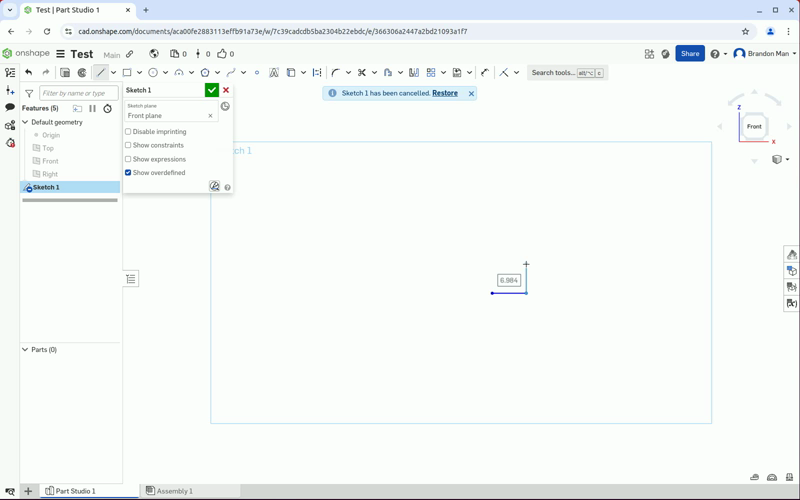
key_up(shift)
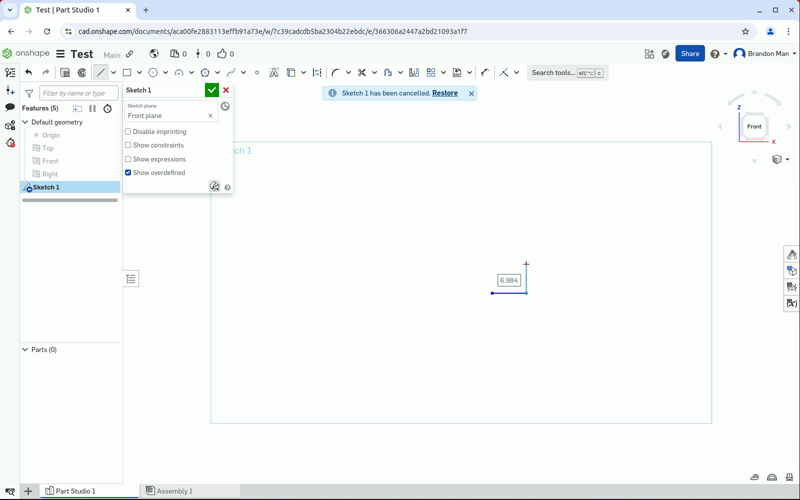
key_down(shift)
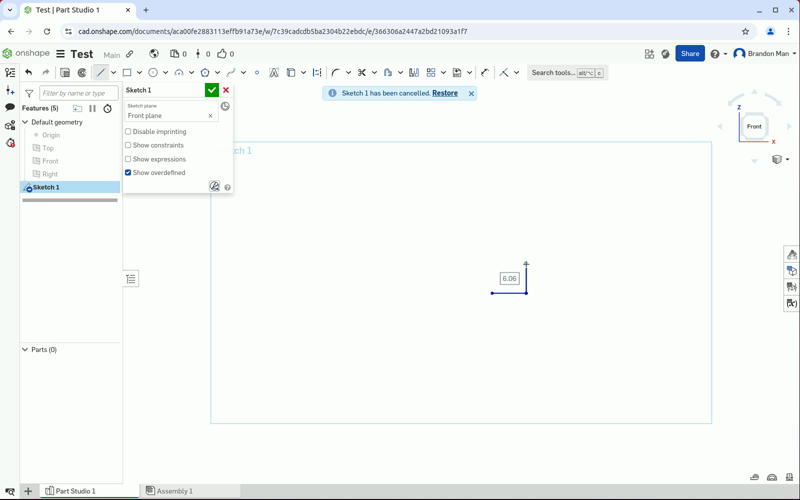
mouse_move(556, 263)
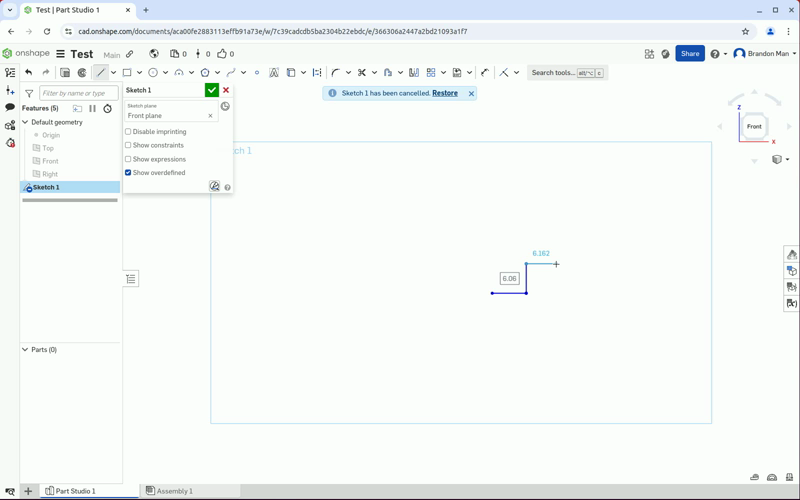
mouse_move(492, 263)
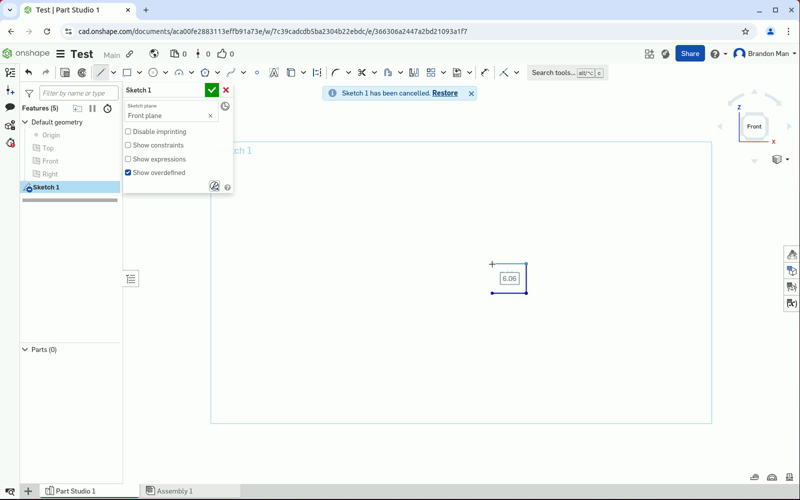
click(492, 263)
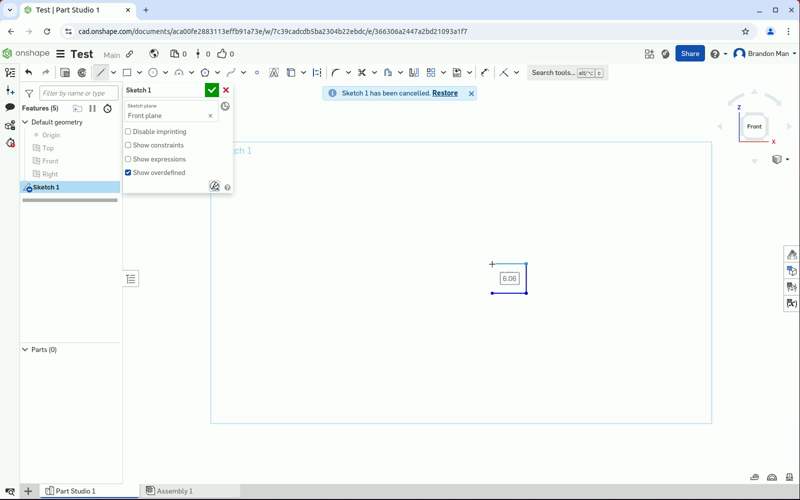
key_up(shift)
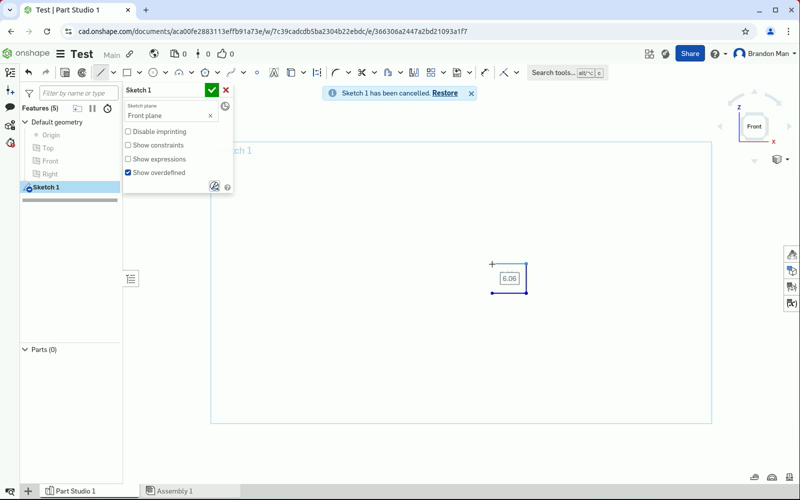
key_down(shift)
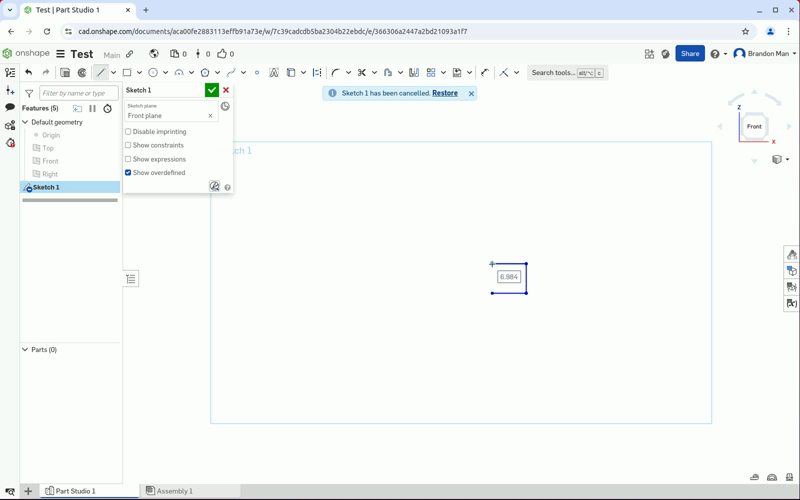
mouse_move(522, 263)
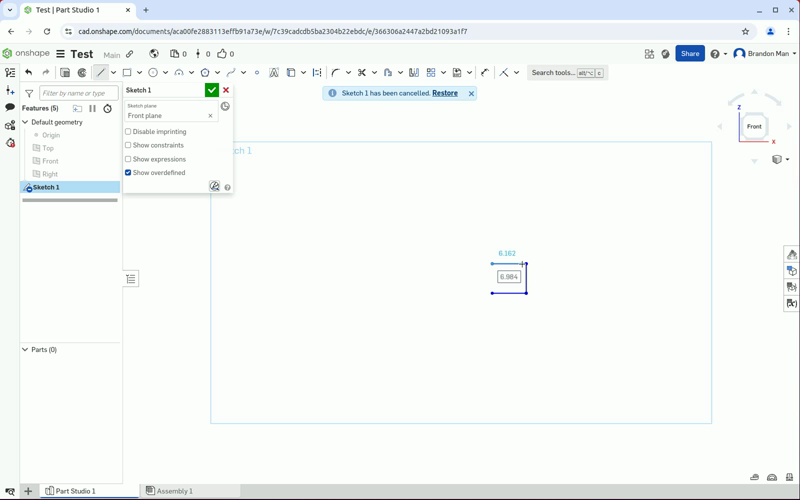
mouse_move(492, 275)
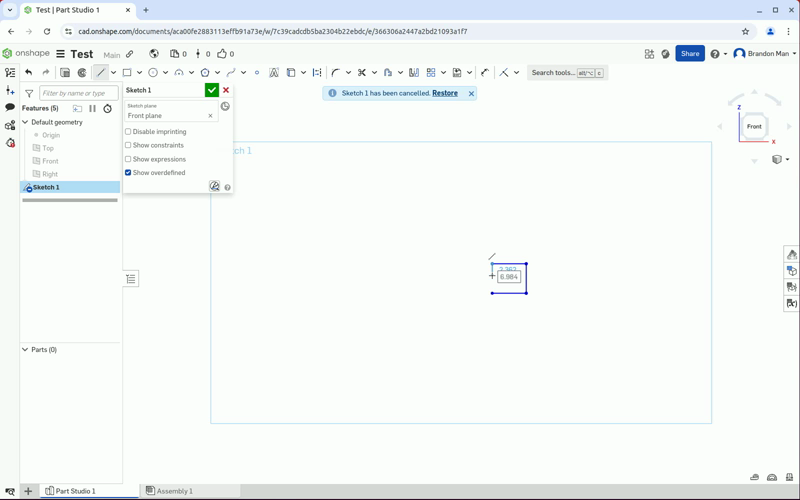
click(492, 275)
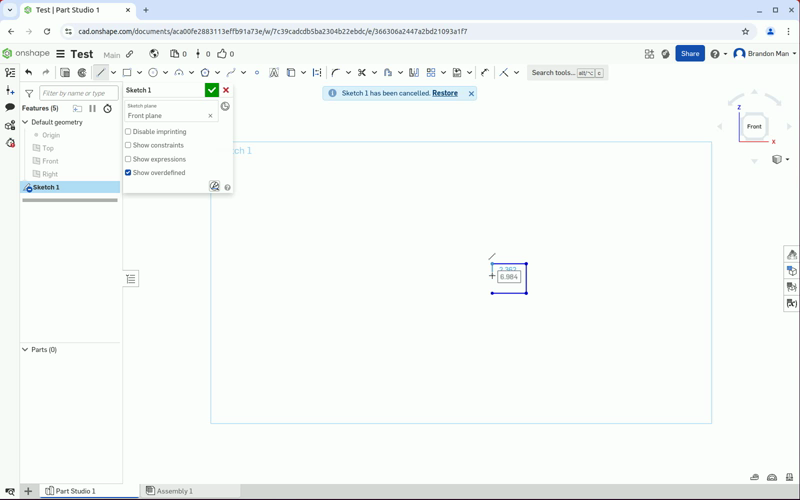
key_up(shift)
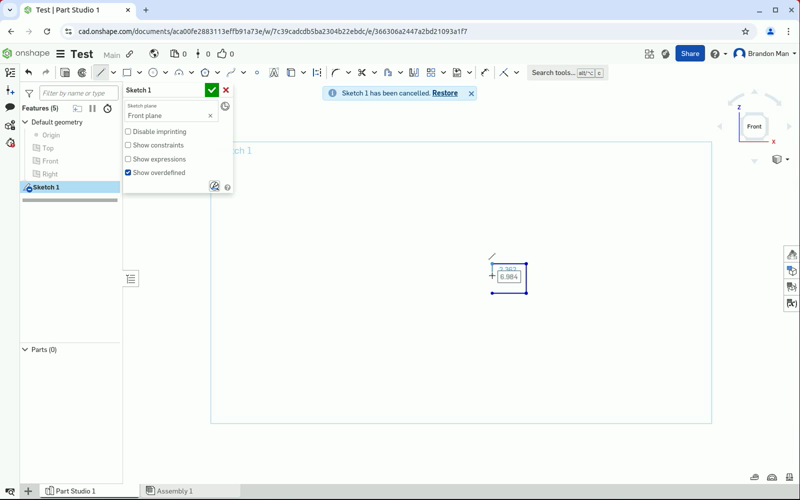
key_down(shift)
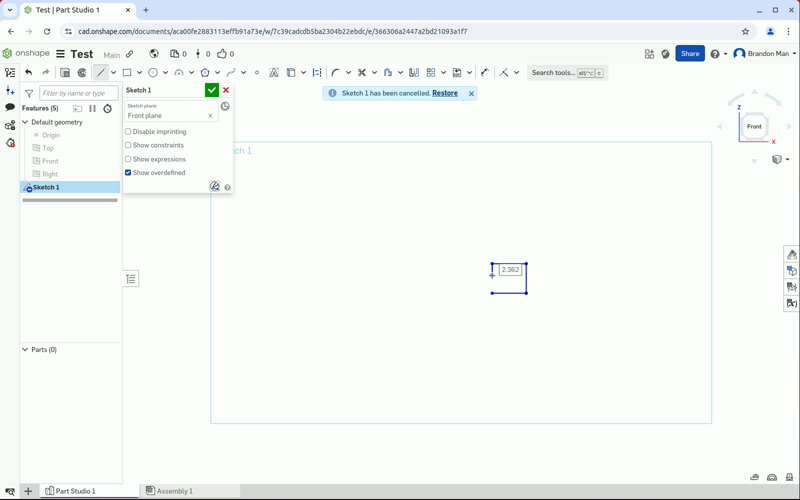
mouse_move(522, 275)
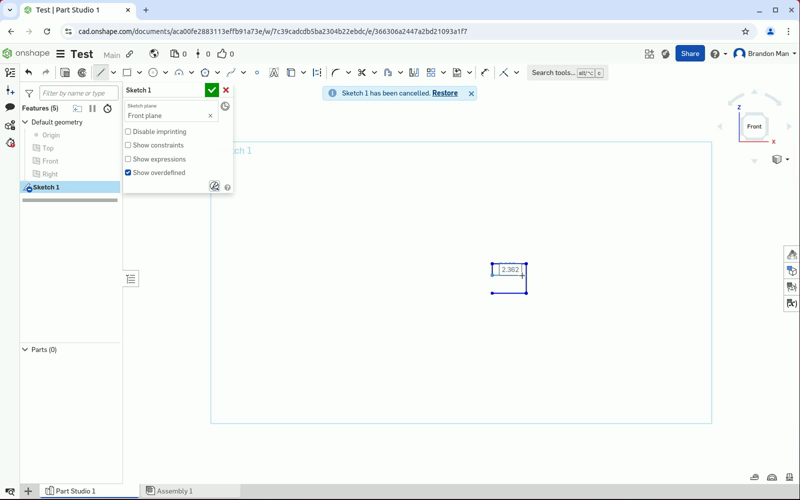
mouse_move(492, 282)
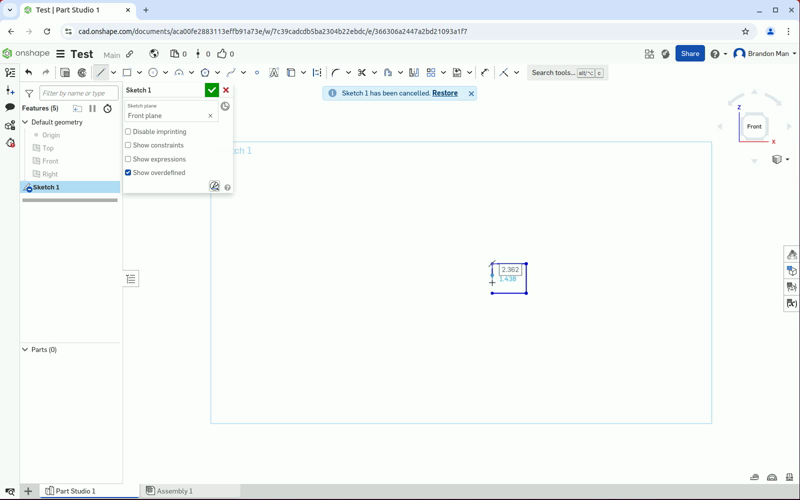
scroll(6)
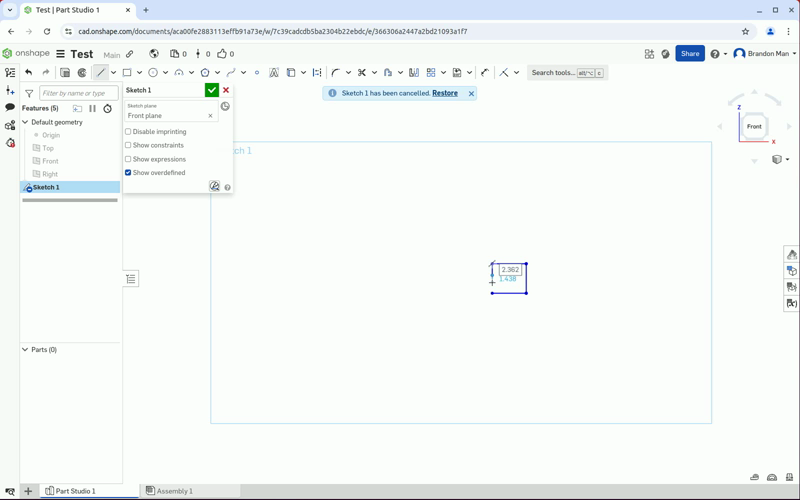
scroll(6)
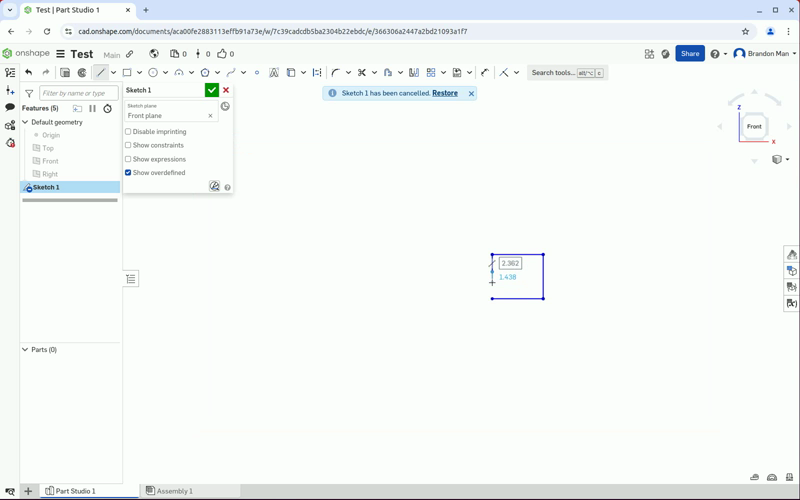
scroll(6)
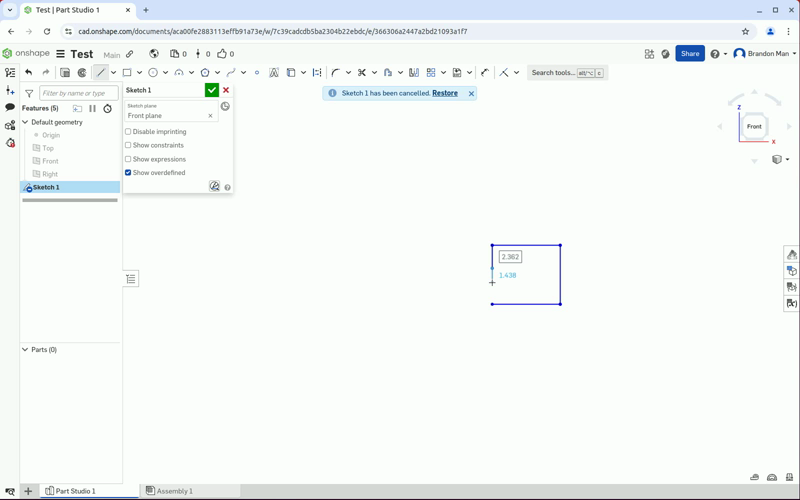
scroll(6)
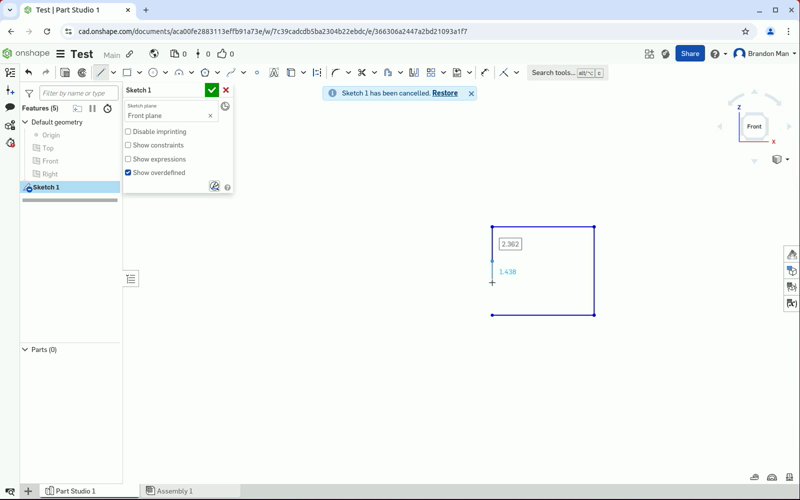
scroll(6)
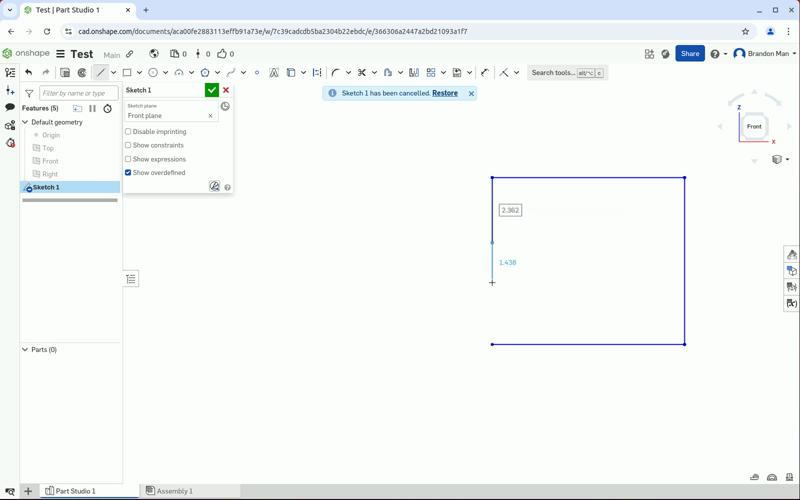
scroll(6)
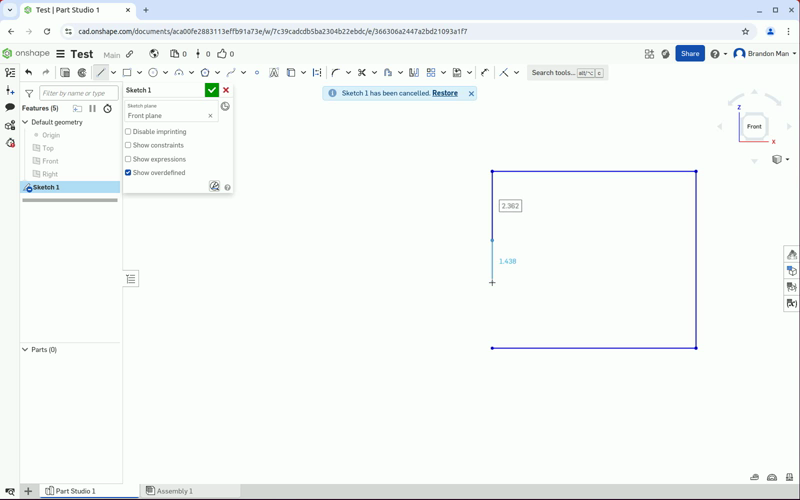
scroll(6)
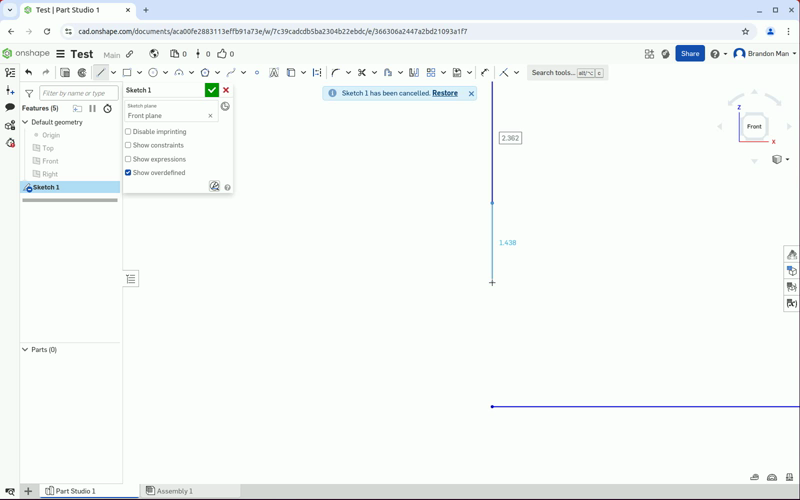
click(492, 282)
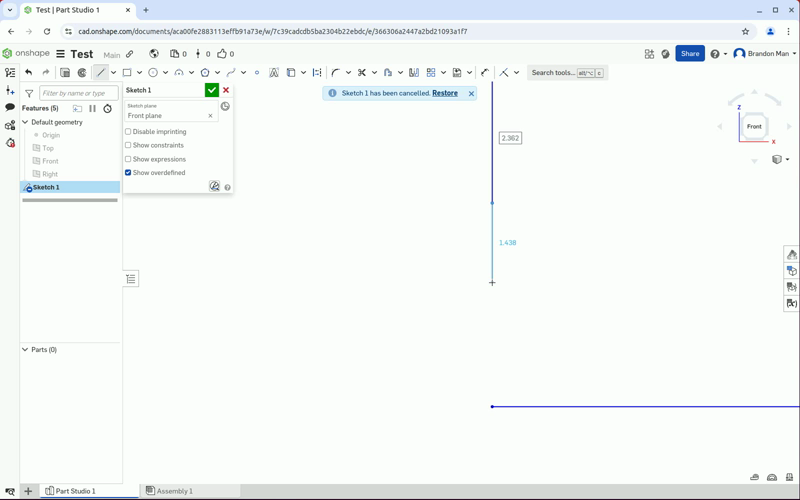
scroll(-6)
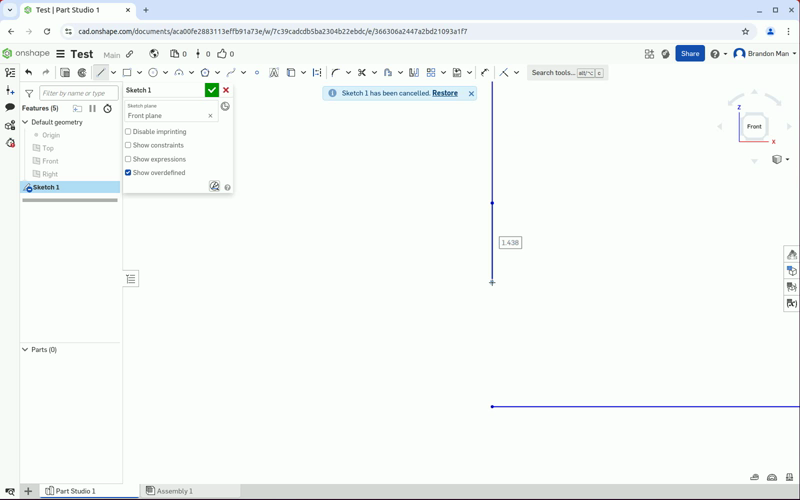
scroll(-6)
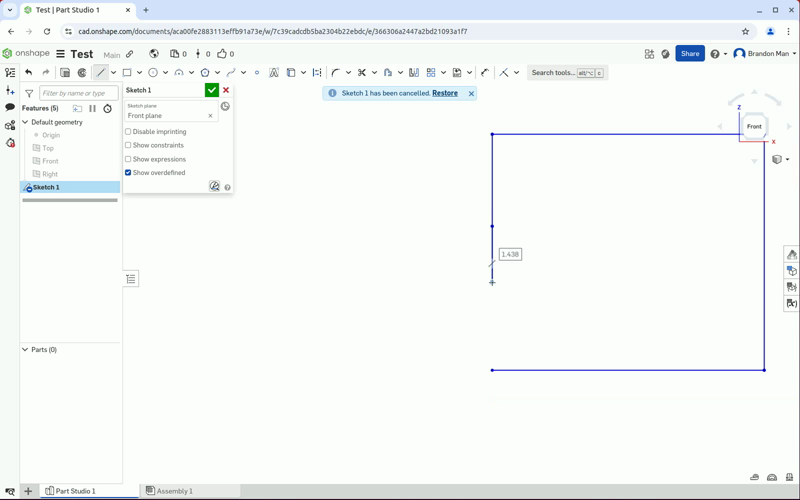
scroll(-6)
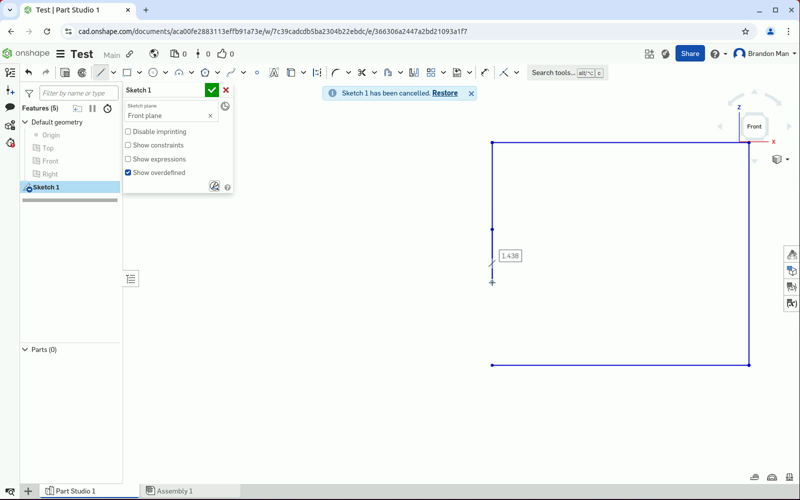
scroll(-6)
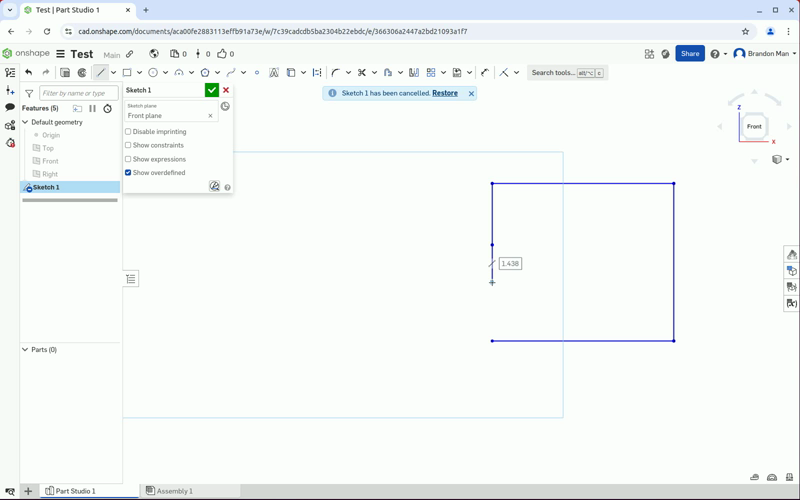
scroll(-6)
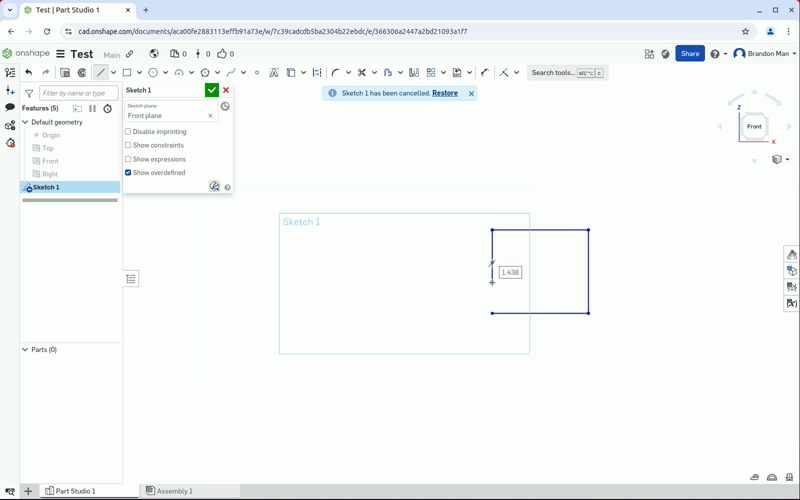
scroll(-6)
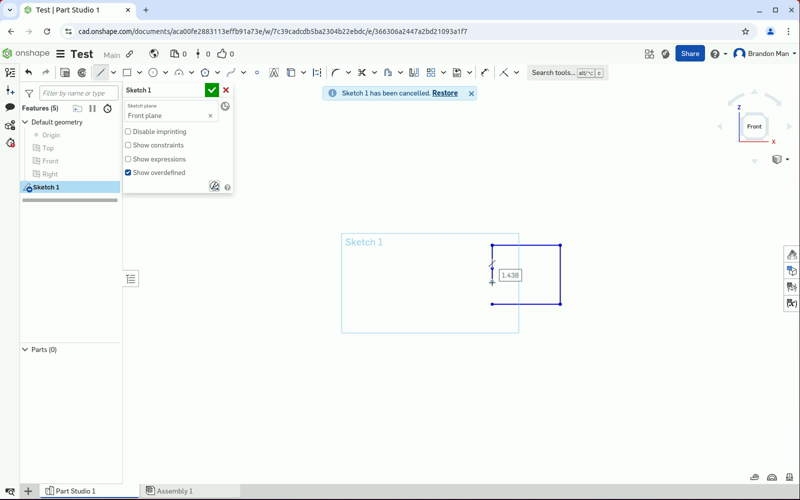
scroll(-6)
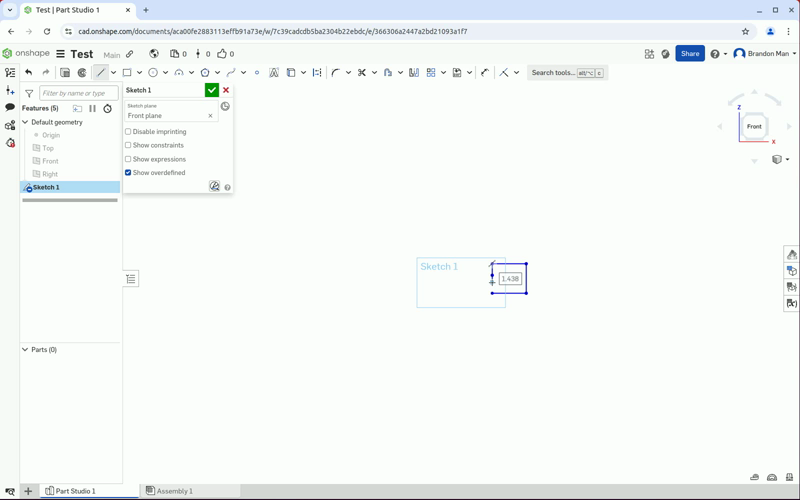
key_up(shift)
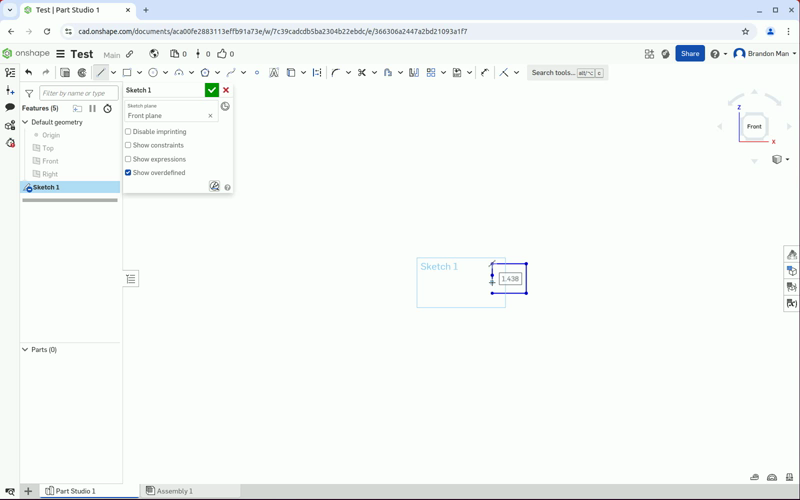
mouse_move(522, 282)
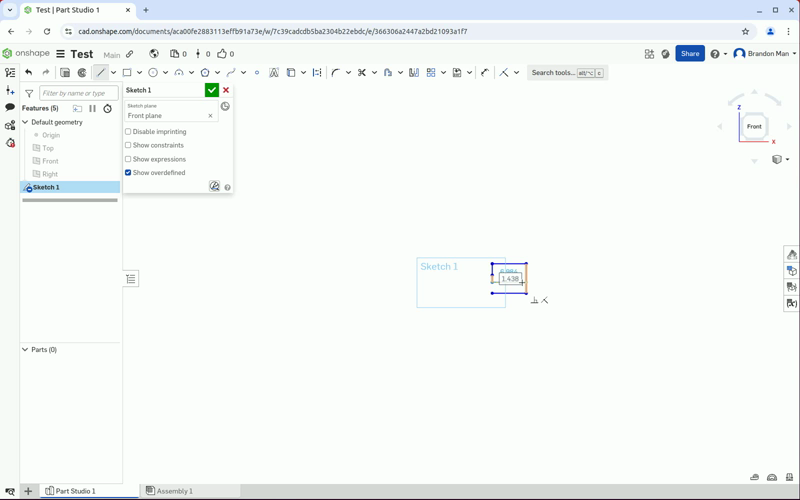
key_down(shift)
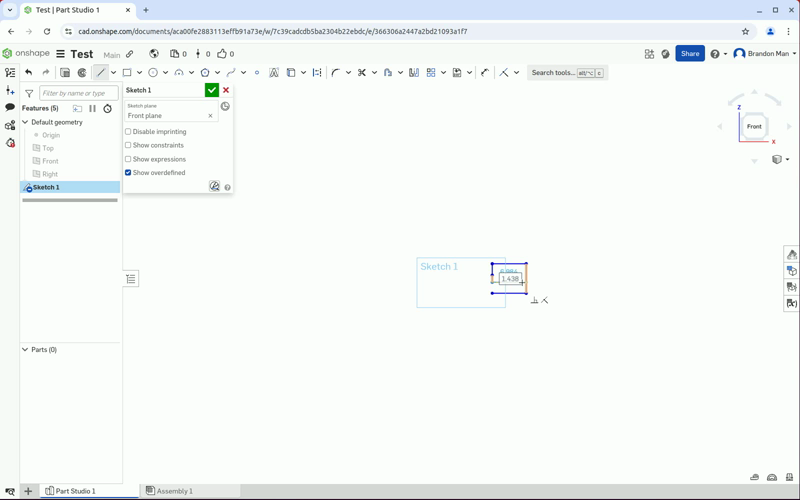
mouse_move(492, 293)
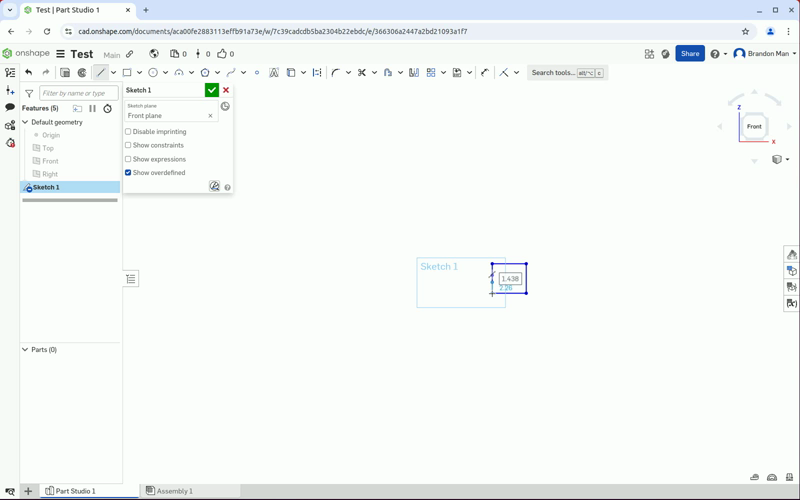
key_up(shift)
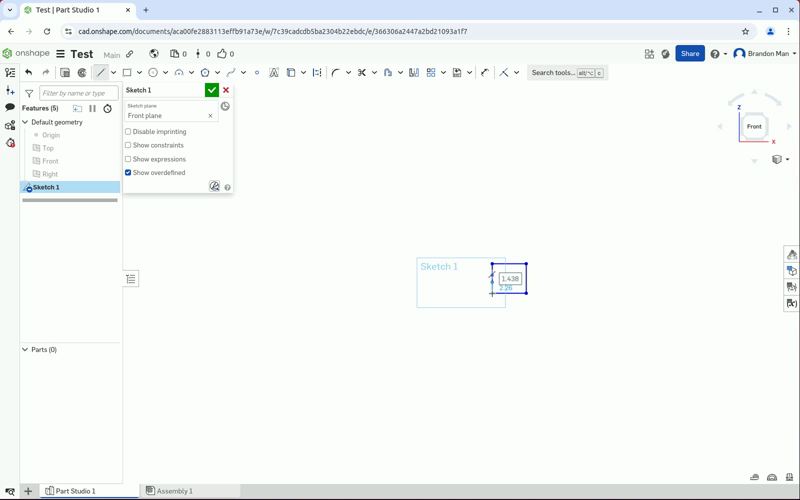
click(492, 293)
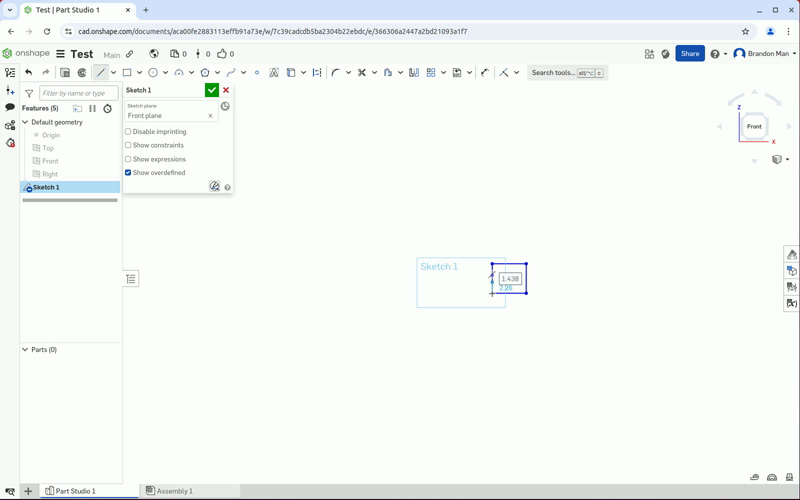
key(esc)
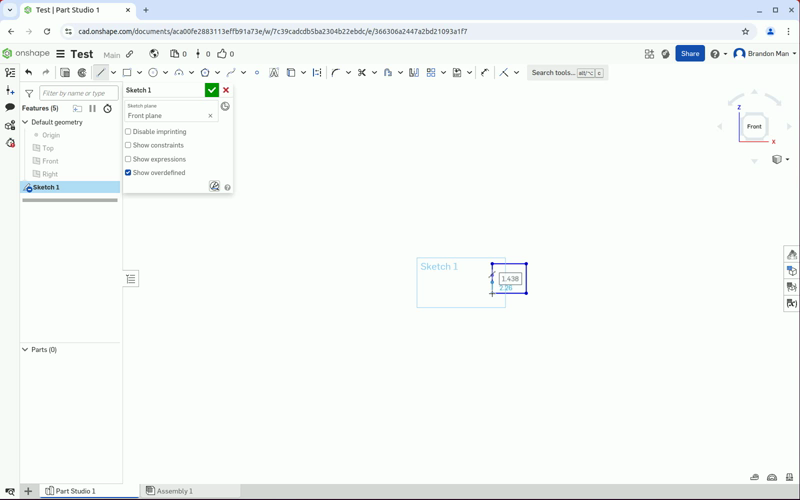
key(l)
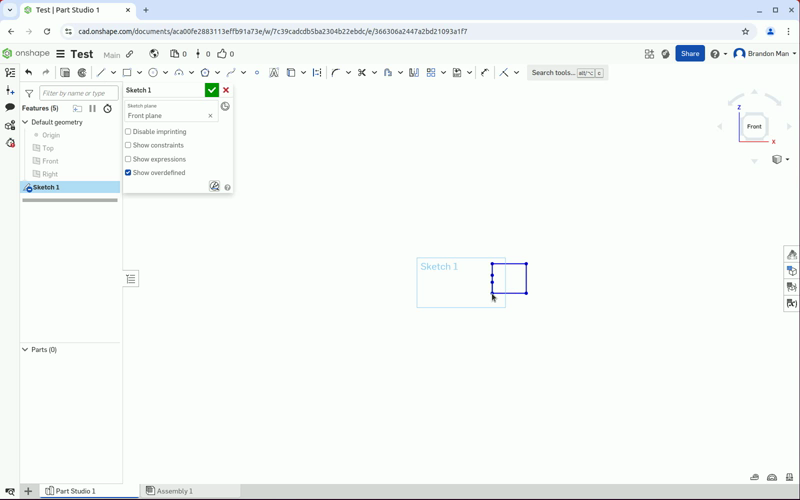
key_down(shift)
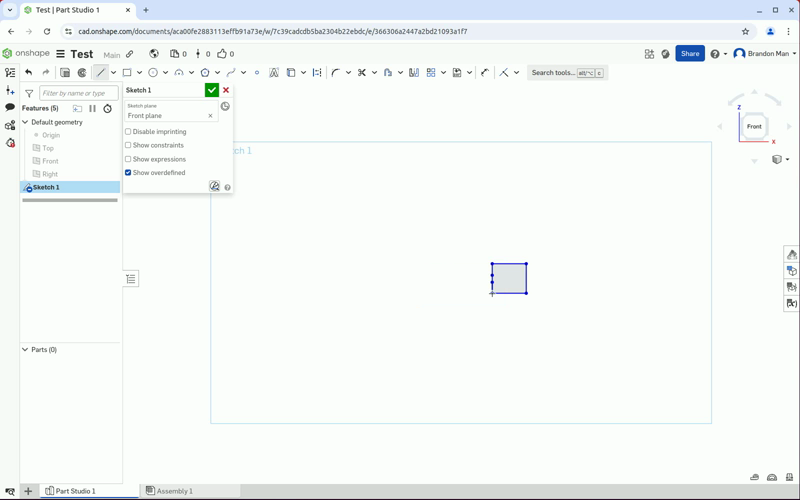
mouse_move(493, 291)
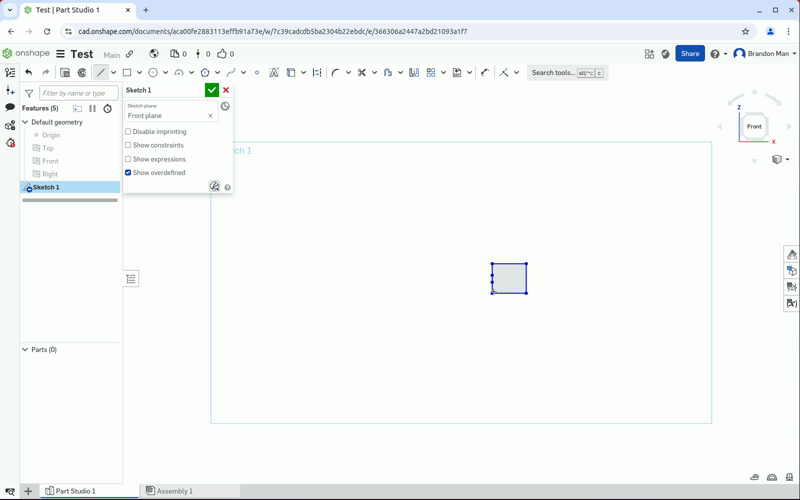
scroll(6)
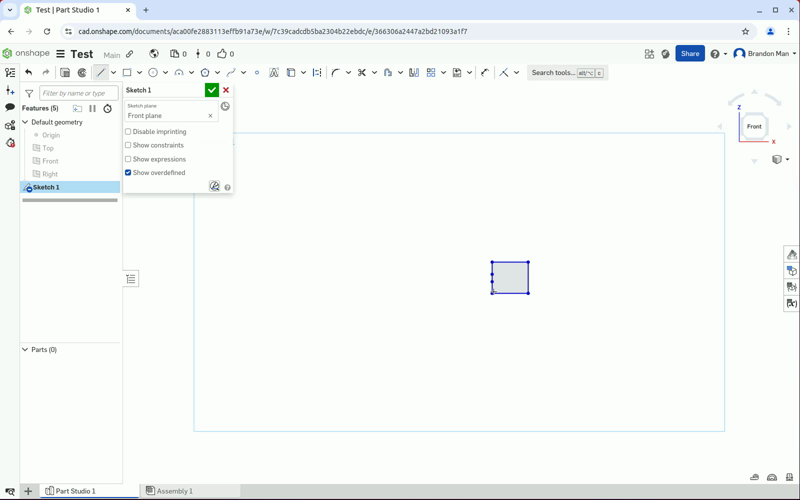
scroll(6)
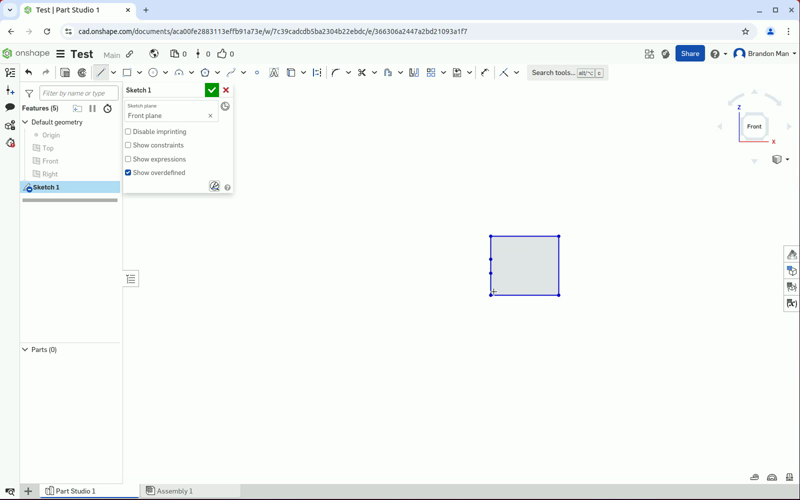
scroll(6)
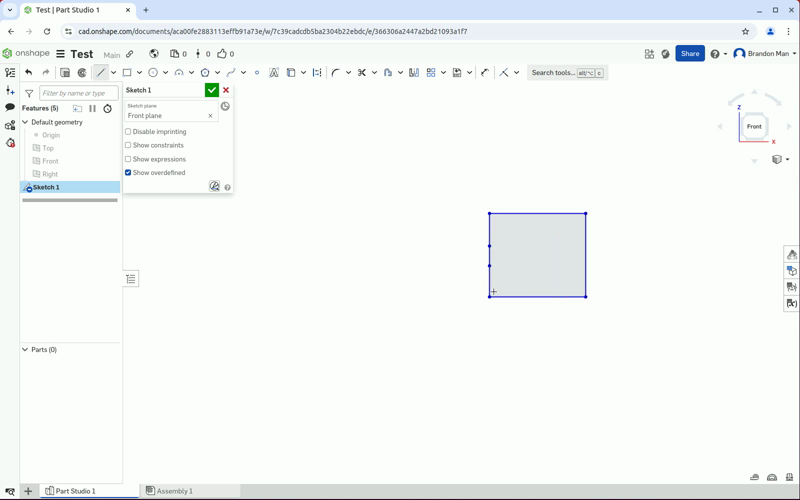
scroll(6)
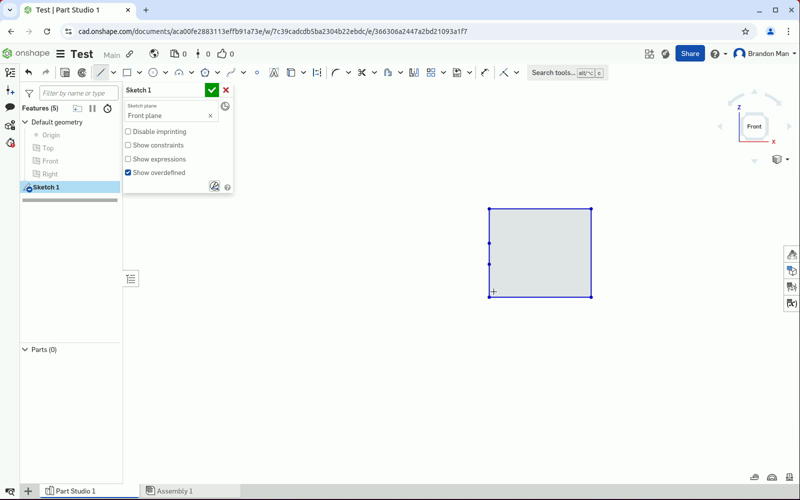
scroll(6)
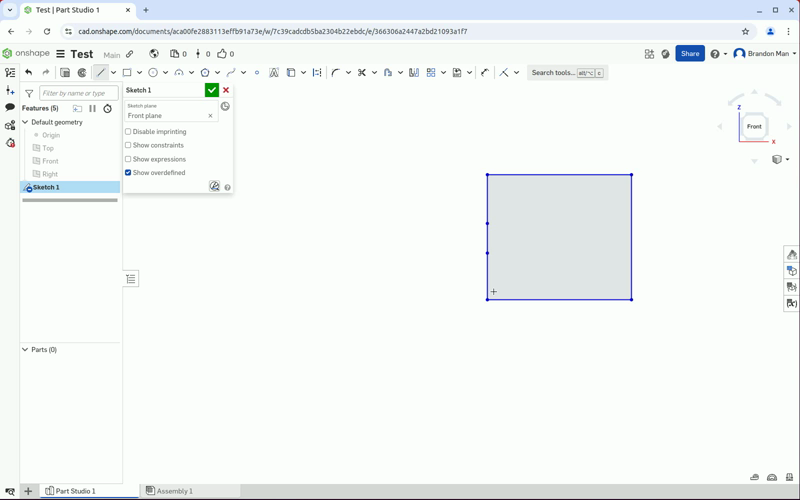
scroll(6)
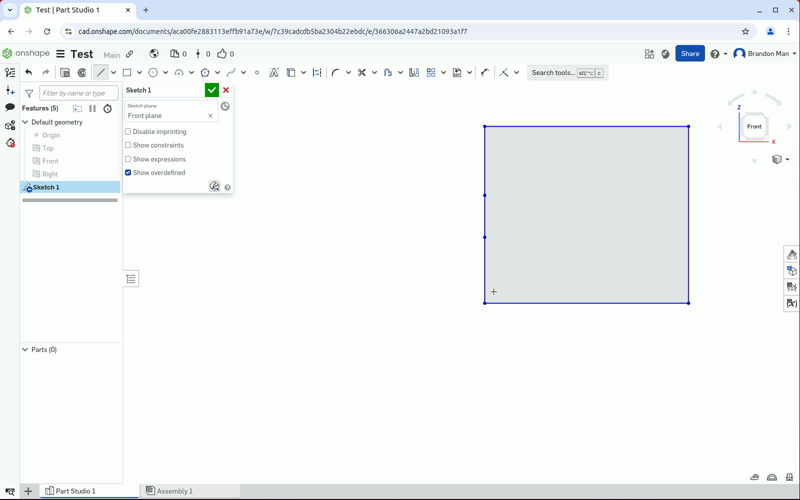
scroll(6)
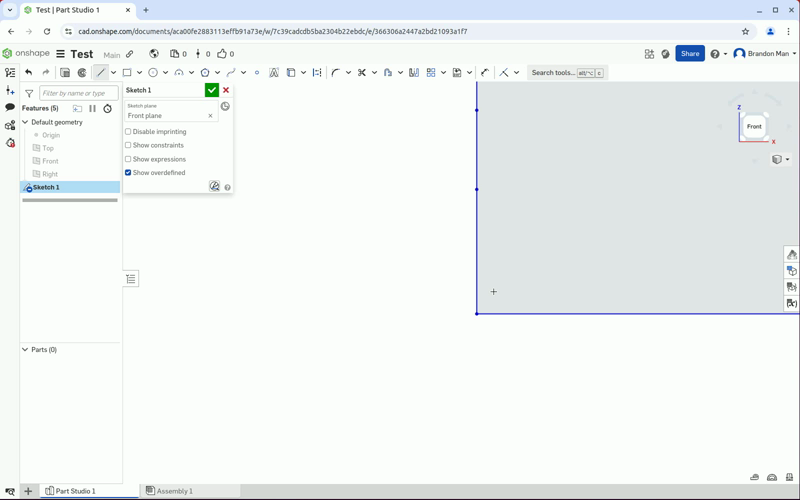
click(493, 291)
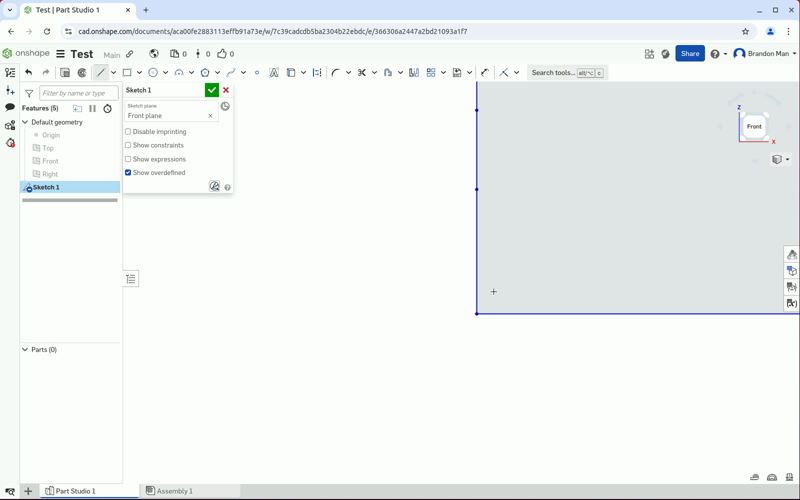
scroll(-6)
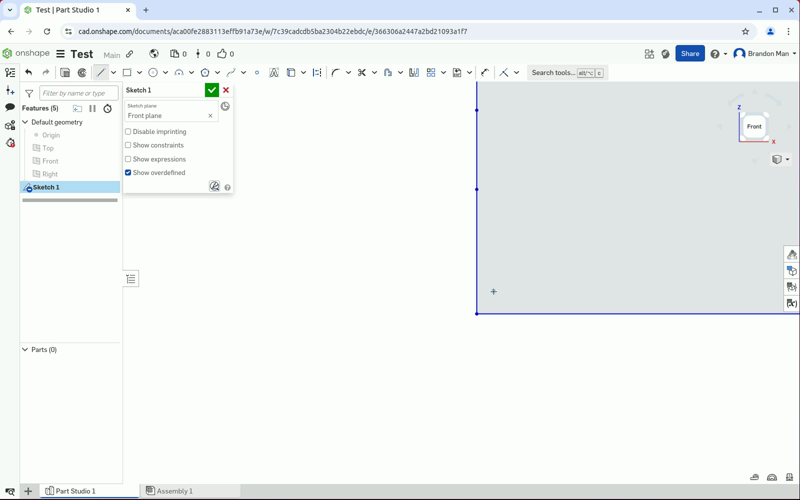
scroll(-6)
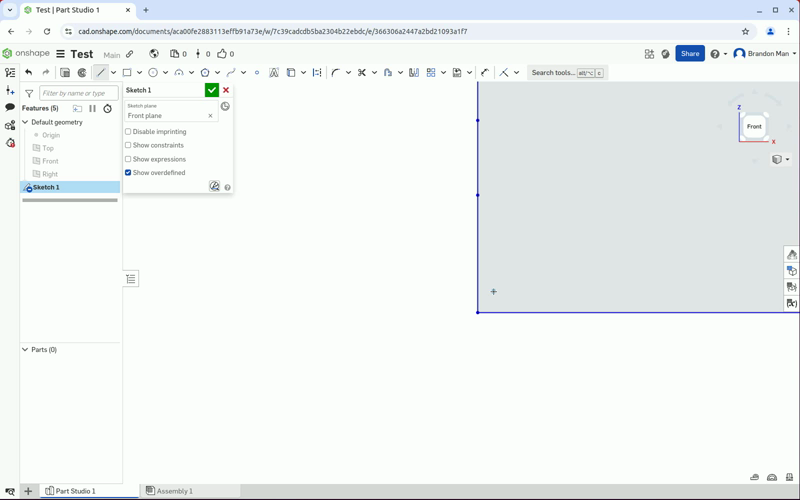
scroll(-6)
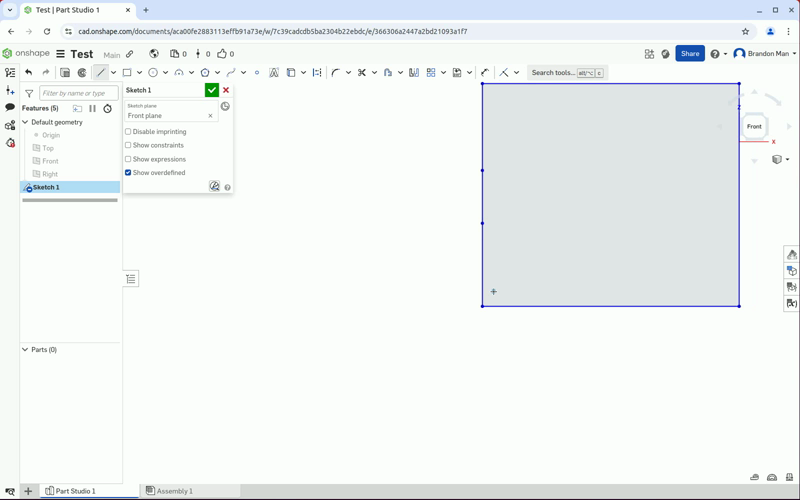
scroll(-6)
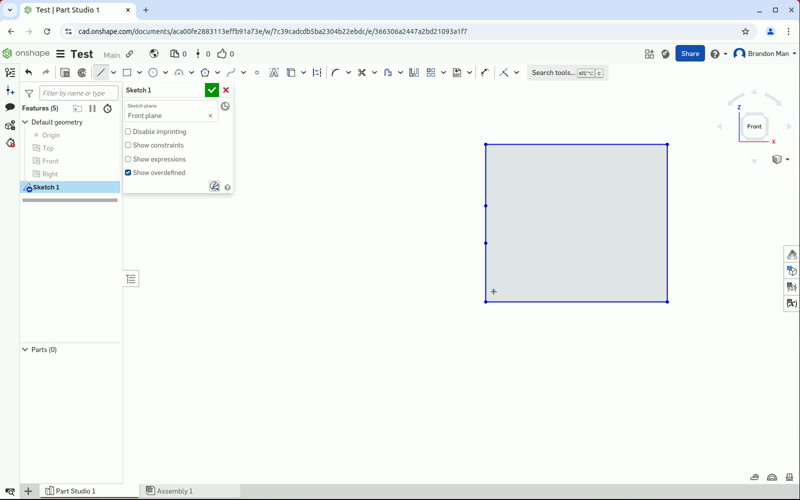
scroll(-6)
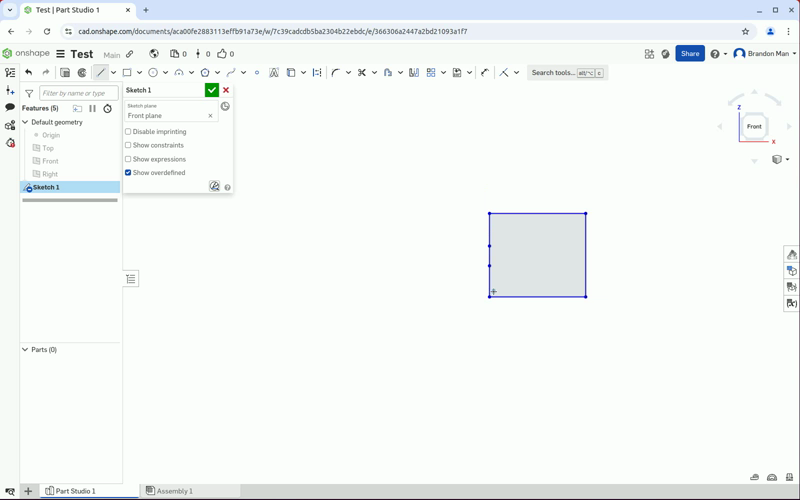
scroll(-6)
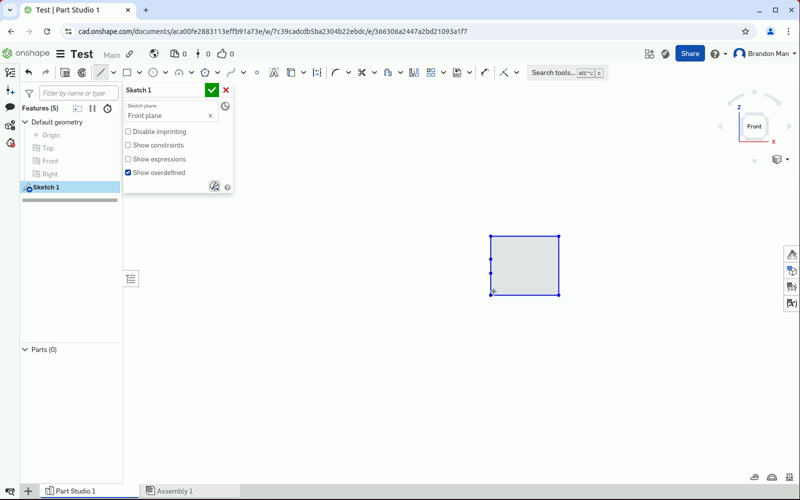
scroll(-6)
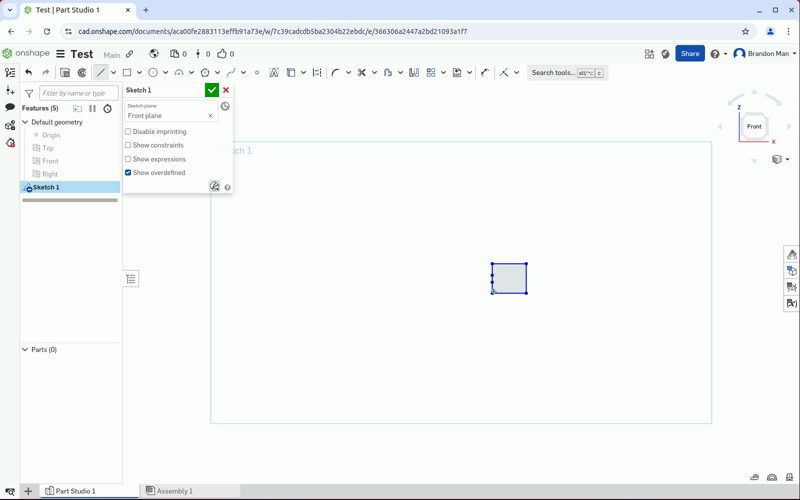
key_up(shift)
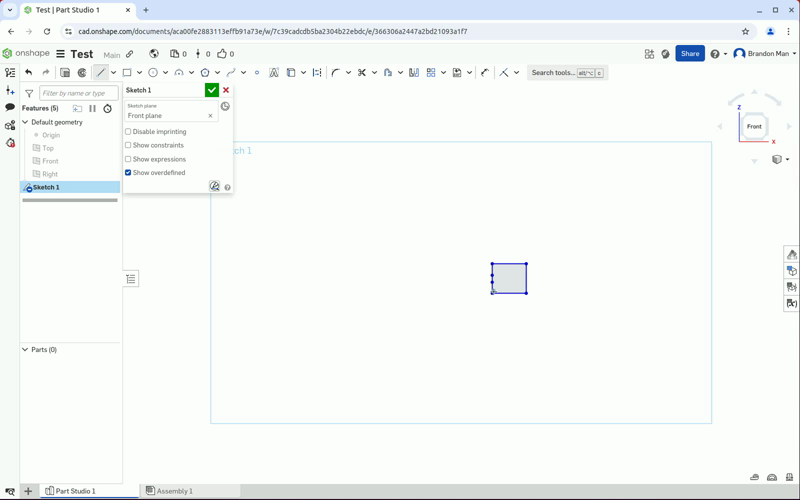
key_down(shift)
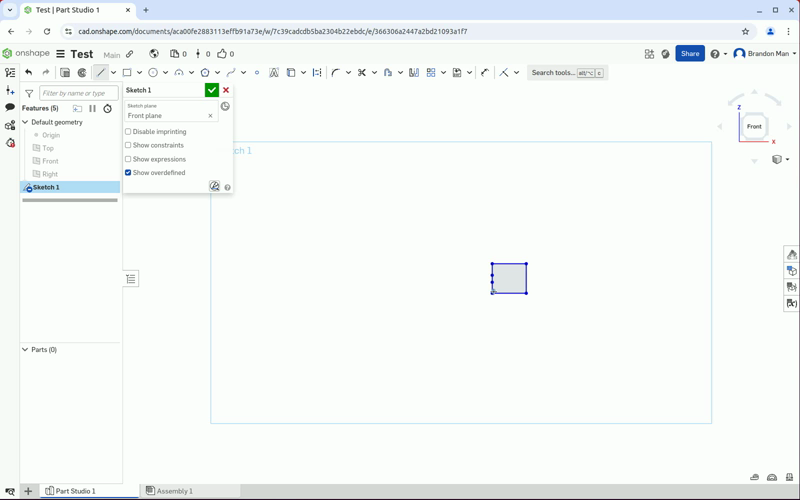
mouse_move(523, 291)
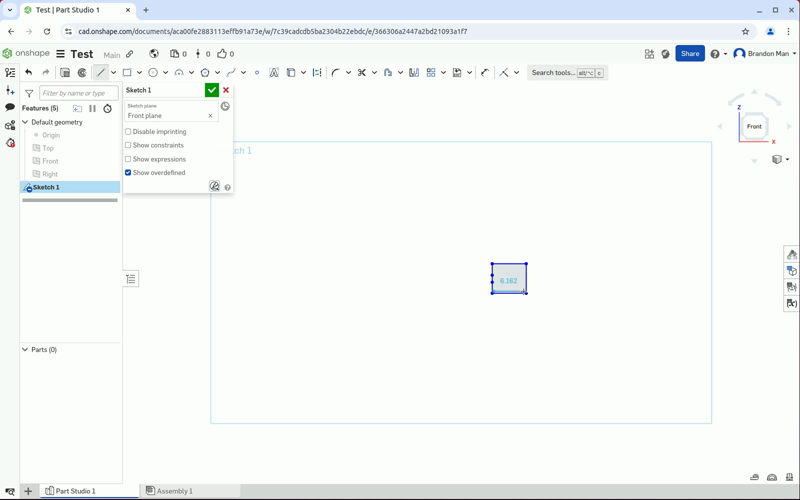
mouse_move(524, 291)
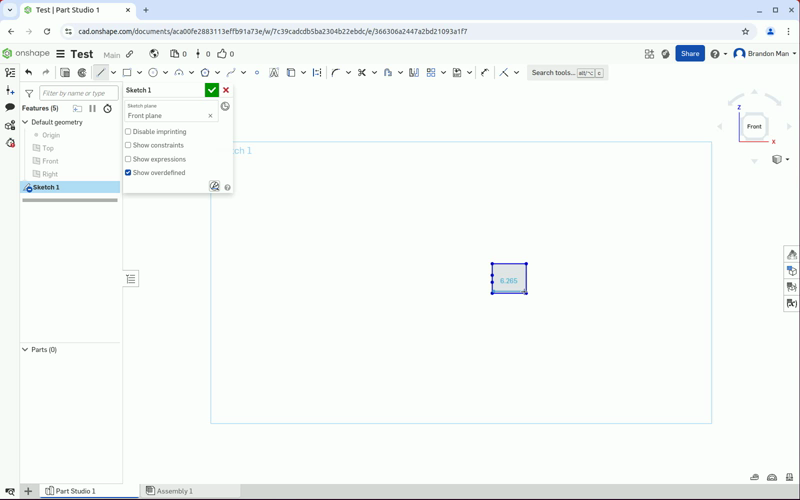
scroll(6)
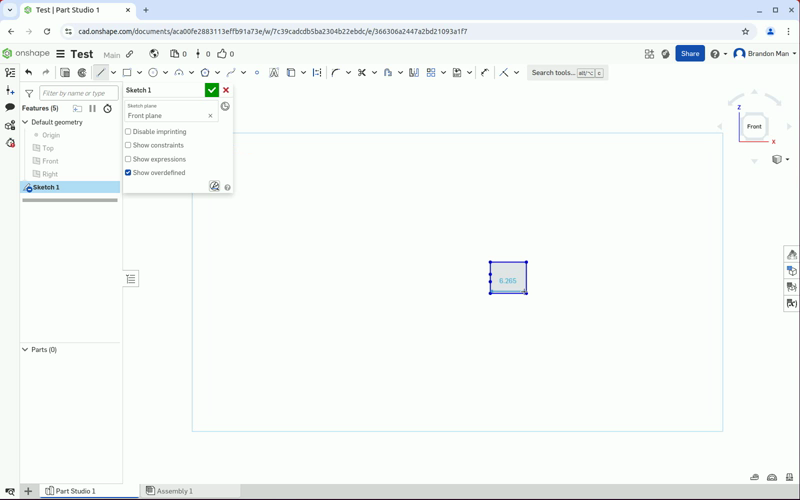
scroll(6)
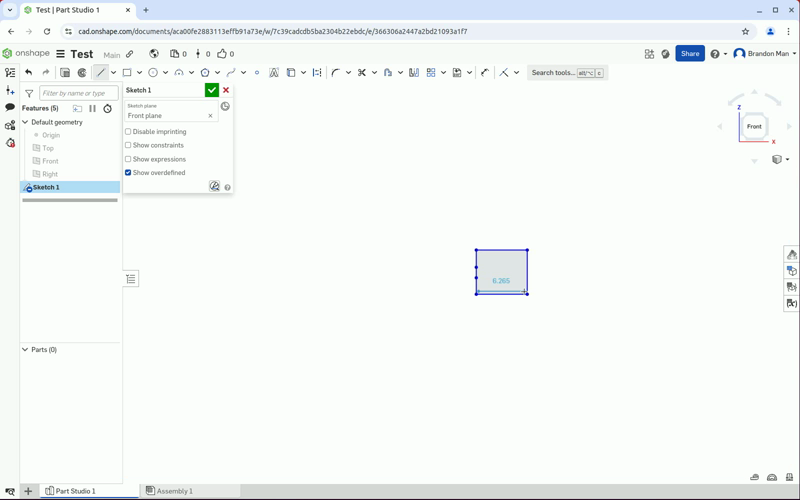
scroll(6)
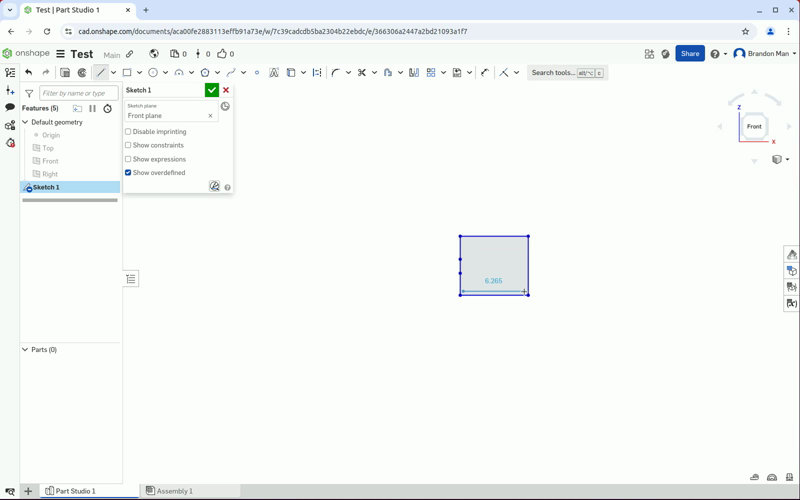
scroll(6)
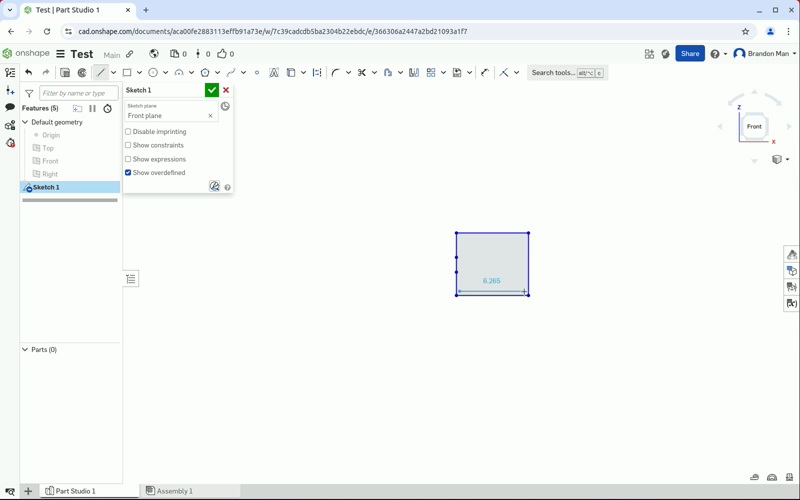
scroll(6)
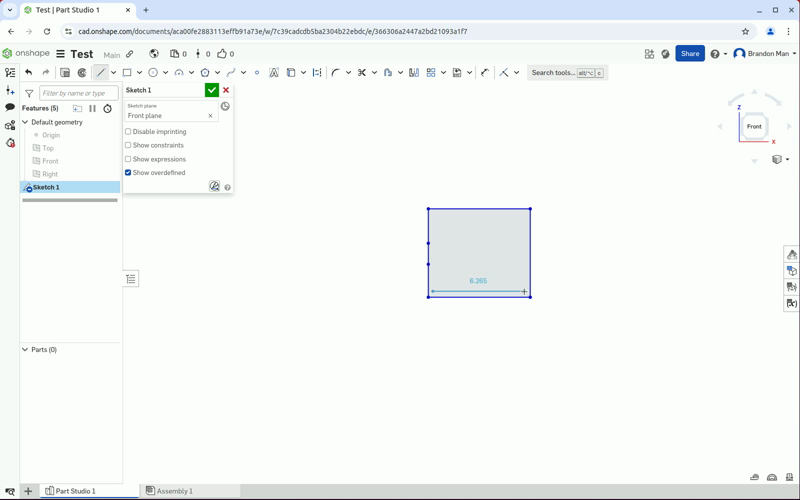
scroll(6)
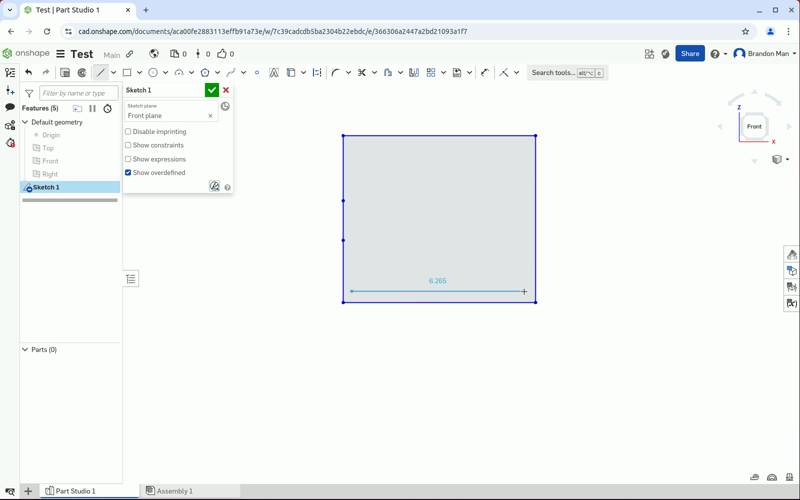
scroll(6)
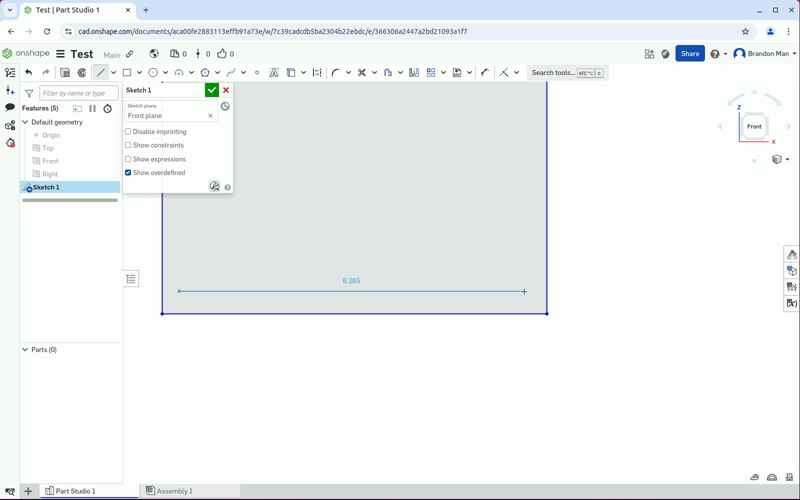
click(524, 291)
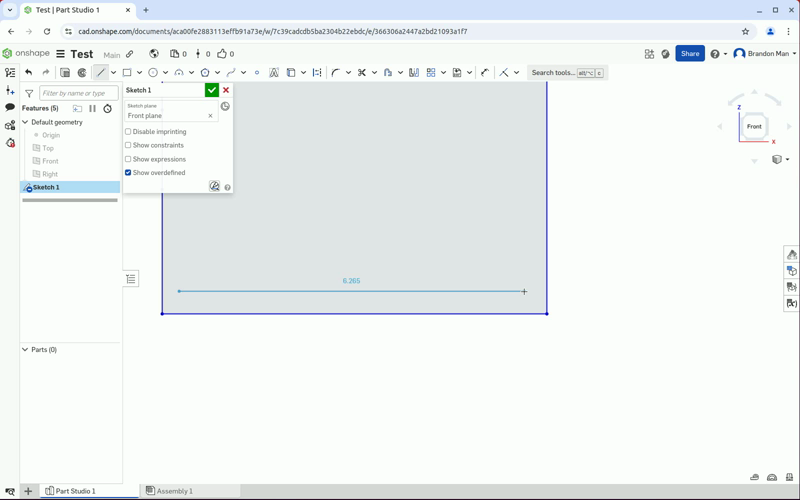
scroll(-6)
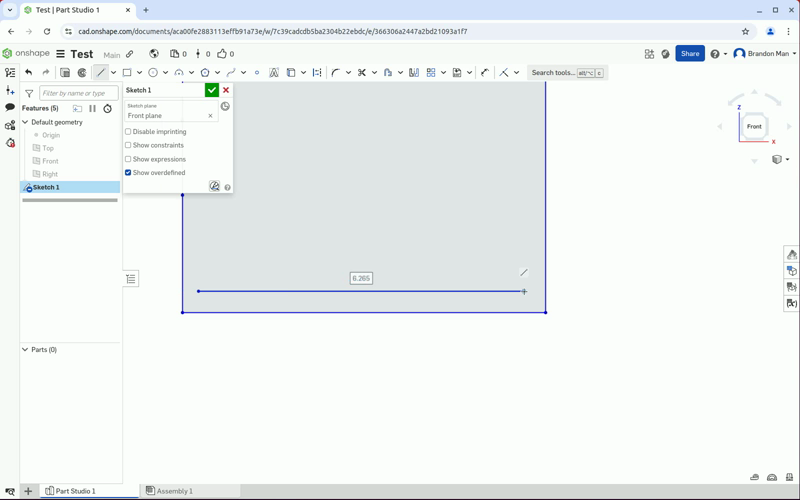
scroll(-6)
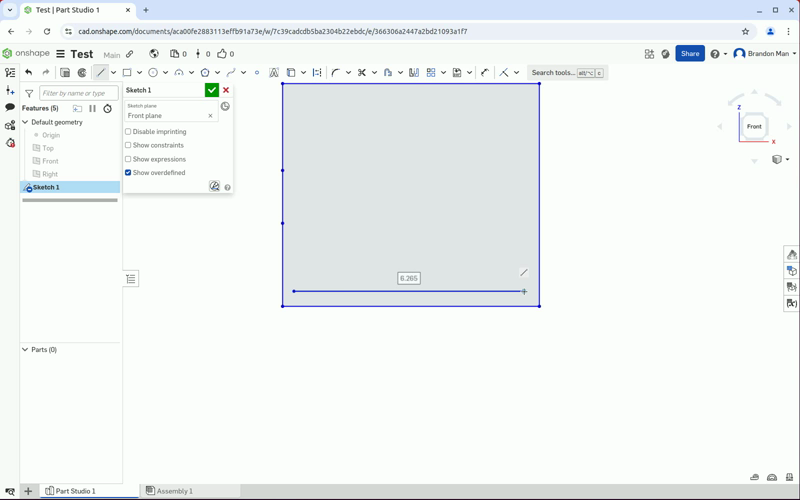
scroll(-6)
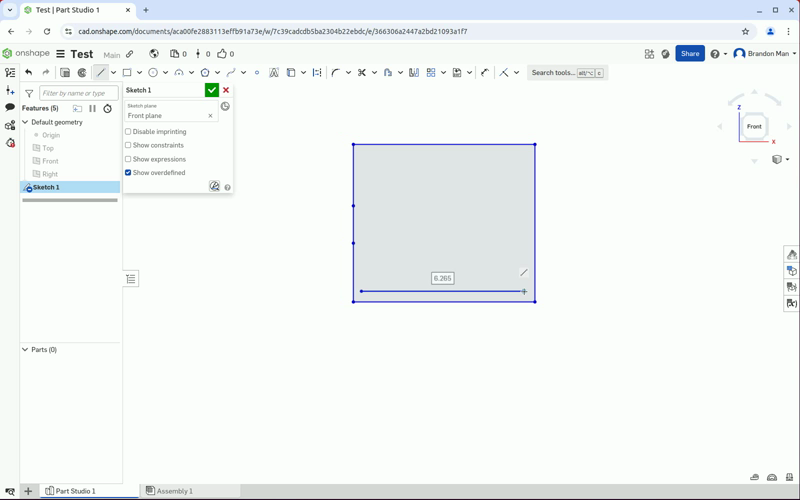
scroll(-6)
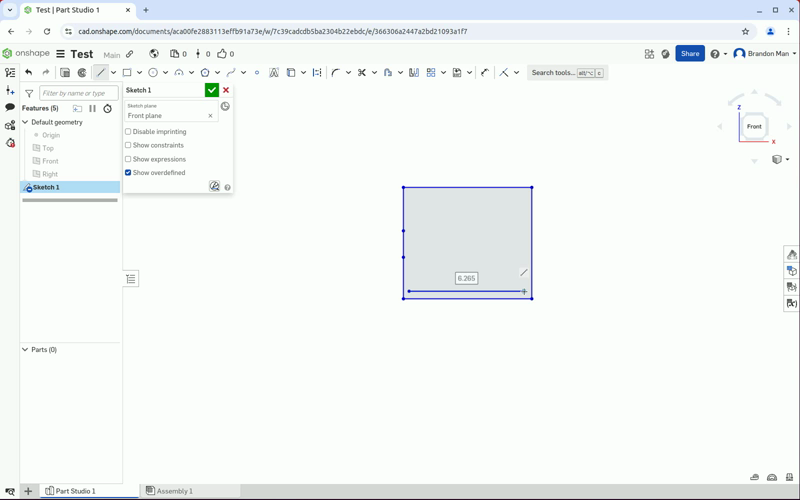
scroll(-6)
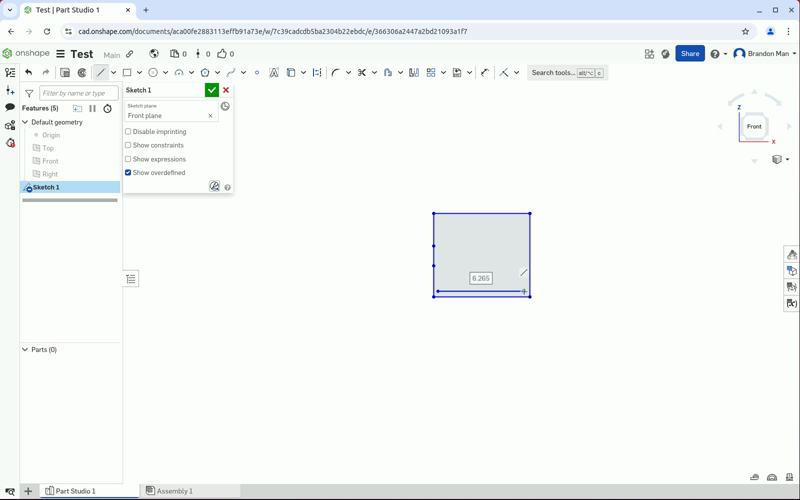
scroll(-6)
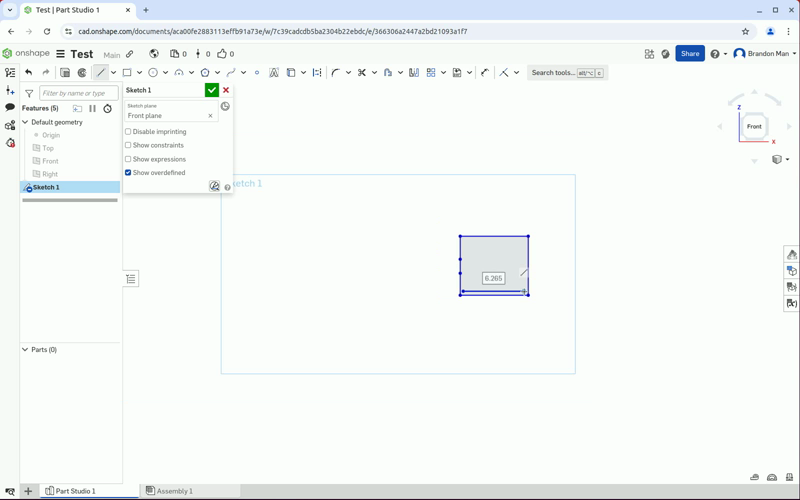
scroll(-6)
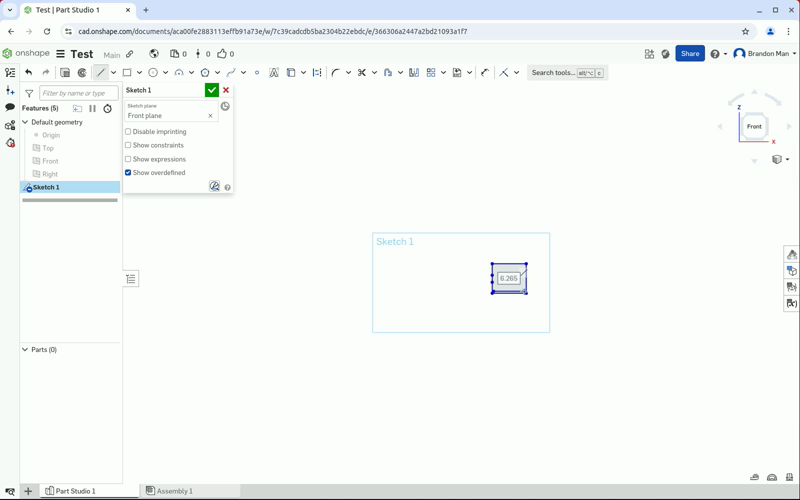
key_up(shift)
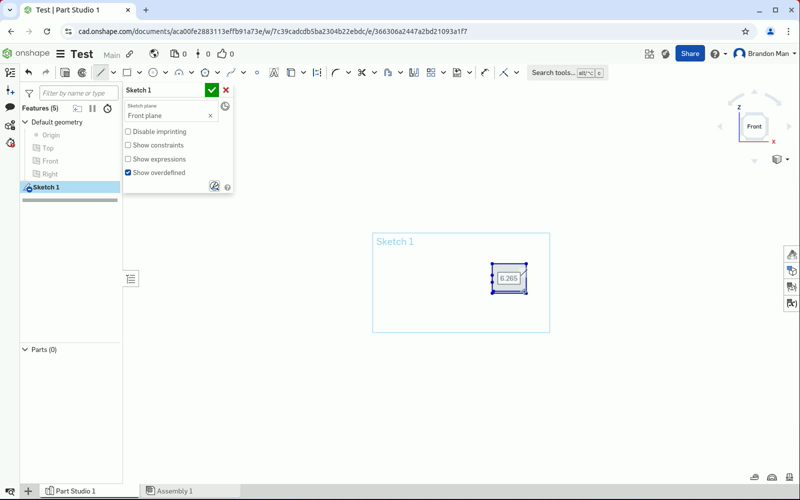
key_down(shift)
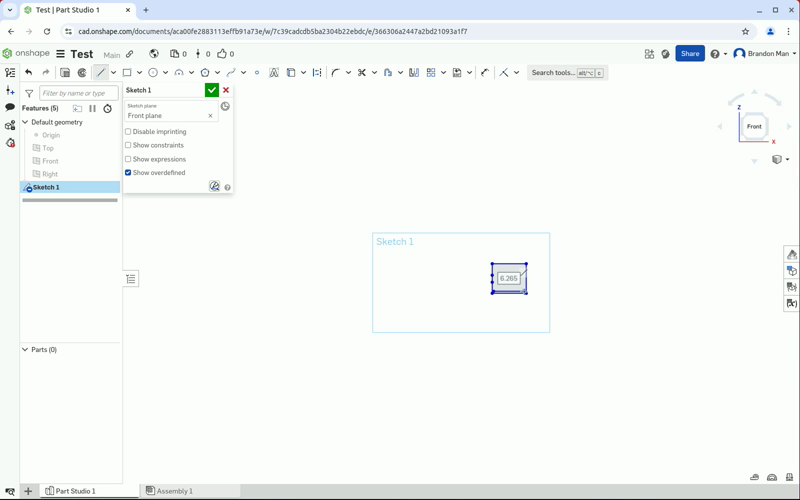
mouse_move(554, 291)
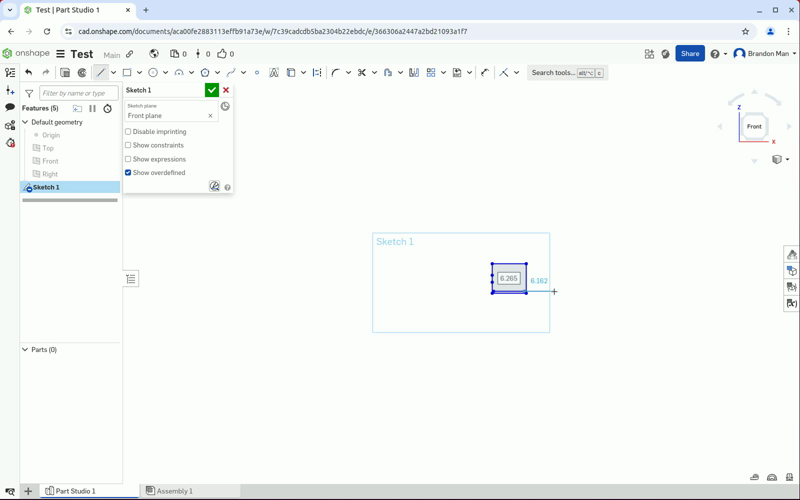
mouse_move(524, 266)
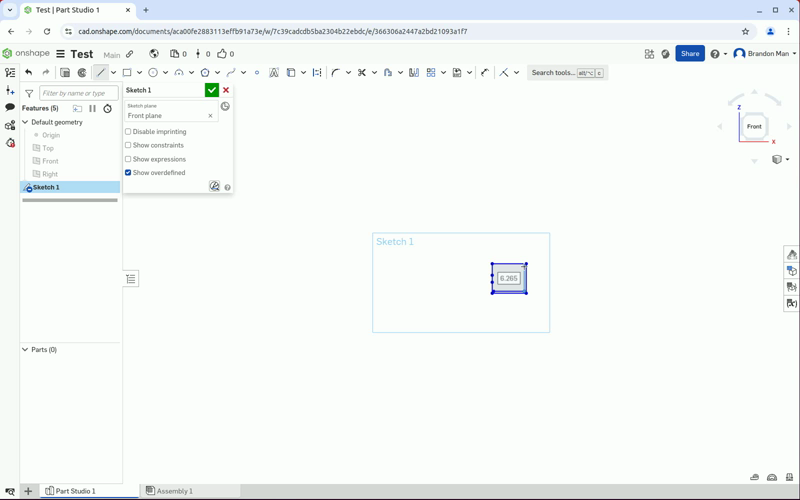
scroll(6)
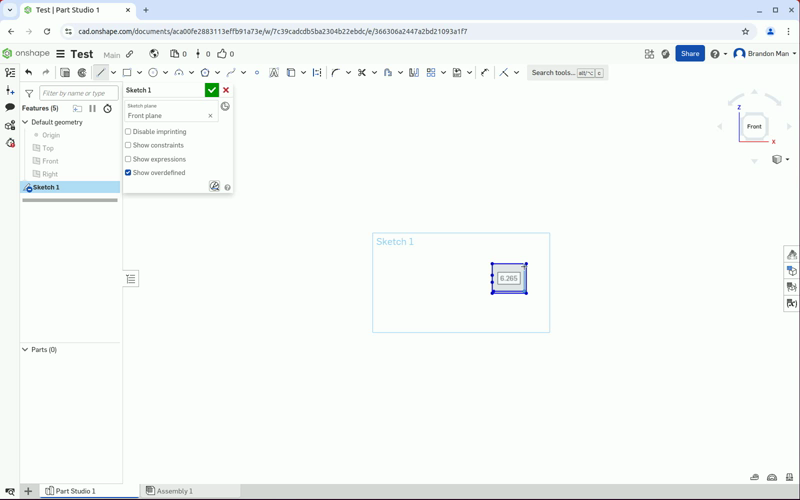
scroll(6)
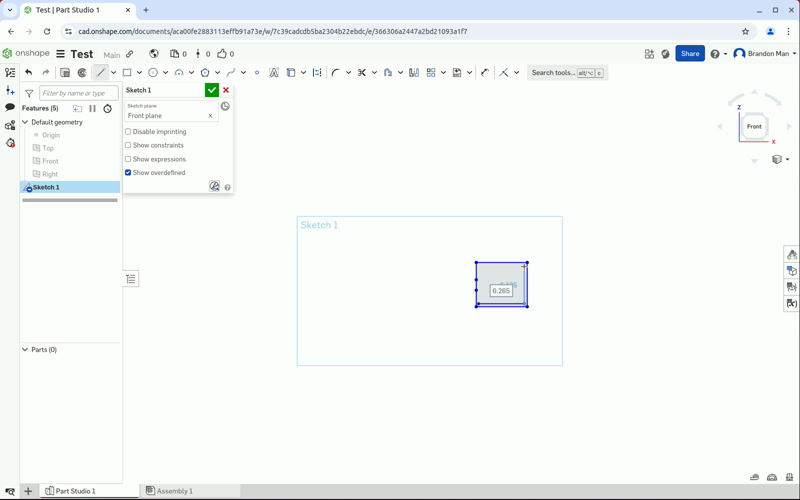
scroll(6)
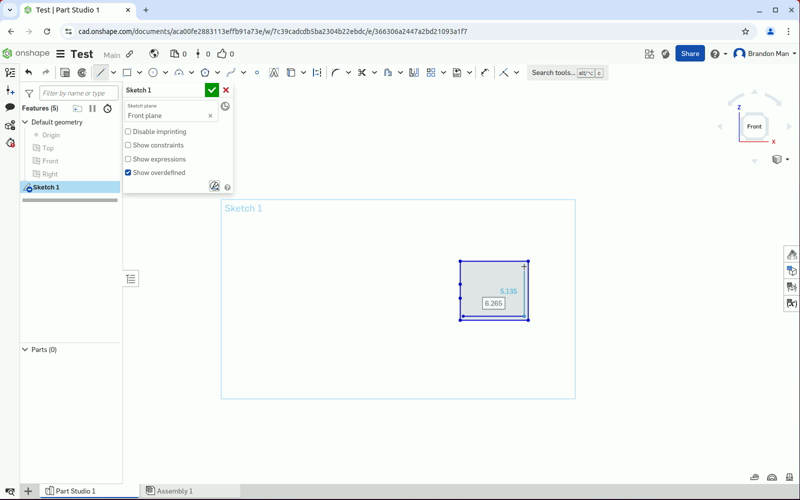
scroll(6)
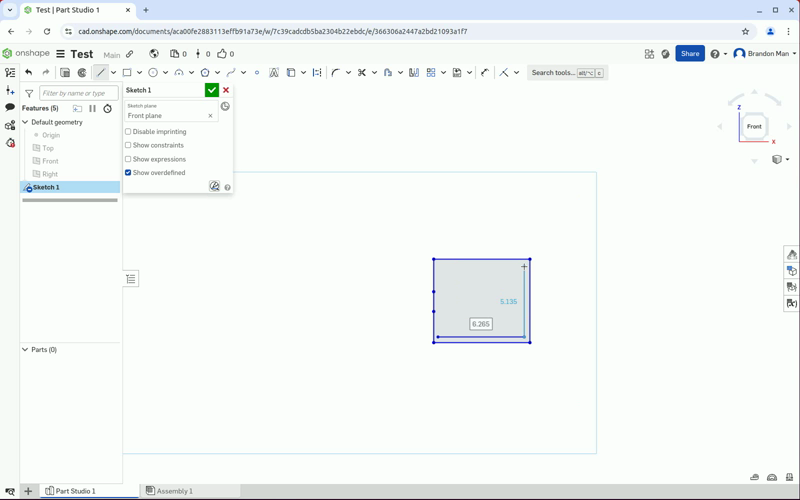
scroll(6)
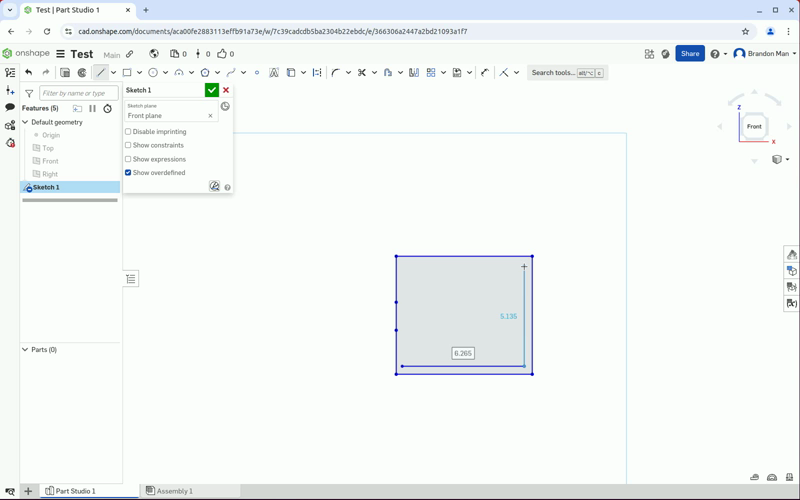
scroll(6)
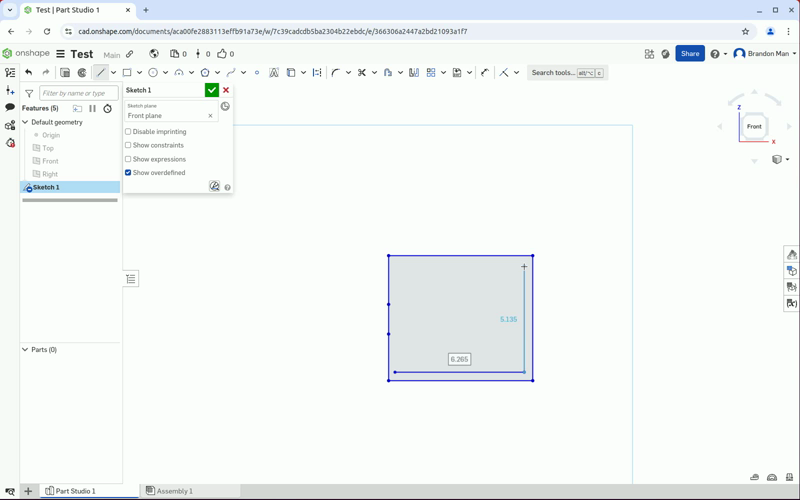
scroll(6)
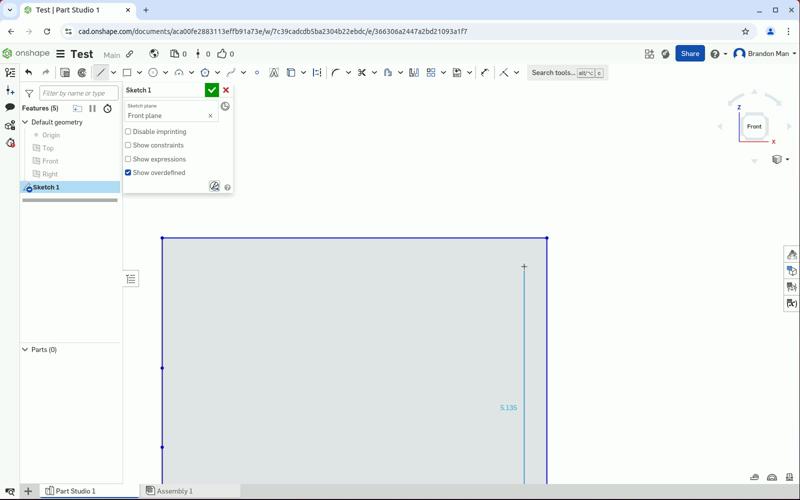
click(524, 266)
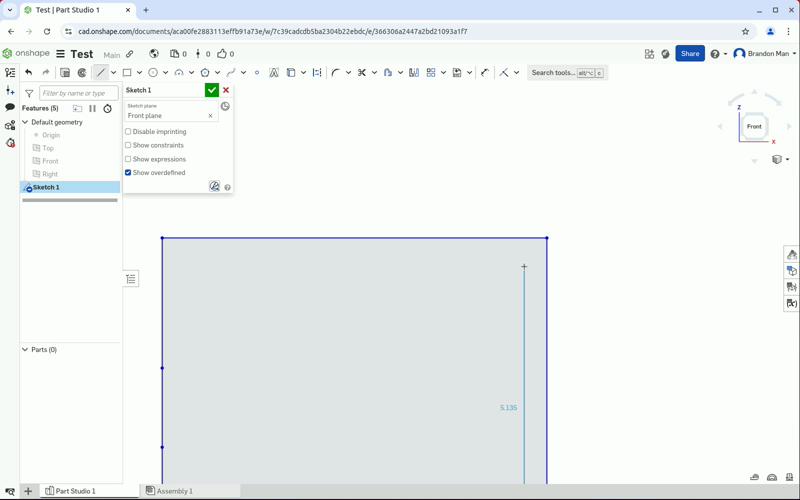
scroll(-6)
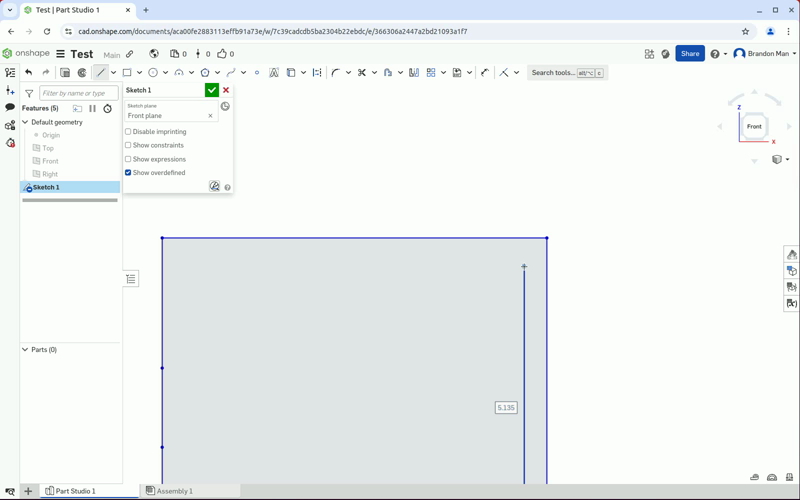
scroll(-6)
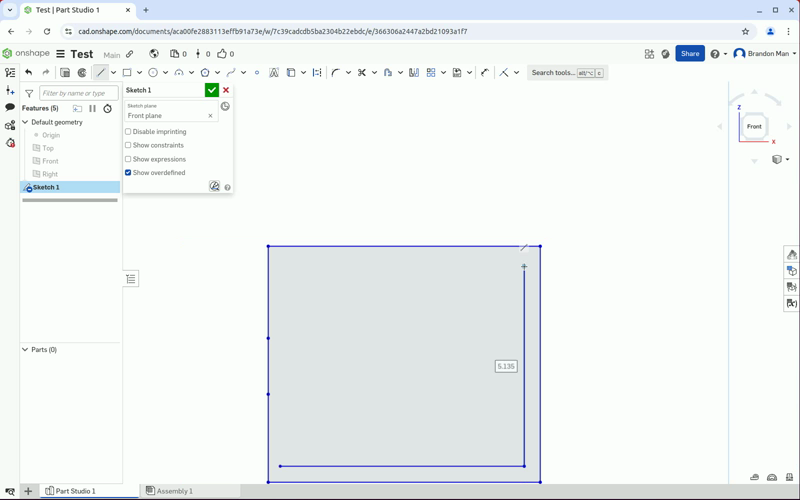
scroll(-6)
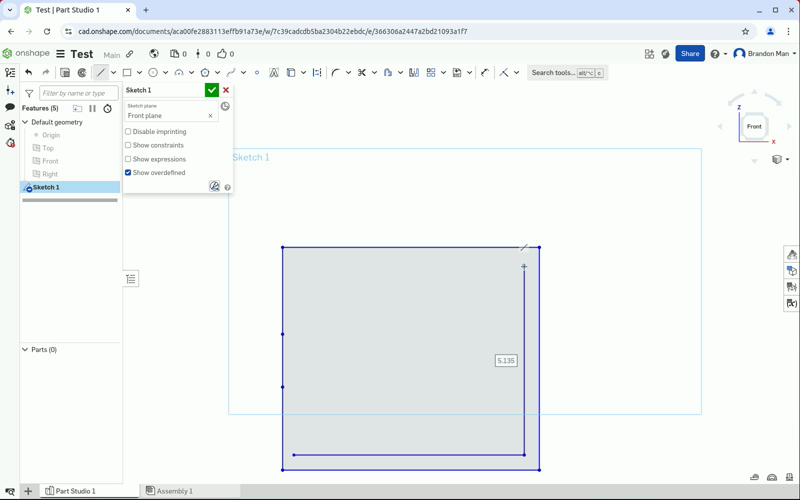
scroll(-6)
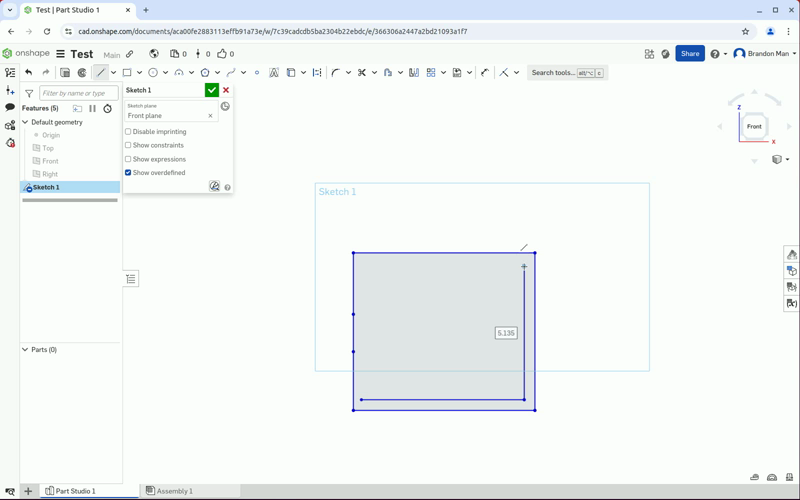
scroll(-6)
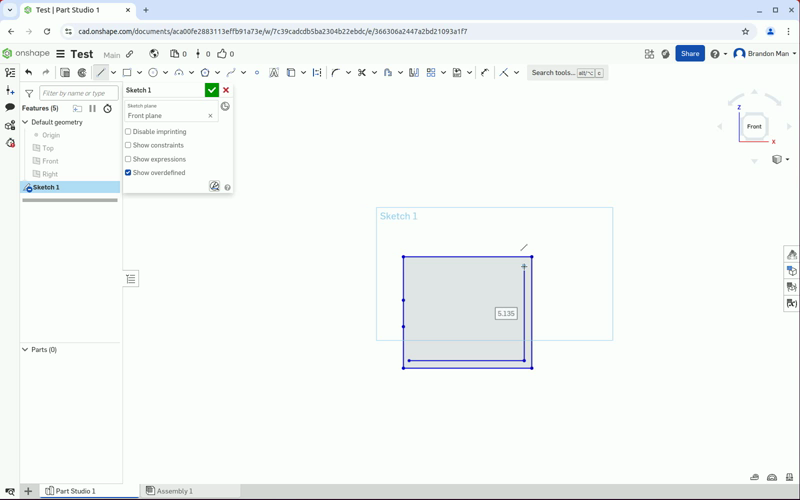
scroll(-6)
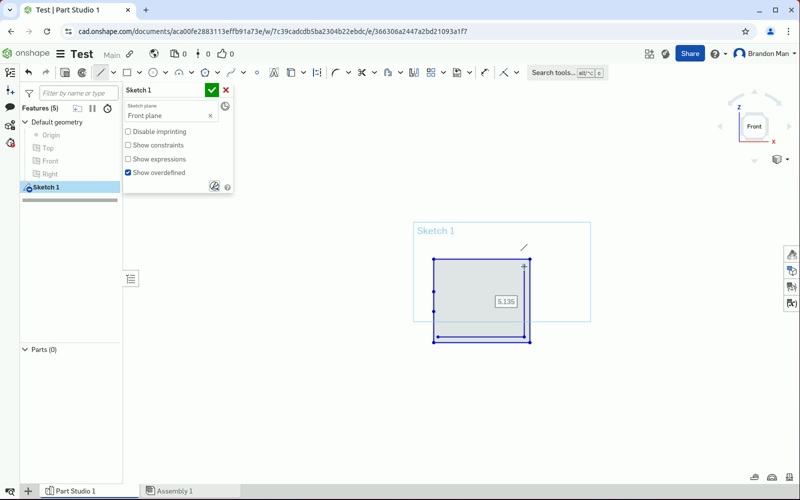
scroll(-6)
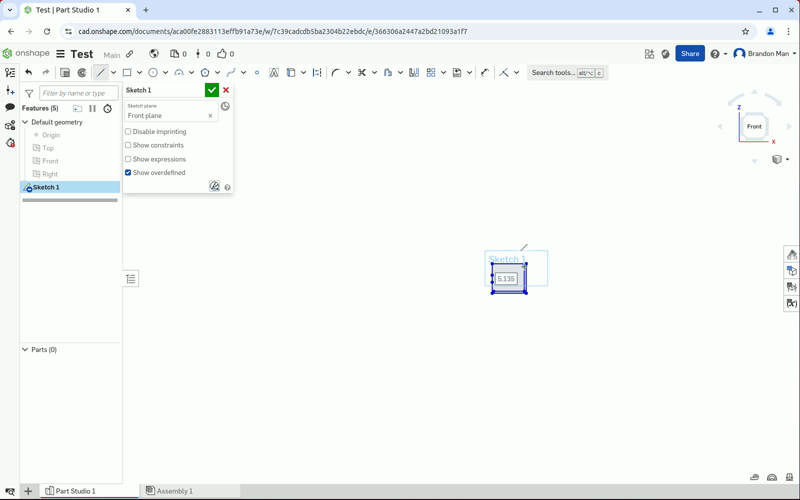
key_up(shift)
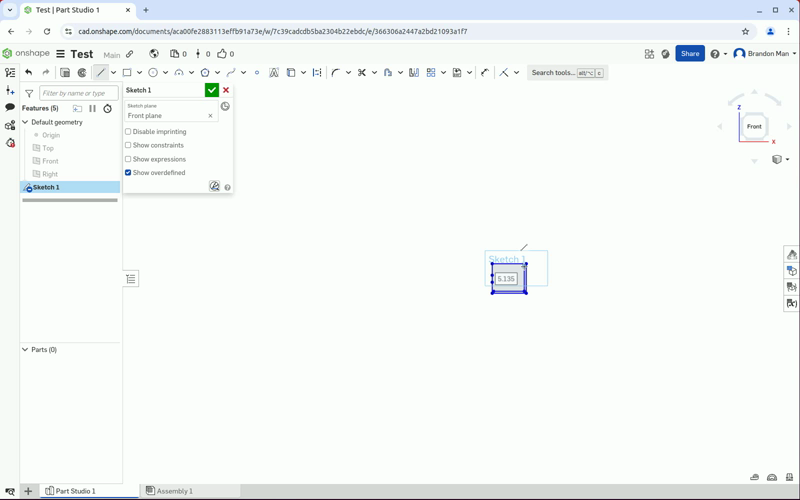
key_down(shift)
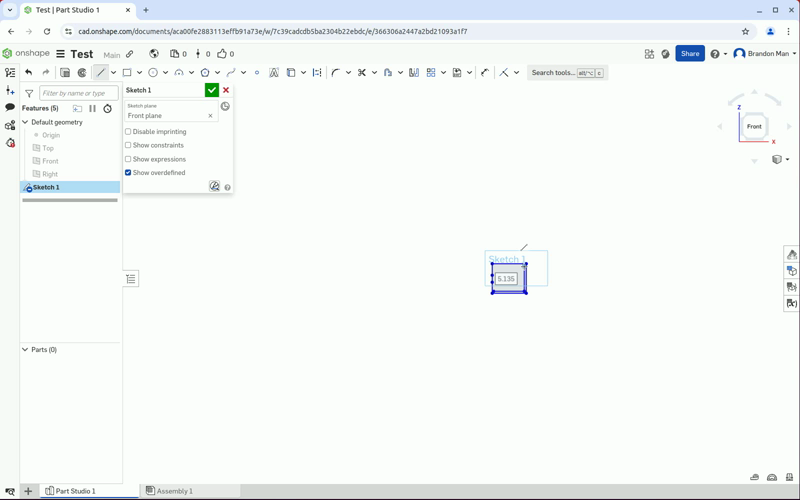
mouse_move(554, 266)
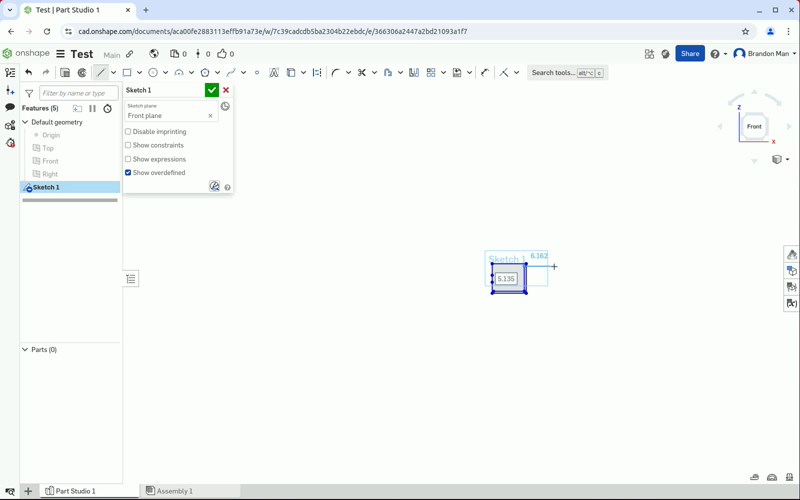
mouse_move(493, 266)
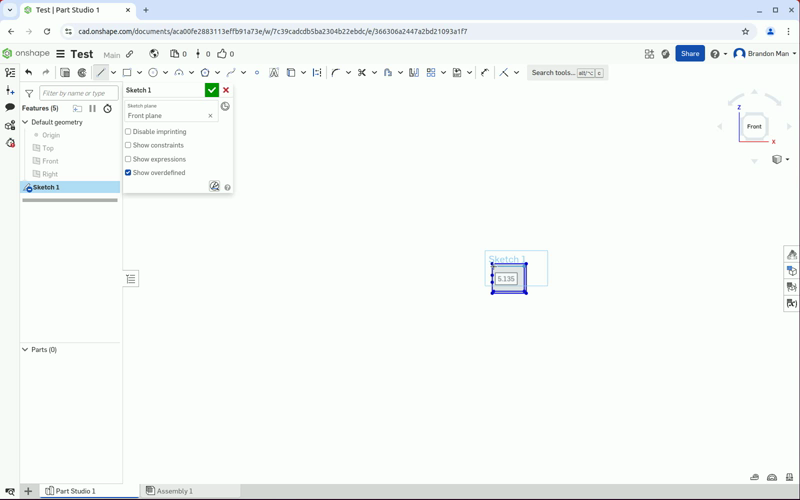
scroll(6)
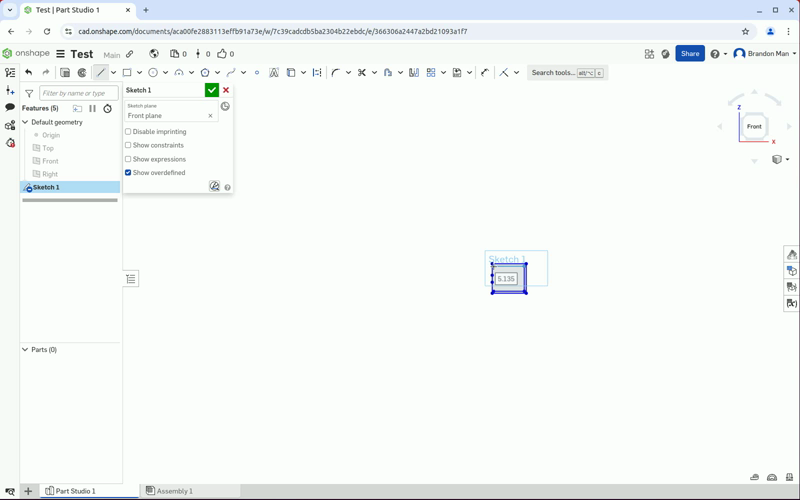
scroll(6)
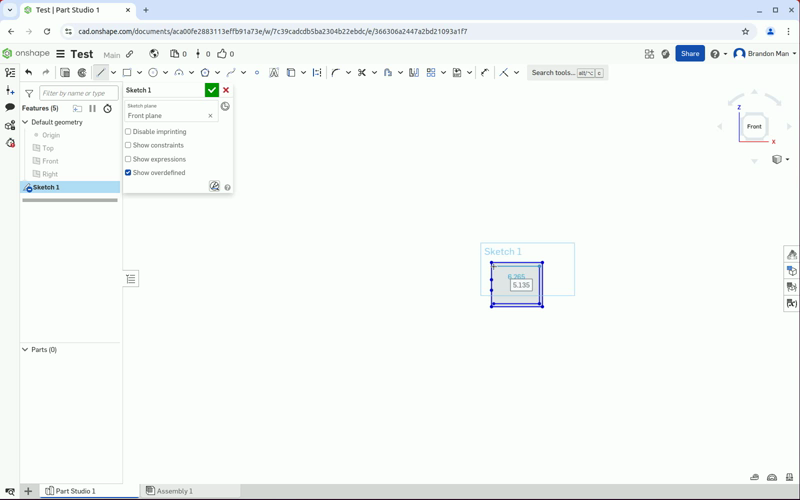
scroll(6)
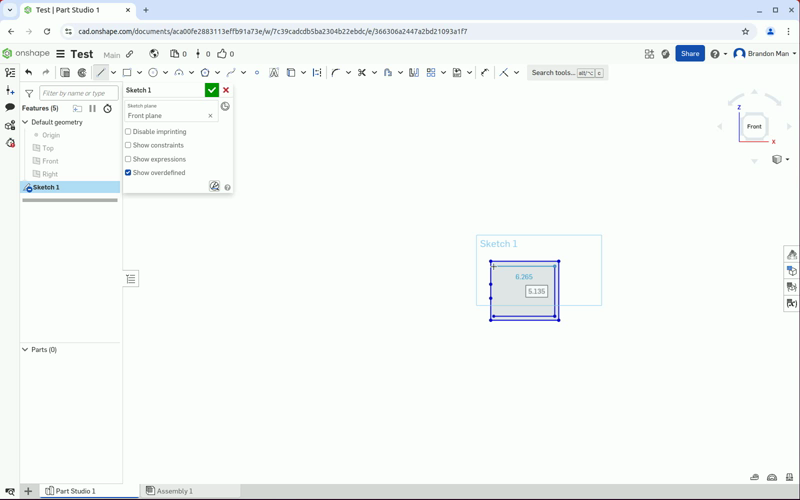
scroll(6)
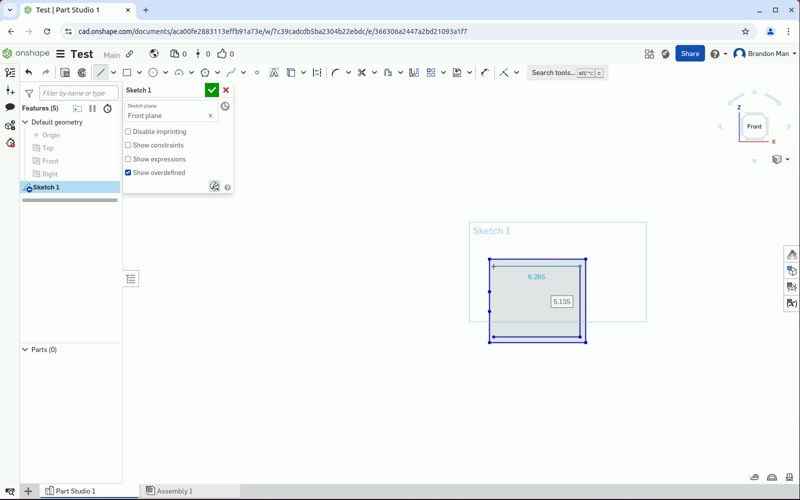
scroll(6)
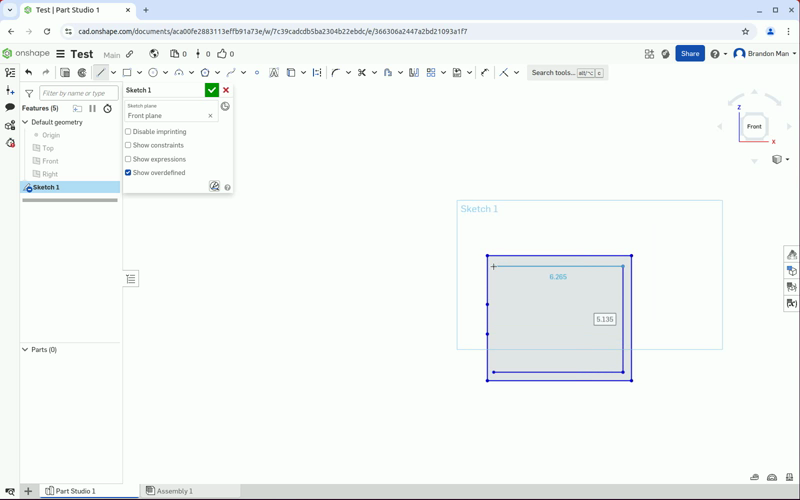
scroll(6)
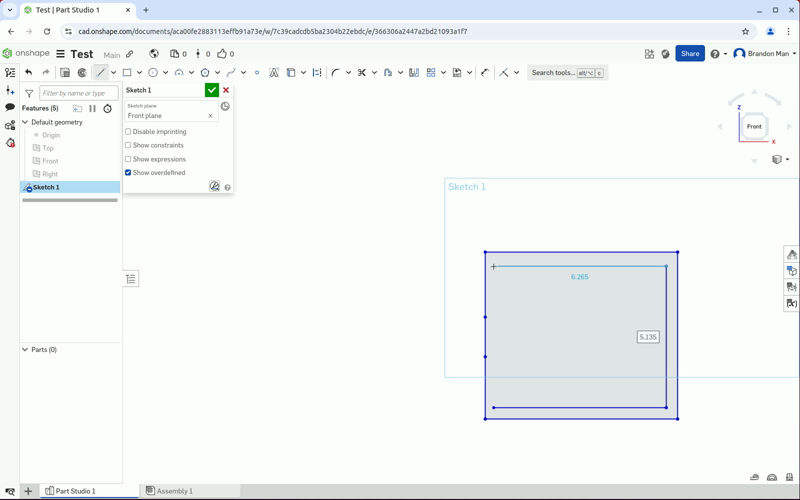
scroll(6)
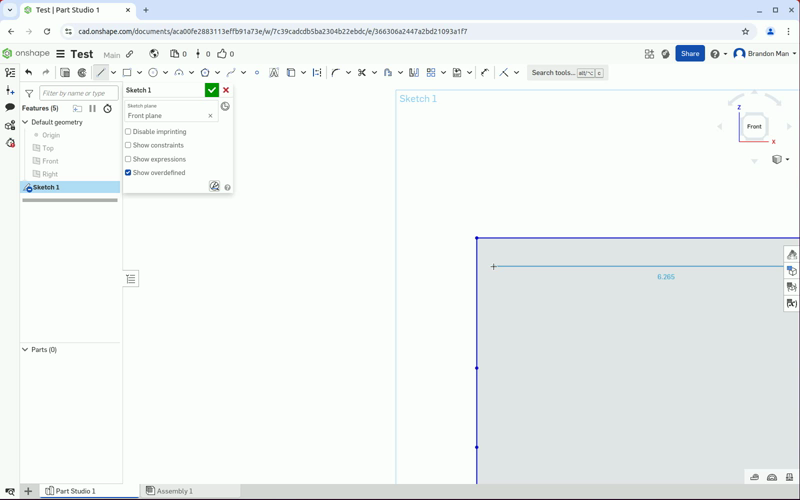
click(493, 266)
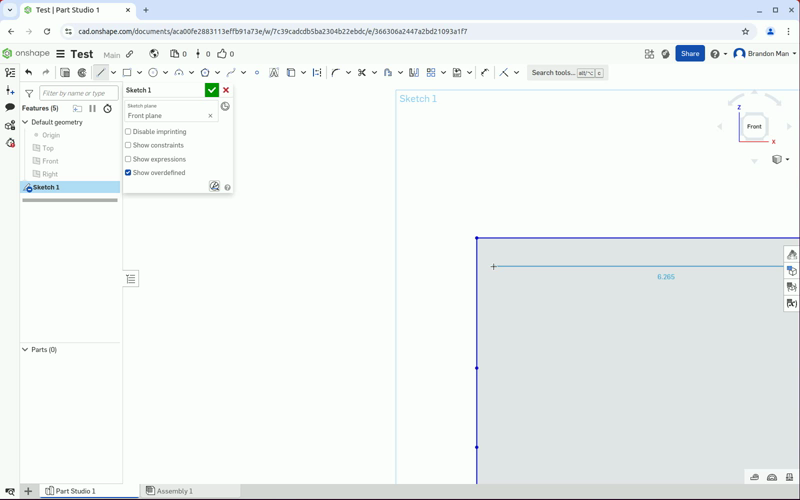
scroll(-6)
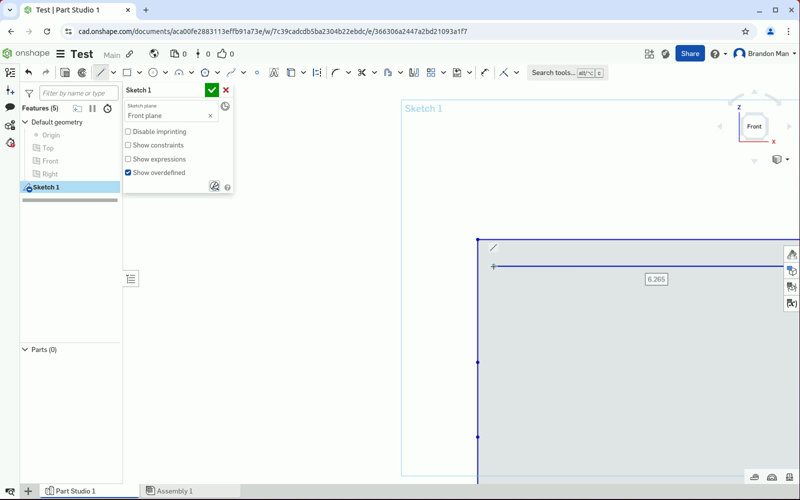
scroll(-6)
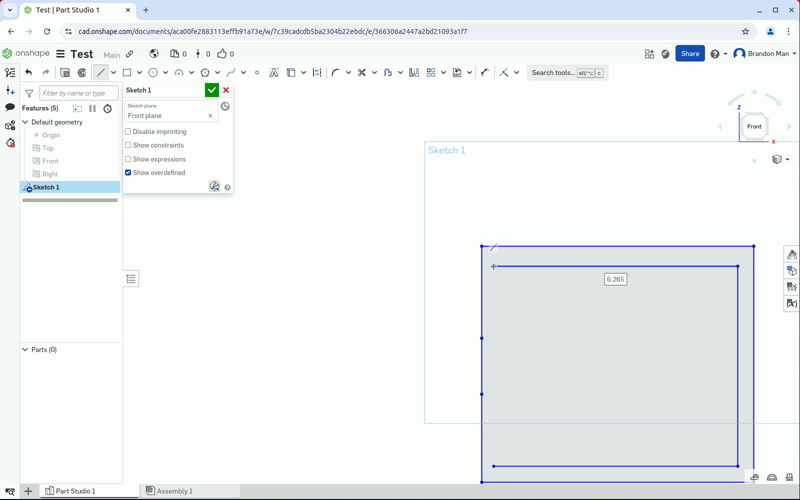
scroll(-6)
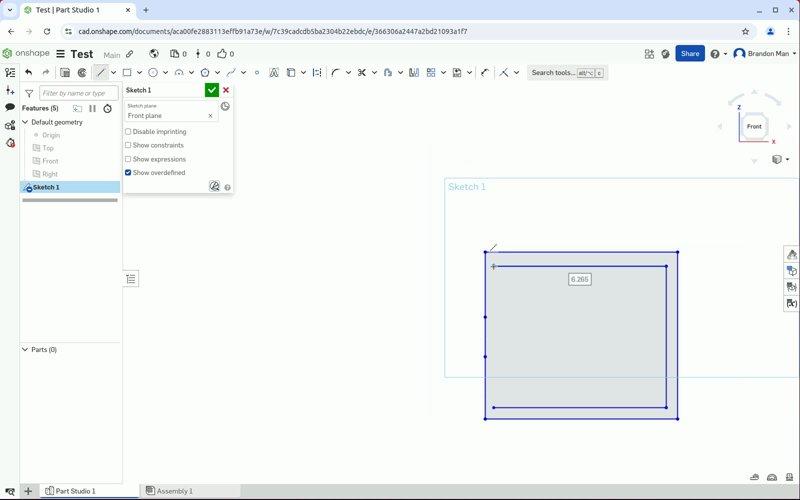
scroll(-6)
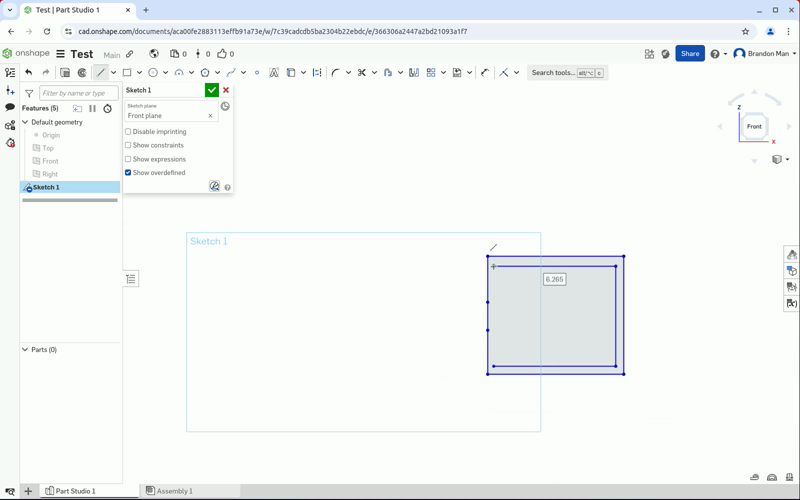
scroll(-6)
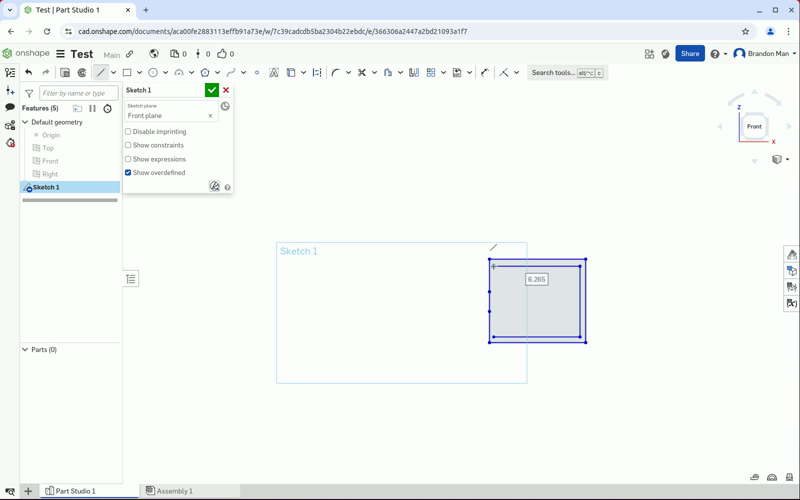
scroll(-6)
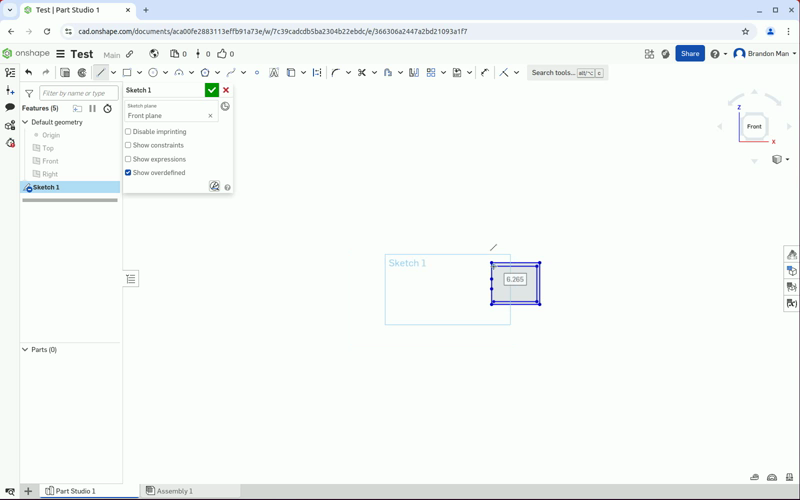
scroll(-6)
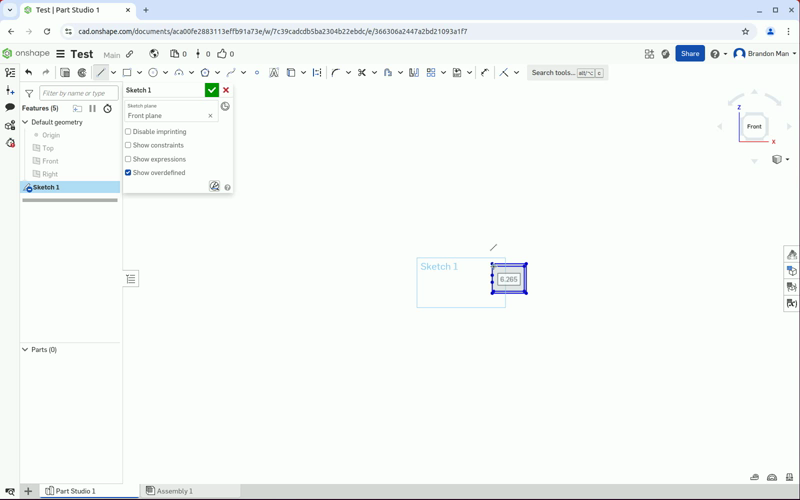
key_up(shift)
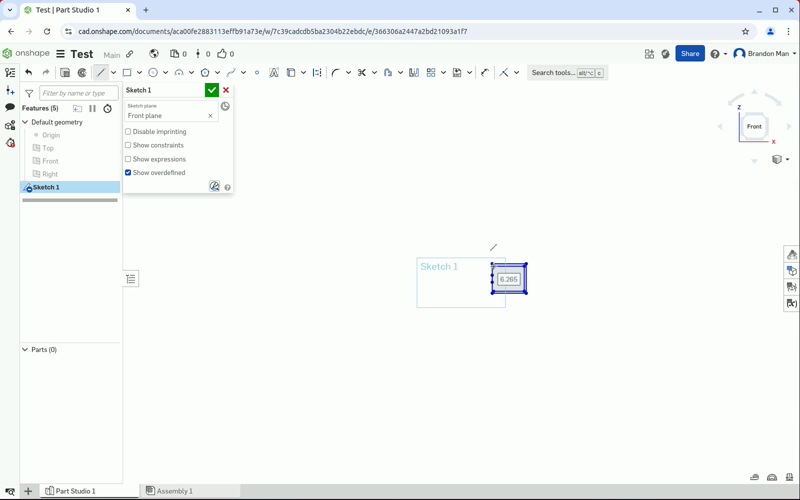
mouse_move(523, 266)
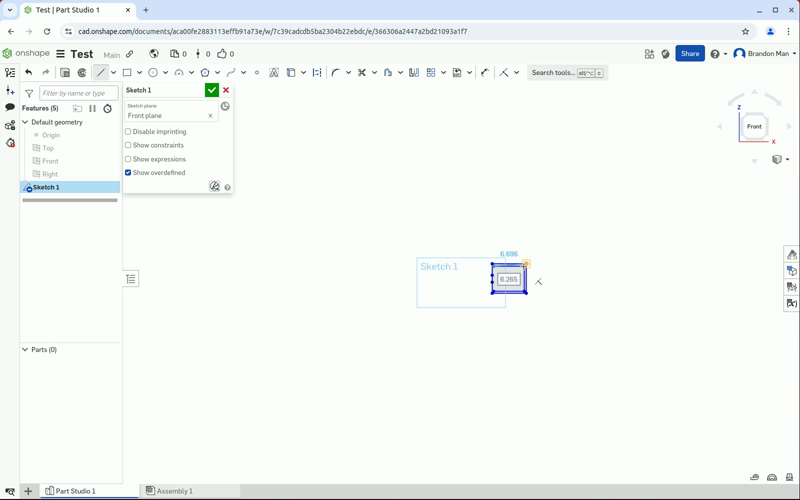
key_down(shift)
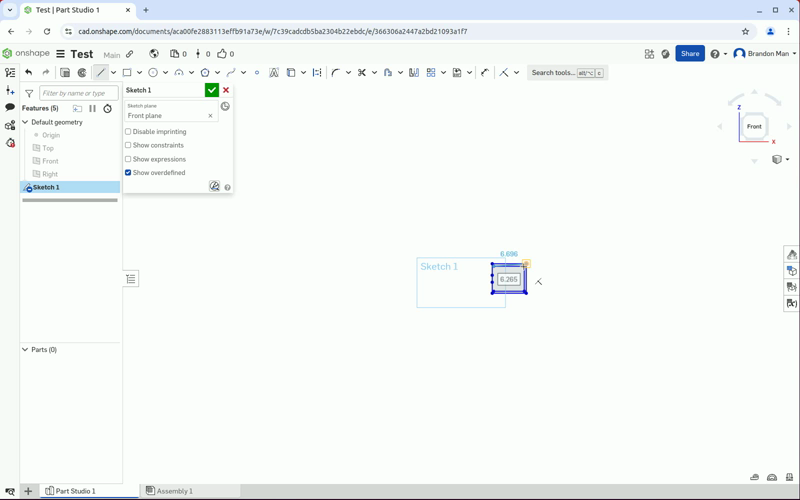
mouse_move(493, 291)
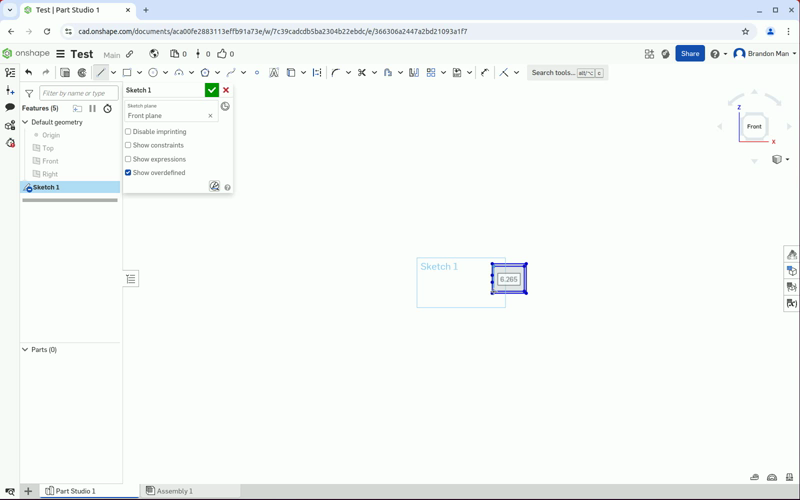
scroll(6)
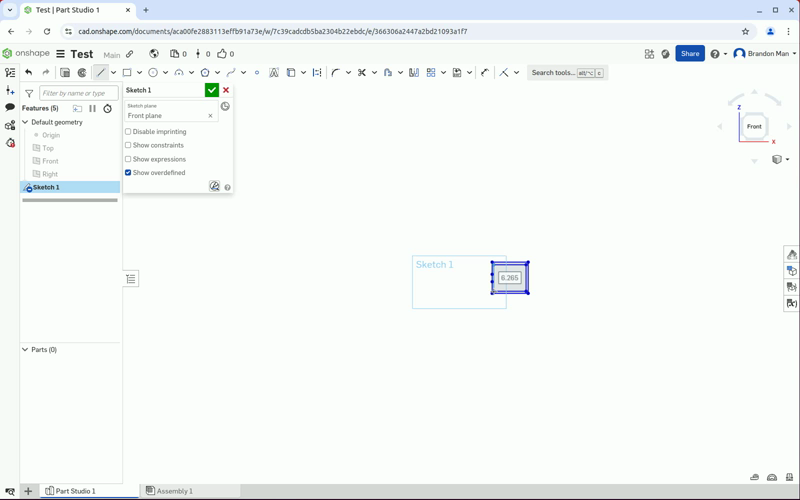
scroll(6)
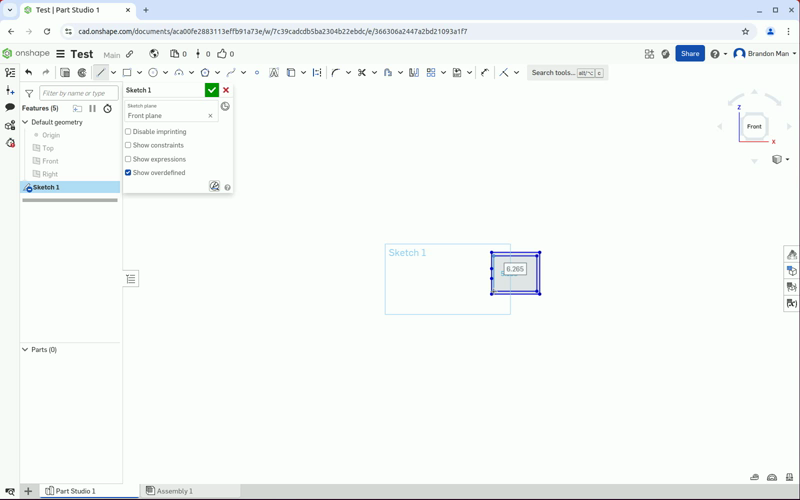
scroll(6)
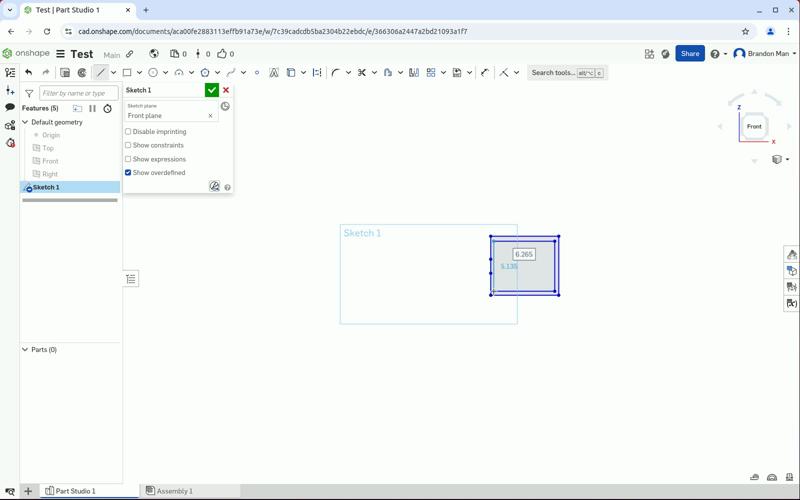
scroll(6)
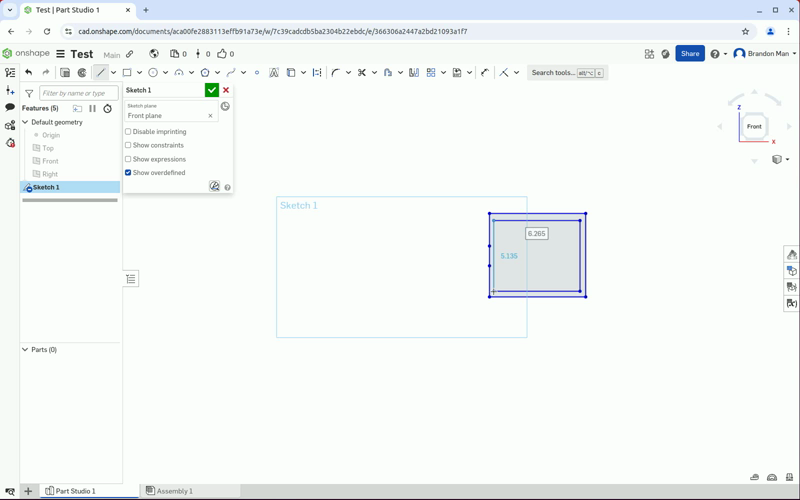
scroll(6)
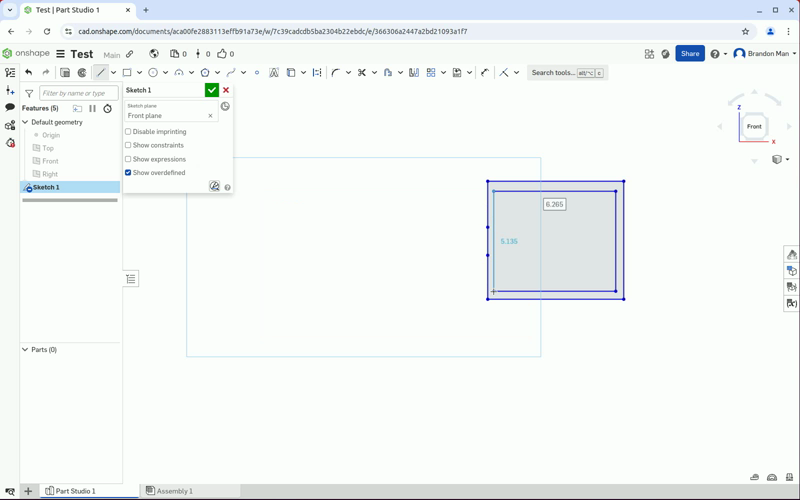
scroll(6)
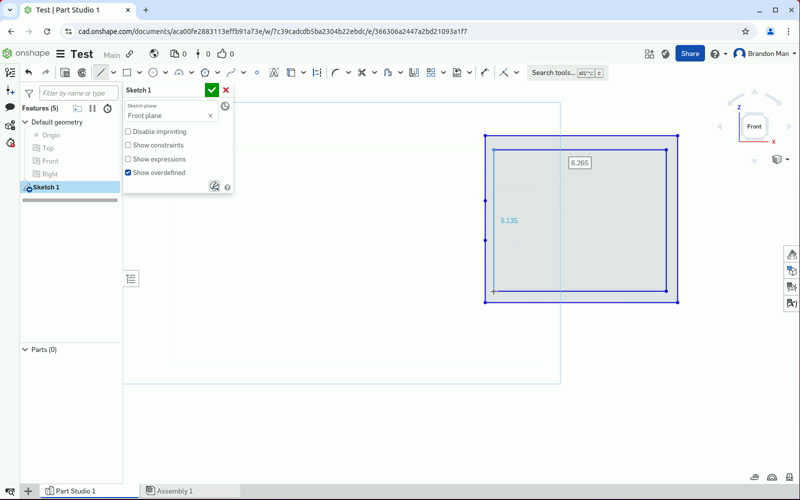
scroll(6)
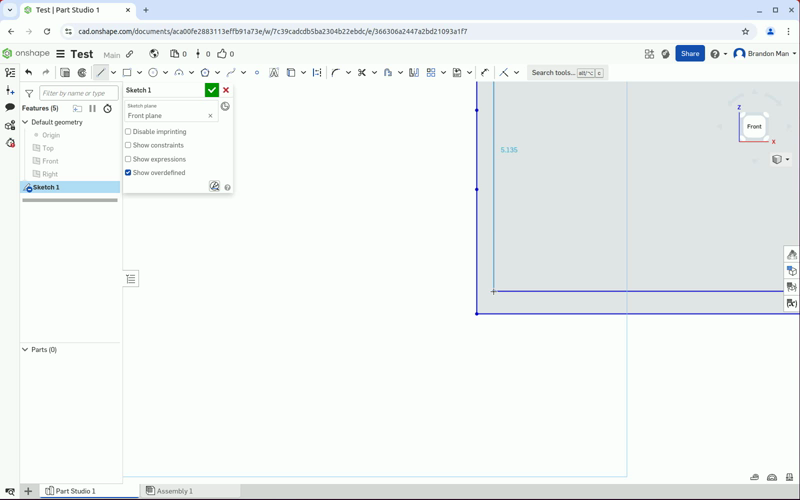
key_up(shift)
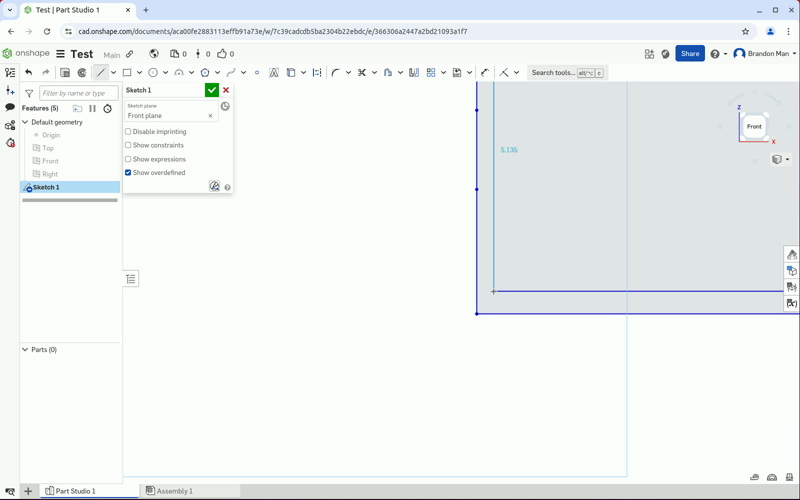
click(493, 291)
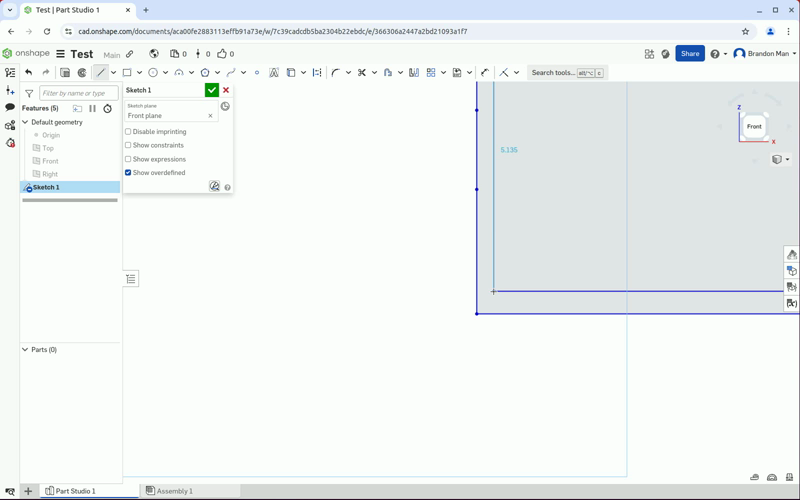
scroll(-6)
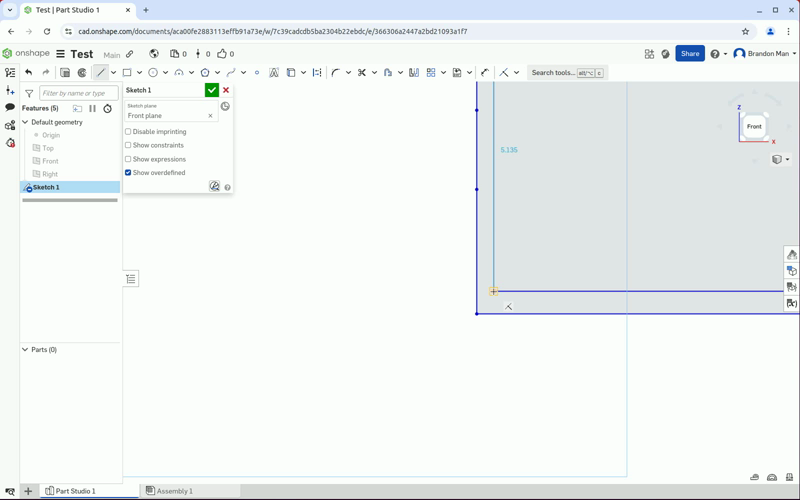
scroll(-6)
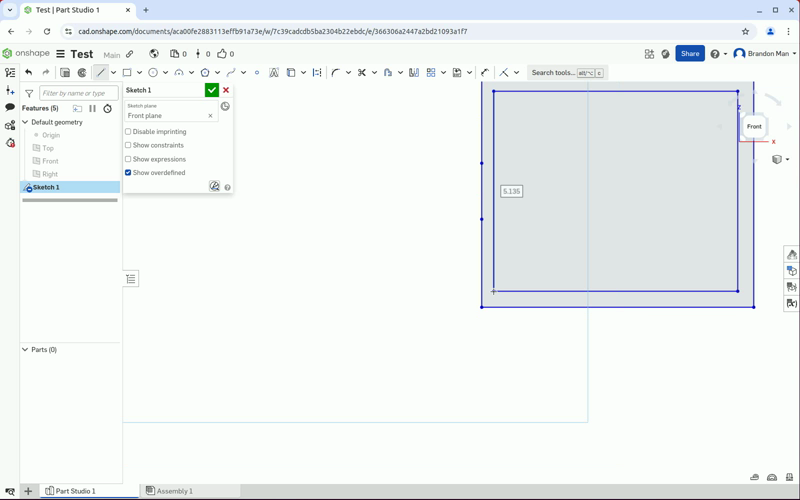
scroll(-6)
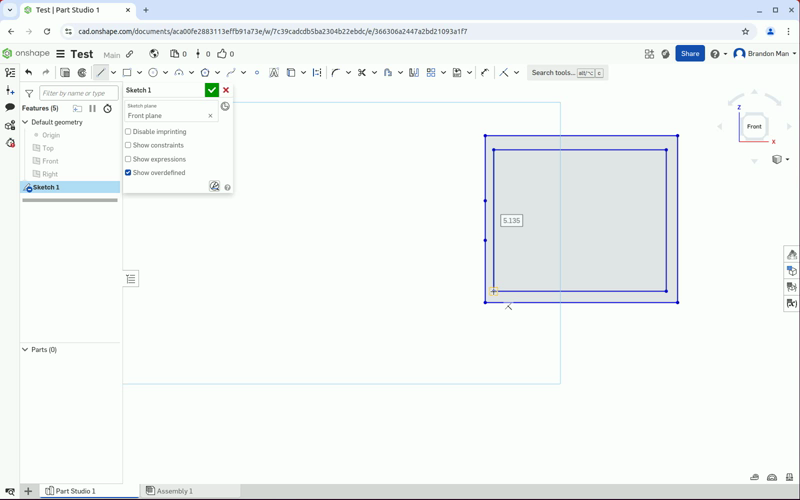
scroll(-6)
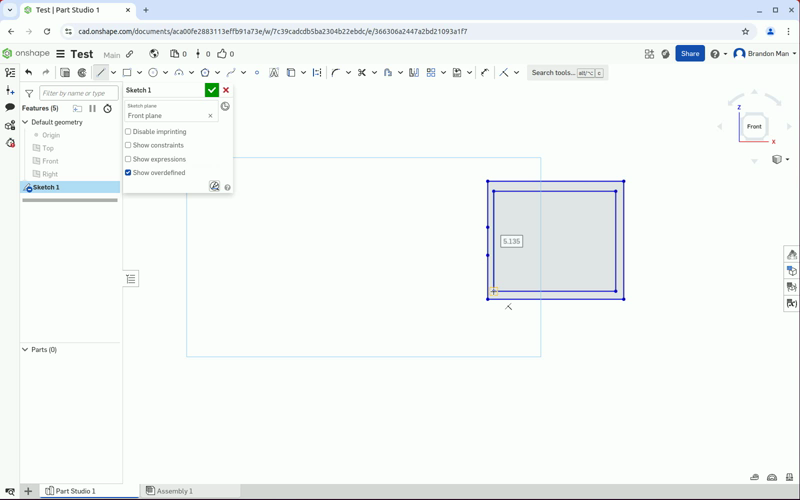
scroll(-6)
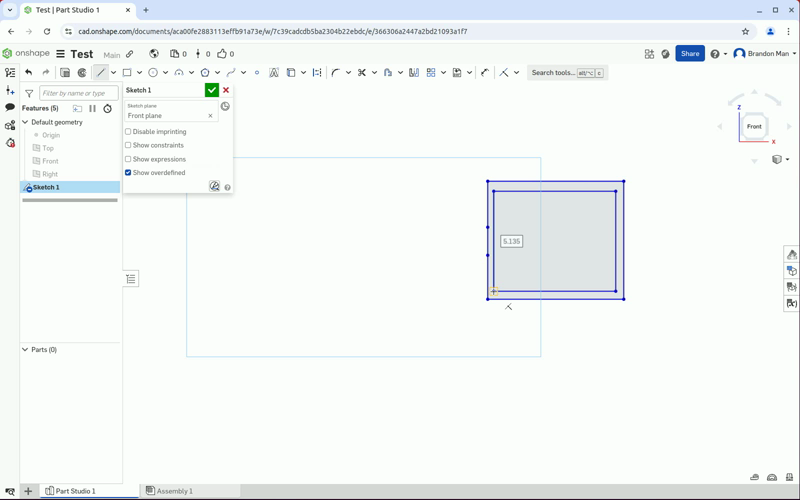
scroll(-6)
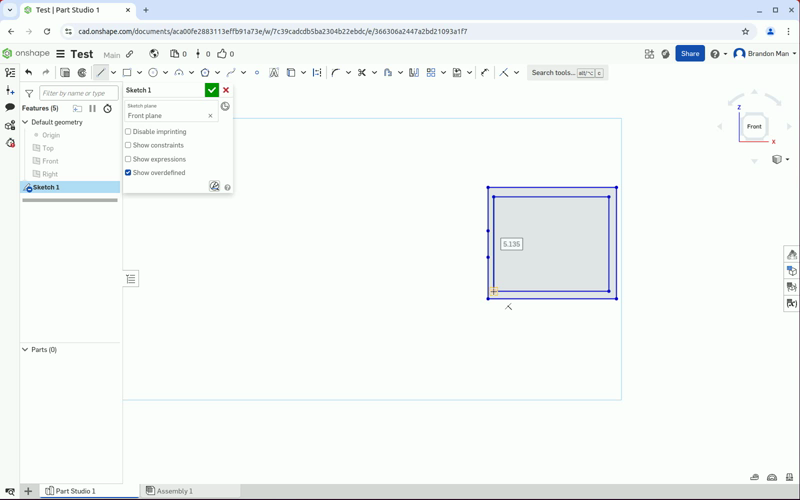
scroll(-6)
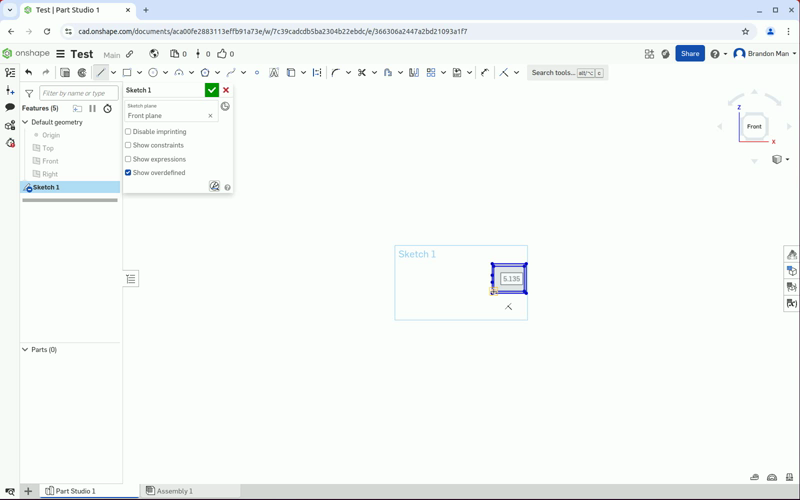
key(esc)
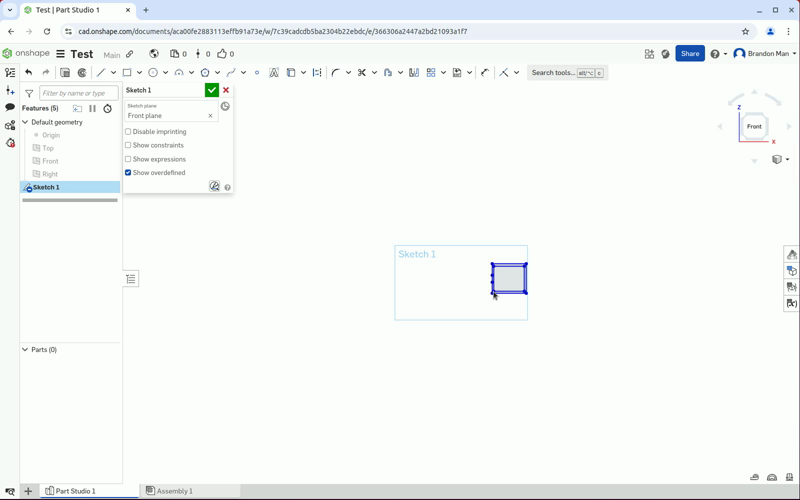
mouse_move(492, 278)
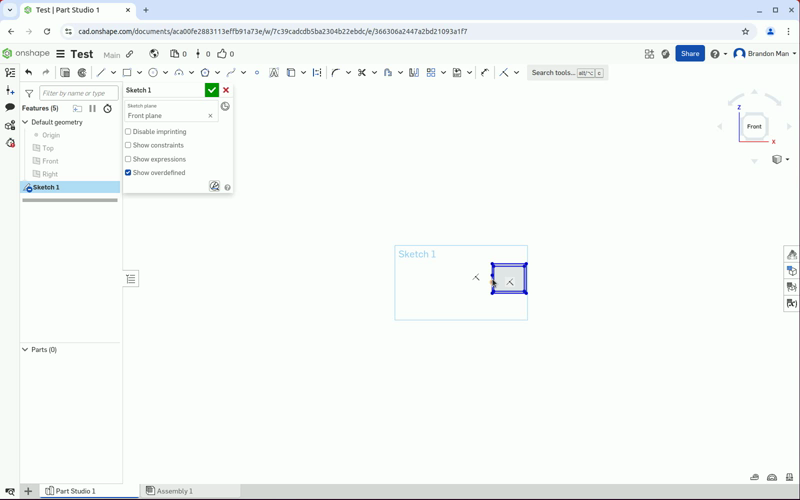
scroll(6)
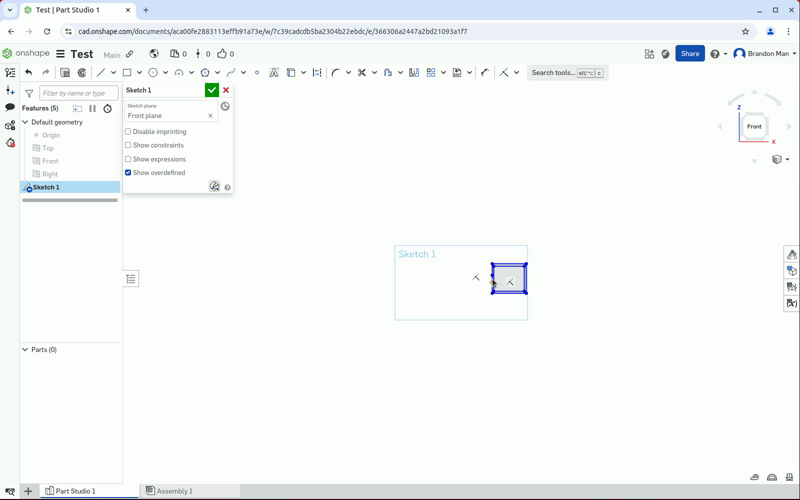
scroll(6)
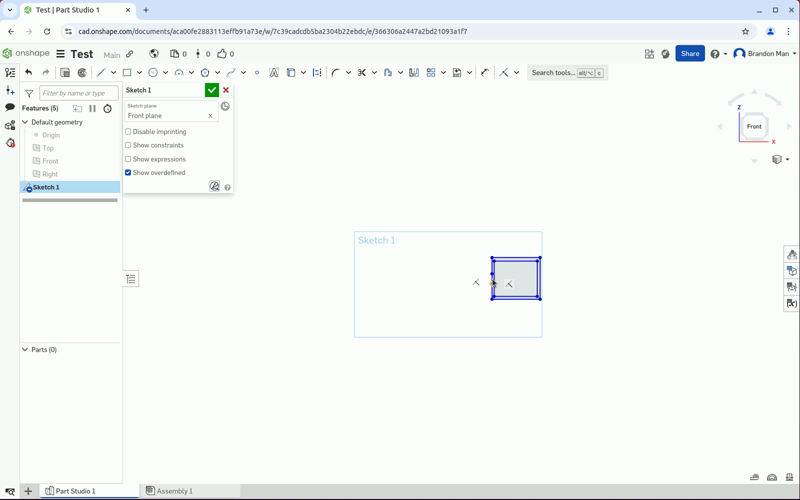
scroll(6)
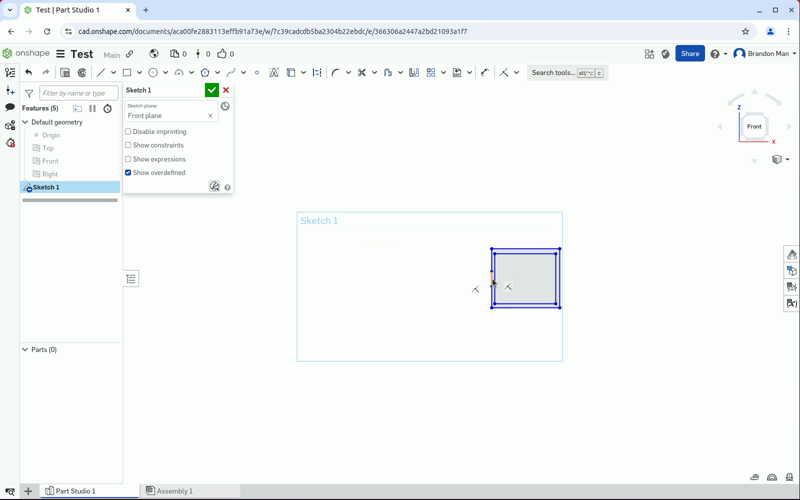
scroll(6)
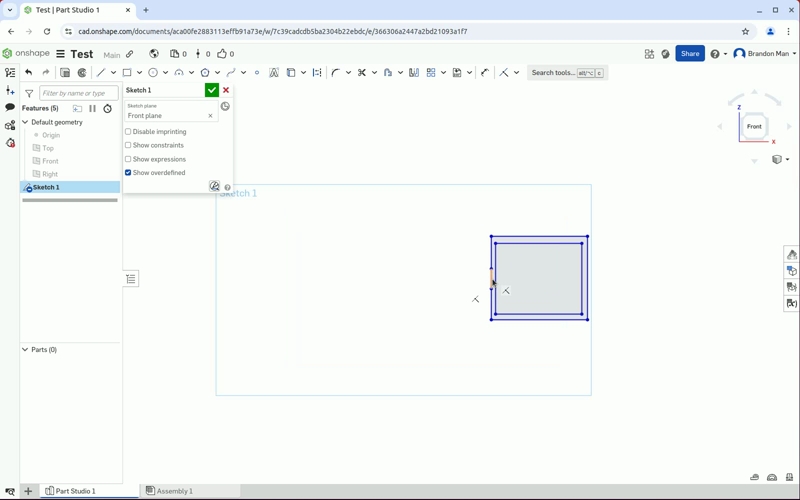
scroll(6)
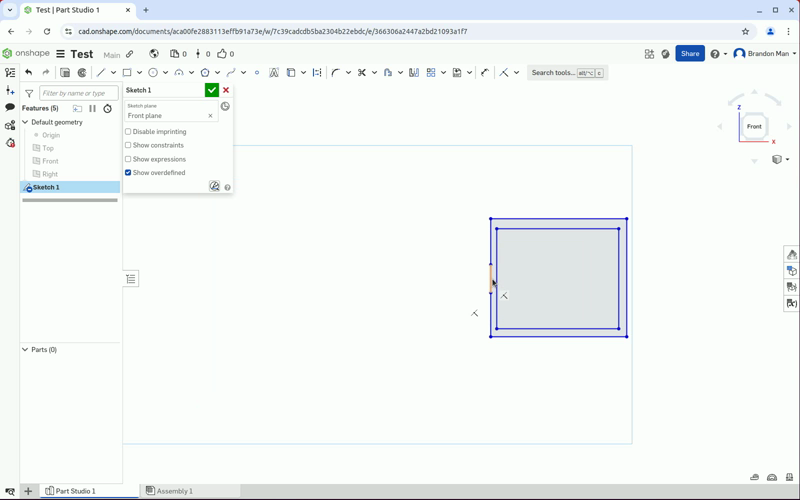
scroll(6)
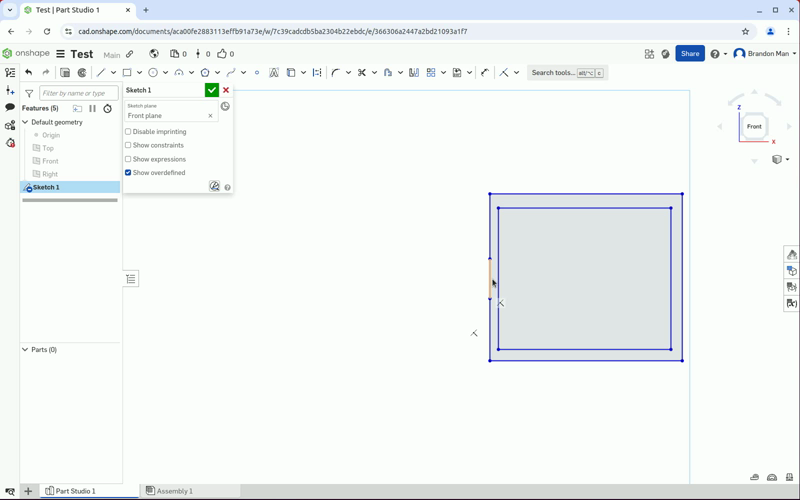
scroll(6)
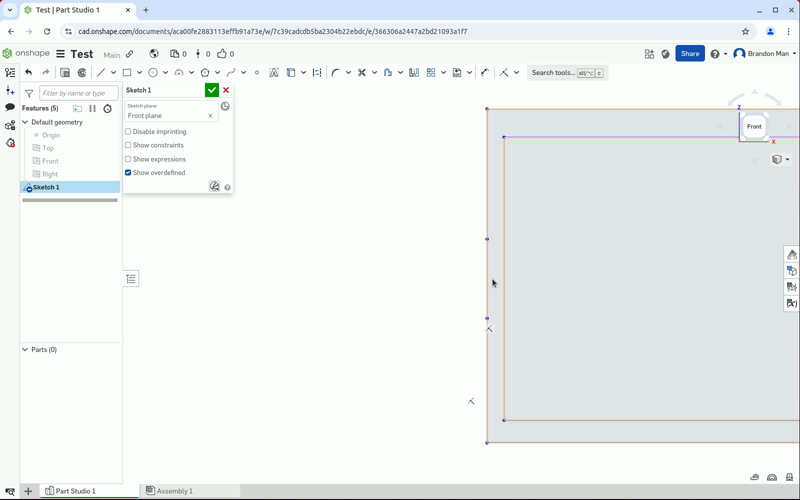
click(492, 278)
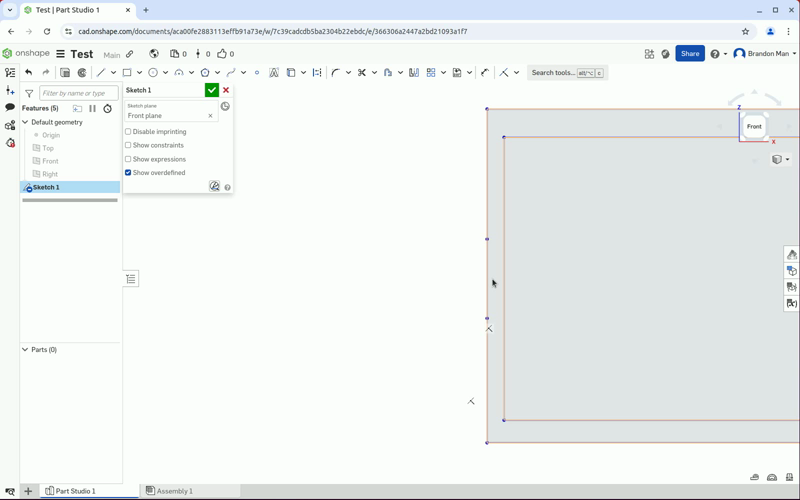
scroll(-6)
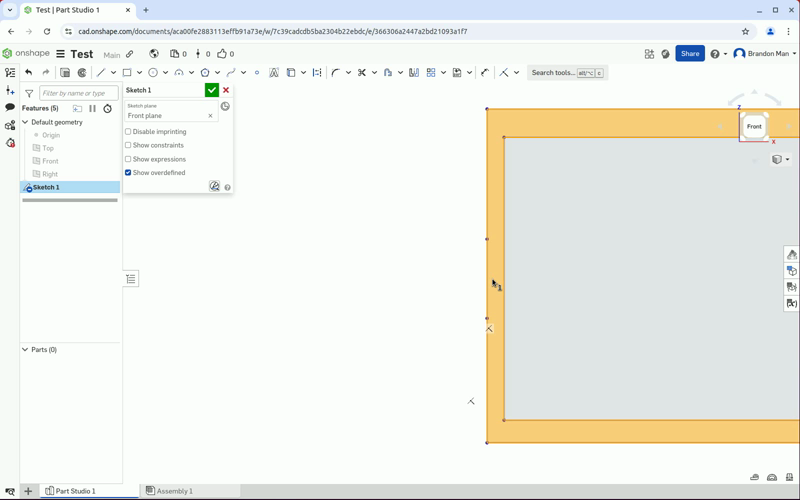
scroll(-6)
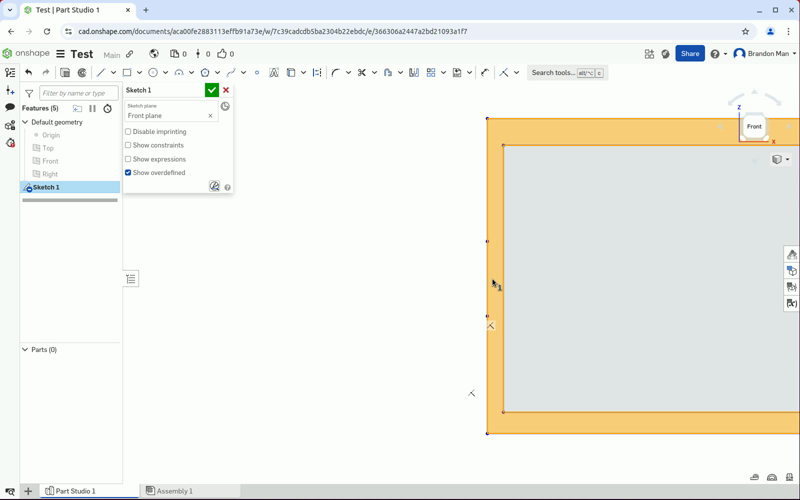
scroll(-6)
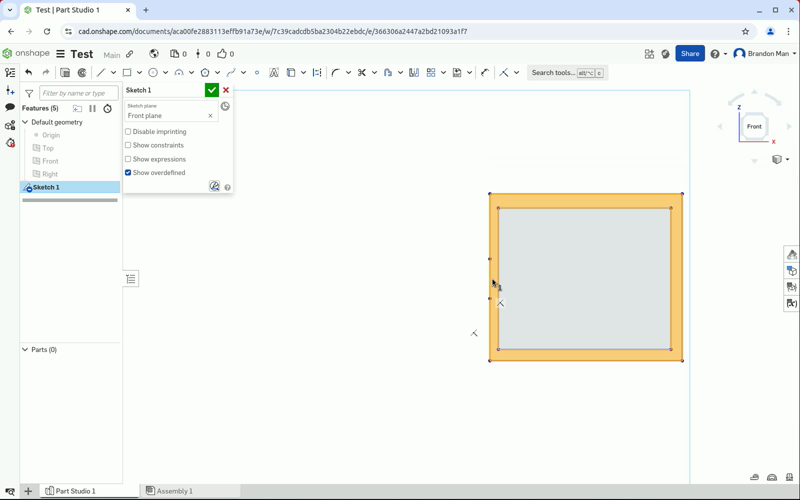
scroll(-6)
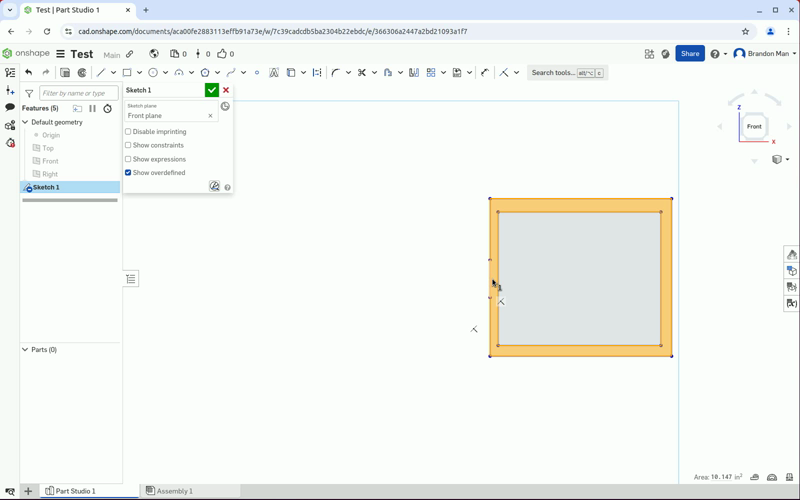
scroll(-6)
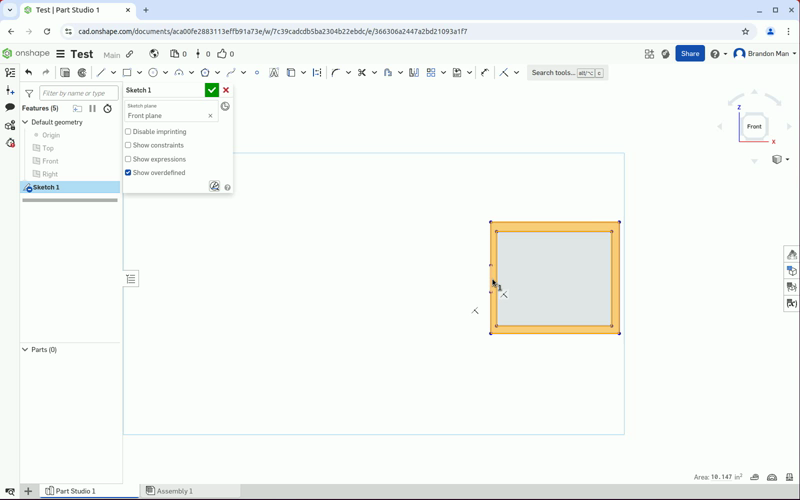
scroll(-6)
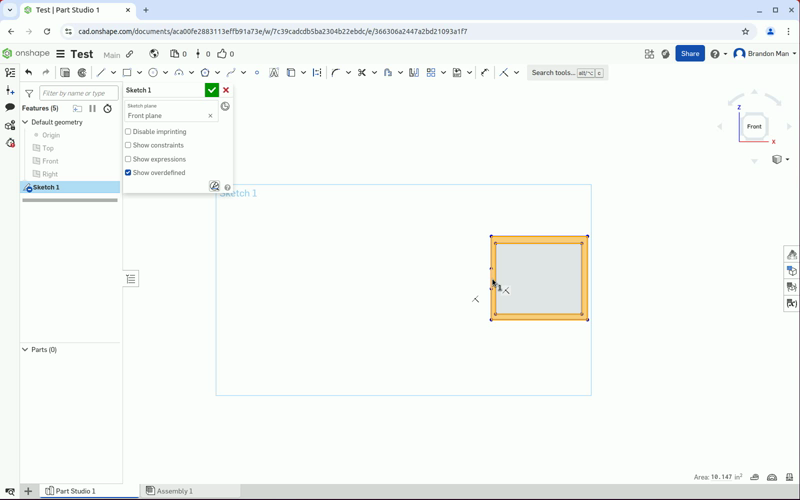
scroll(-6)
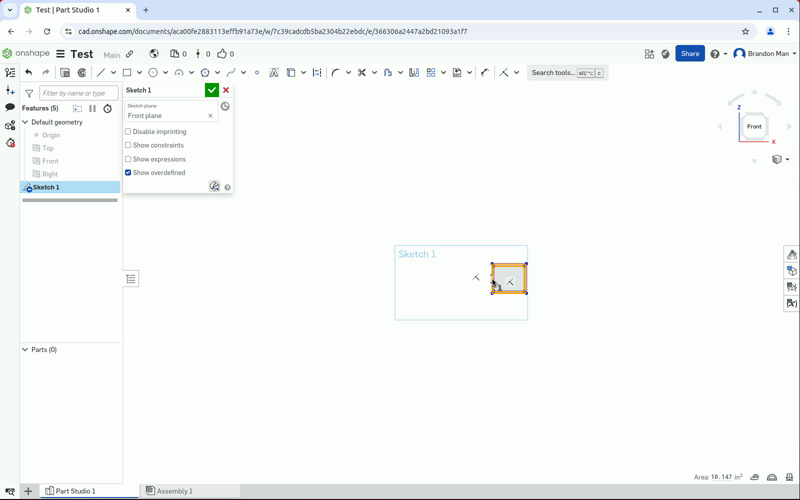
mouse_move(73, 352)
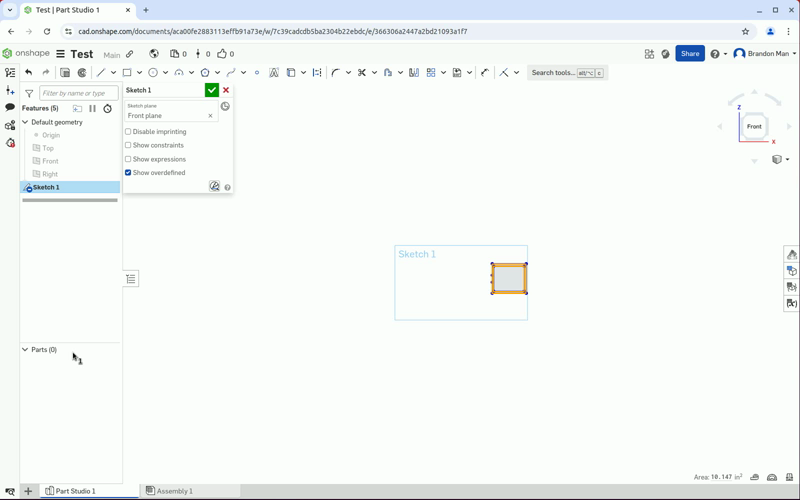
key(shift+y)
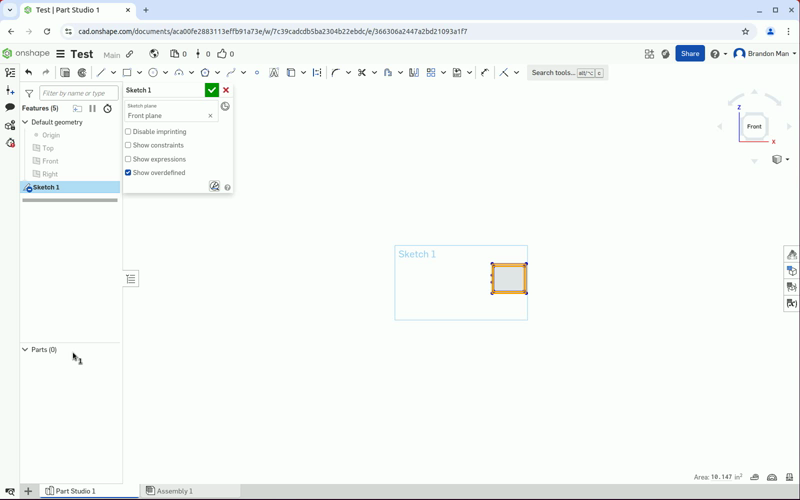
key(shift+e)
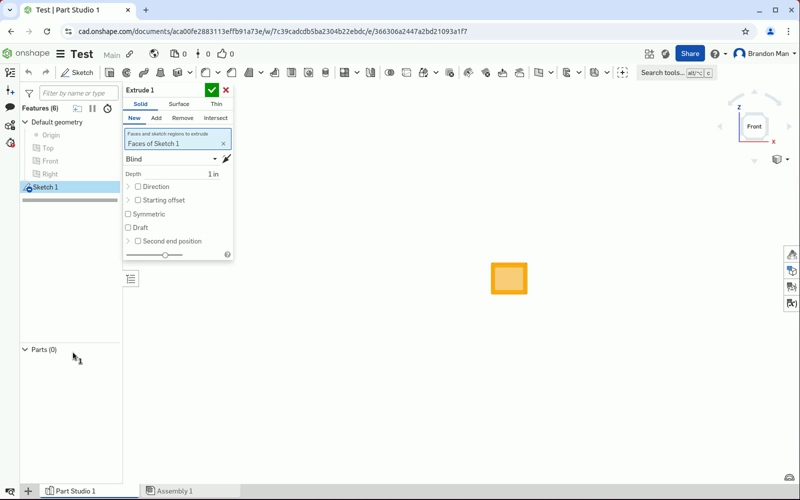
mouse_move(143, 106)
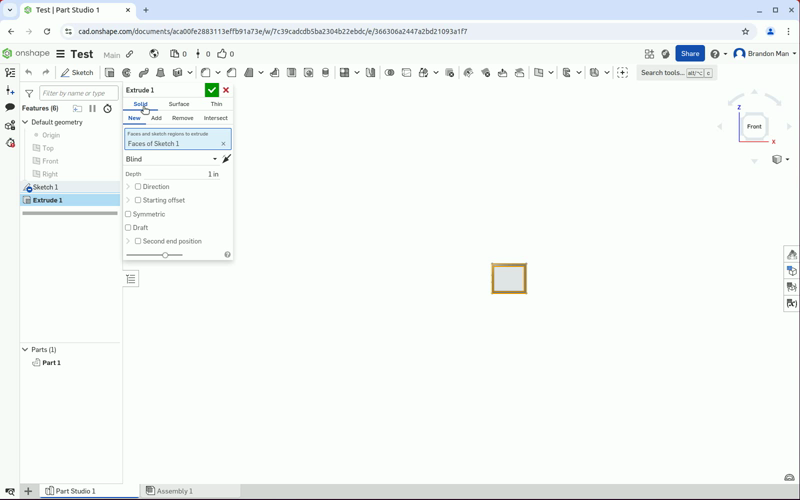
click(143, 106)
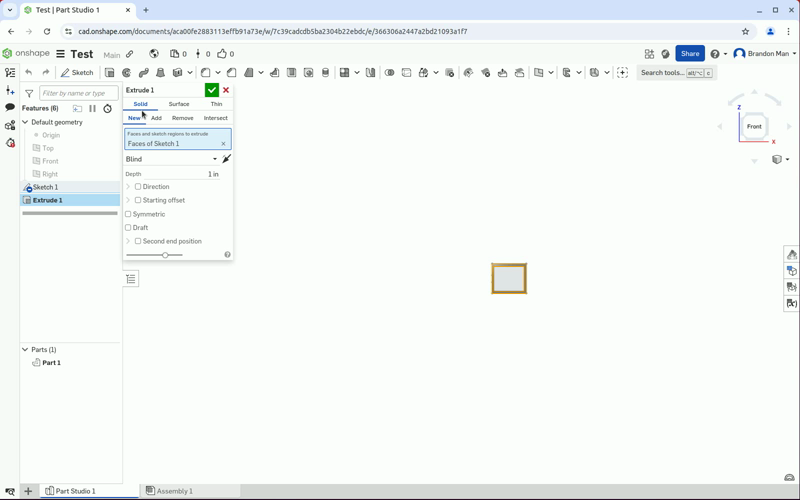
mouse_move(137, 120)
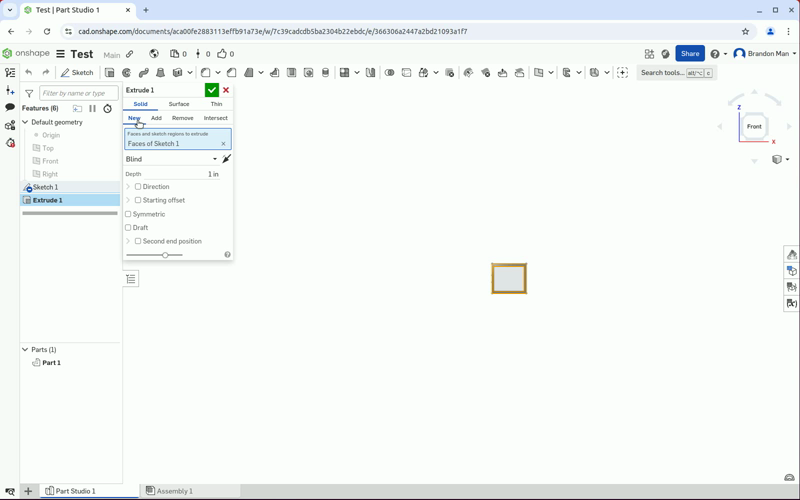
click(137, 120)
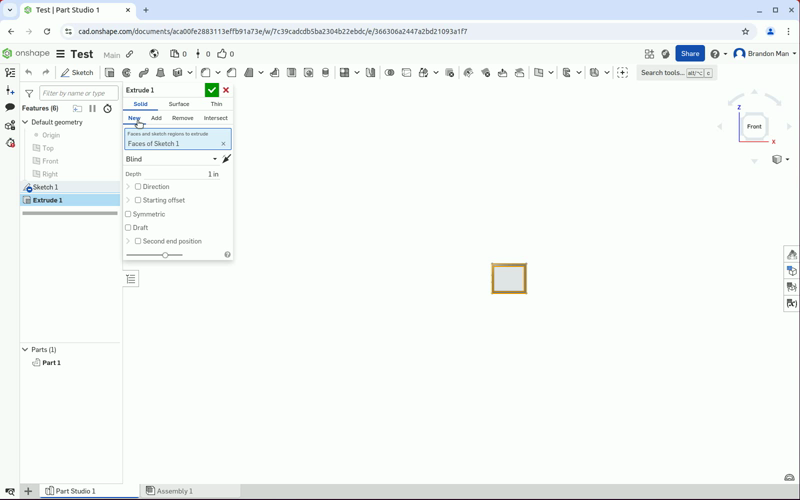
key(tab, 4)
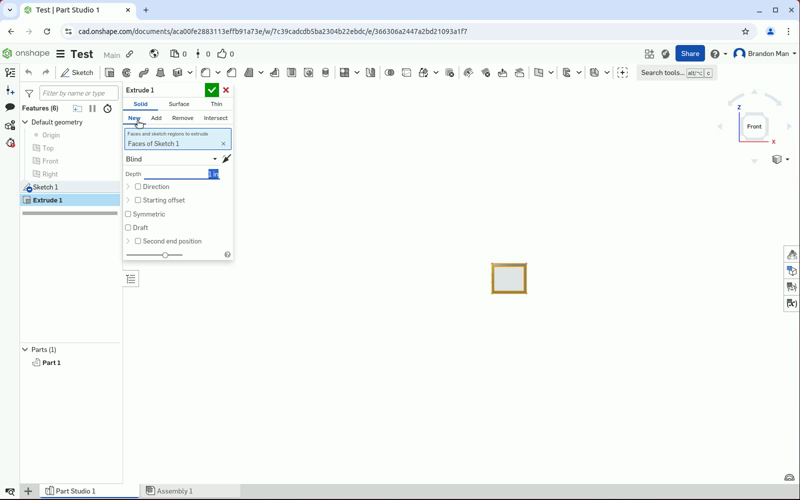
text(1.204)
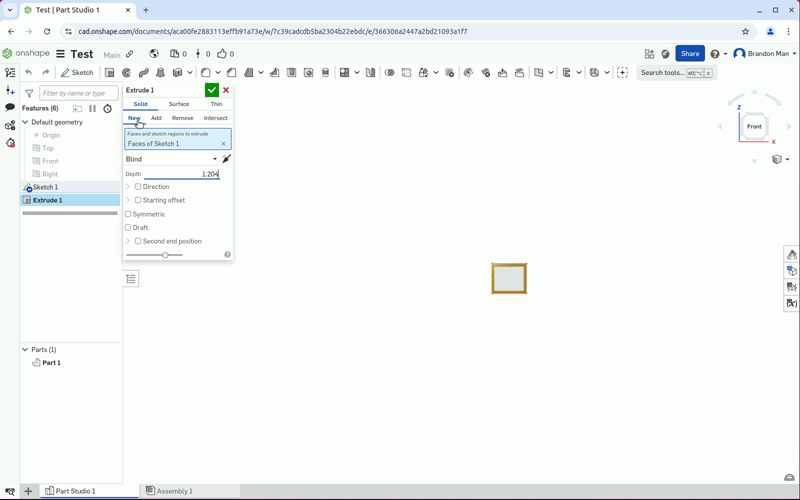
key(enter)
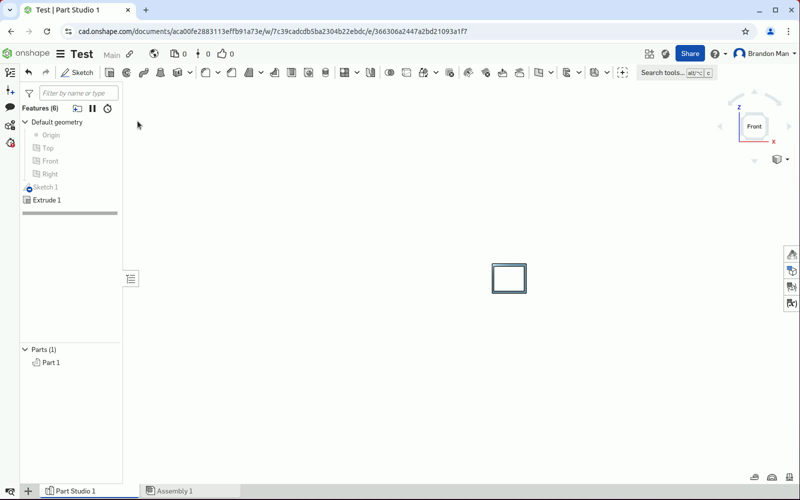
key(shift+h)
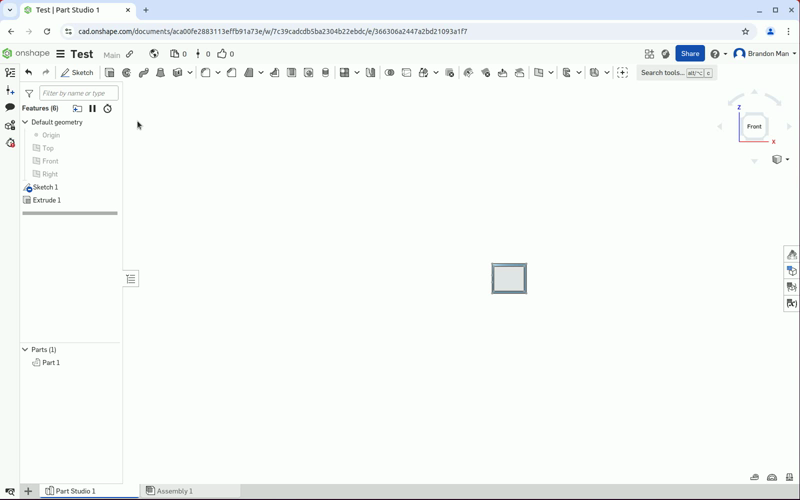
key(shift+h)
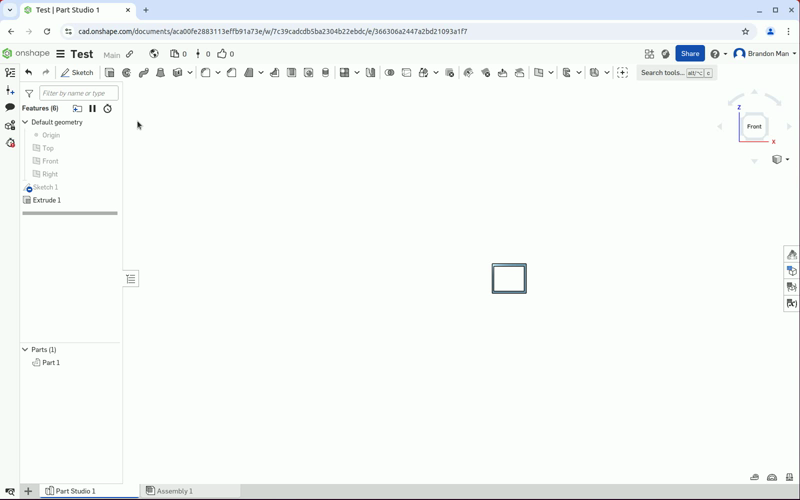
mouse_move(73, 189)
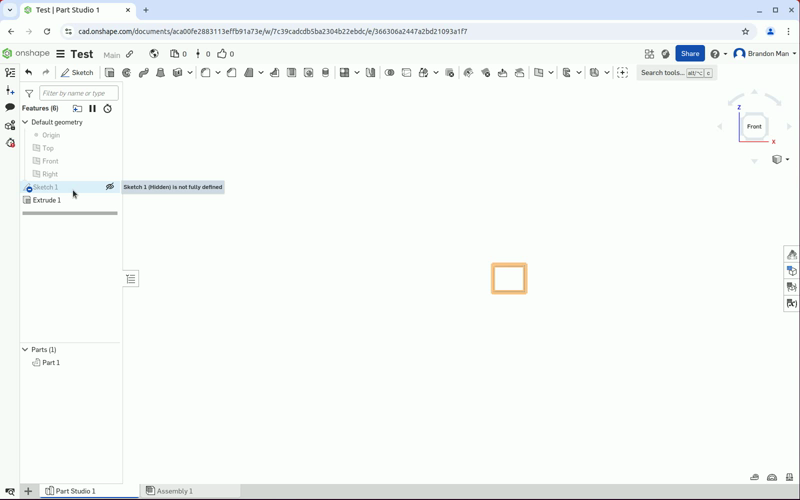
click(73, 189)
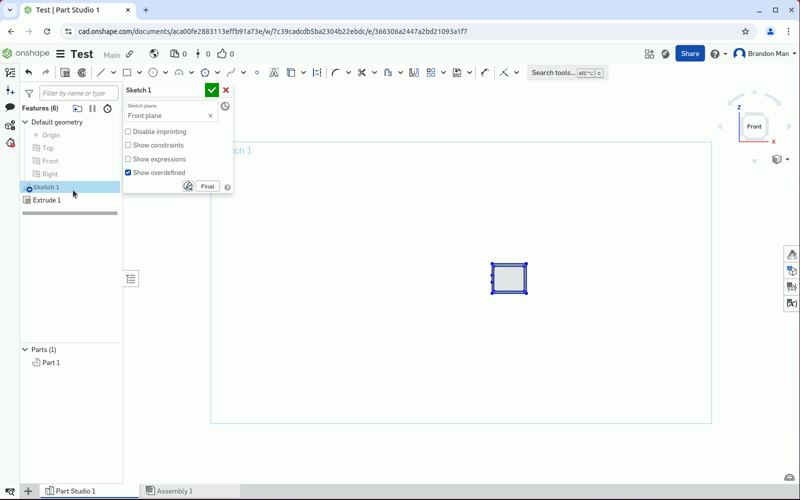
mouse_move(229, 92)
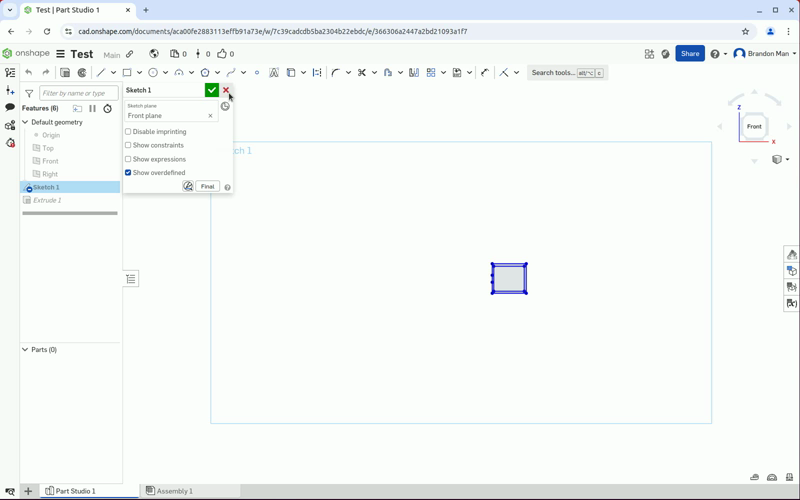
click(229, 92)
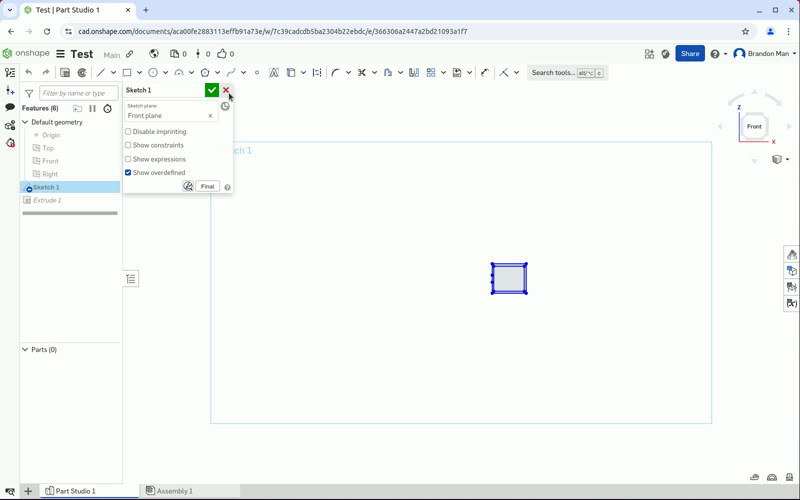
key(shift+s)
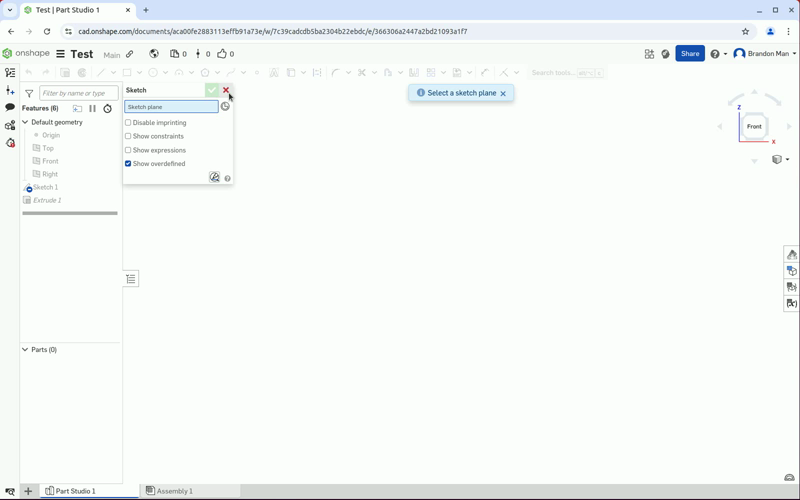
mouse_move(73, 163)
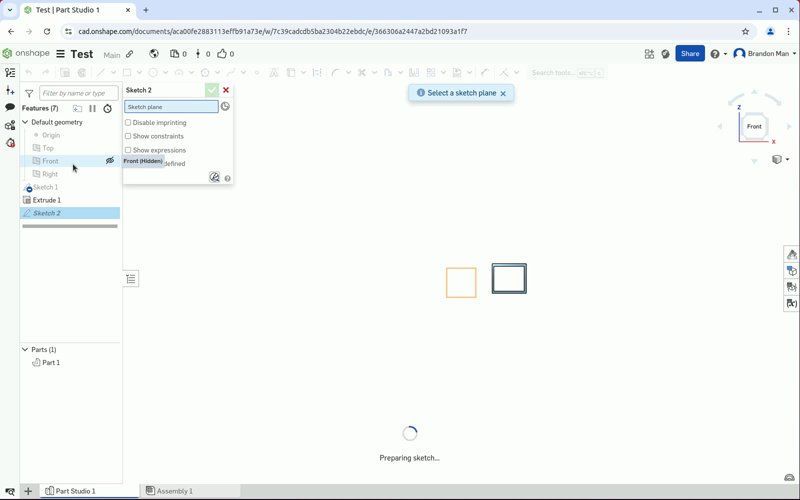
click(73, 163)
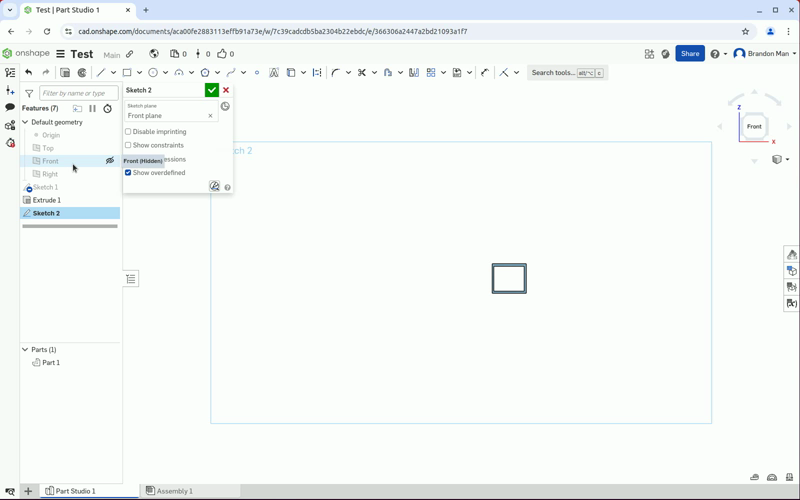
mouse_move(73, 352)
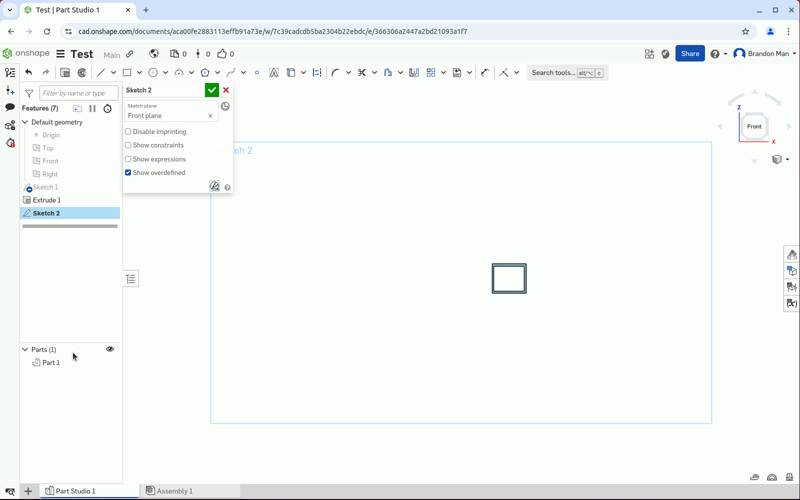
key(y)
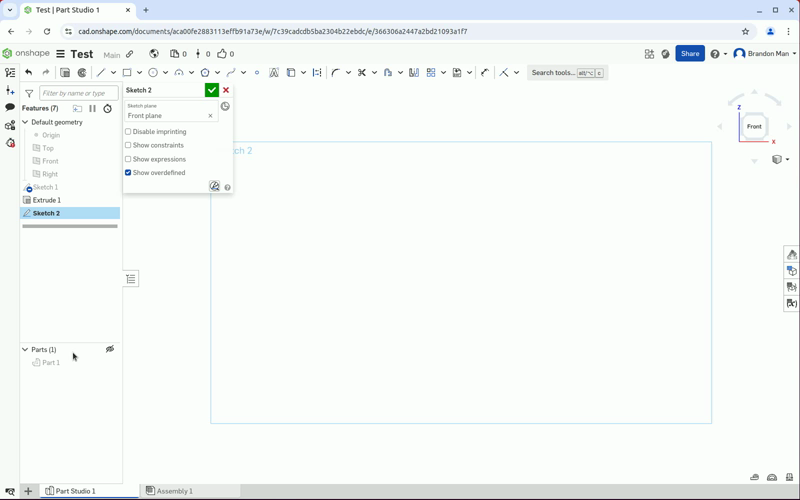
key(l)
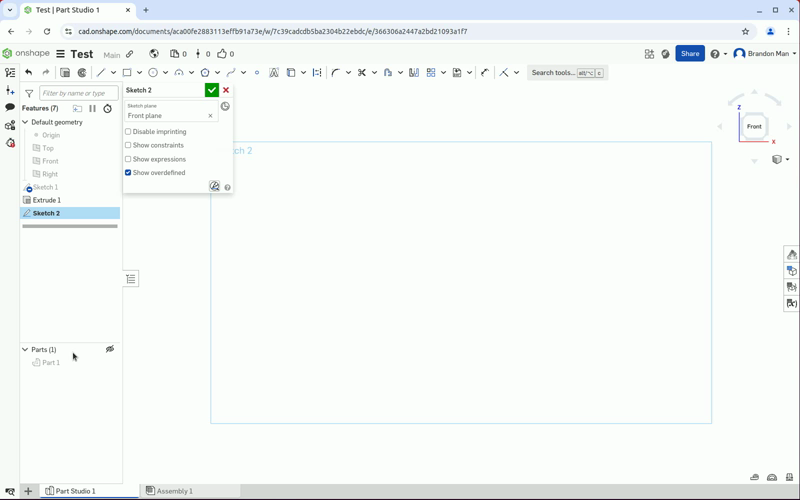
key_down(shift)
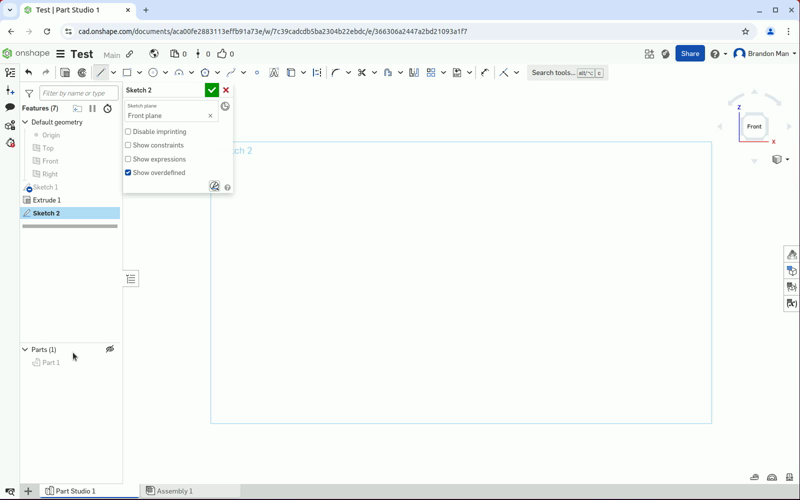
mouse_move(384, 293)
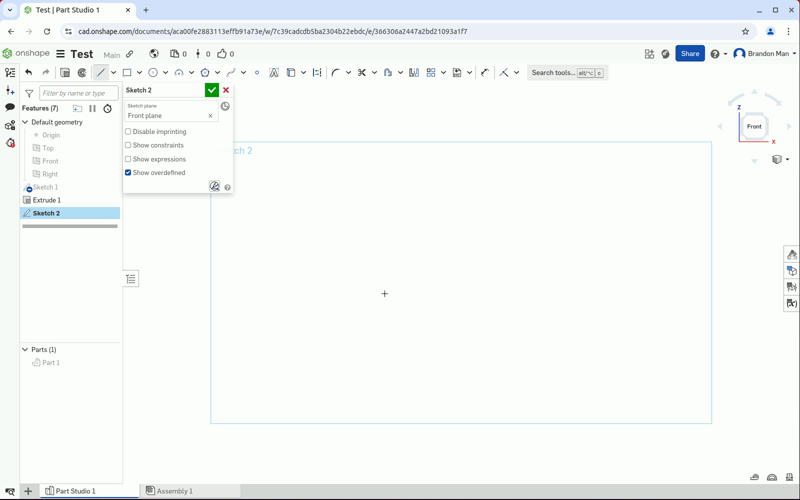
click(384, 293)
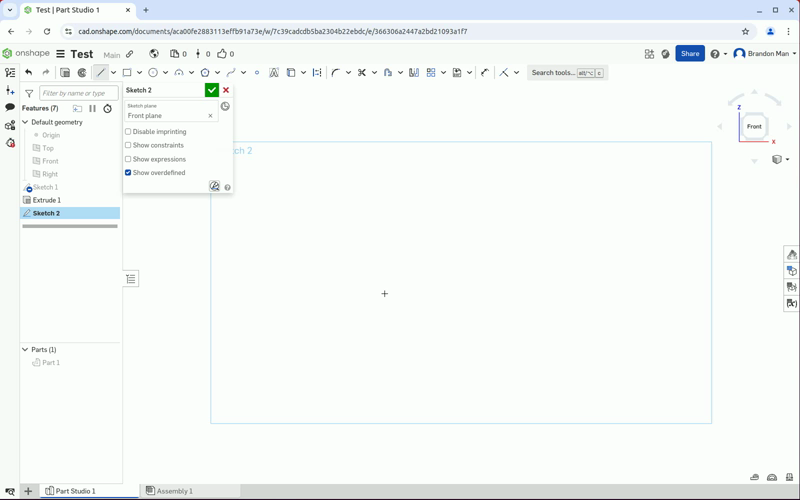
key_up(shift)
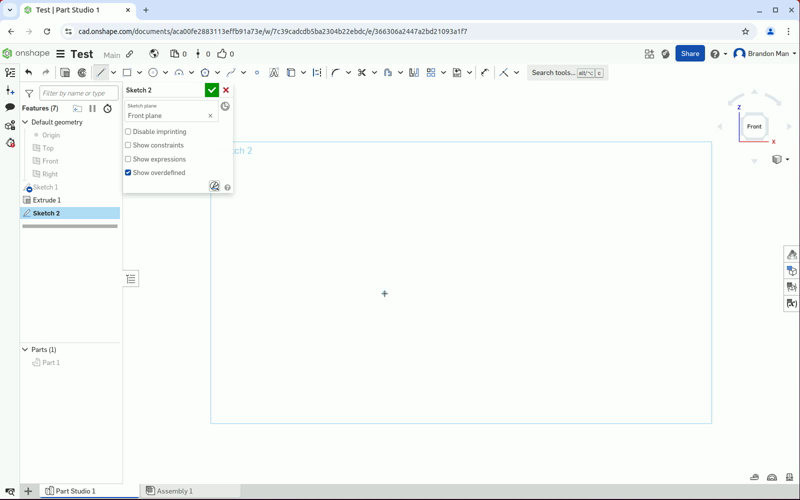
key_down(shift)
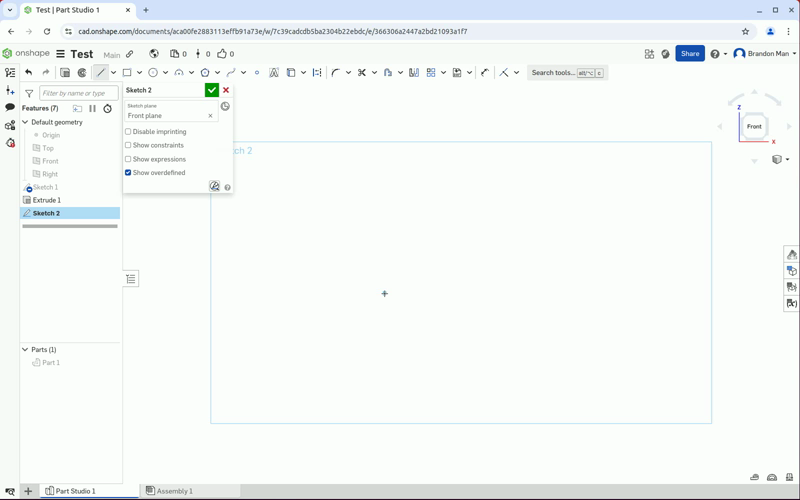
mouse_move(414, 293)
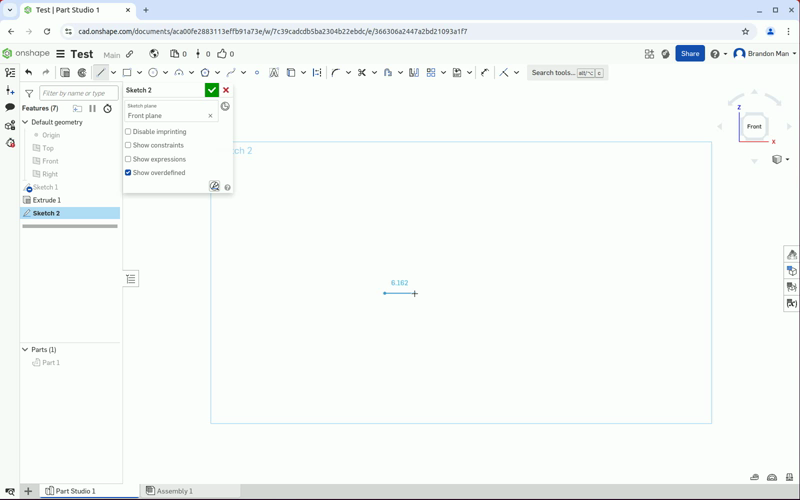
mouse_move(418, 293)
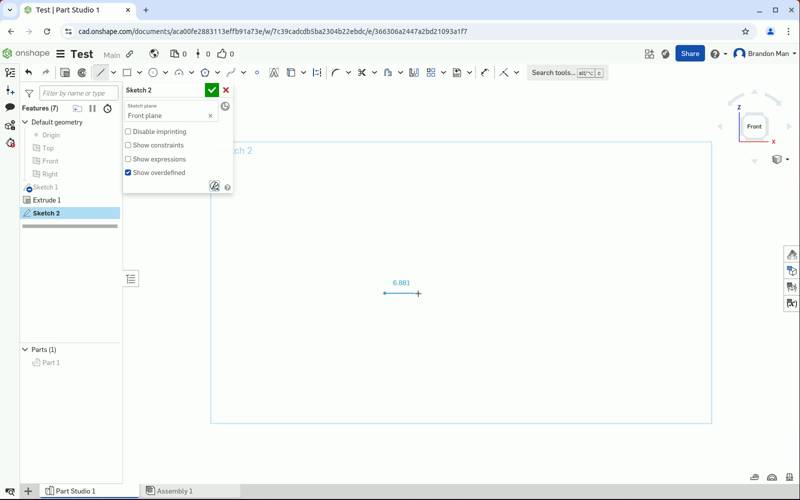
click(418, 293)
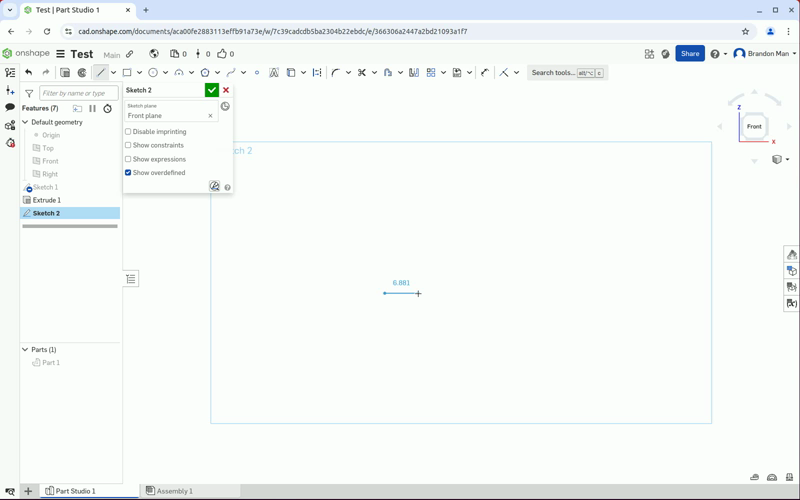
key_up(shift)
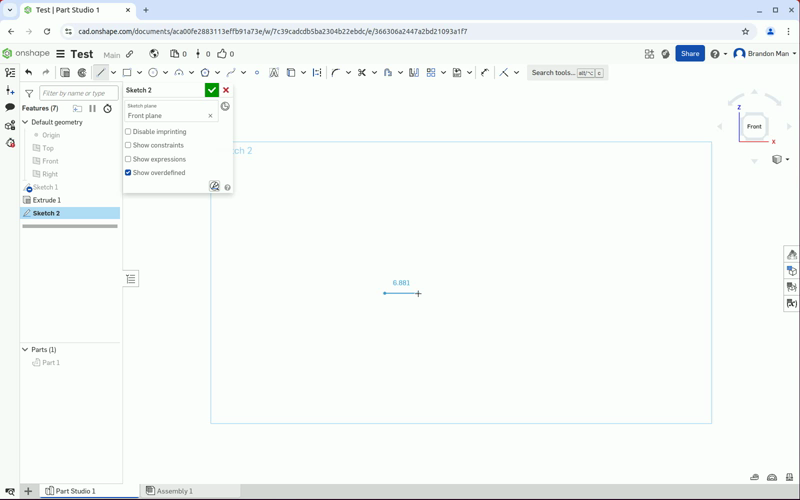
key_down(shift)
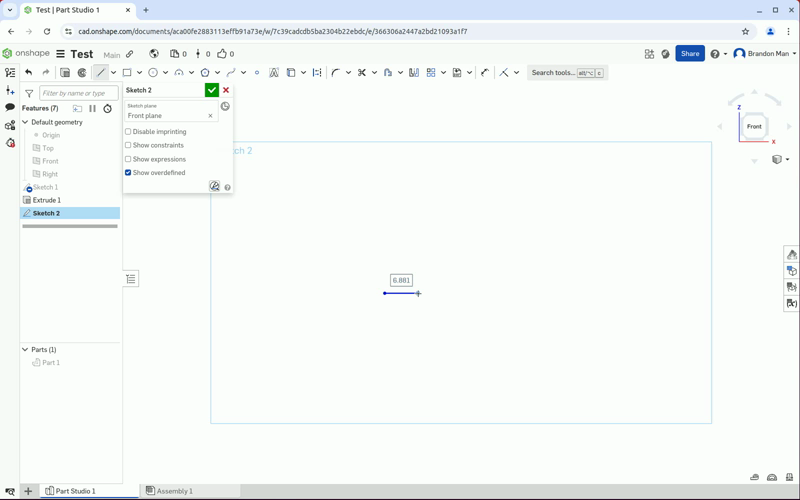
mouse_move(448, 293)
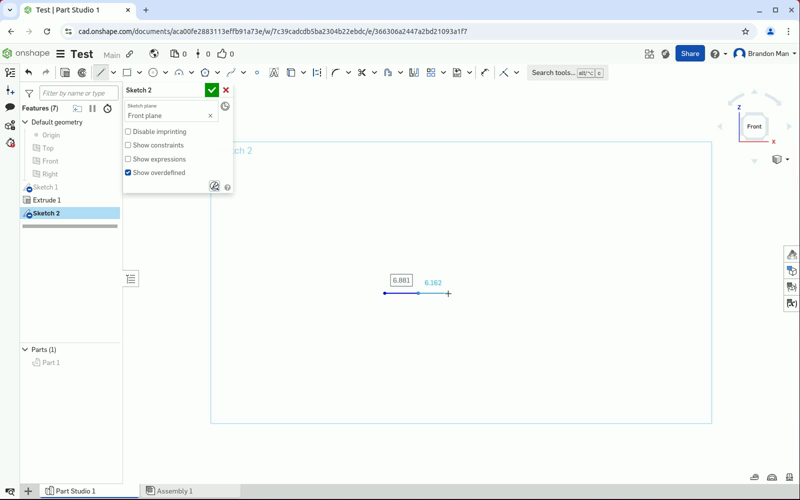
mouse_move(418, 282)
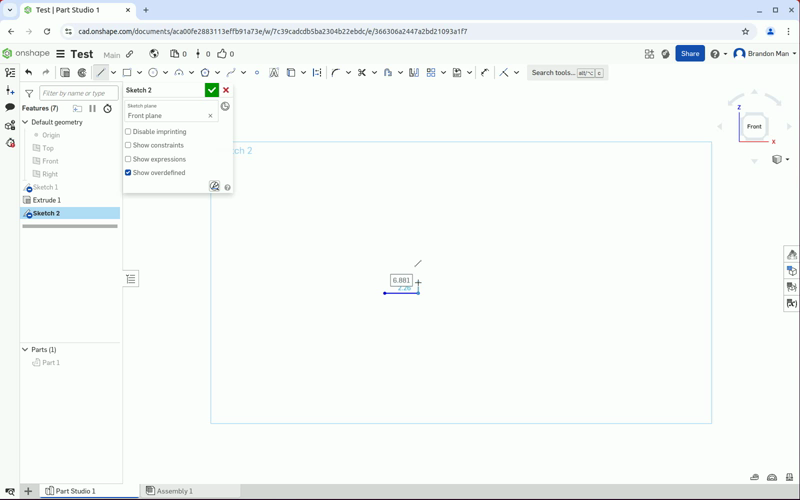
click(418, 282)
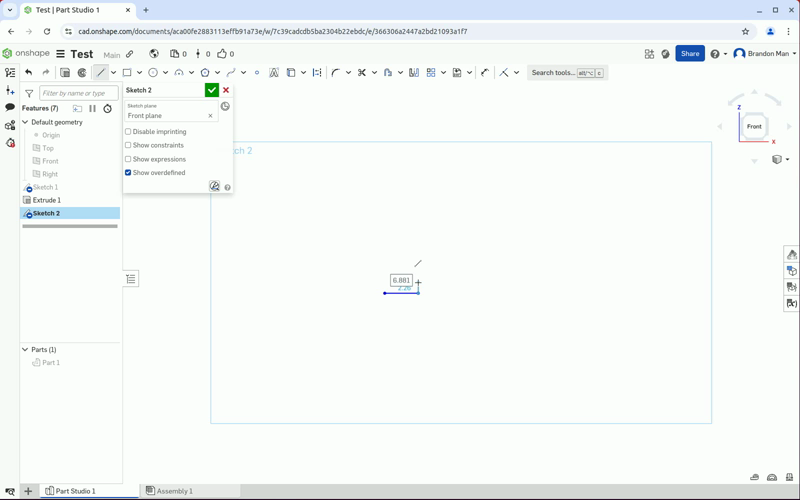
key_up(shift)
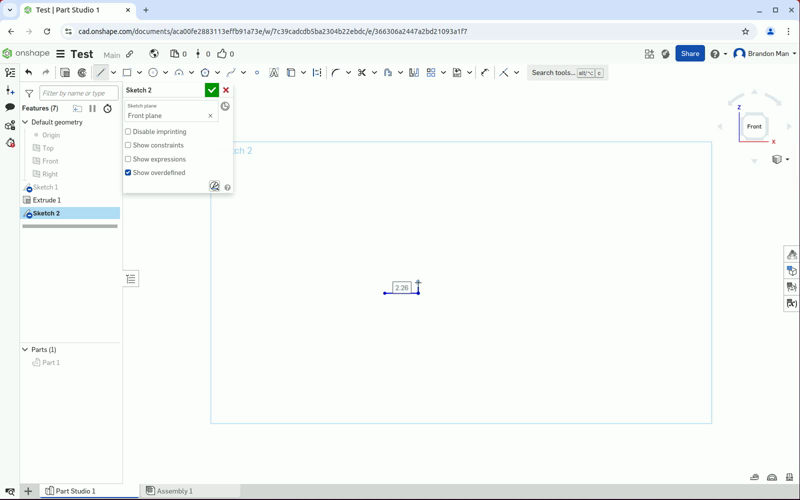
key_down(shift)
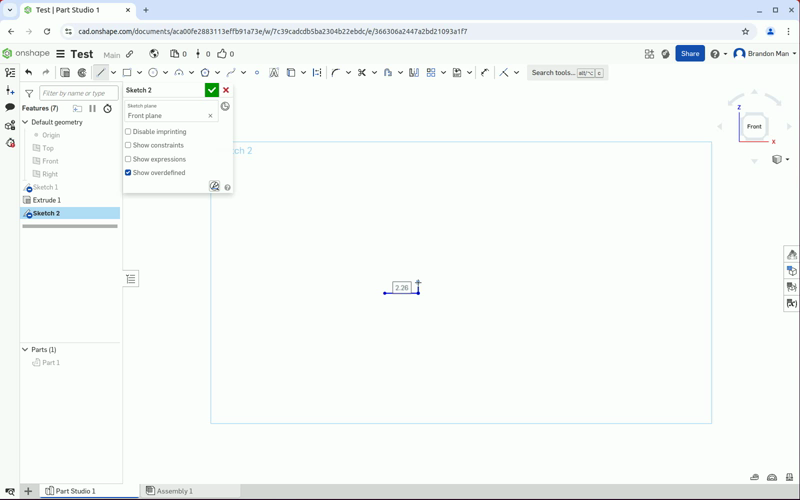
mouse_move(448, 282)
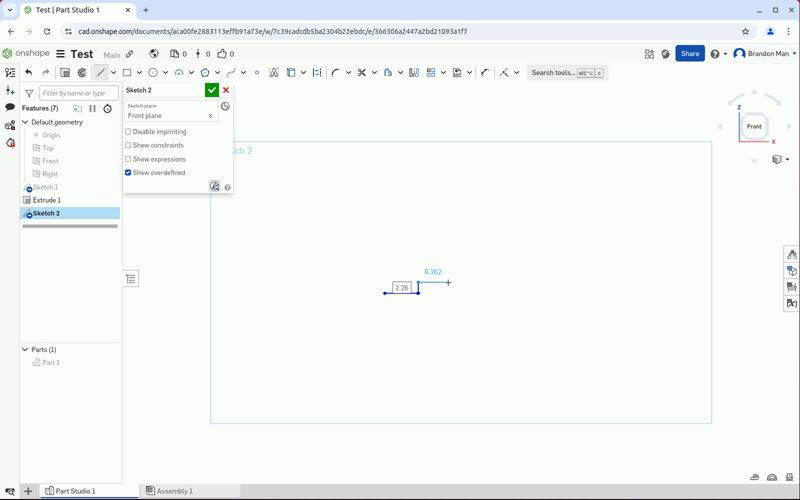
mouse_move(418, 275)
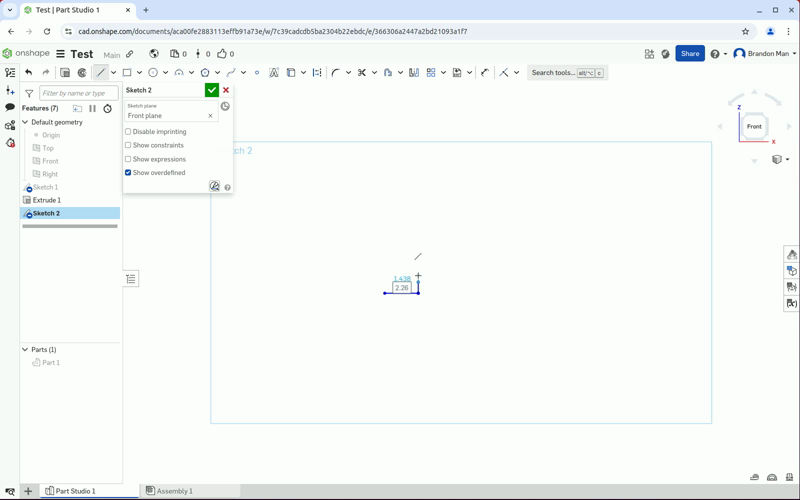
scroll(6)
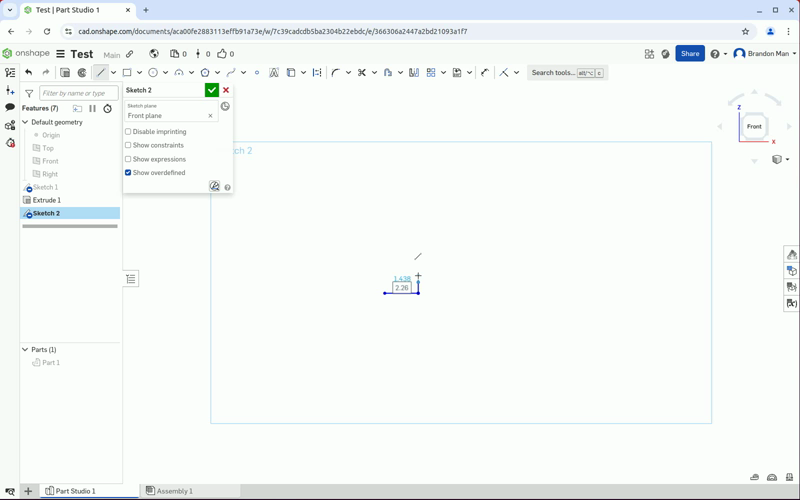
scroll(6)
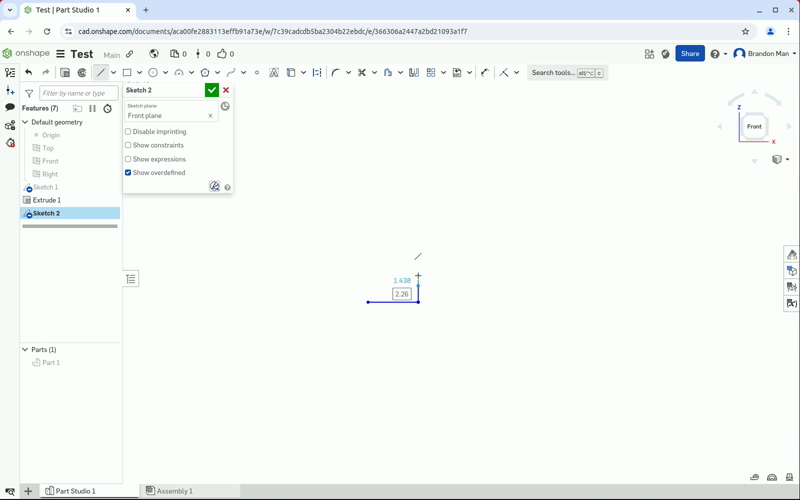
scroll(6)
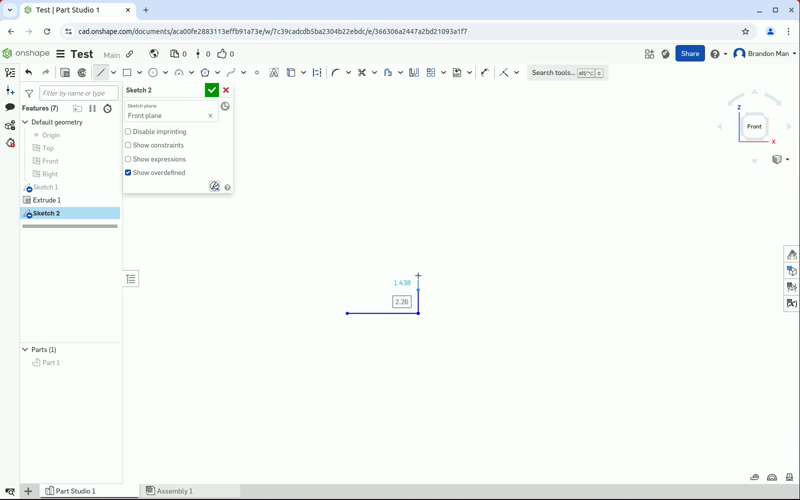
scroll(6)
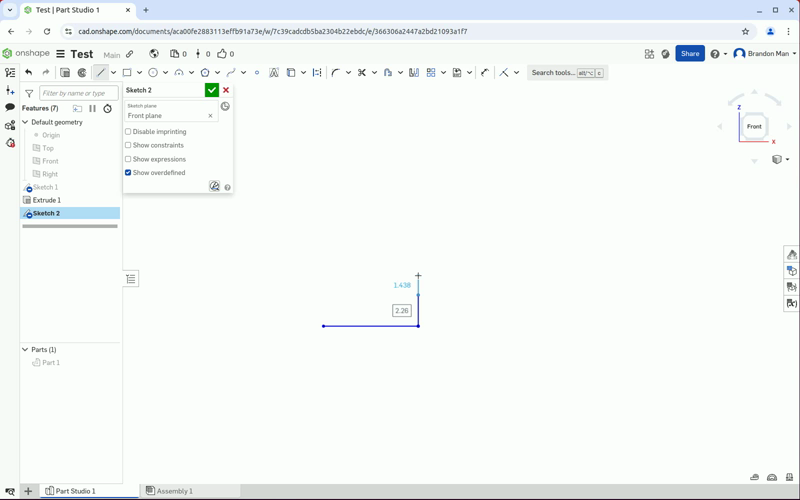
scroll(6)
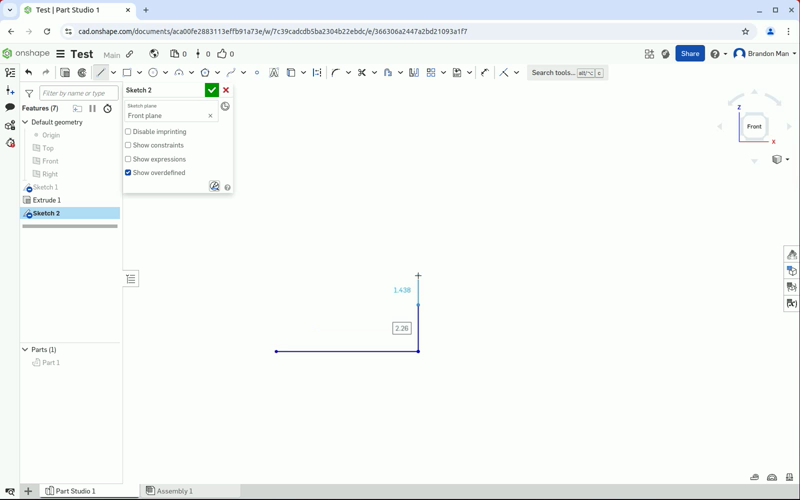
scroll(6)
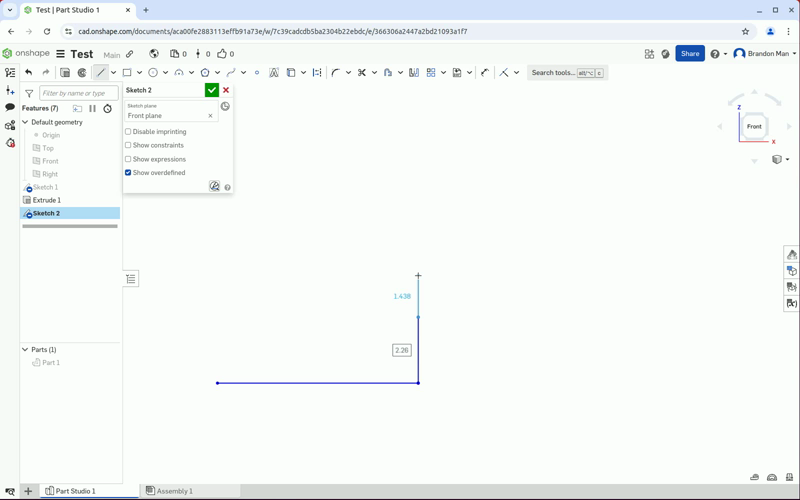
scroll(6)
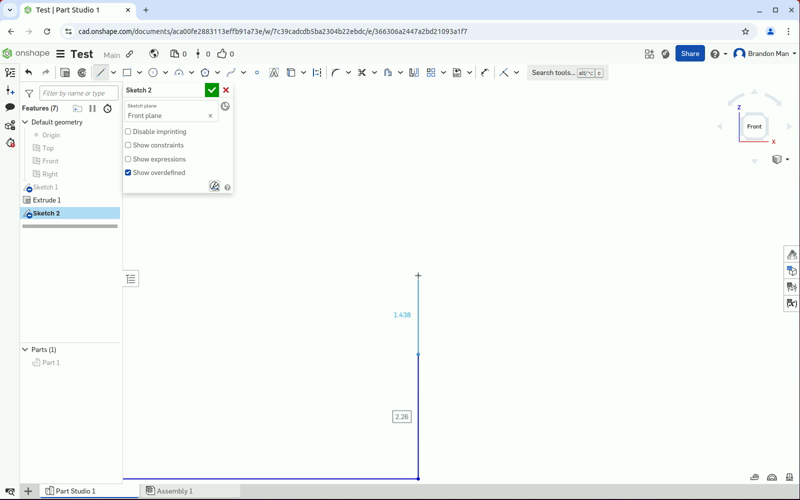
click(418, 275)
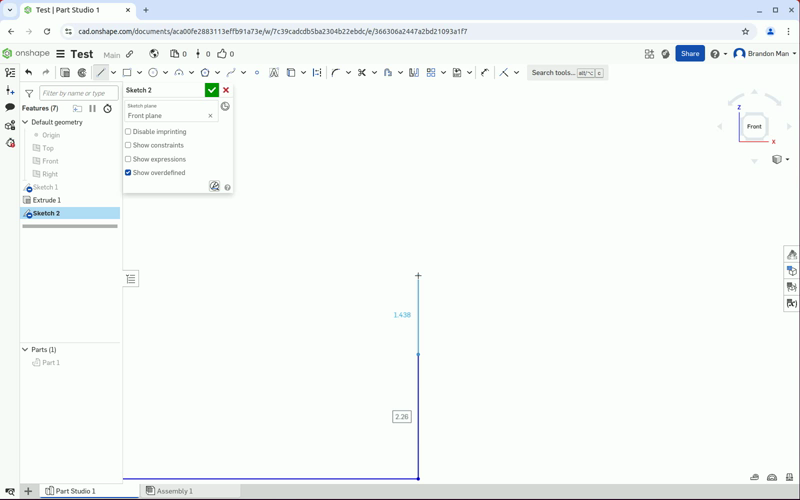
scroll(-6)
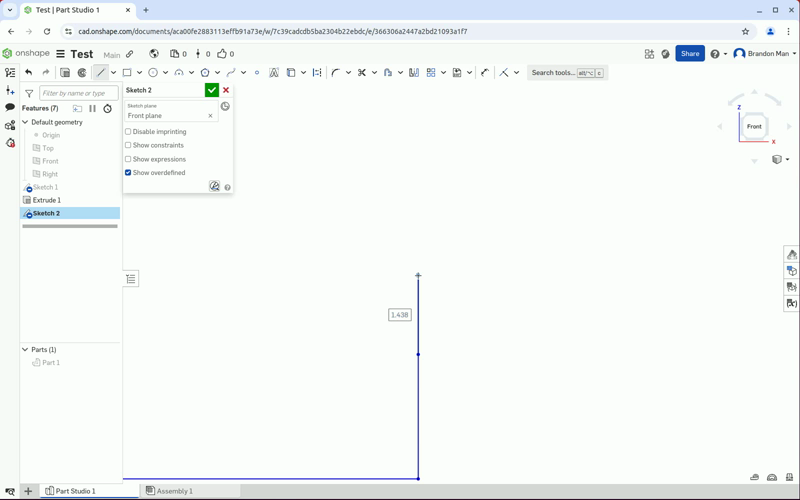
scroll(-6)
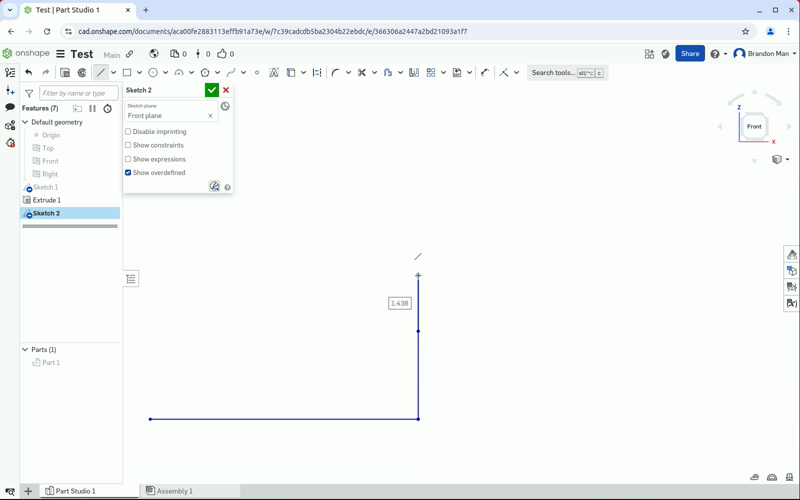
scroll(-6)
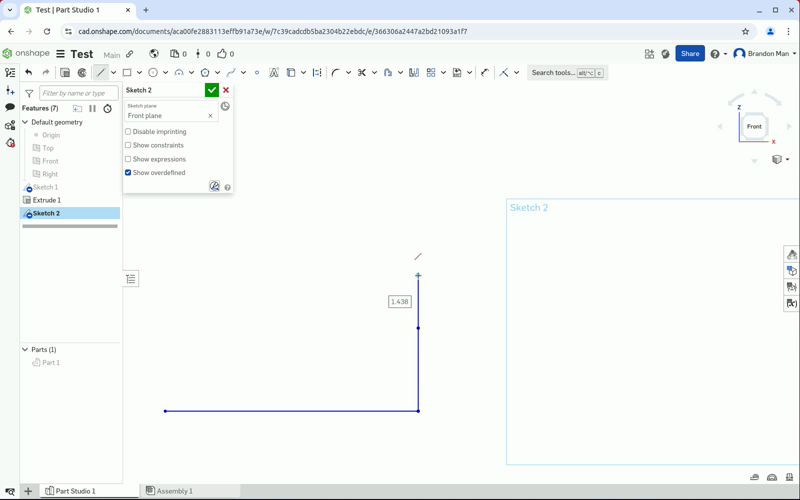
scroll(-6)
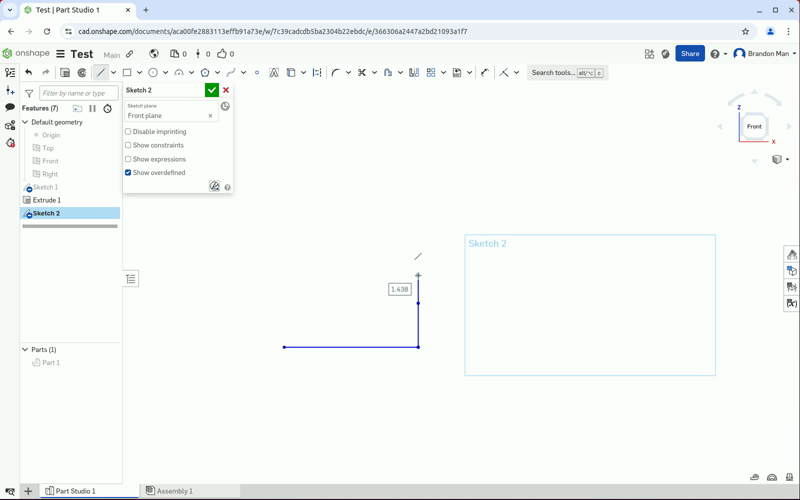
scroll(-6)
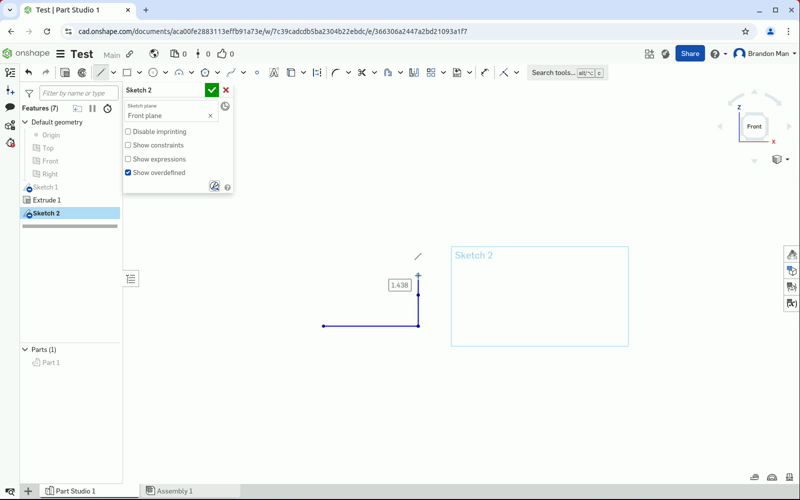
scroll(-6)
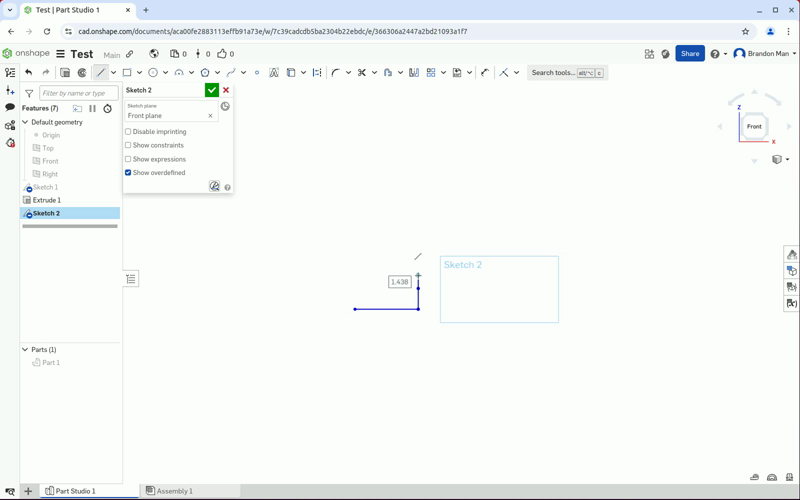
scroll(-6)
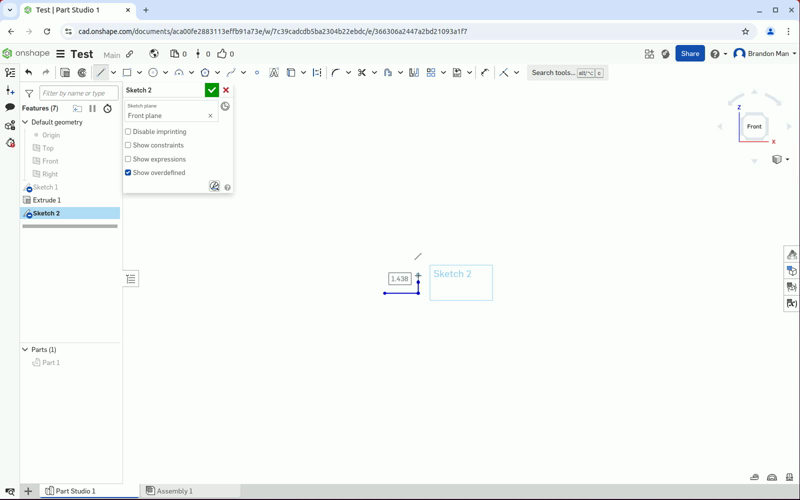
key_up(shift)
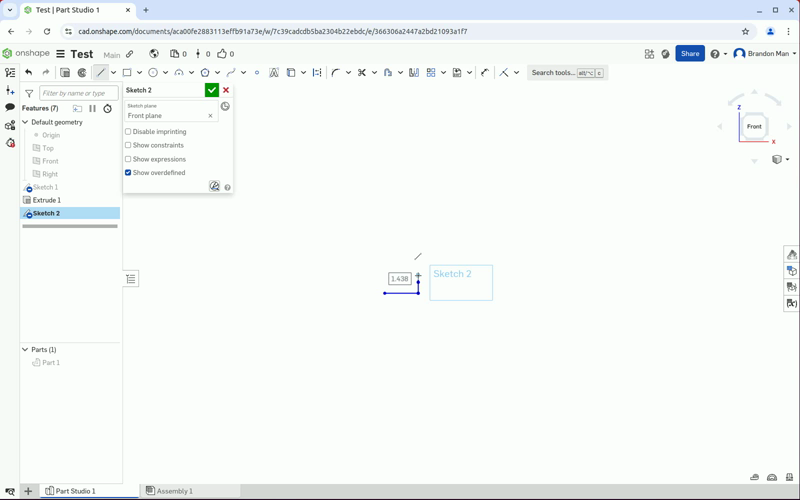
key_down(shift)
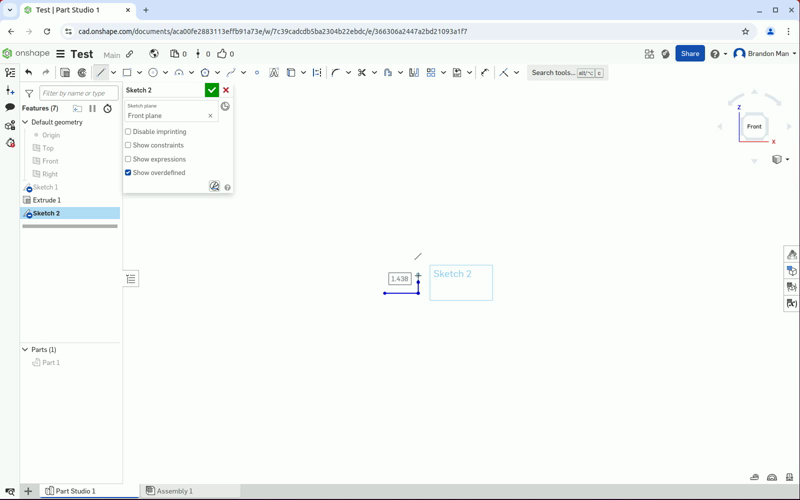
mouse_move(448, 275)
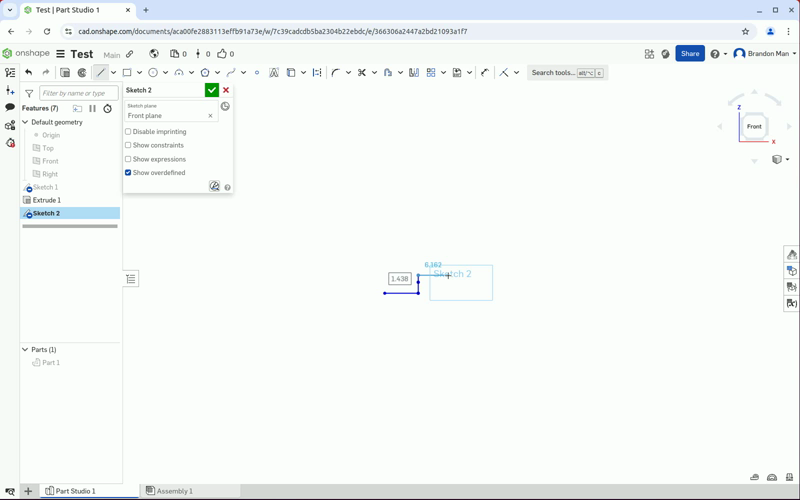
mouse_move(418, 264)
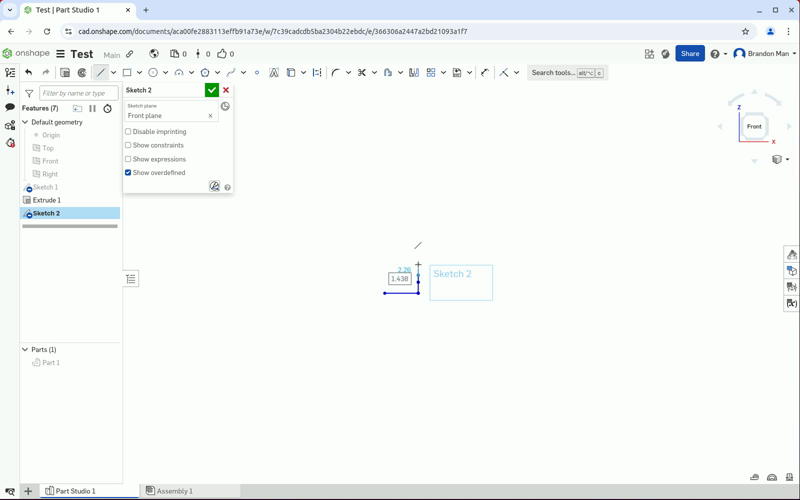
click(418, 264)
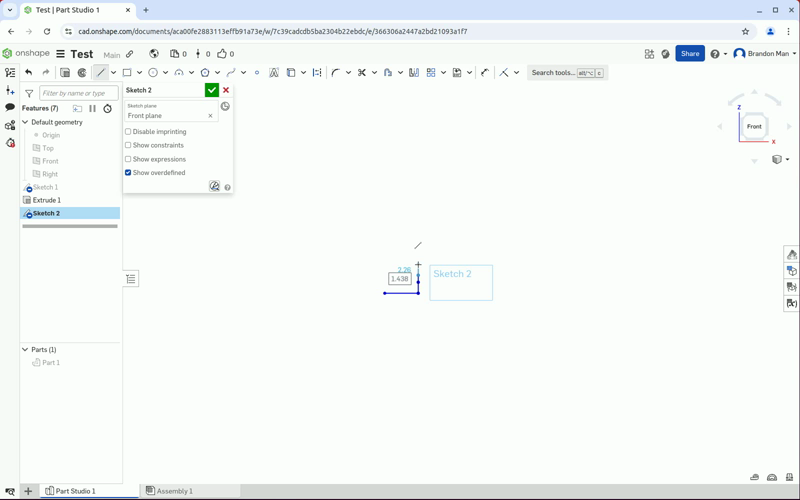
key_up(shift)
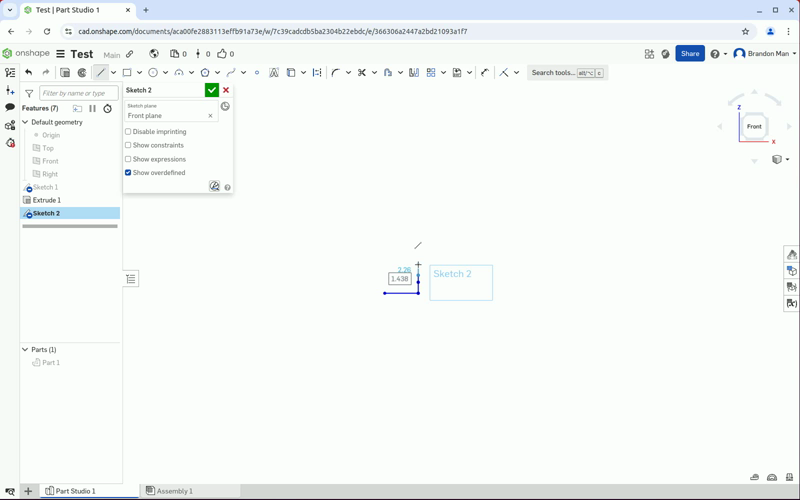
key_down(shift)
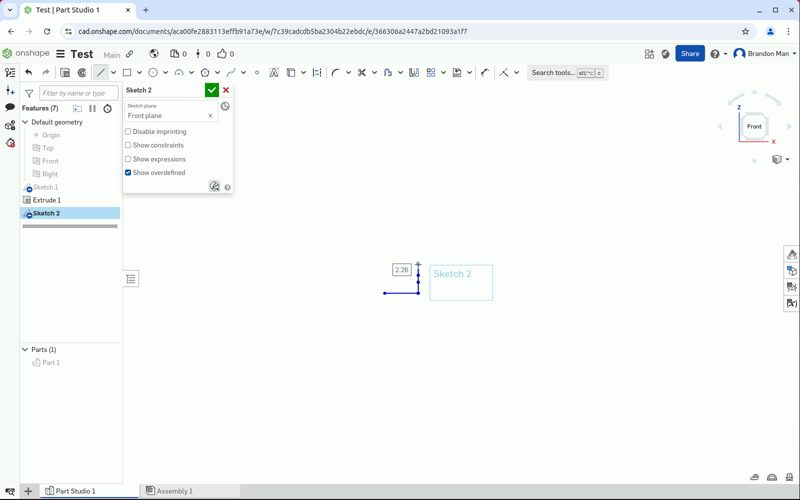
mouse_move(448, 264)
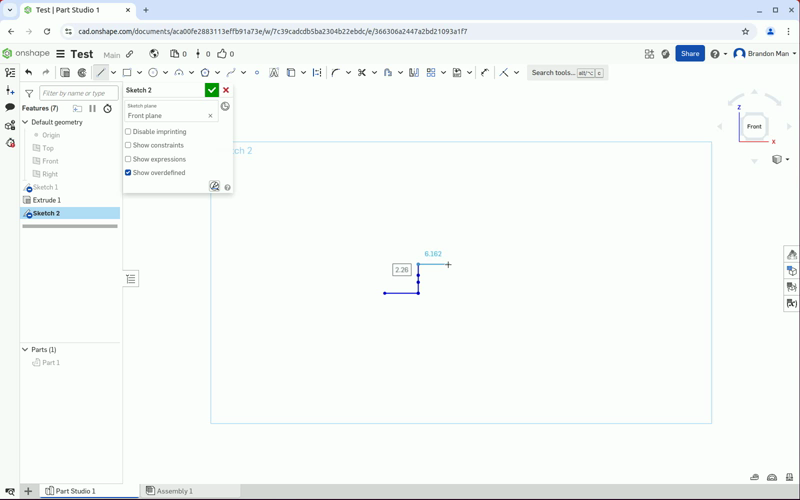
mouse_move(384, 264)
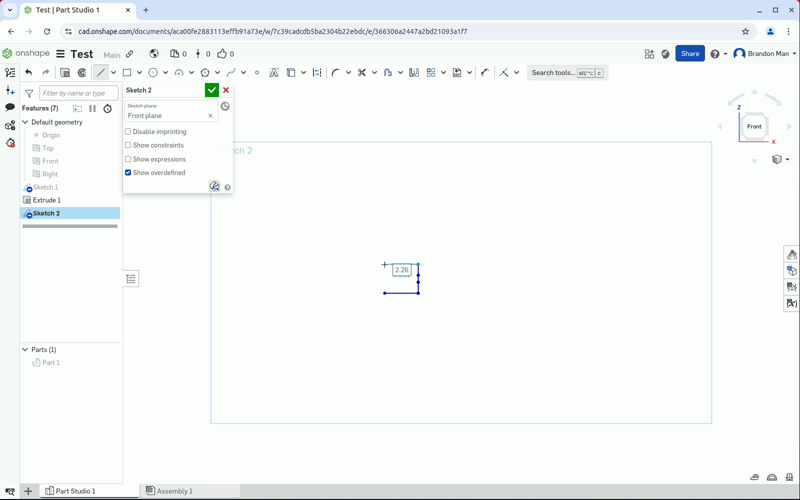
click(384, 264)
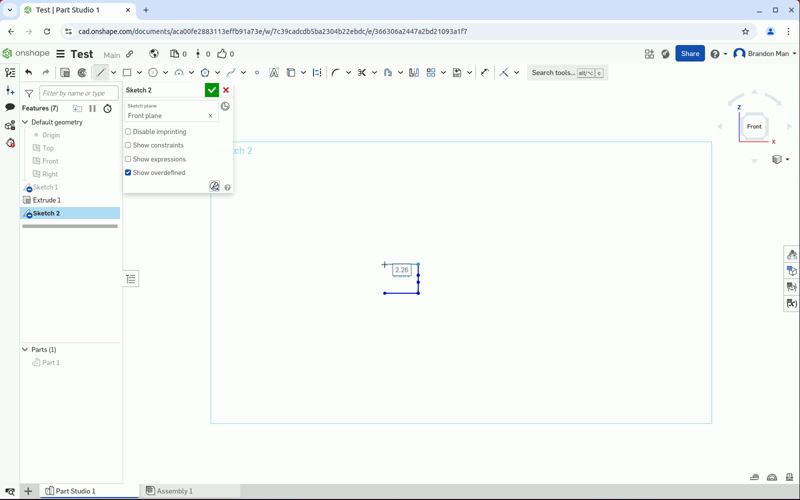
key_up(shift)
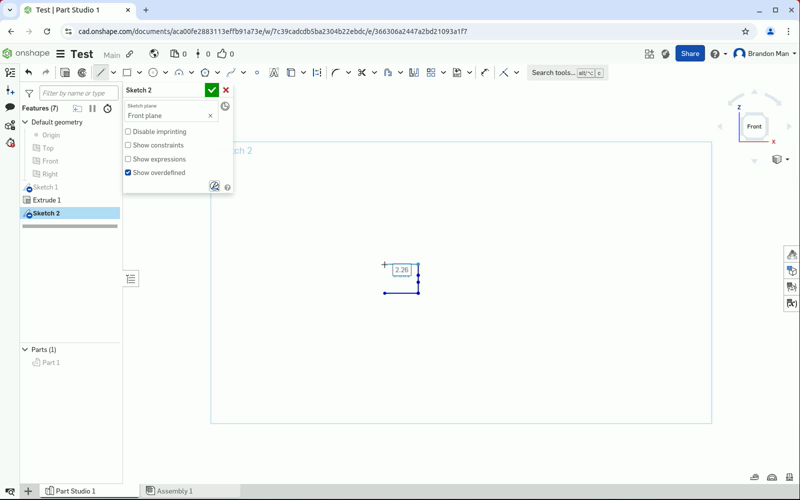
mouse_move(414, 264)
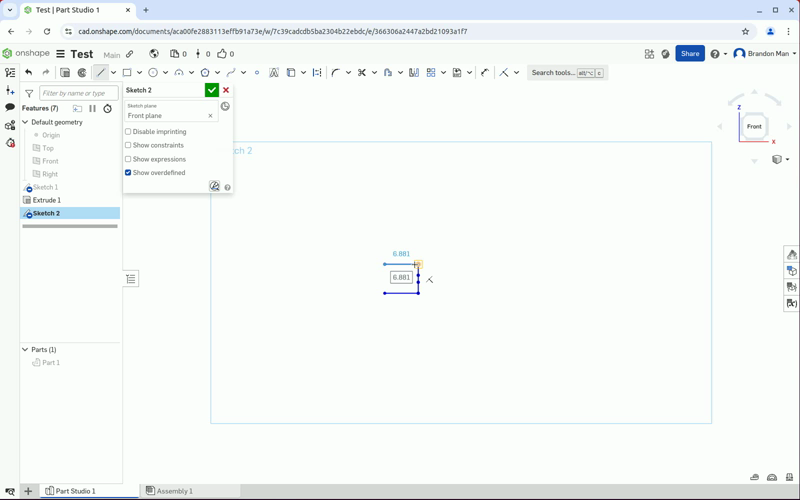
key_down(shift)
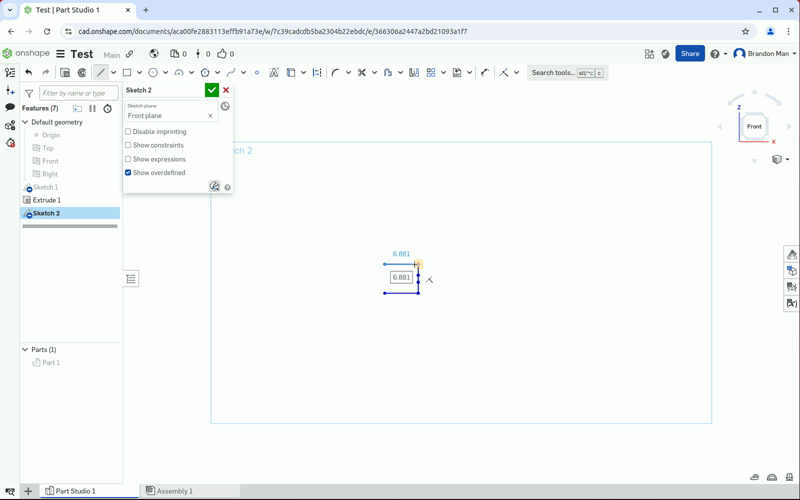
mouse_move(384, 293)
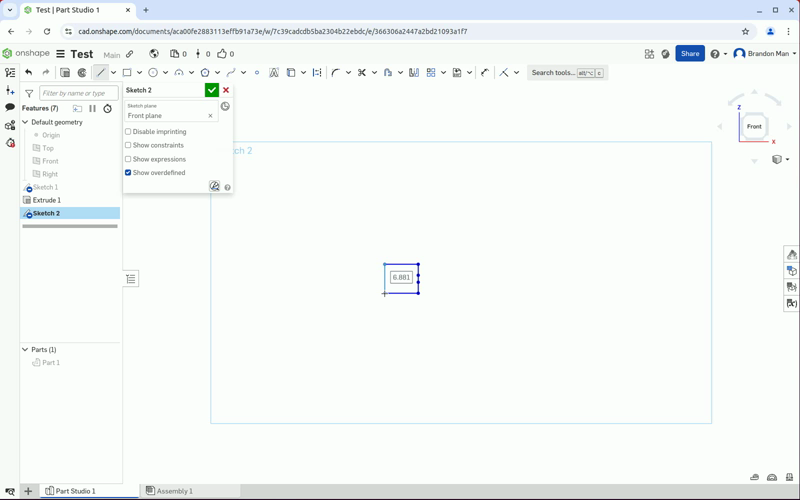
key_up(shift)
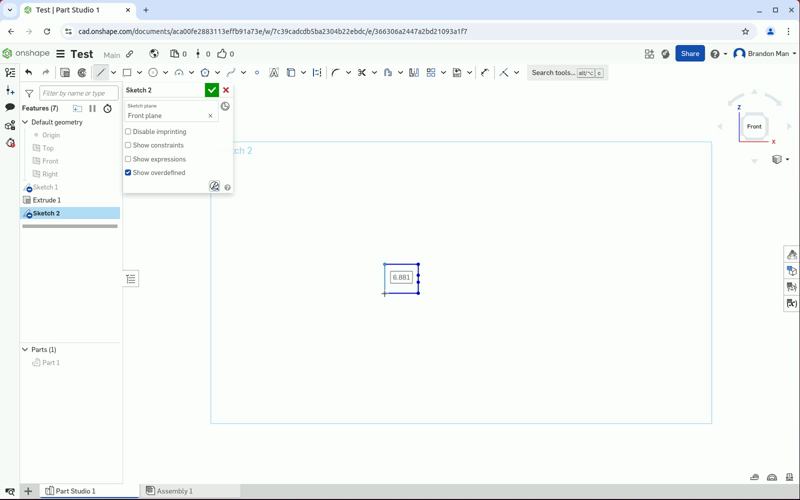
click(384, 293)
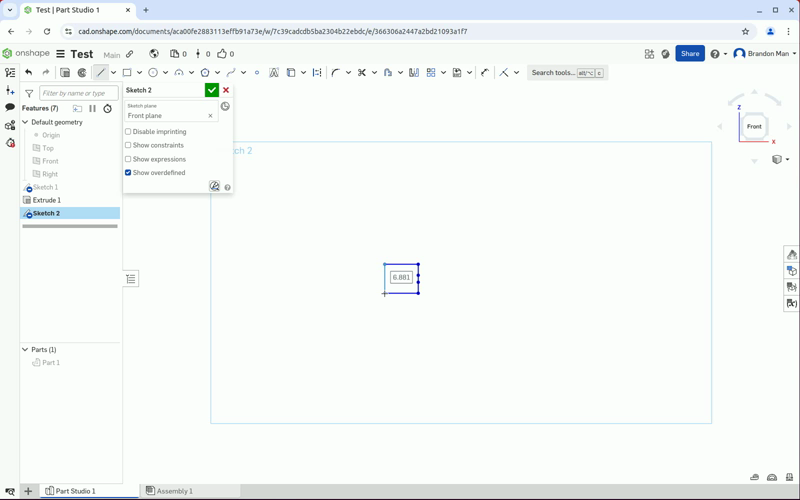
key(esc)
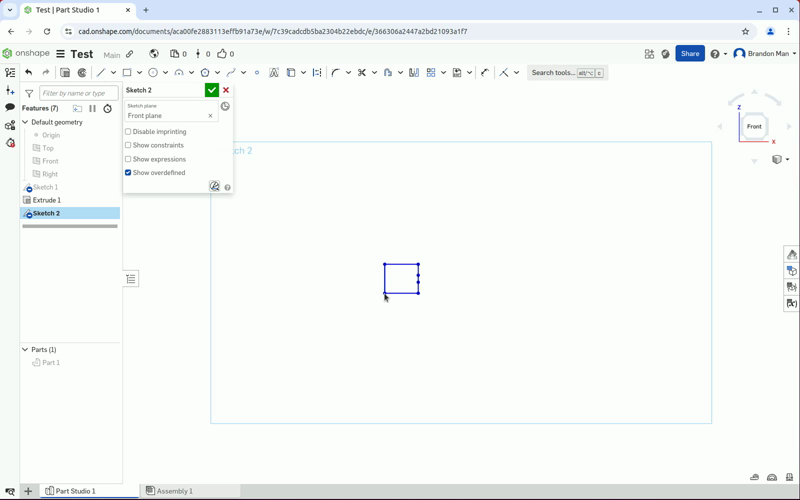
key(l)
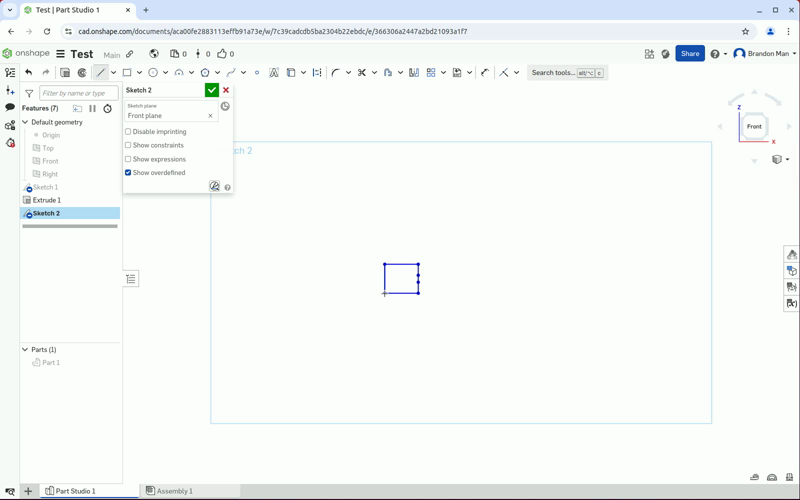
key_down(shift)
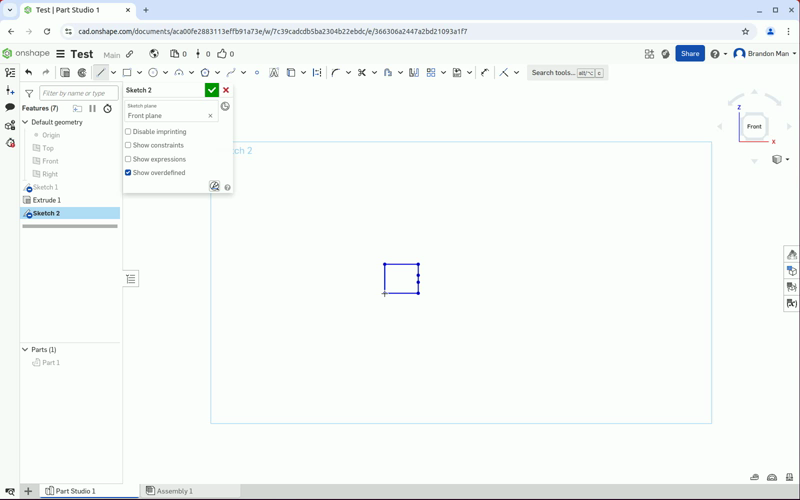
mouse_move(386, 291)
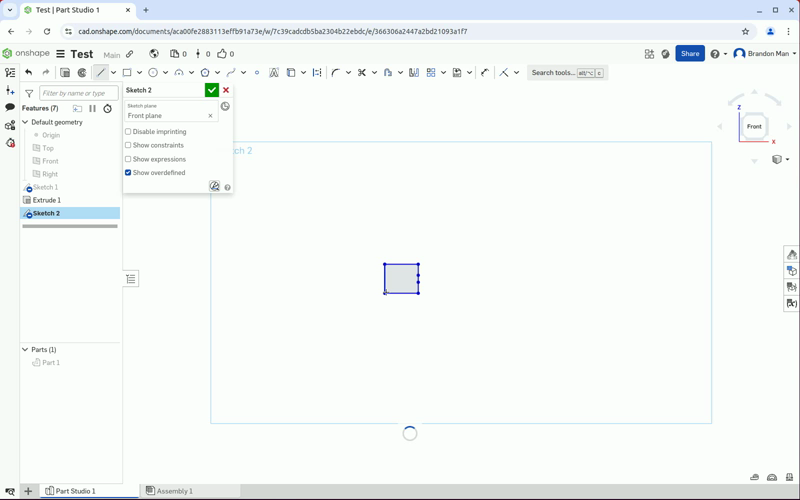
scroll(6)
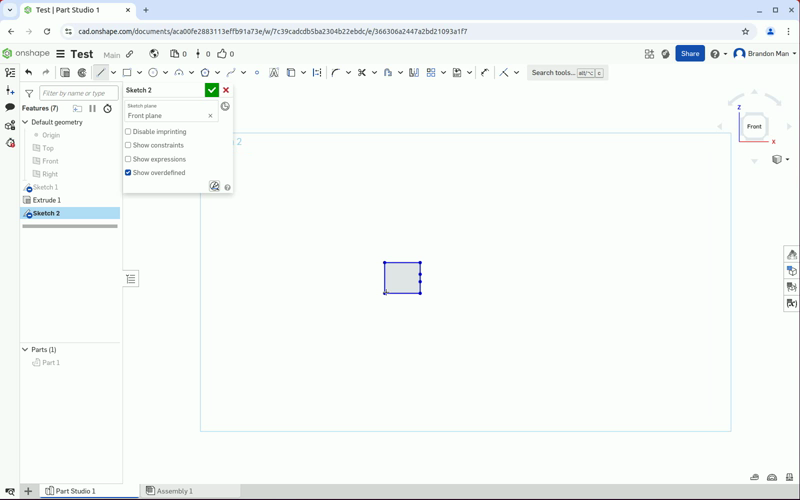
scroll(6)
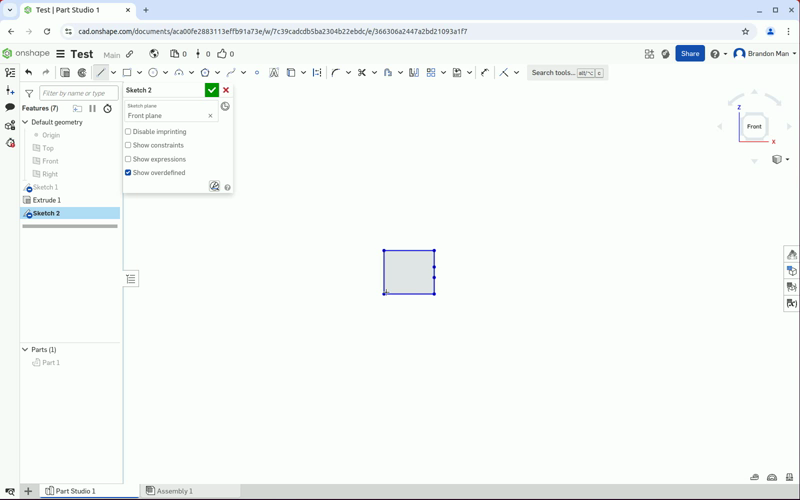
scroll(6)
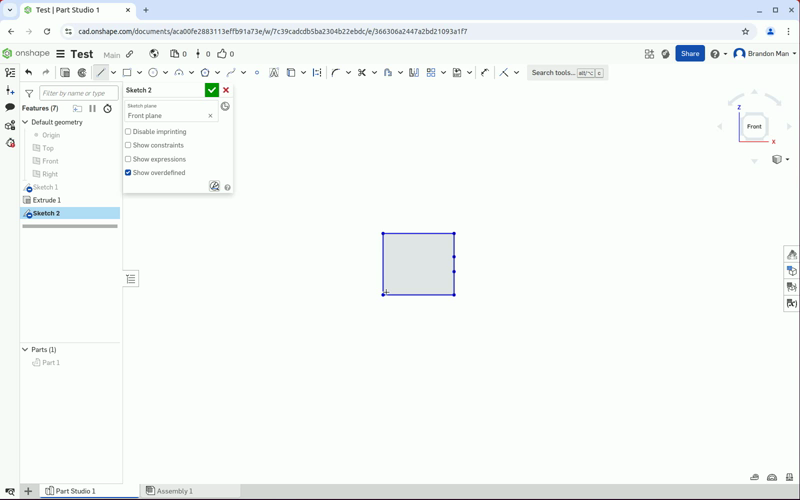
scroll(6)
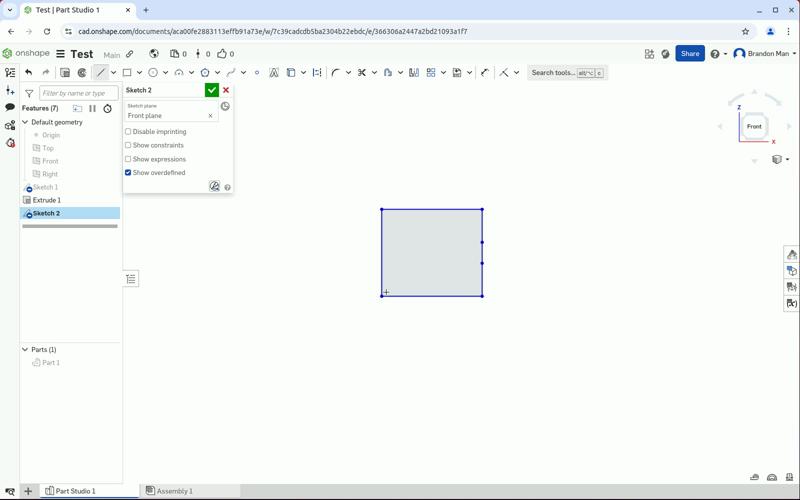
scroll(6)
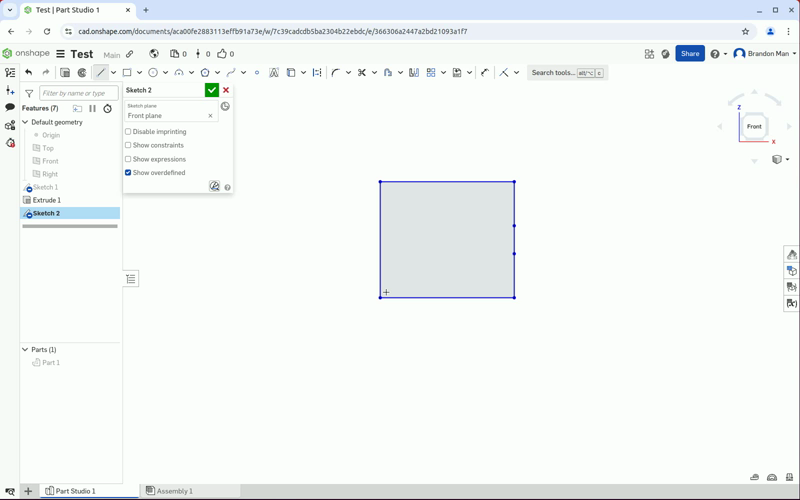
scroll(6)
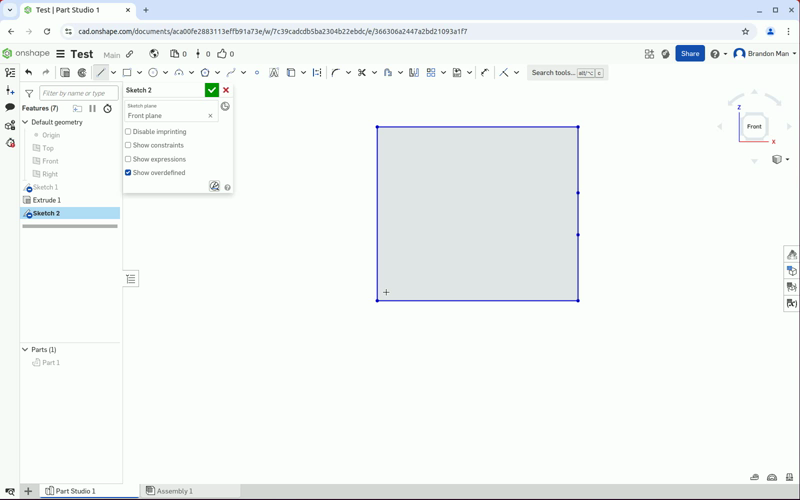
scroll(6)
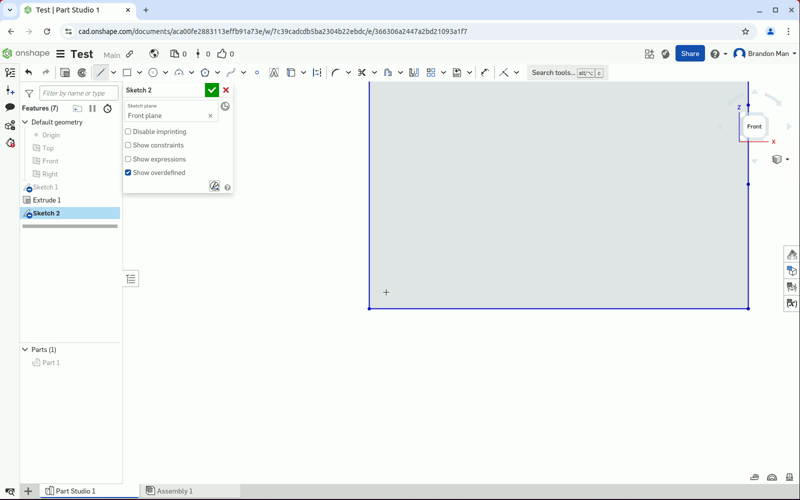
click(386, 291)
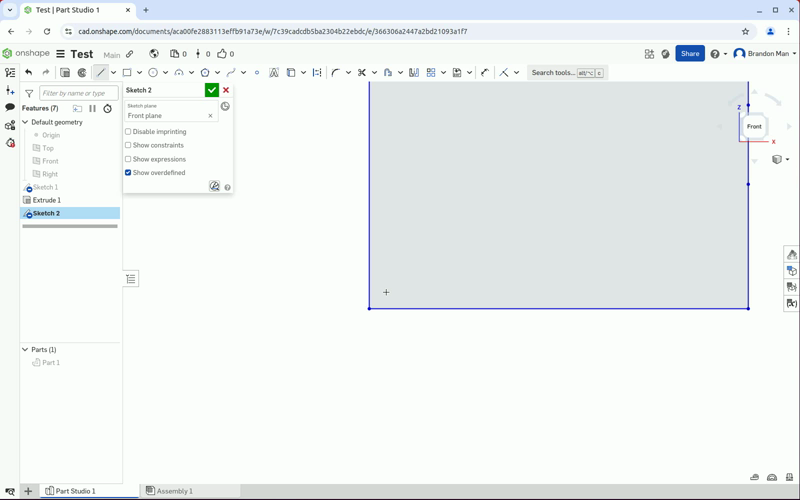
scroll(-6)
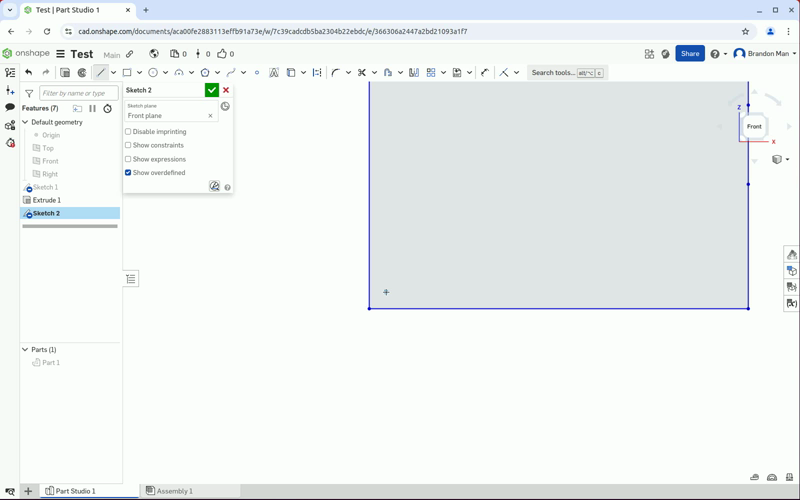
scroll(-6)
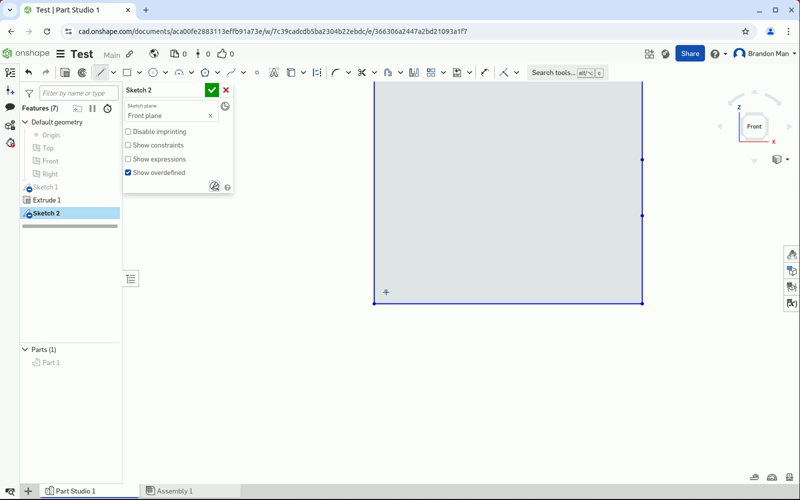
scroll(-6)
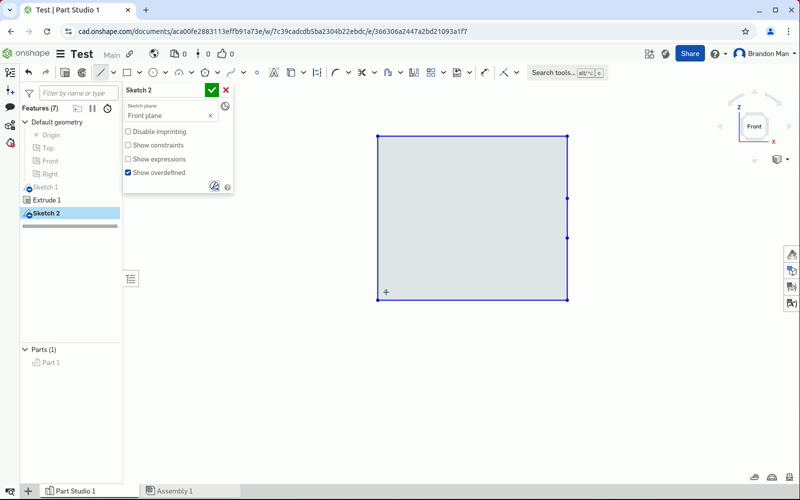
scroll(-6)
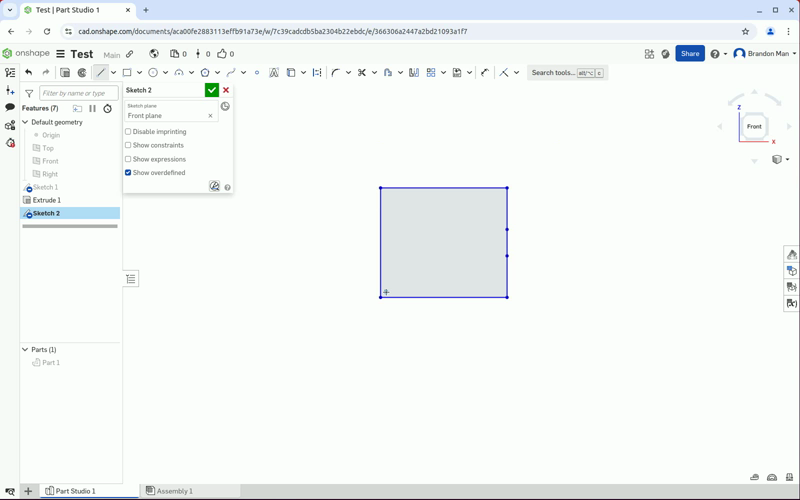
scroll(-6)
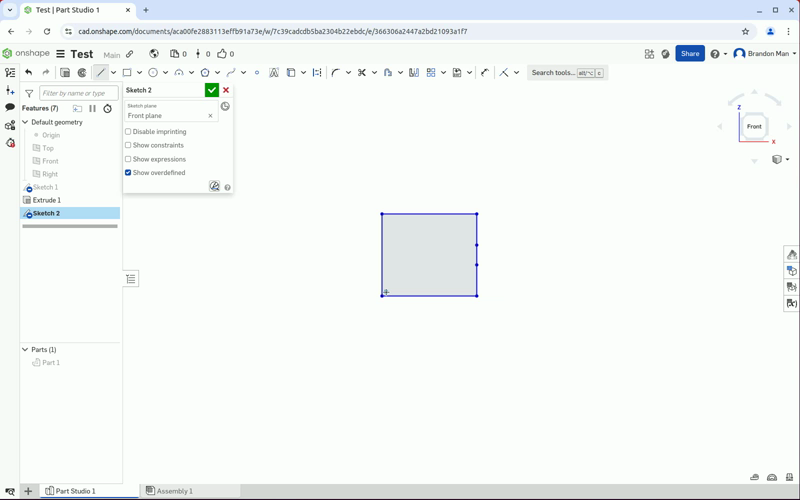
scroll(-6)
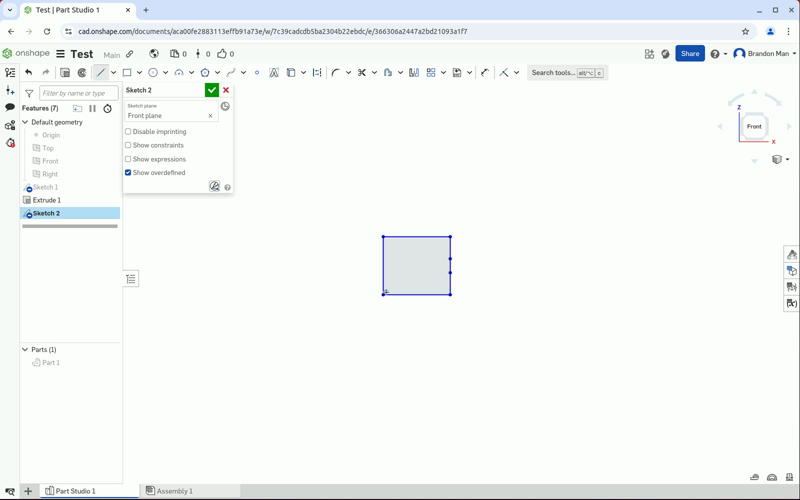
scroll(-6)
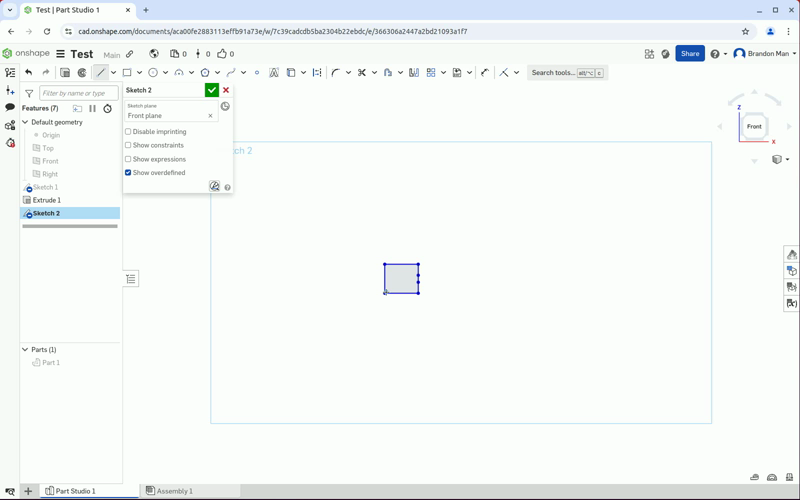
key_up(shift)
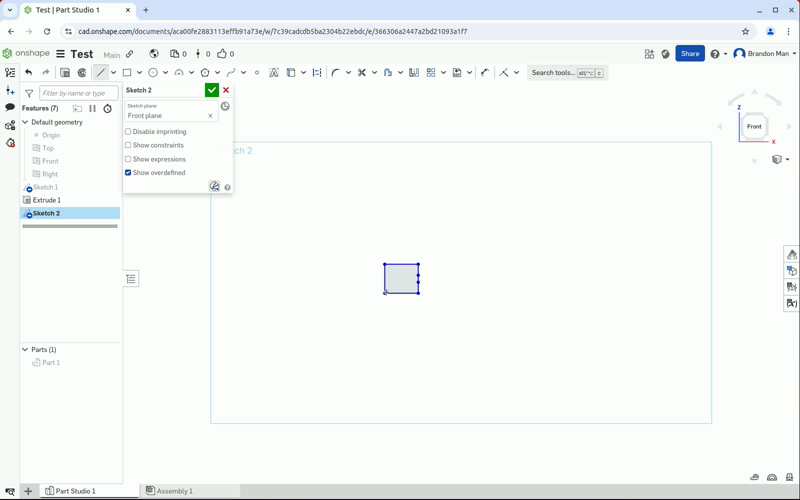
key_down(shift)
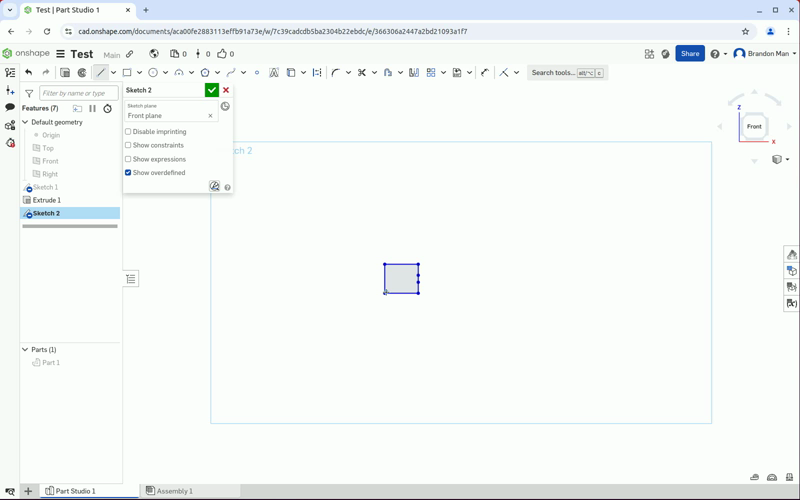
mouse_move(416, 291)
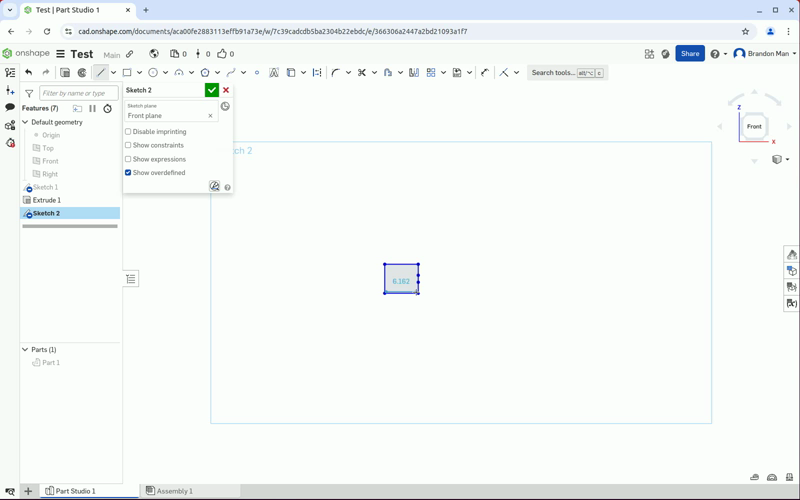
mouse_move(416, 291)
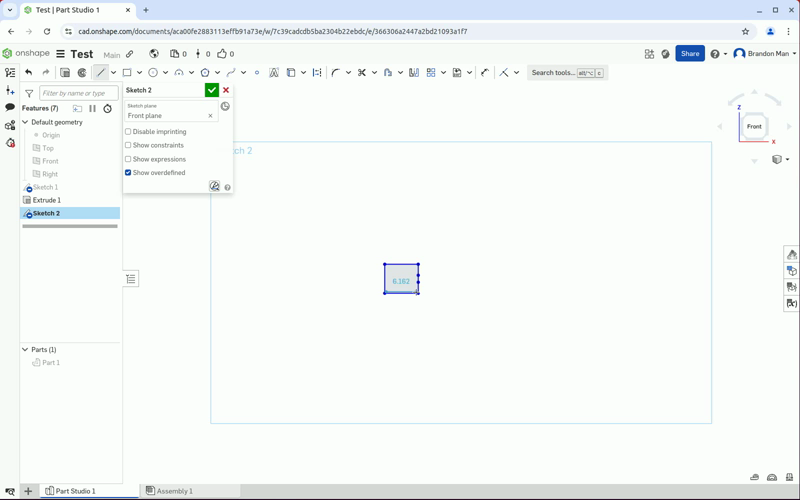
scroll(6)
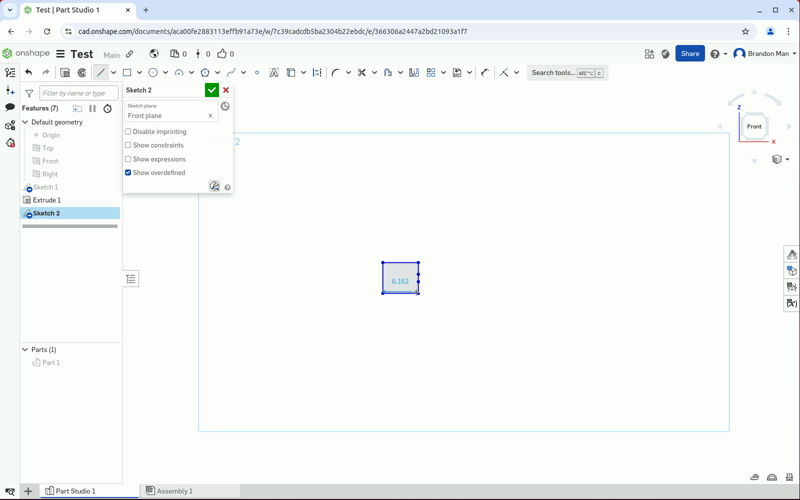
scroll(6)
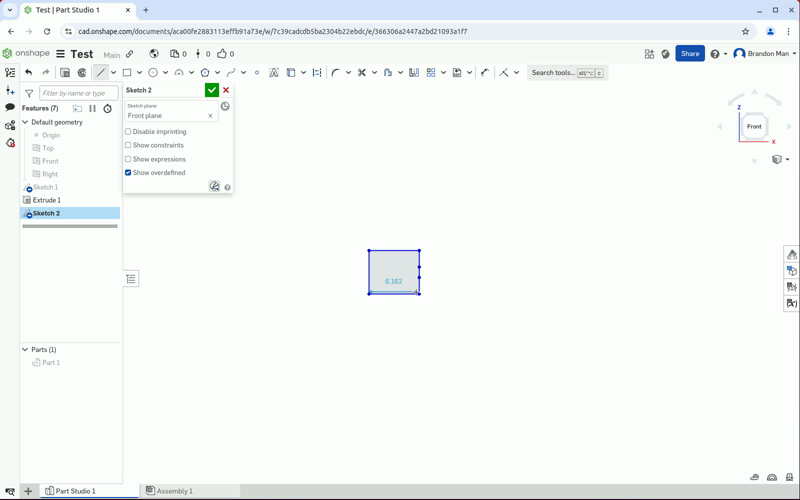
scroll(6)
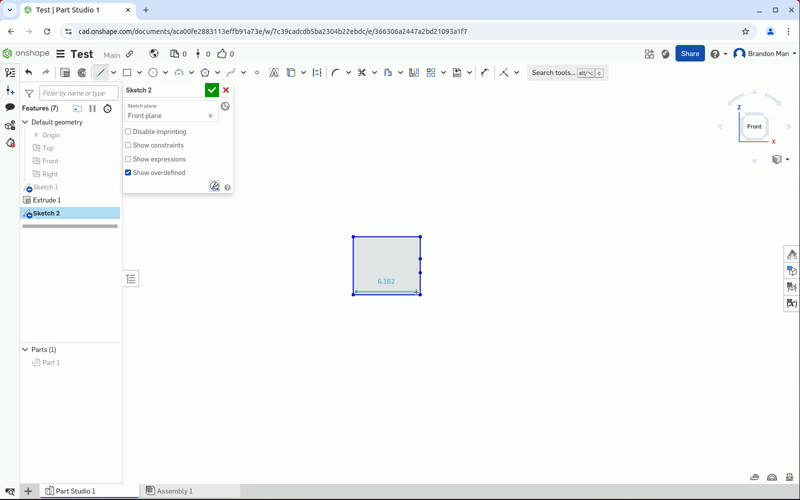
scroll(6)
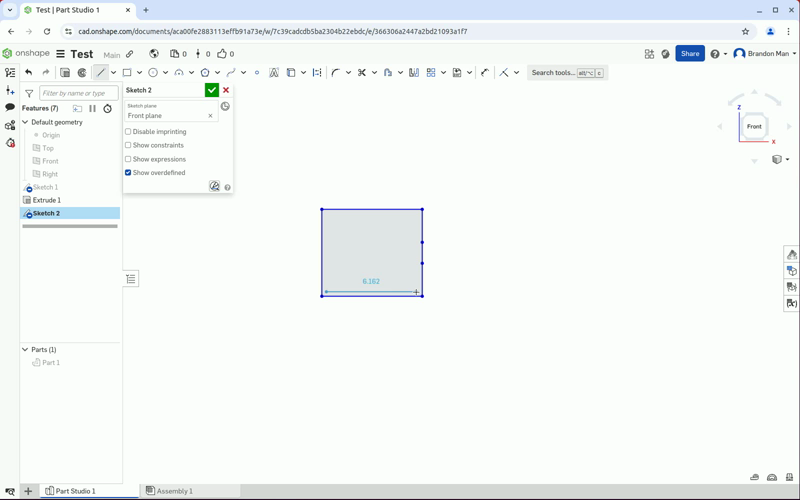
scroll(6)
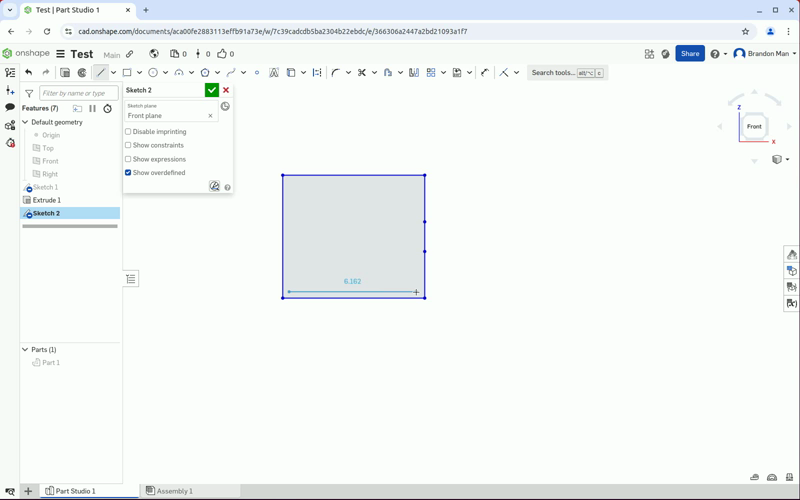
scroll(6)
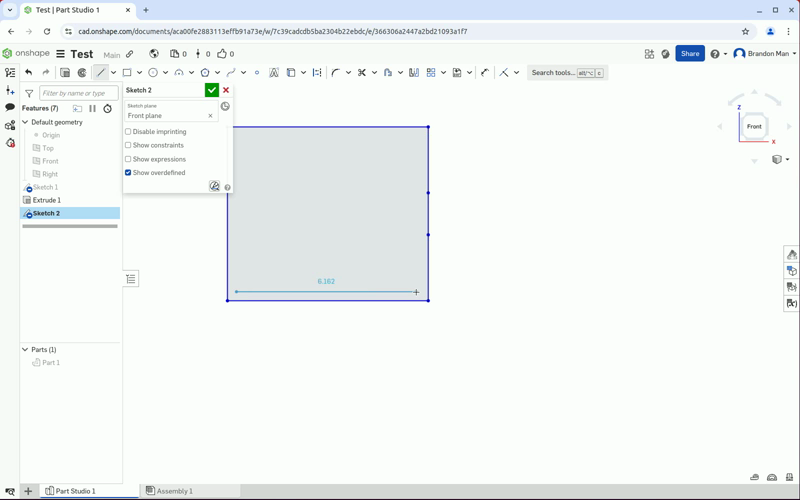
scroll(6)
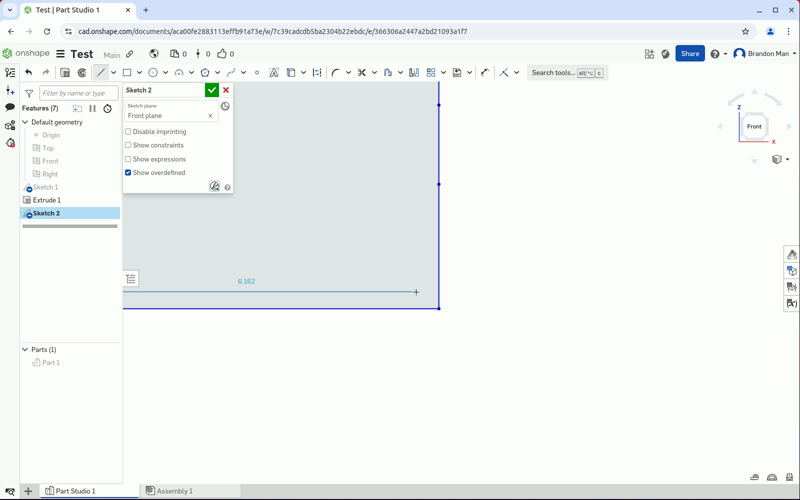
click(416, 291)
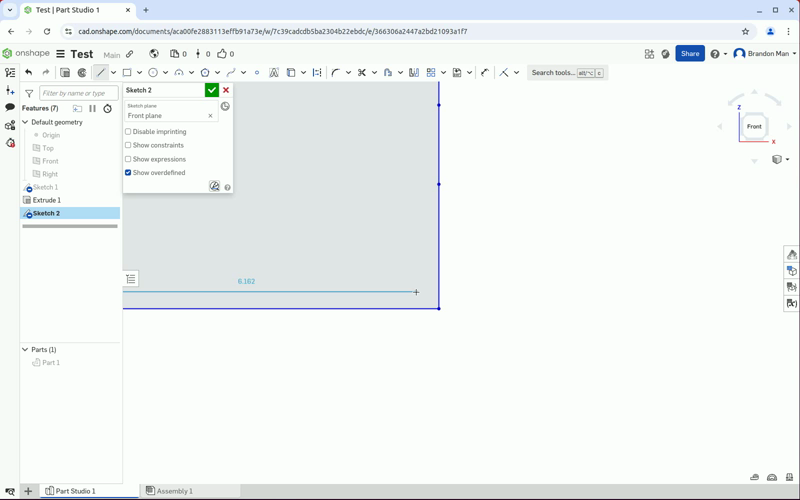
scroll(-6)
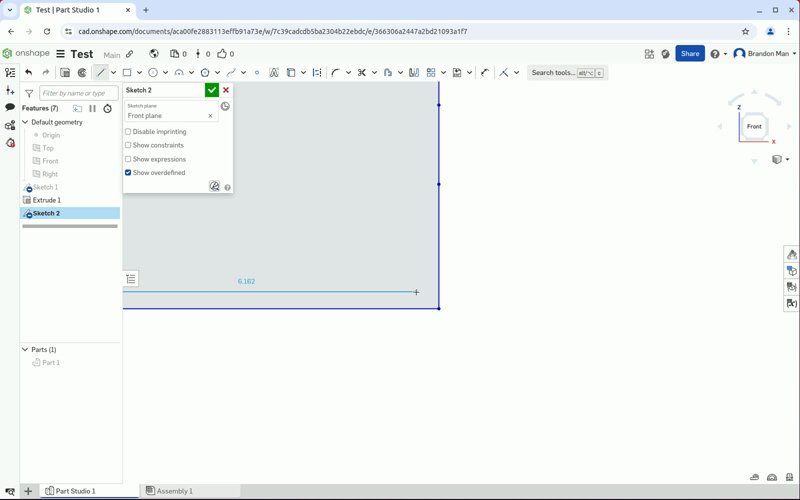
scroll(-6)
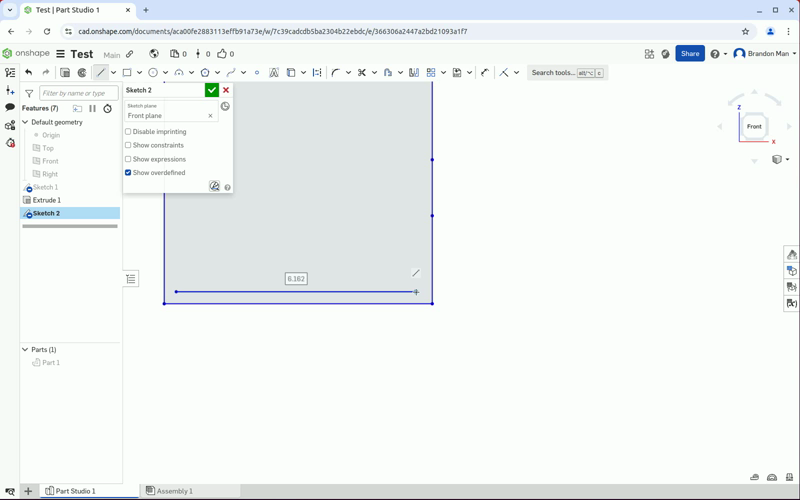
scroll(-6)
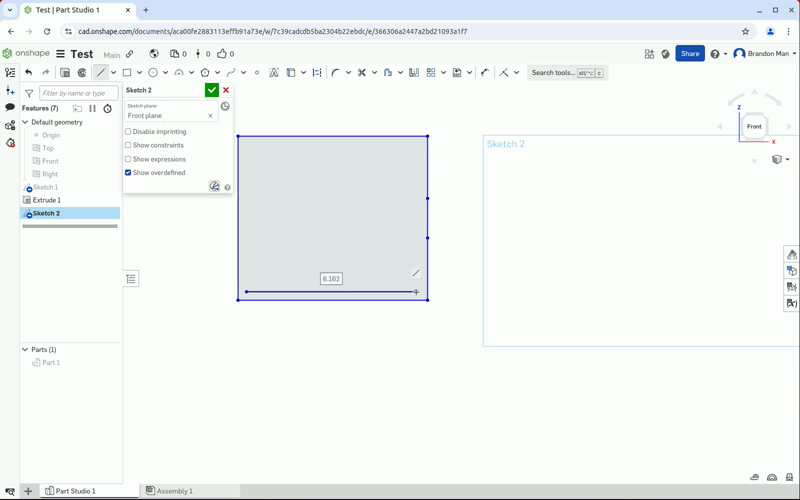
scroll(-6)
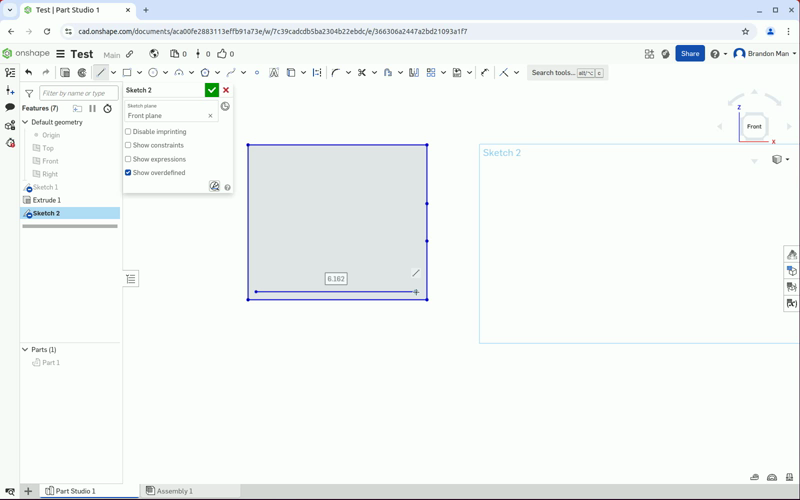
scroll(-6)
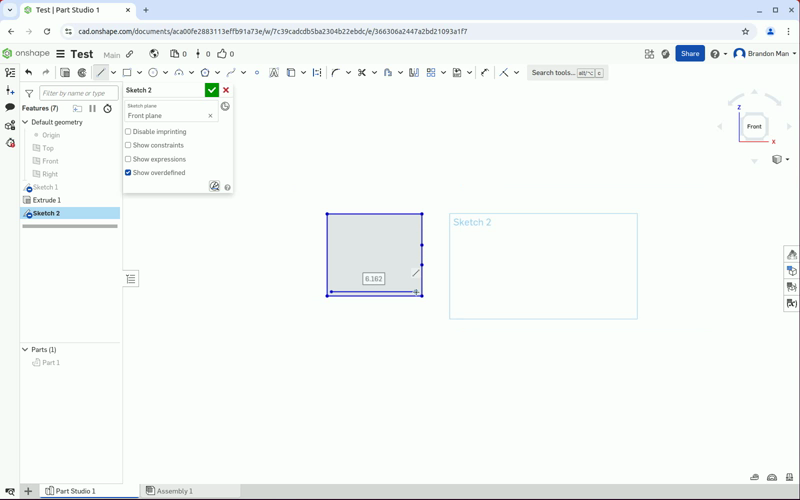
scroll(-6)
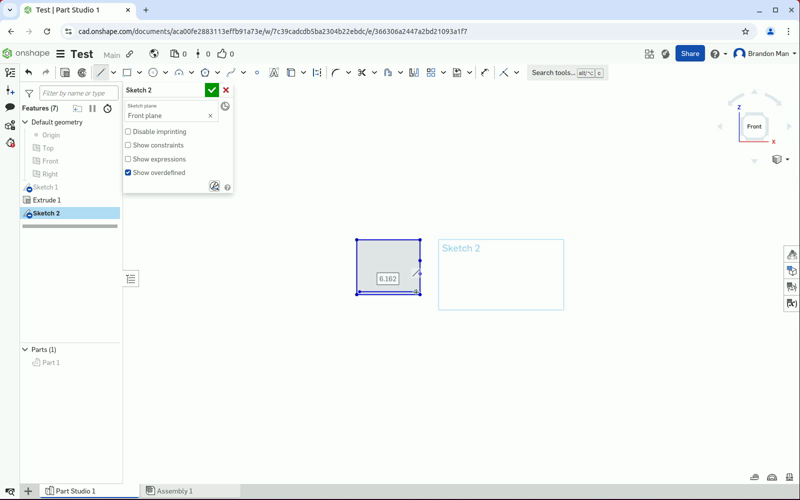
scroll(-6)
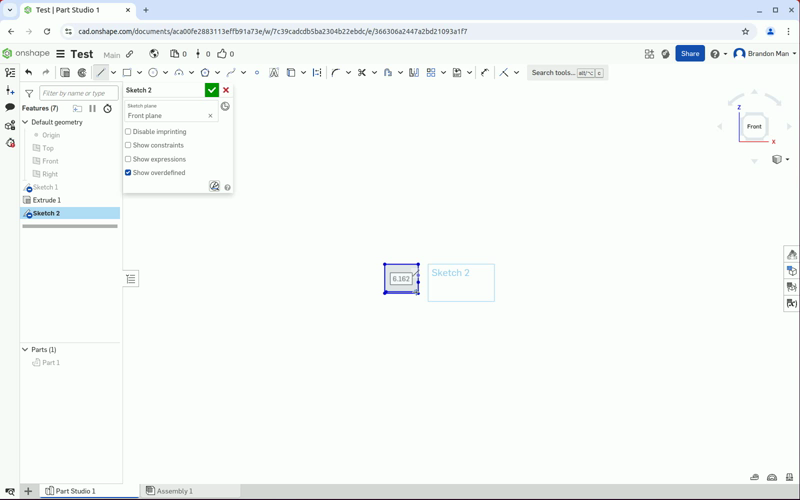
key_up(shift)
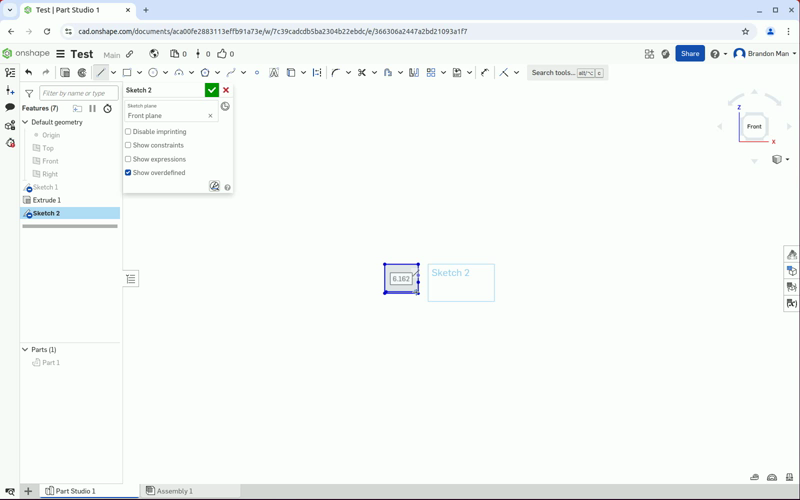
key_down(shift)
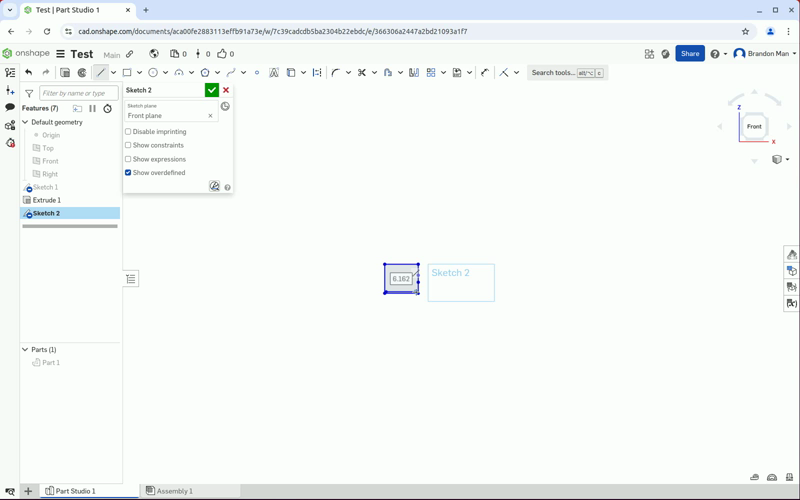
mouse_move(446, 291)
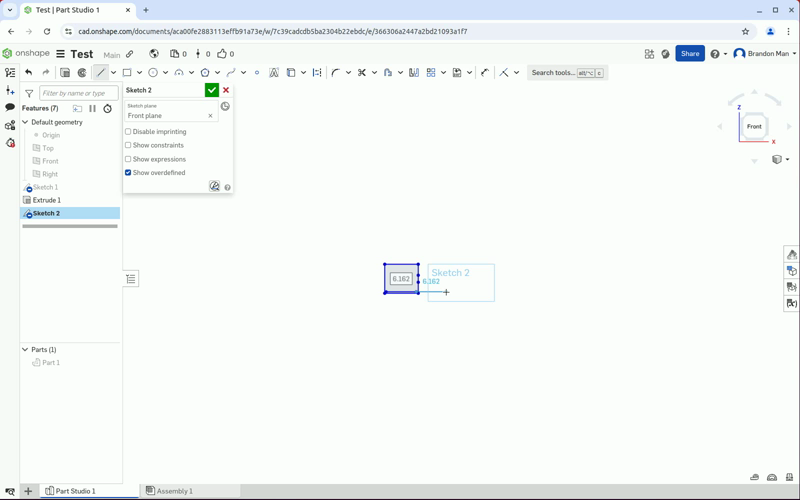
mouse_move(416, 266)
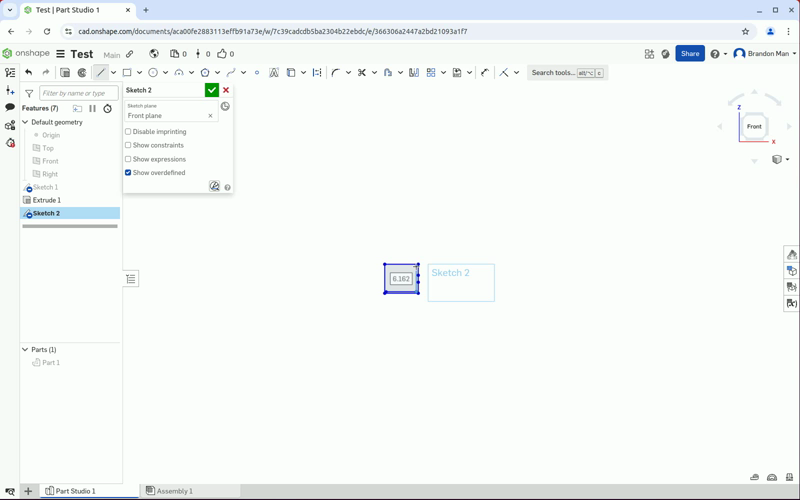
scroll(6)
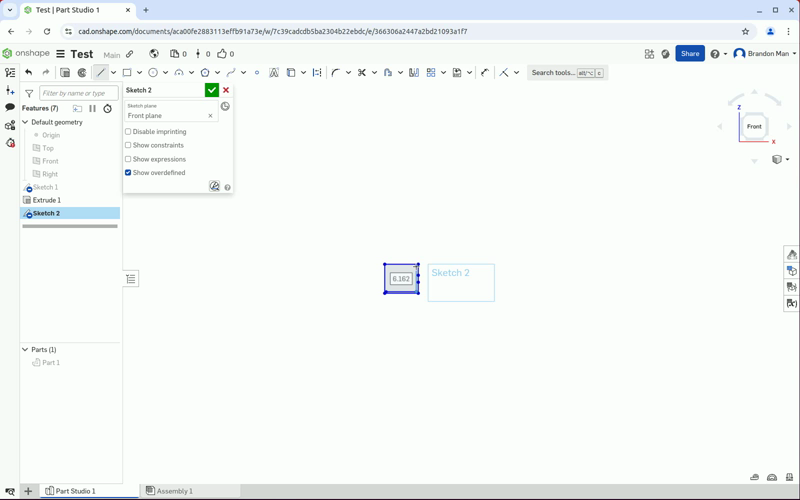
scroll(6)
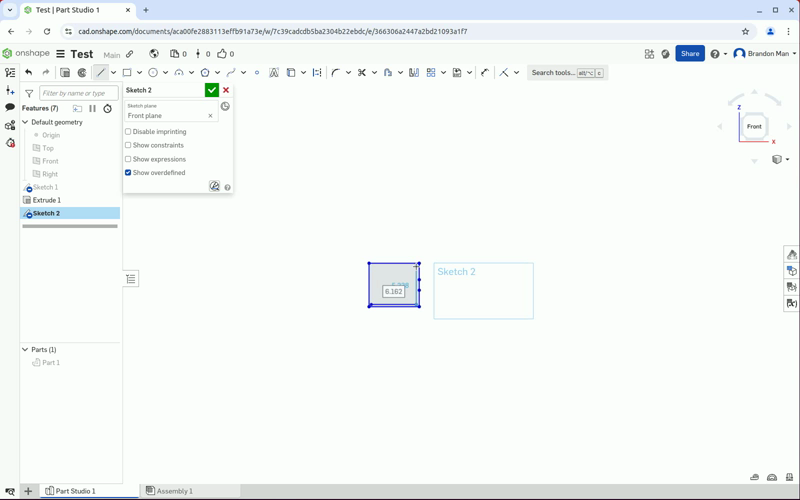
scroll(6)
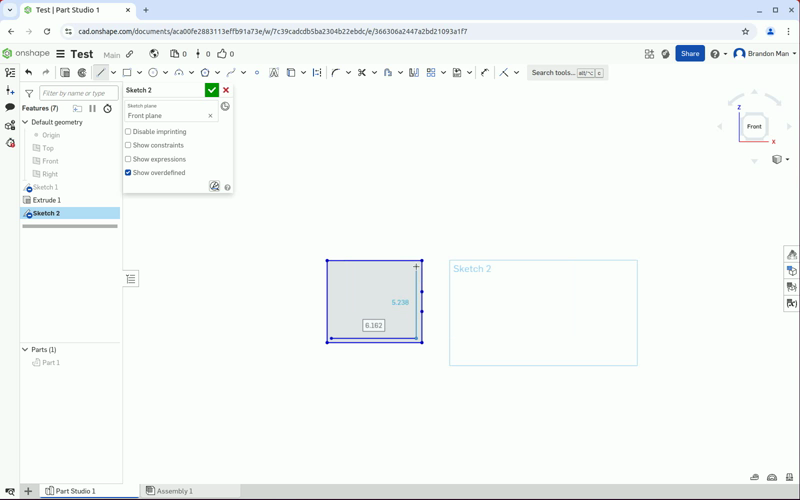
scroll(6)
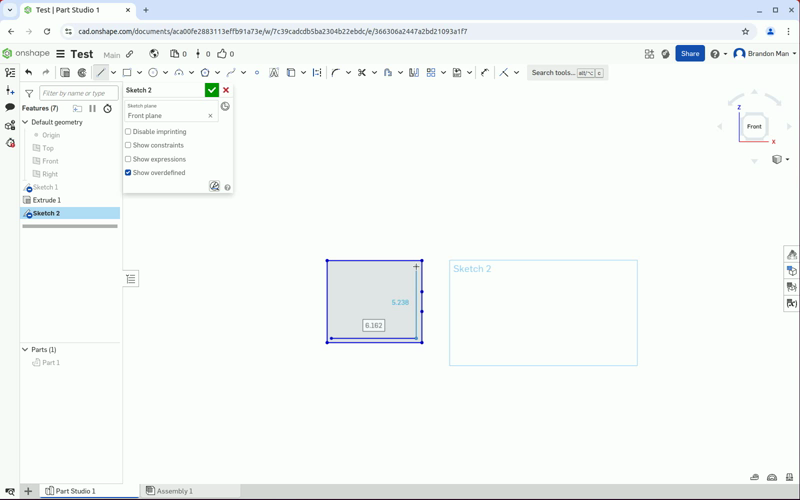
scroll(6)
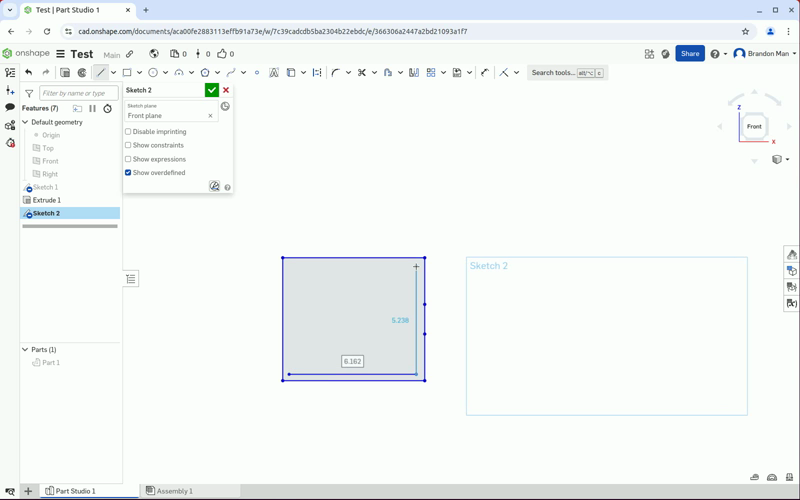
scroll(6)
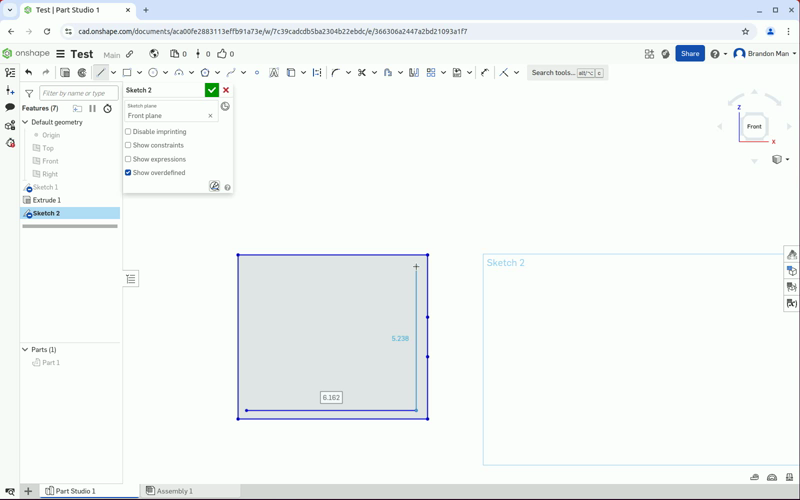
scroll(6)
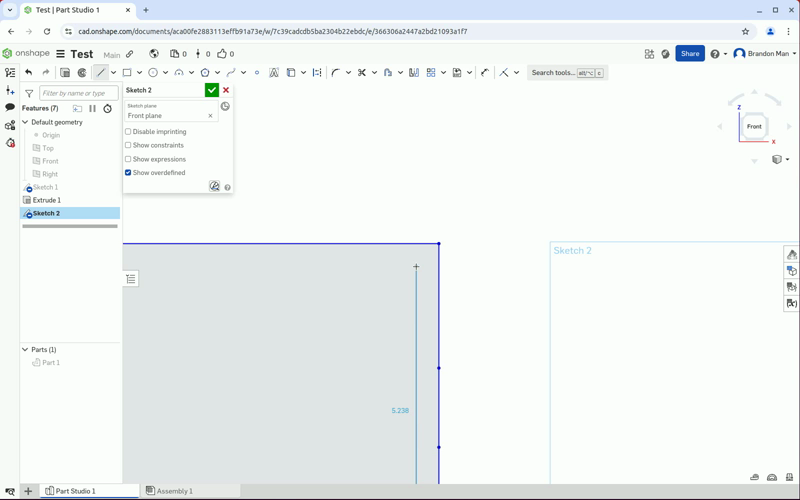
click(416, 266)
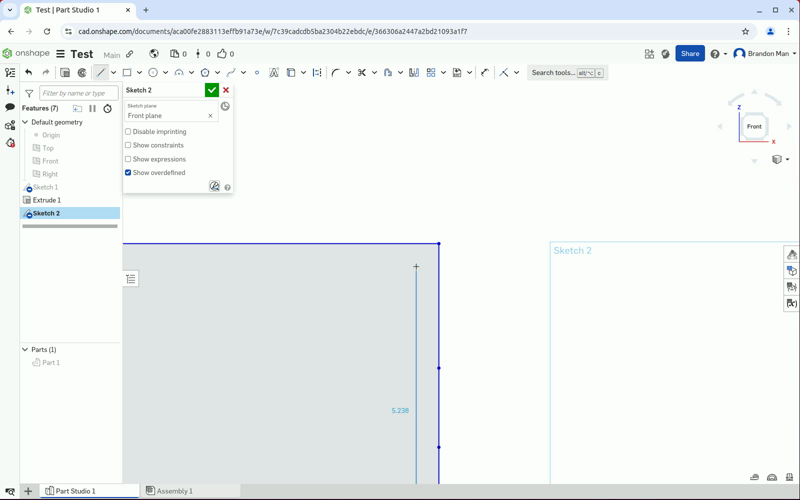
scroll(-6)
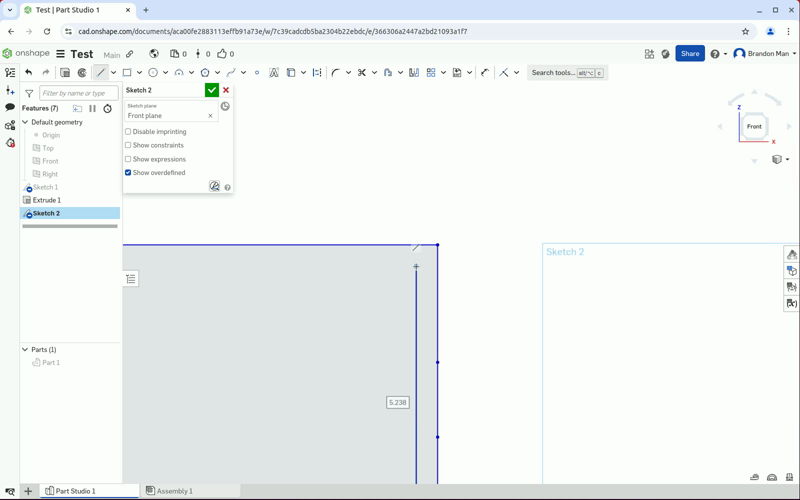
scroll(-6)
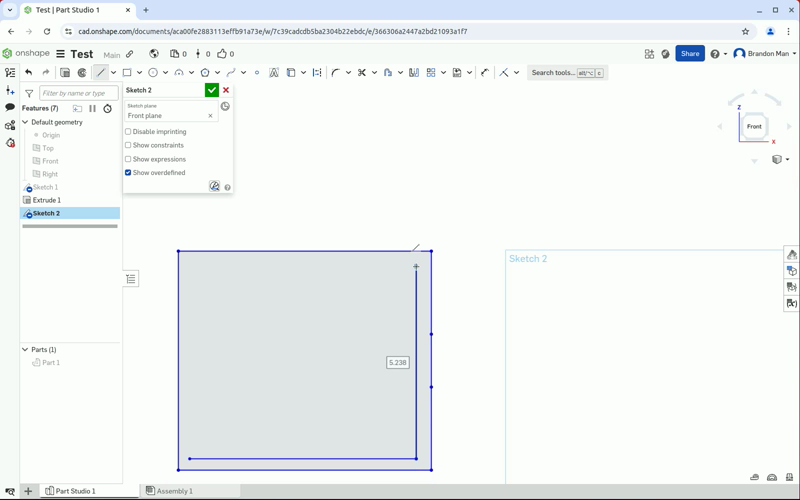
scroll(-6)
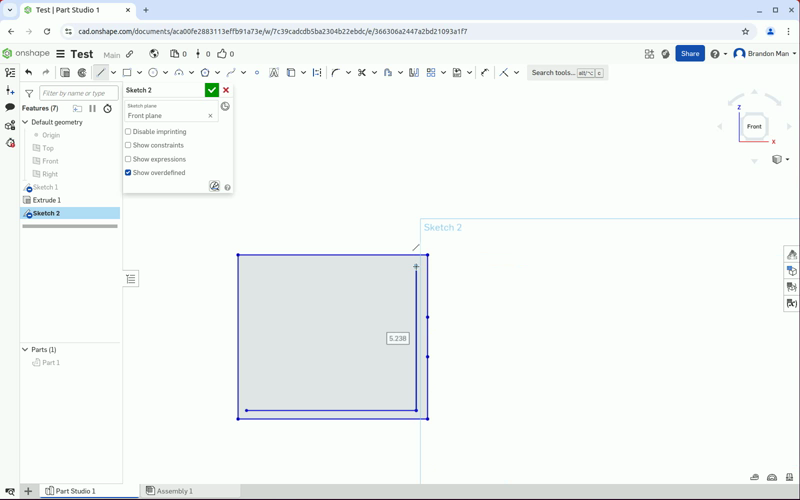
scroll(-6)
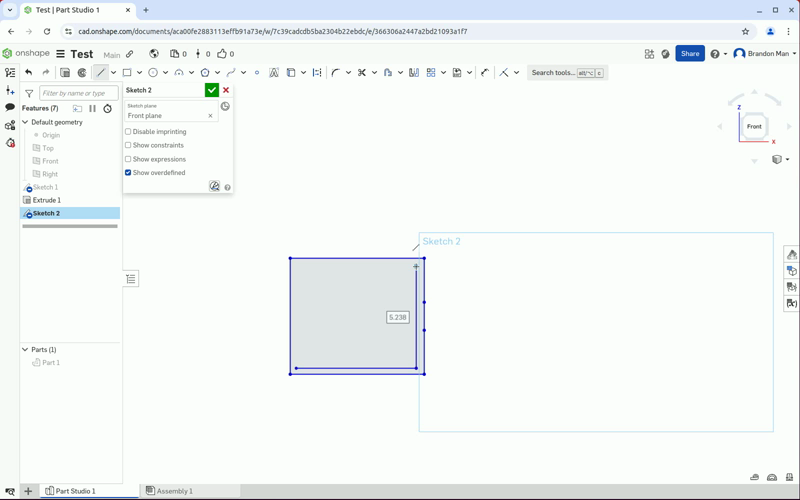
scroll(-6)
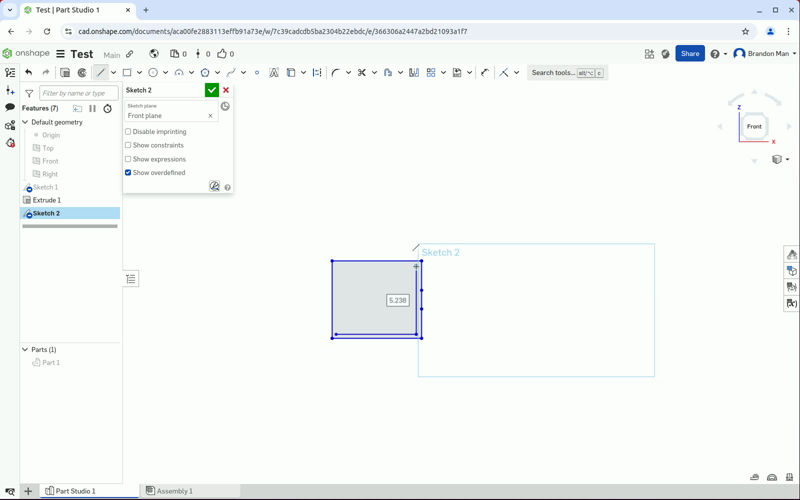
scroll(-6)
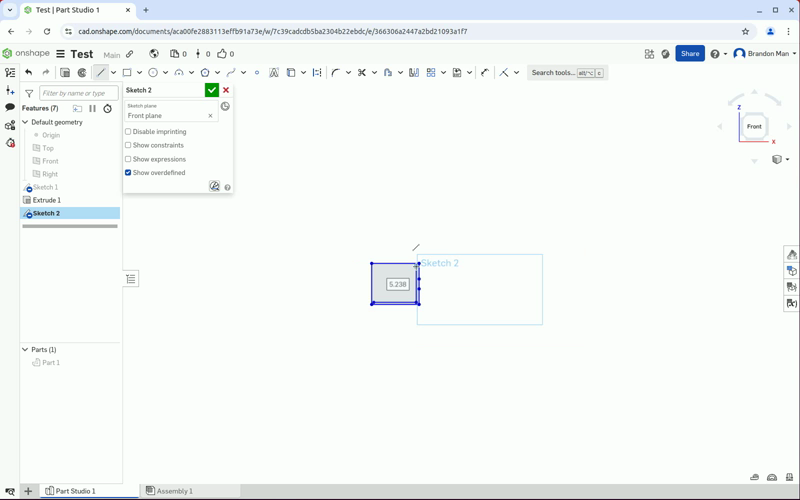
scroll(-6)
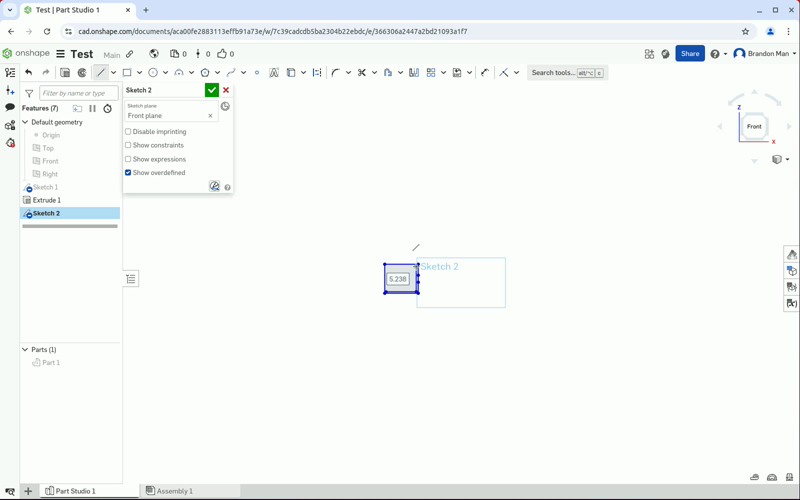
key_up(shift)
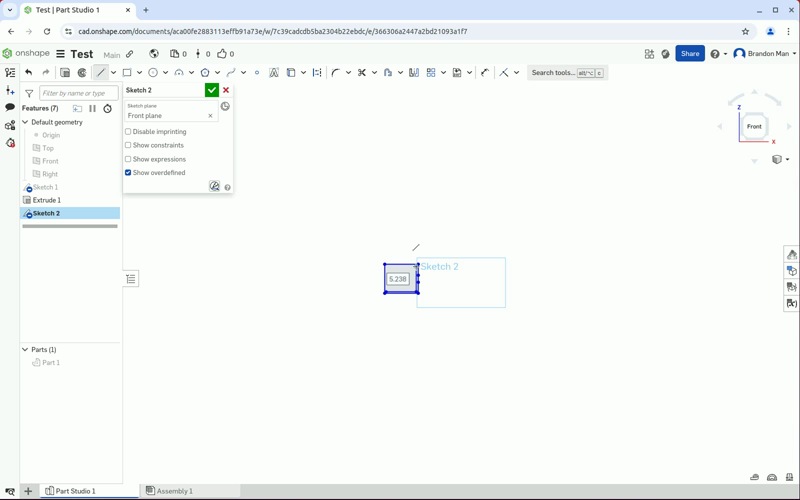
key_down(shift)
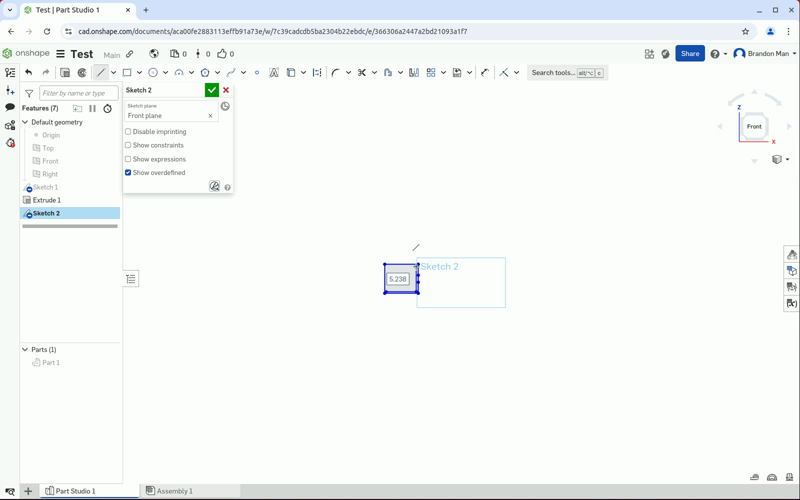
mouse_move(446, 266)
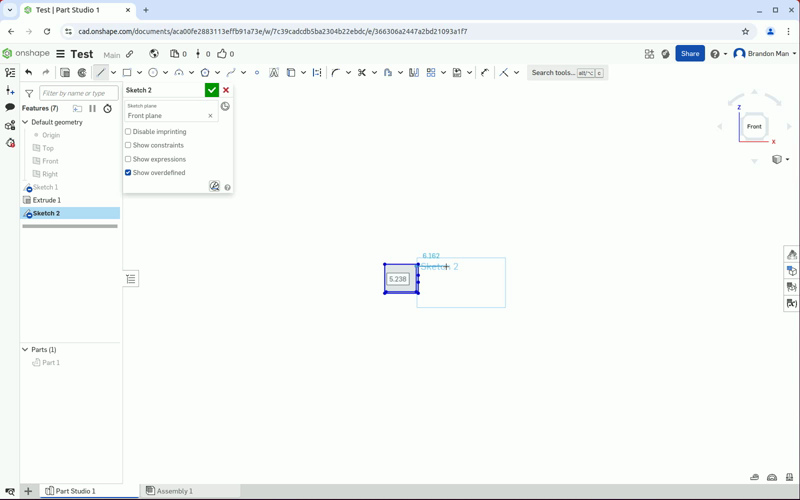
mouse_move(386, 266)
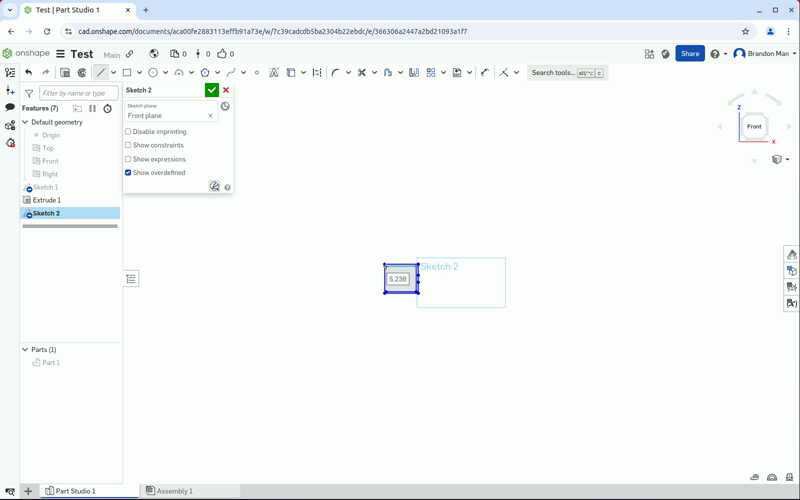
scroll(6)
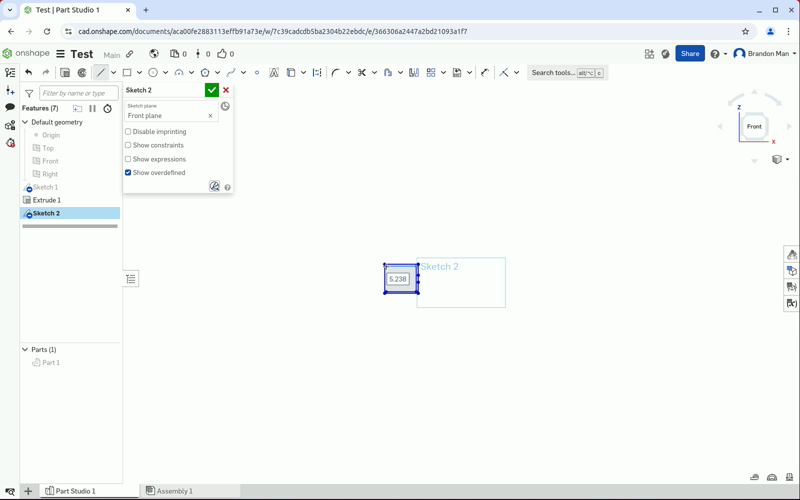
scroll(6)
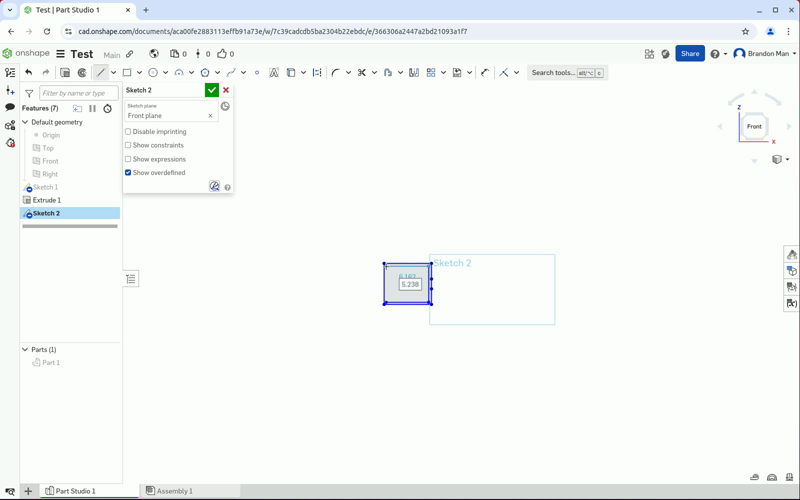
scroll(6)
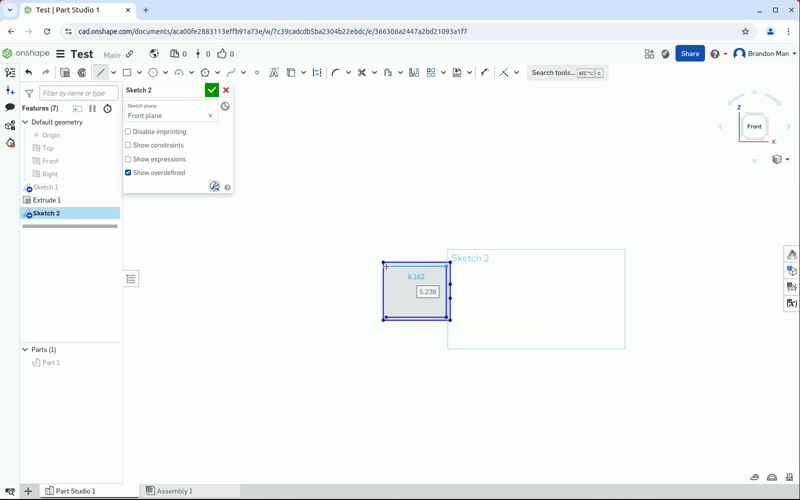
scroll(6)
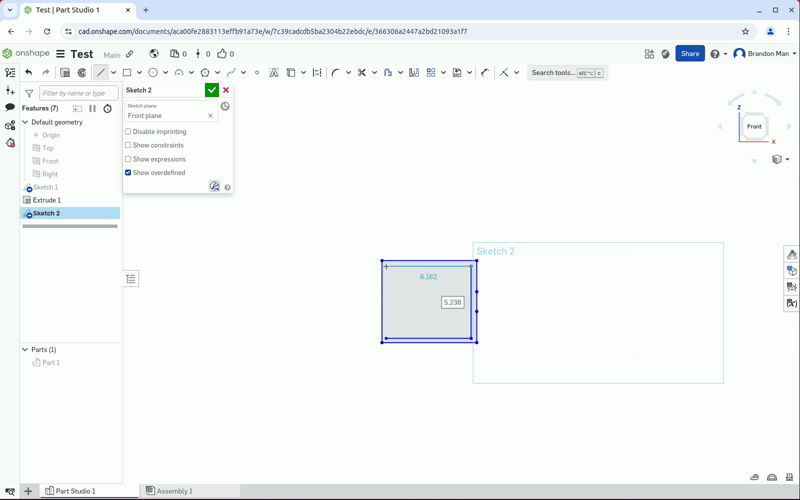
scroll(6)
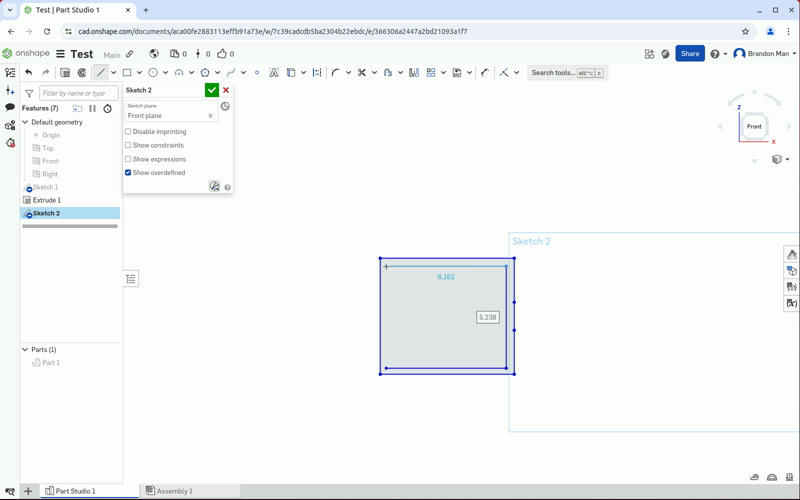
scroll(6)
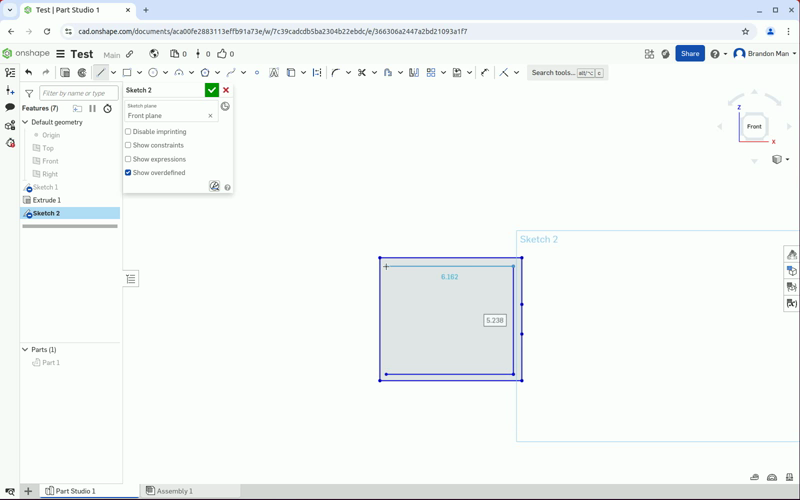
scroll(6)
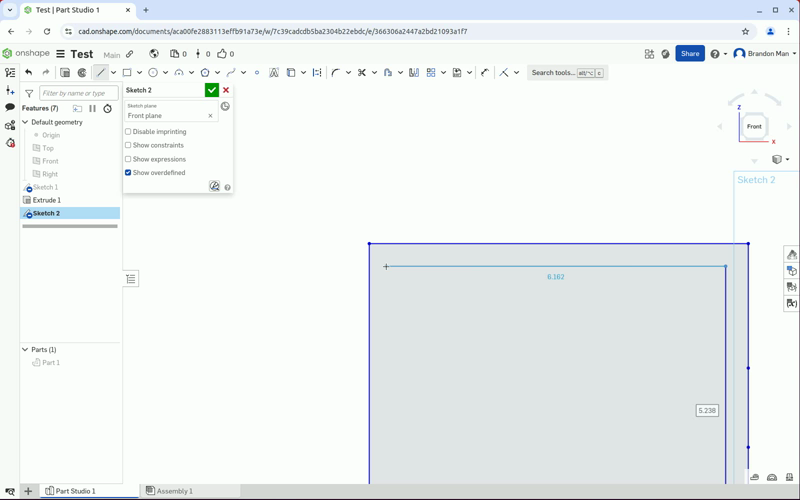
click(386, 266)
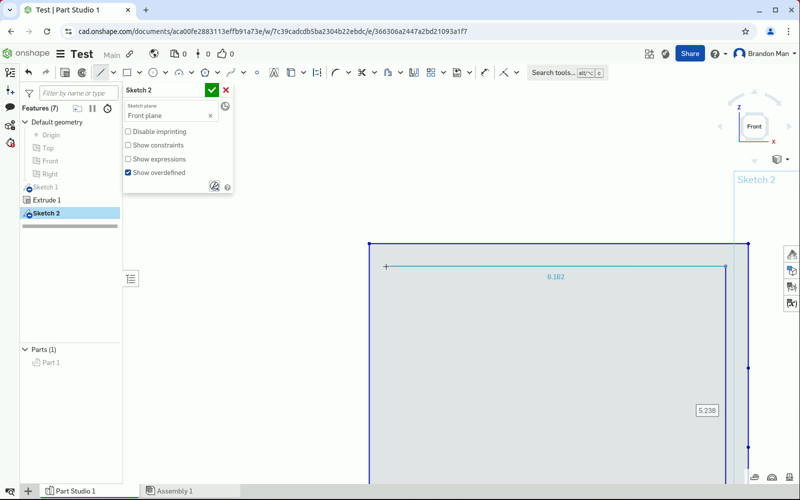
scroll(-6)
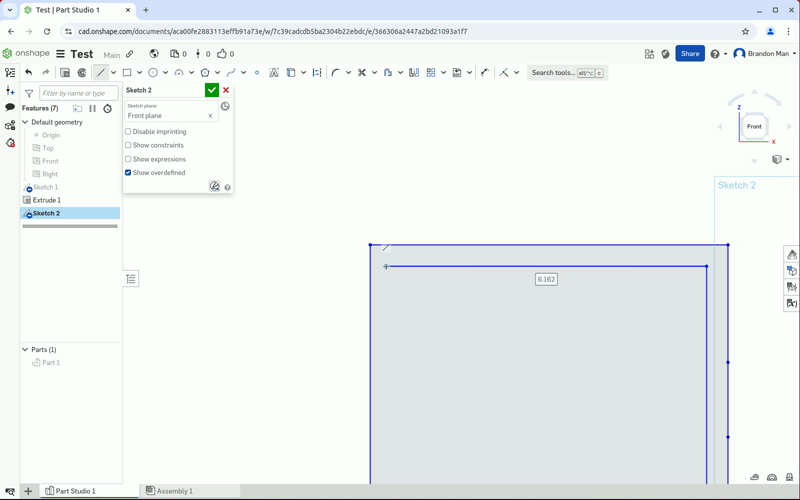
scroll(-6)
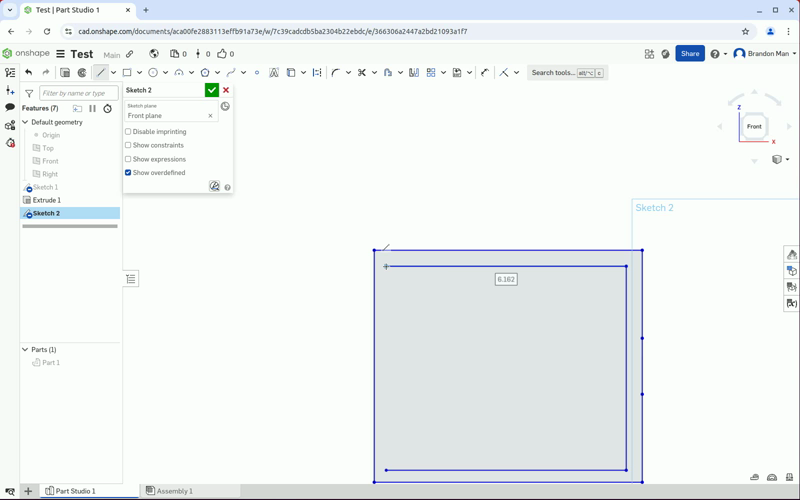
scroll(-6)
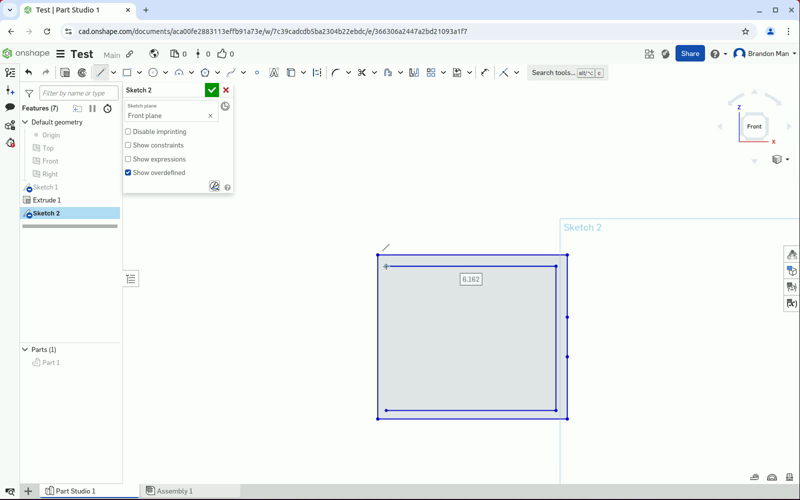
scroll(-6)
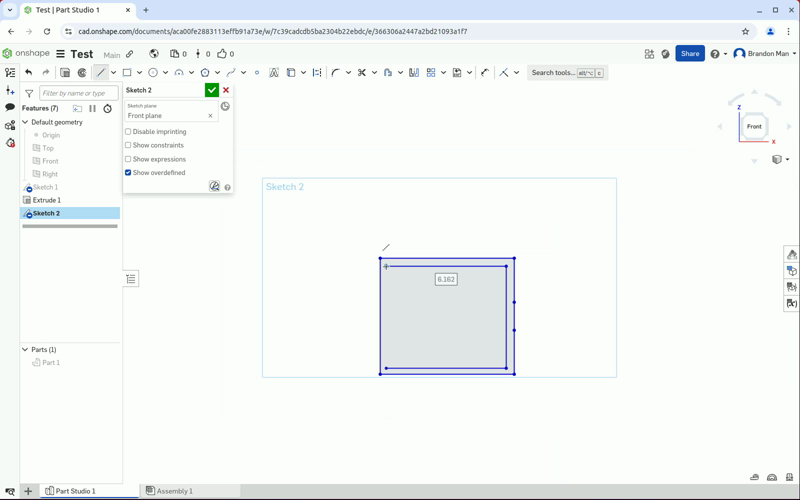
scroll(-6)
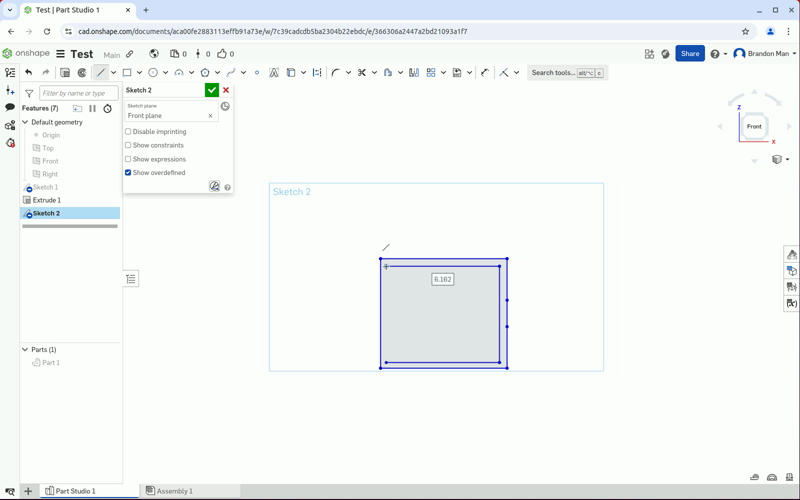
scroll(-6)
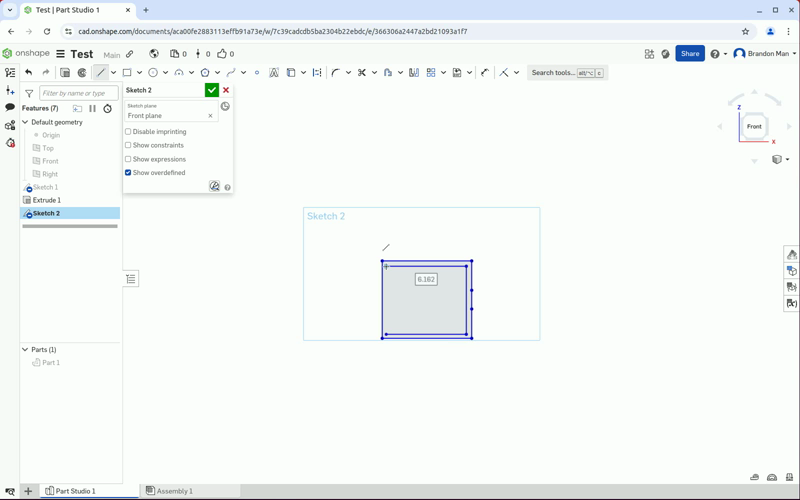
scroll(-6)
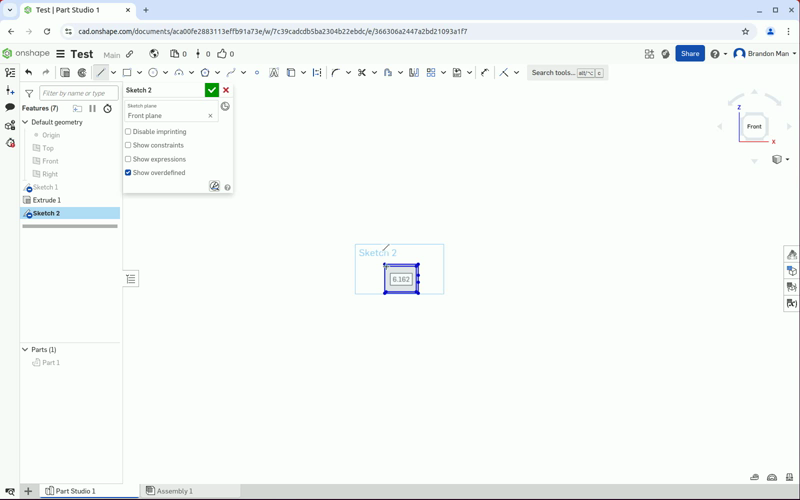
key_up(shift)
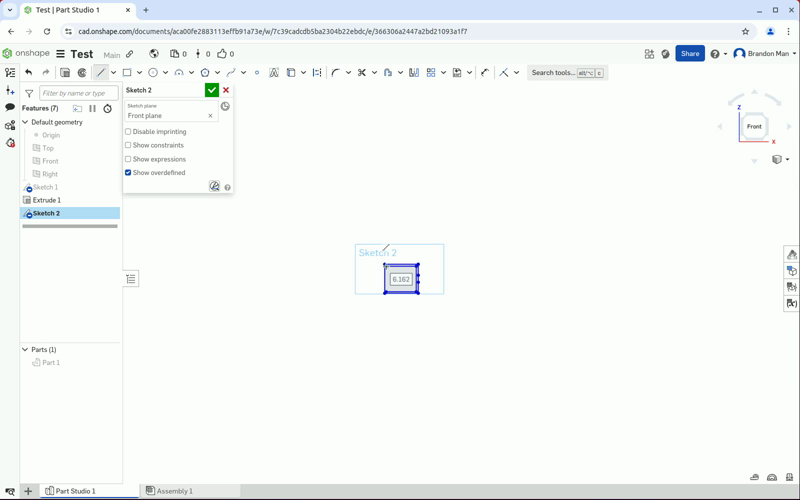
mouse_move(416, 266)
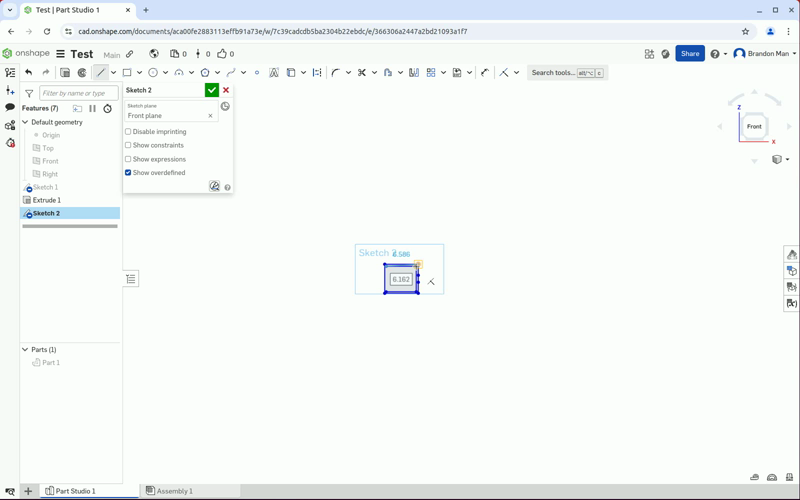
key_down(shift)
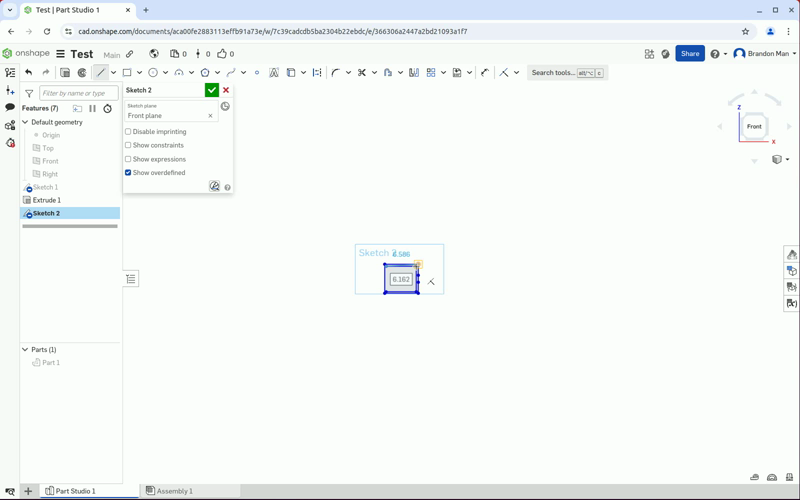
mouse_move(386, 291)
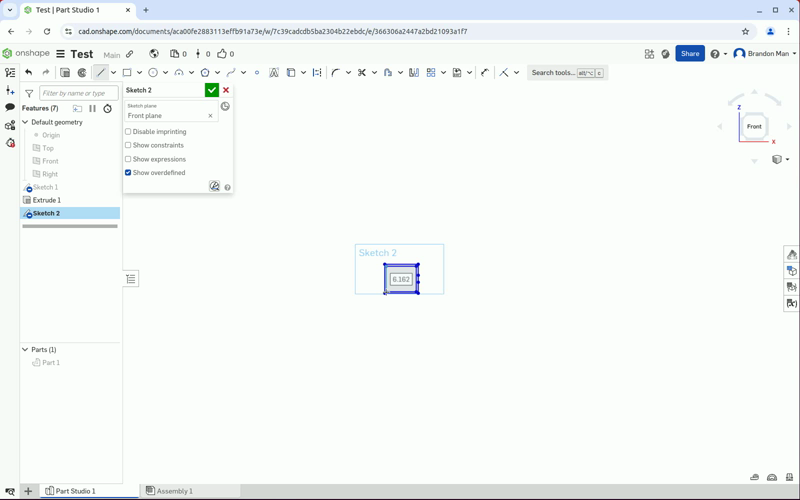
scroll(6)
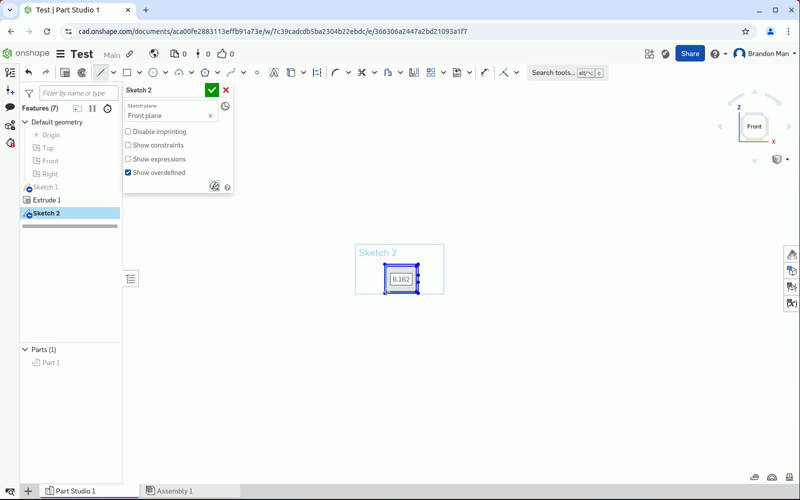
scroll(6)
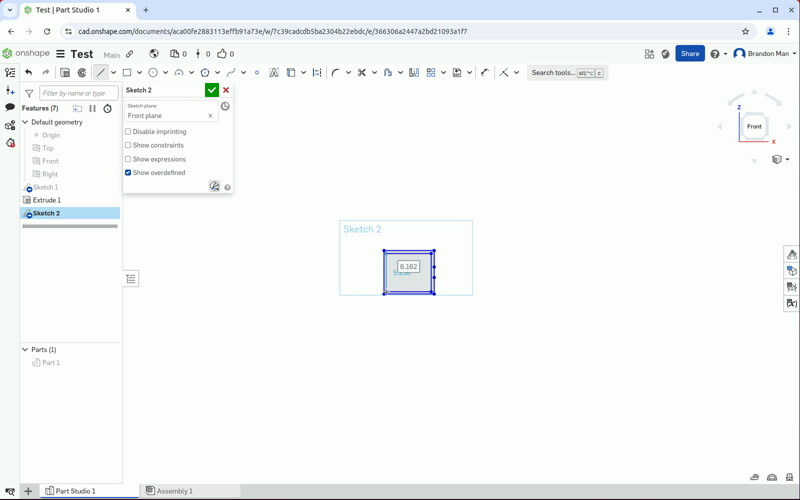
scroll(6)
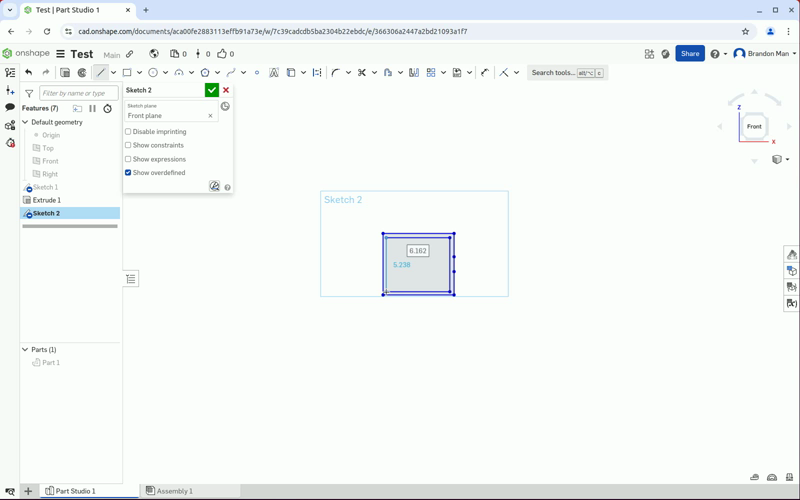
scroll(6)
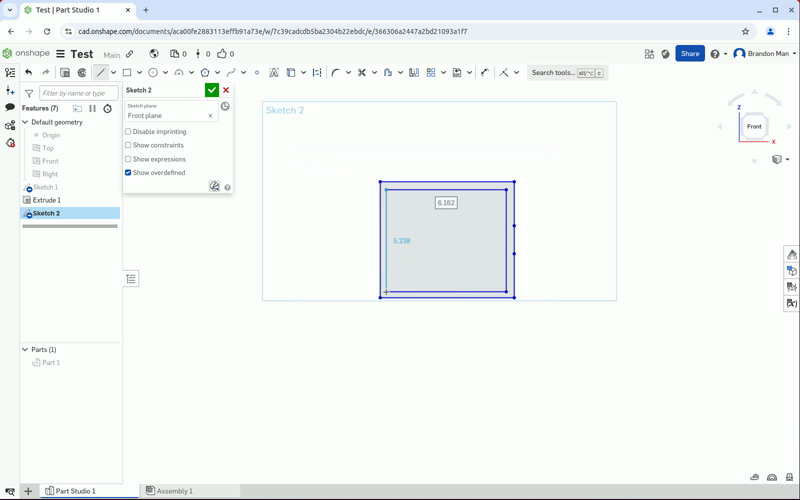
scroll(6)
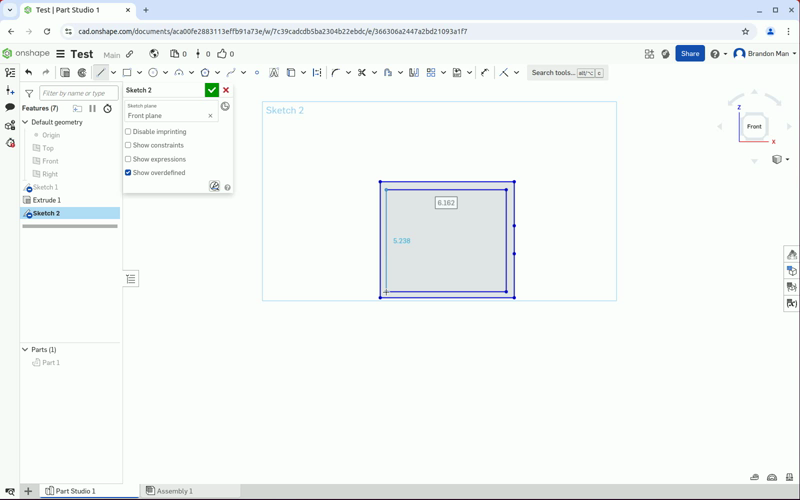
scroll(6)
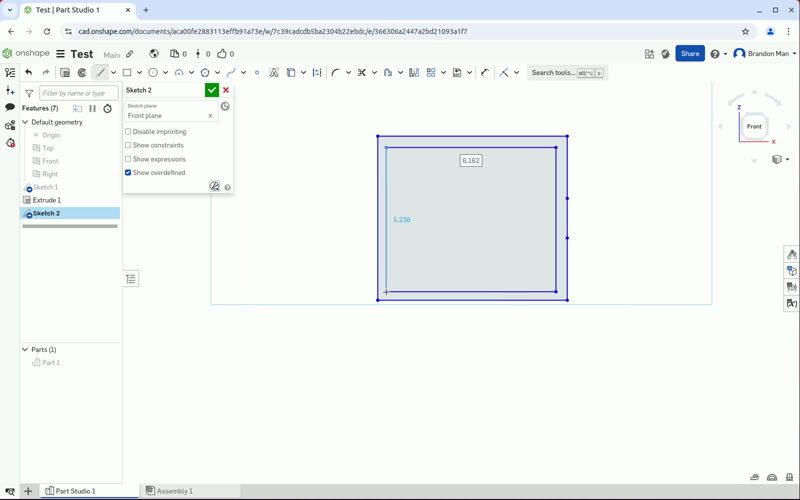
scroll(6)
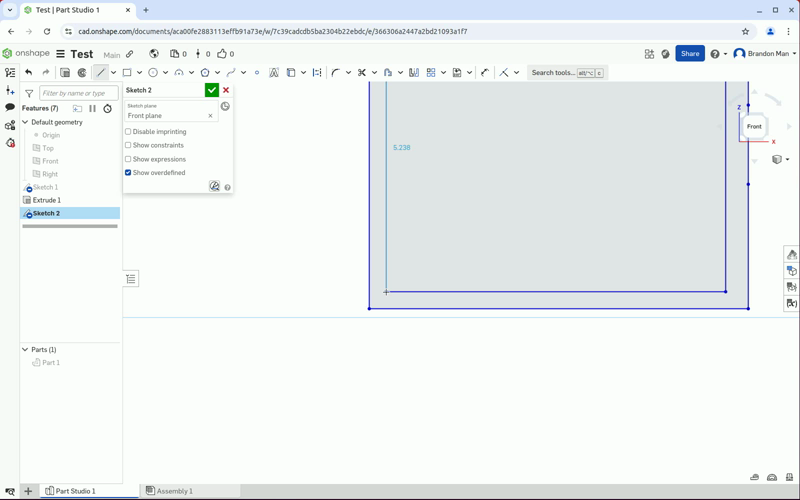
key_up(shift)
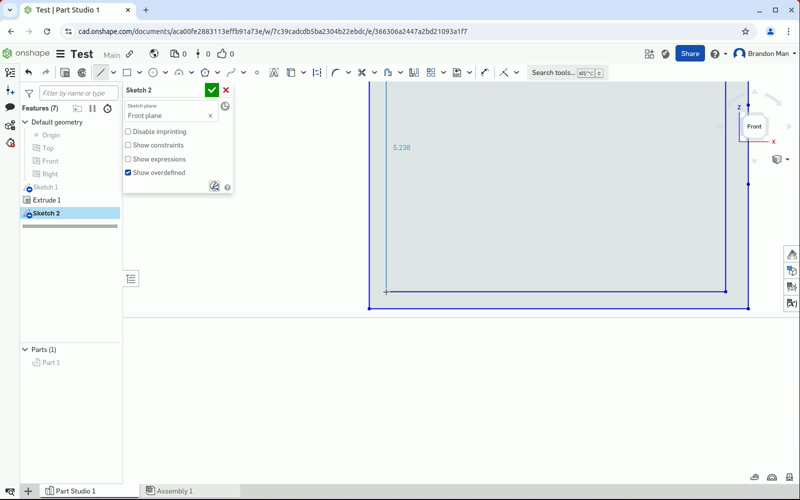
click(386, 291)
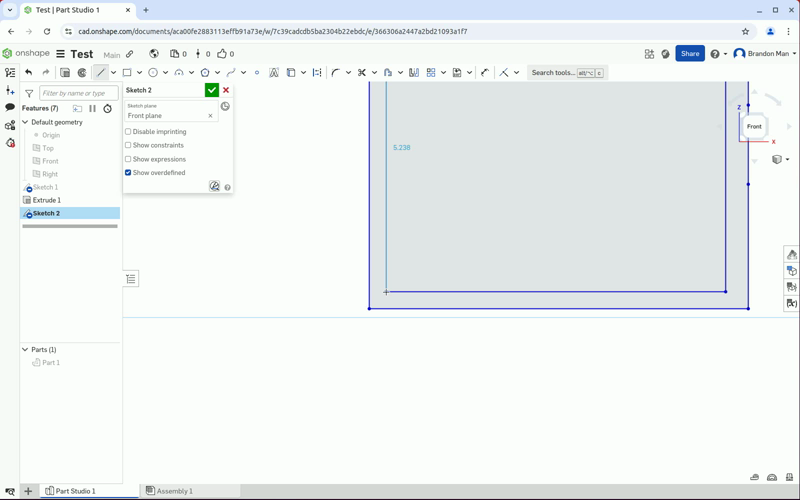
scroll(-6)
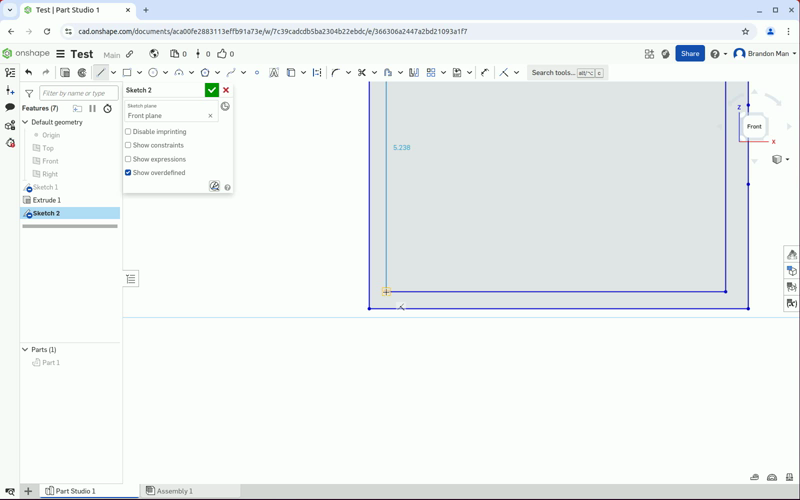
scroll(-6)
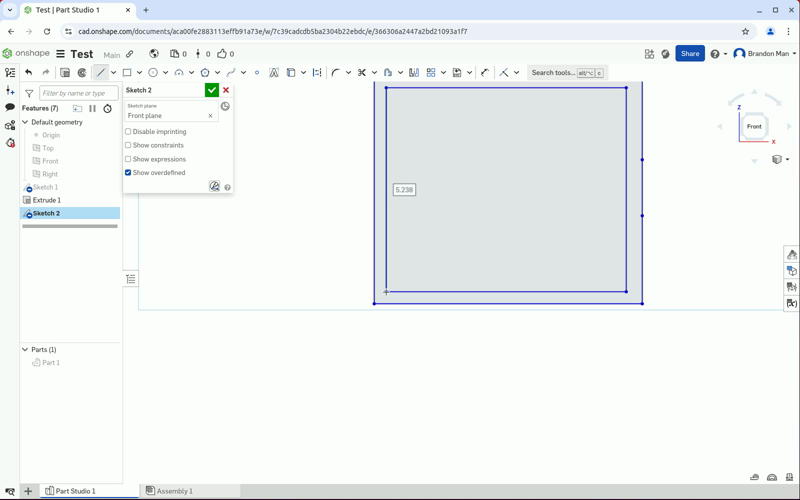
scroll(-6)
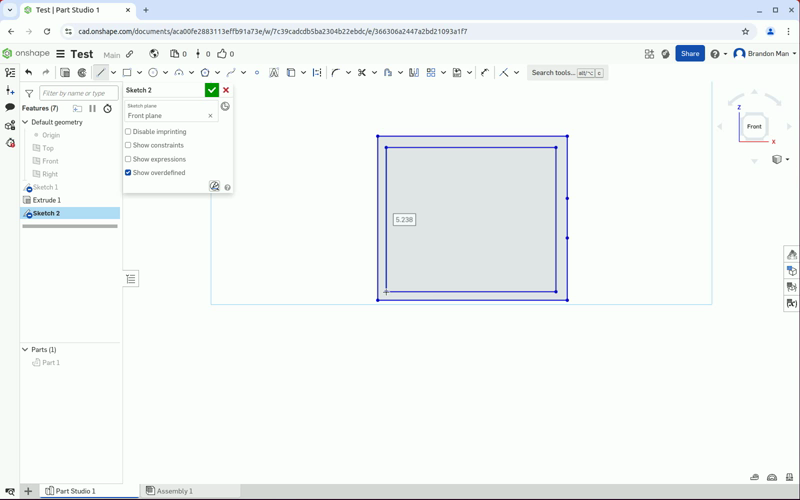
scroll(-6)
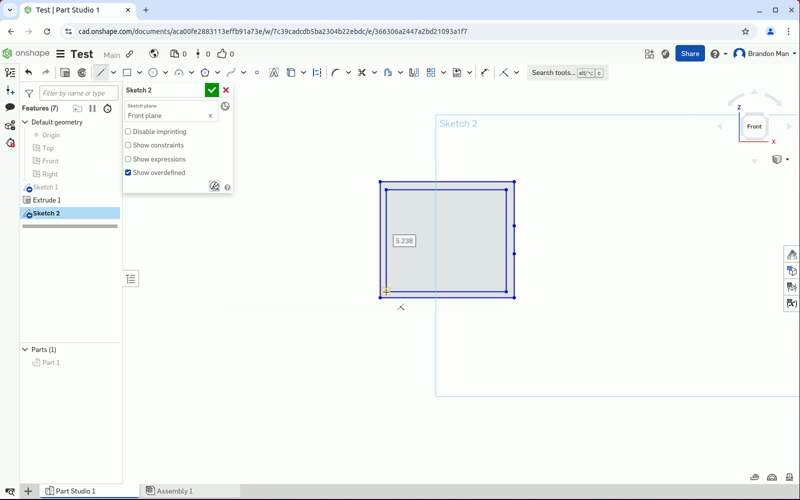
scroll(-6)
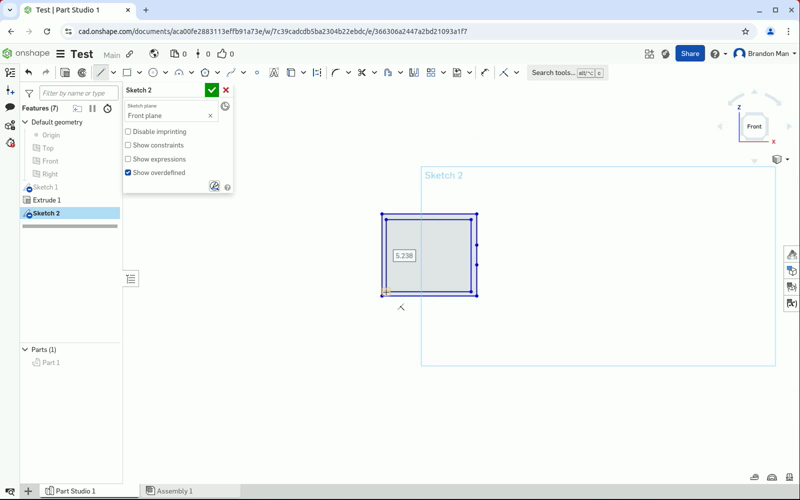
scroll(-6)
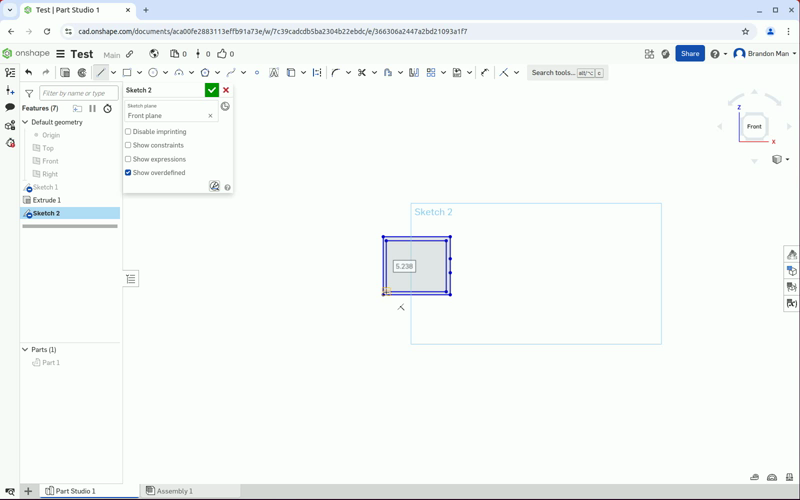
scroll(-6)
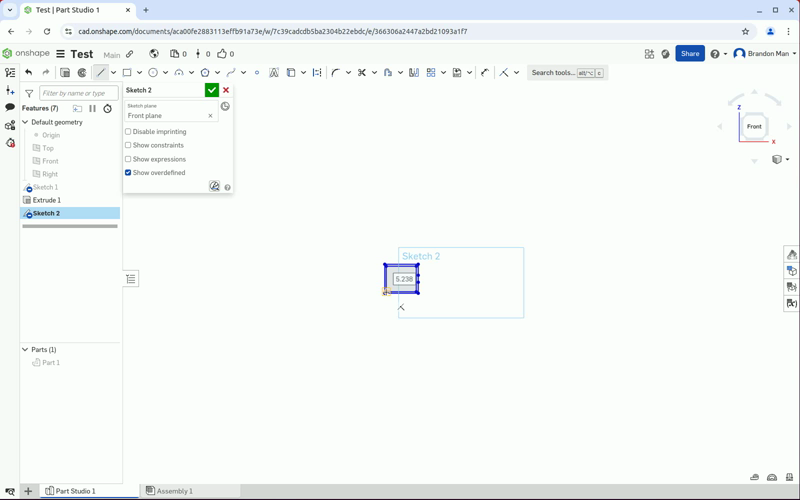
key(esc)
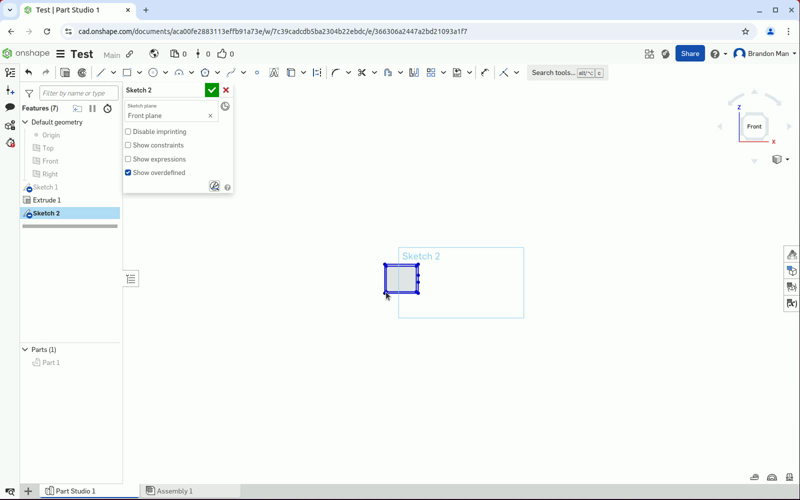
mouse_move(412, 264)
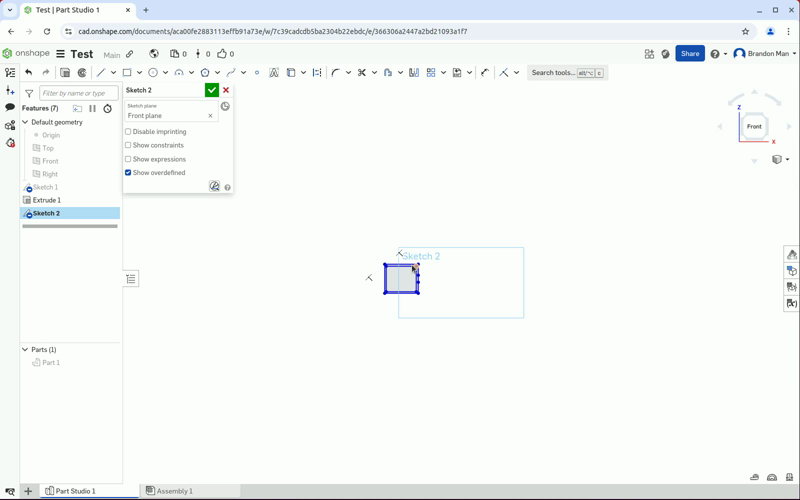
scroll(6)
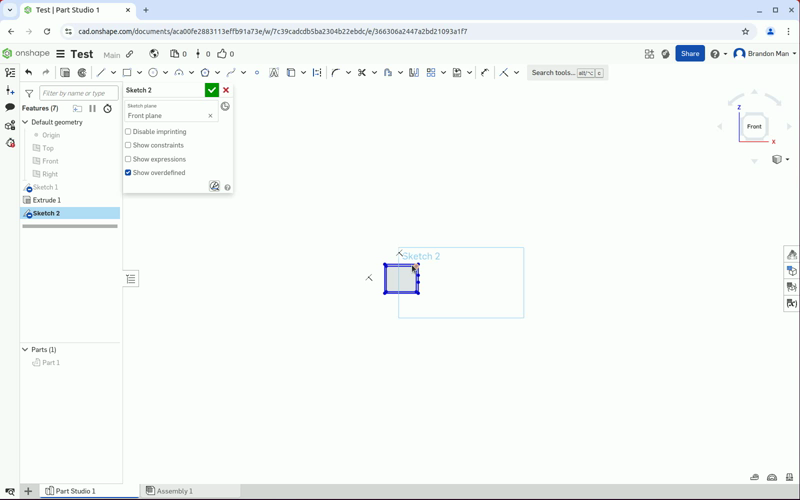
scroll(6)
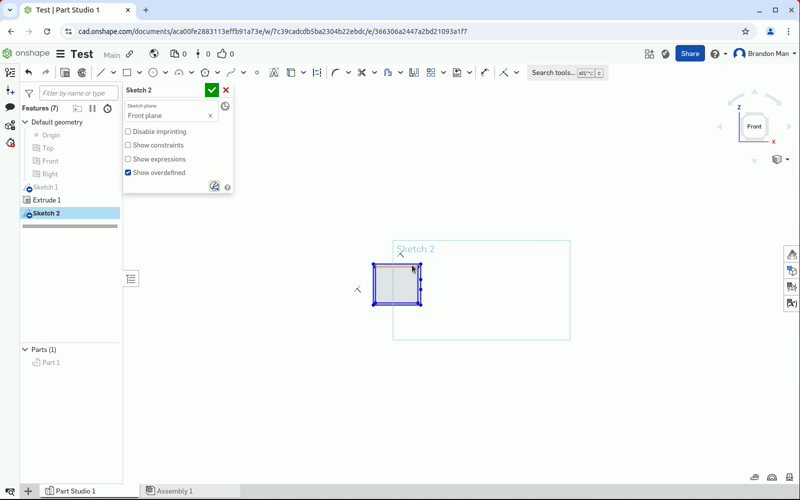
scroll(6)
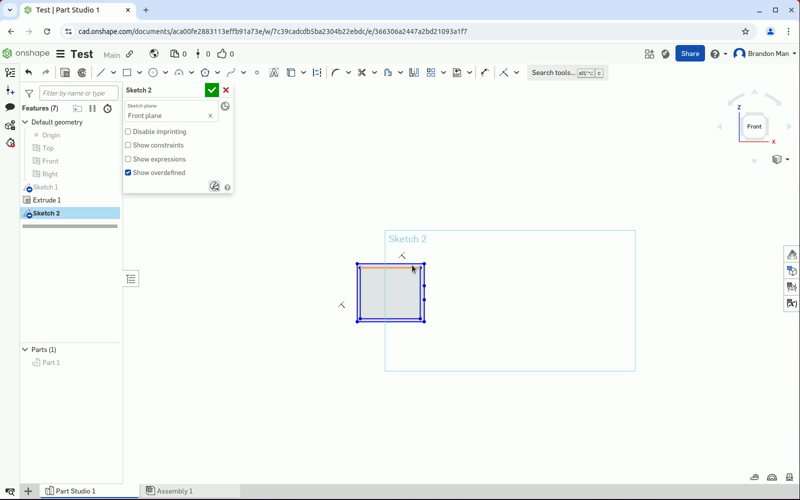
scroll(6)
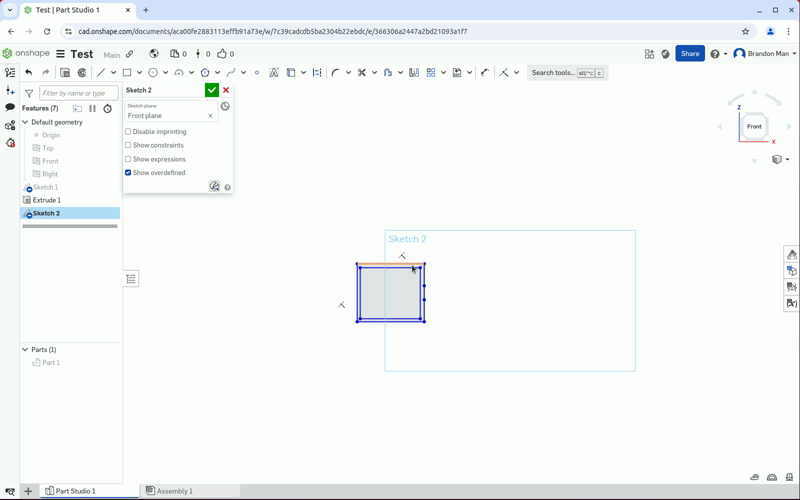
scroll(6)
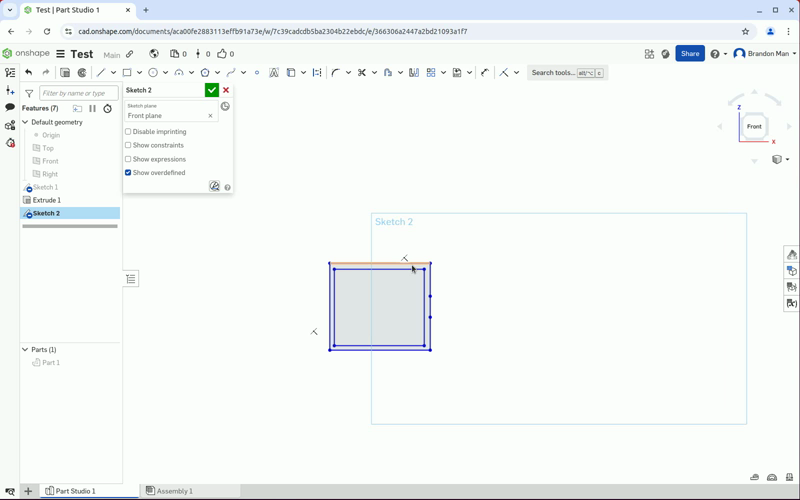
scroll(6)
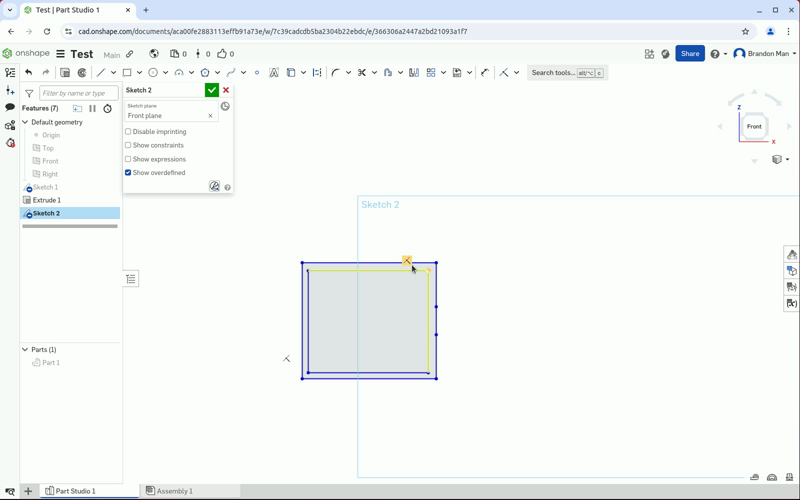
scroll(6)
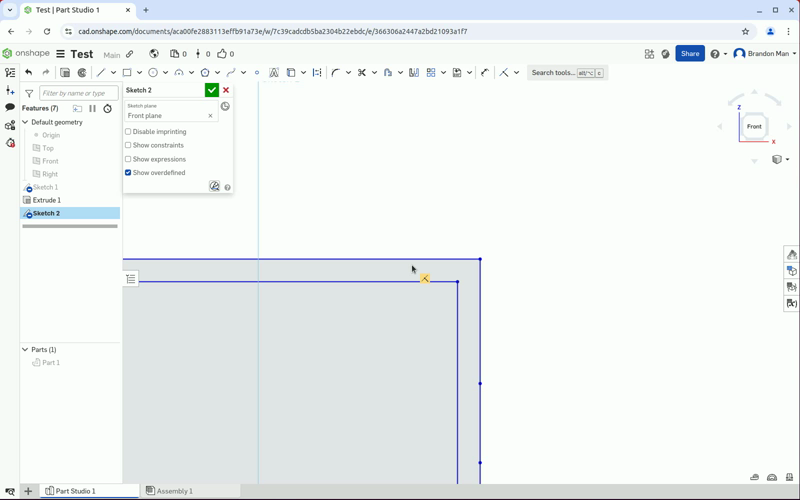
click(412, 264)
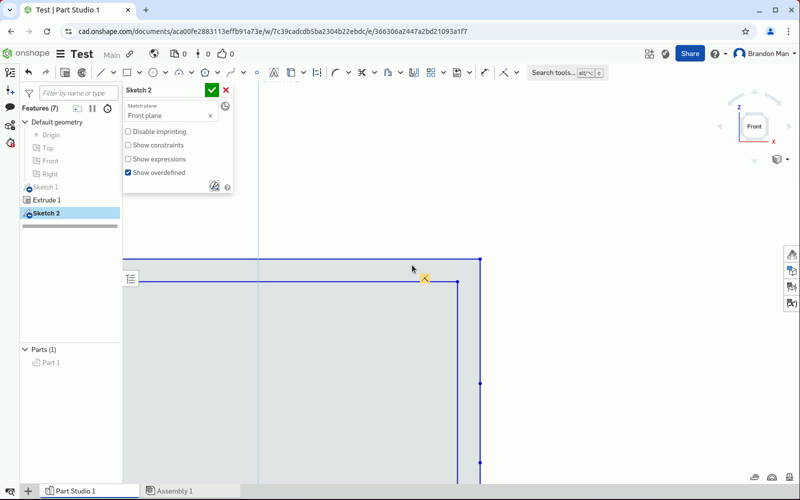
scroll(-6)
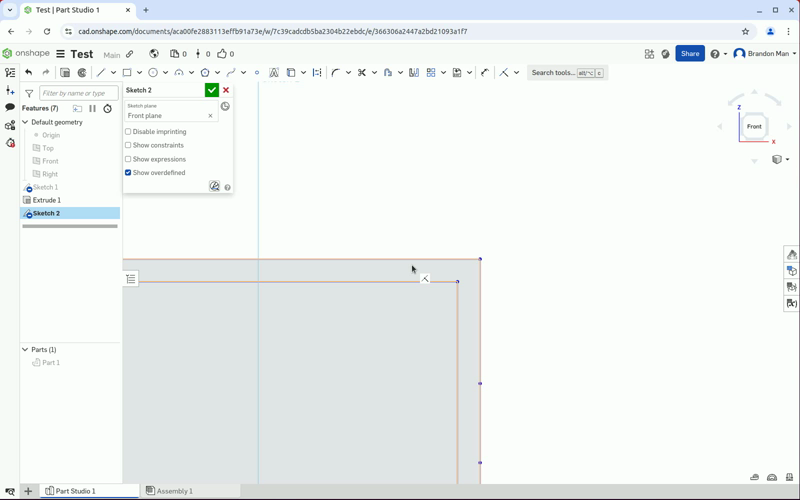
scroll(-6)
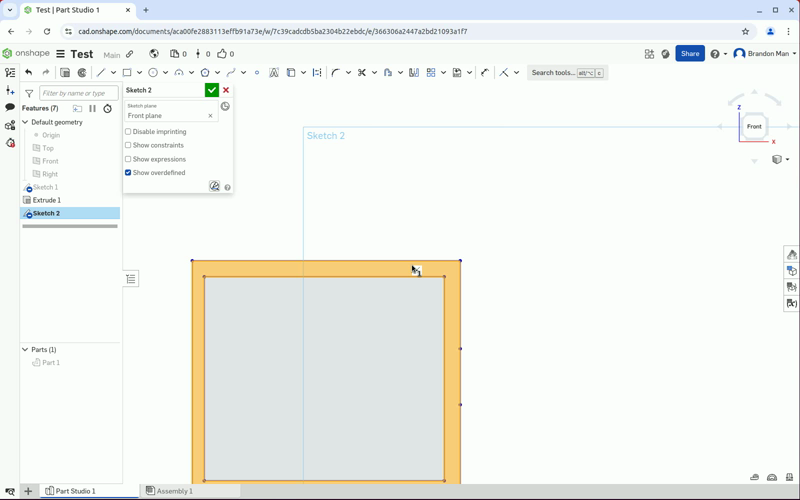
scroll(-6)
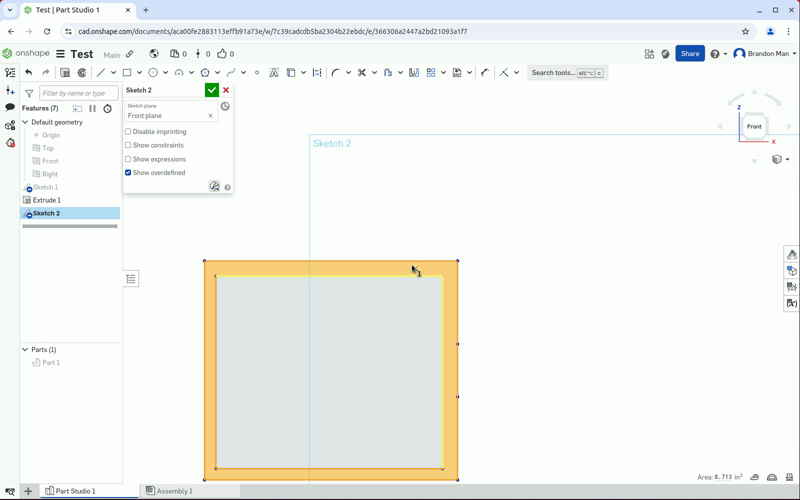
scroll(-6)
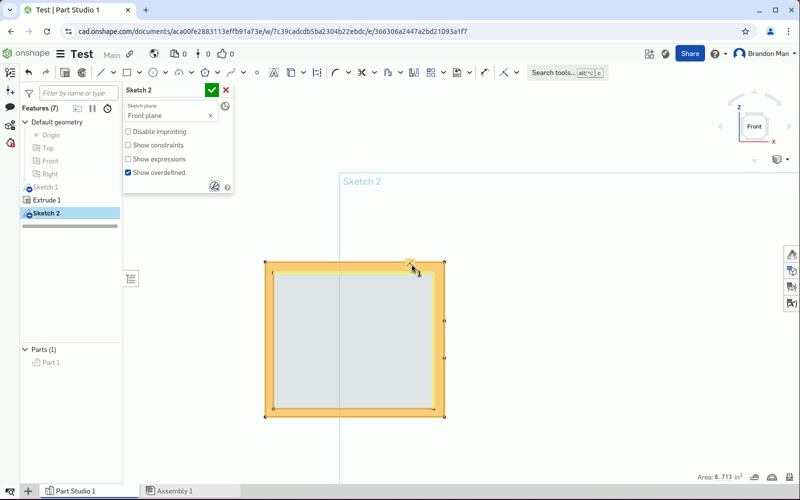
scroll(-6)
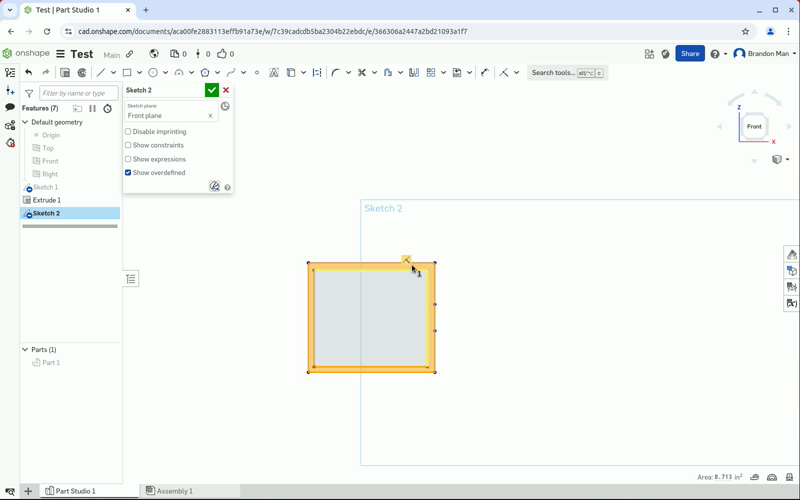
scroll(-6)
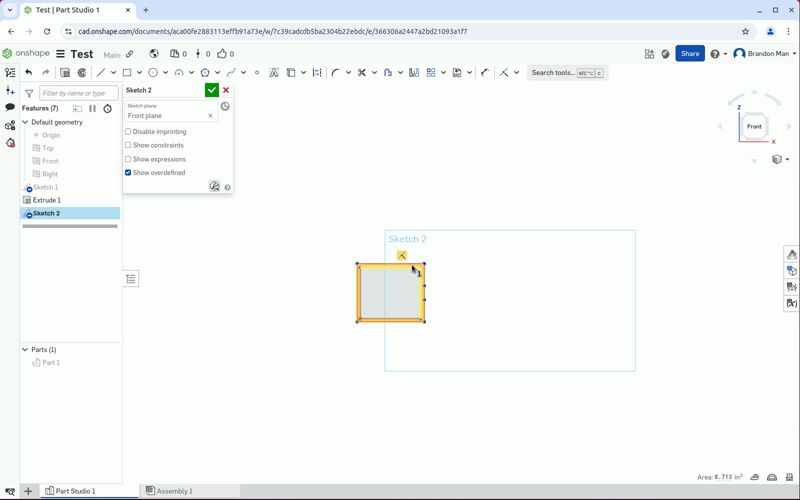
scroll(-6)
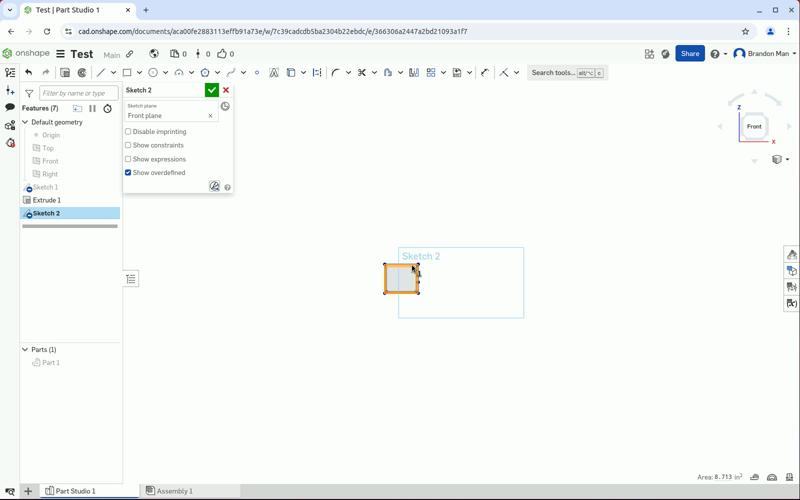
mouse_move(73, 352)
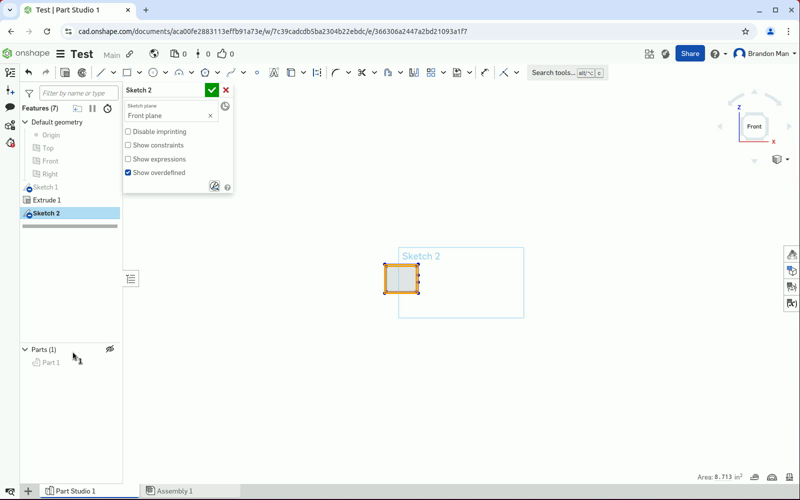
key(shift+y)
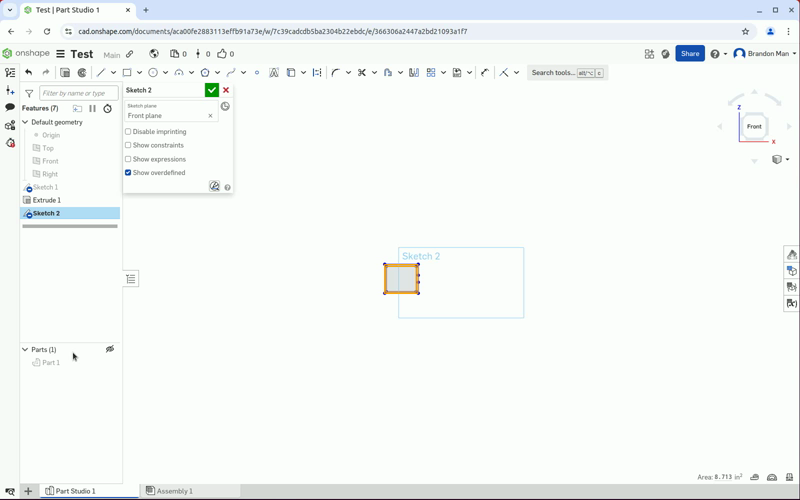
key(shift+e)
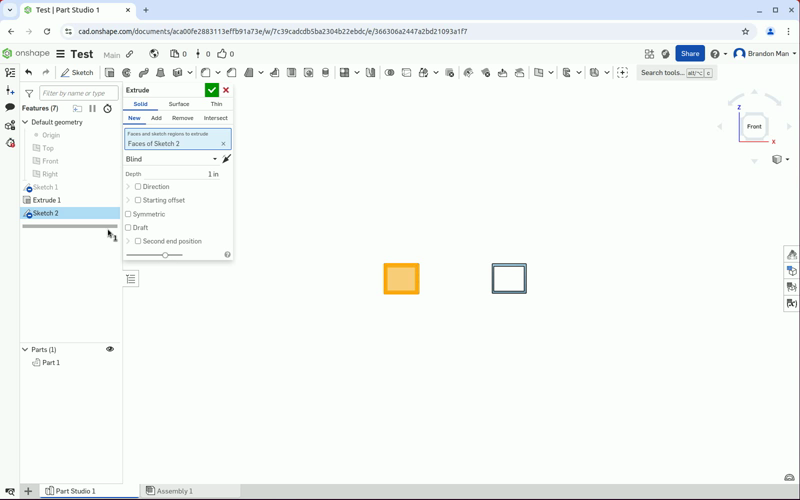
mouse_move(143, 106)
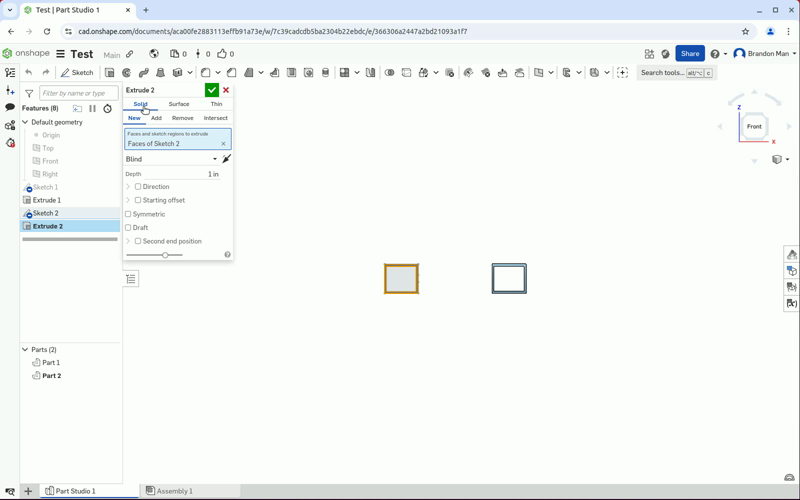
click(143, 106)
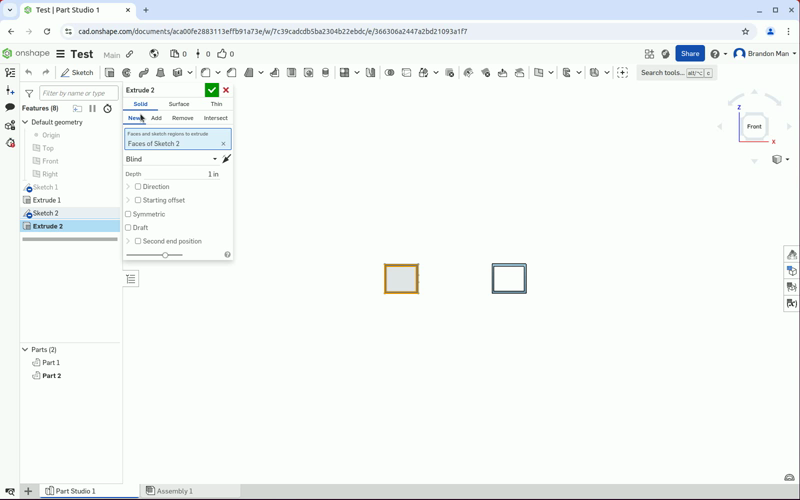
mouse_move(137, 120)
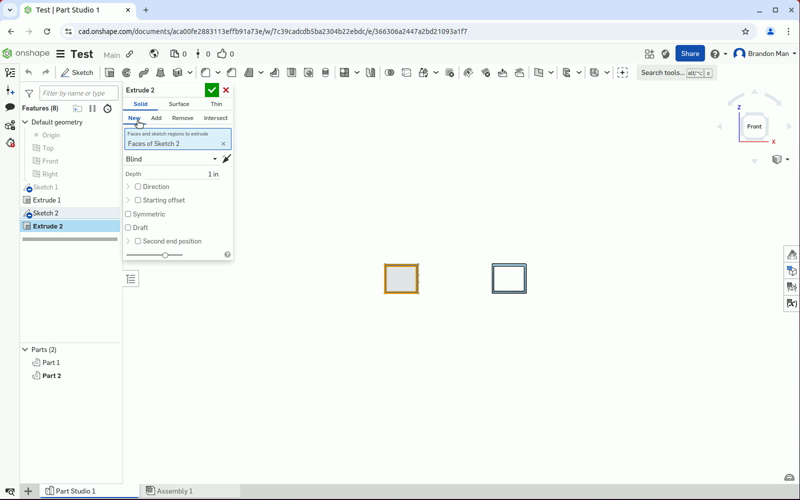
click(137, 120)
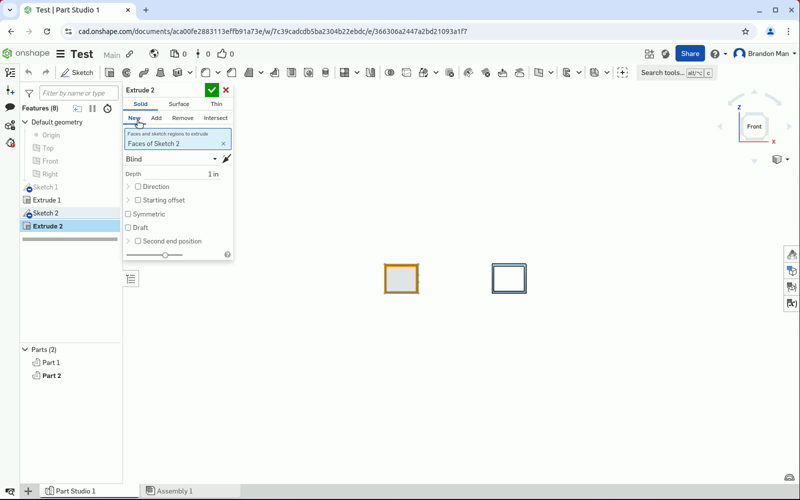
key(tab, 4)
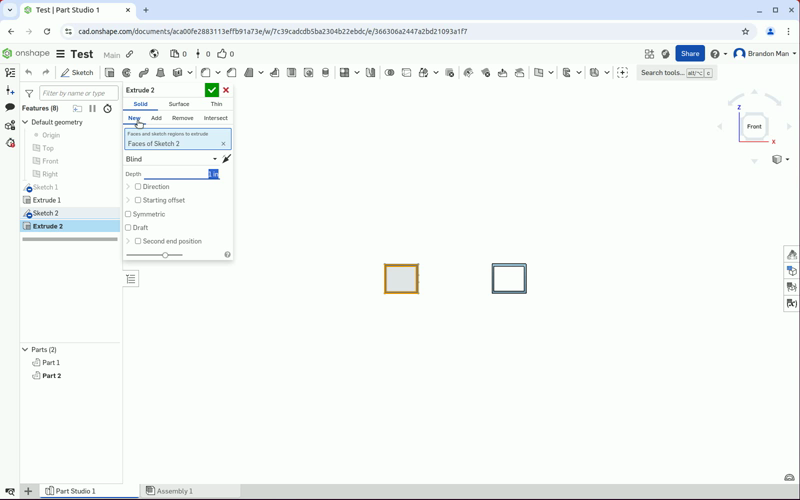
text(1.204)
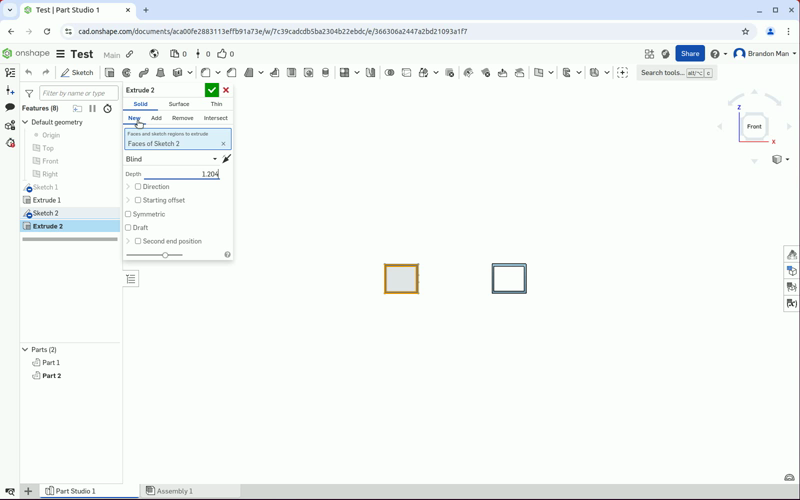
key(enter)
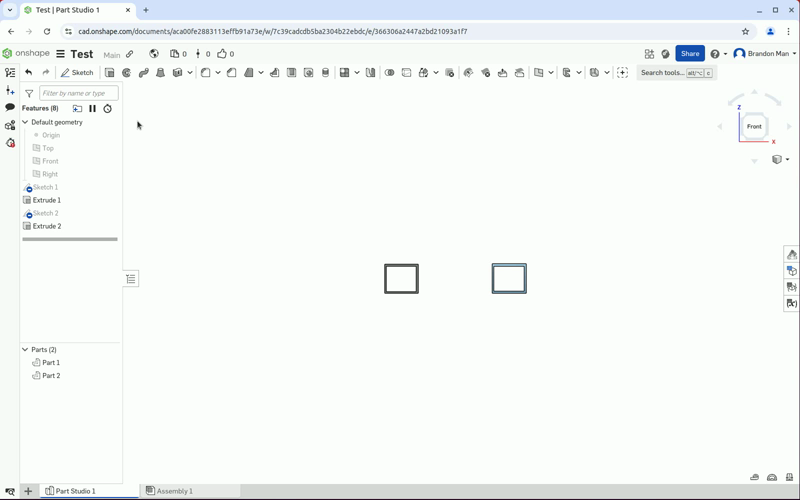
key(shift+h)
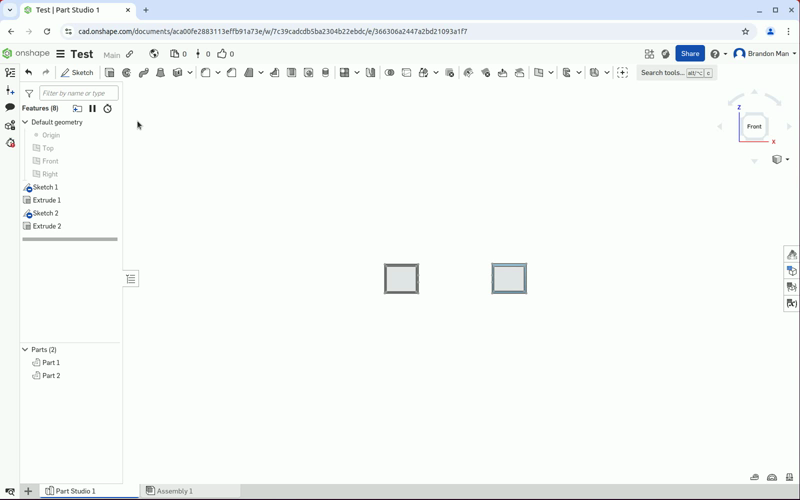
key(shift+h)
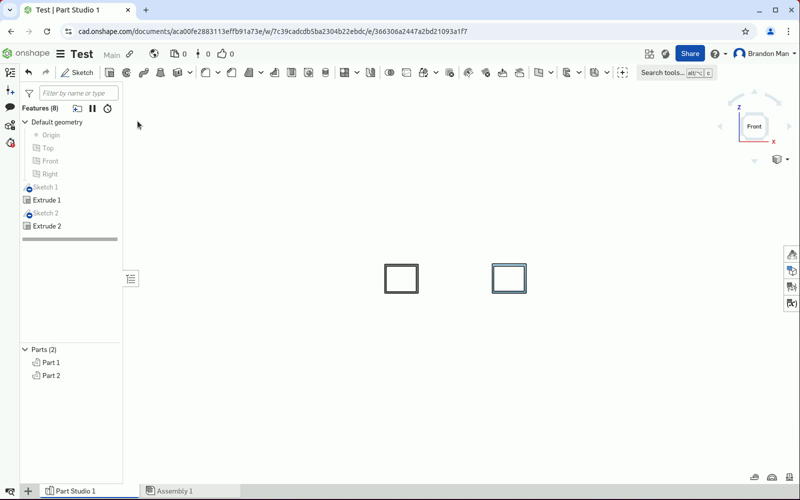
mouse_move(73, 189)
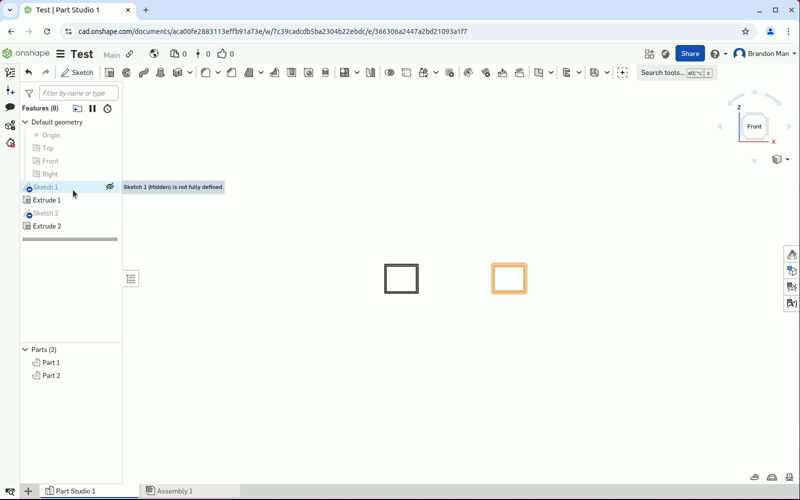
click(73, 189)
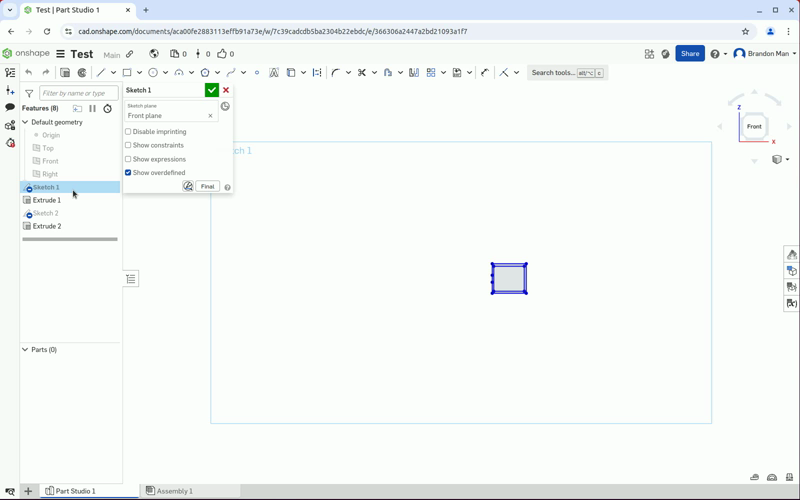
mouse_move(229, 92)
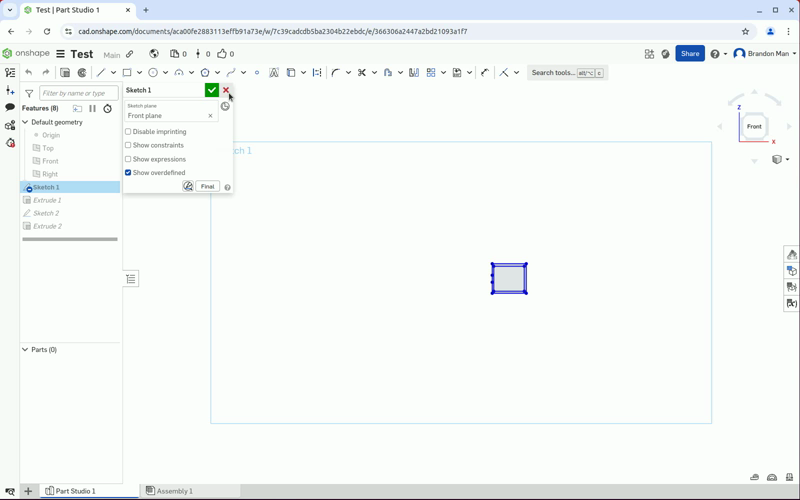
click(229, 92)
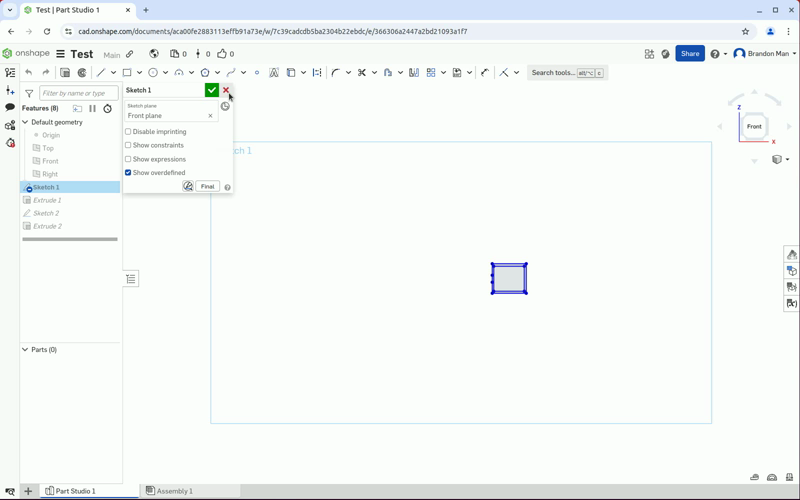
key(shift+s)
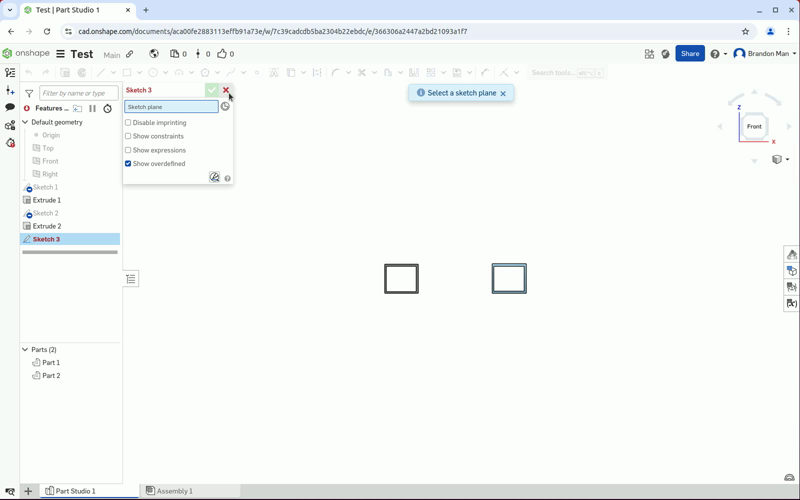
mouse_move(73, 163)
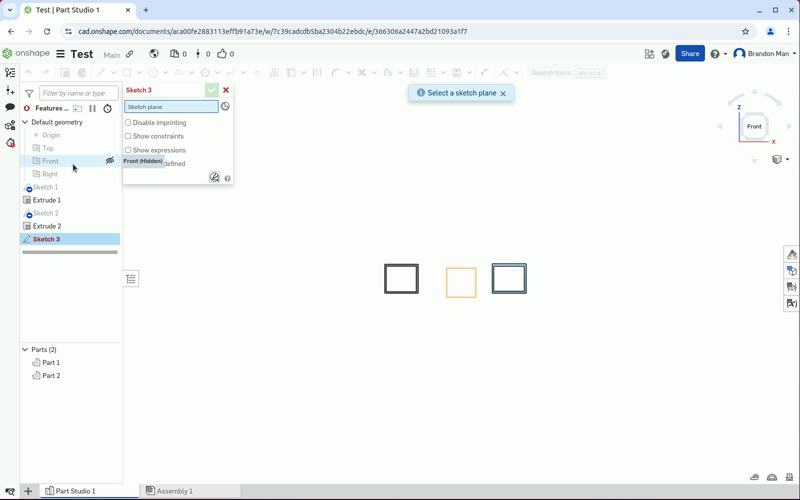
click(73, 163)
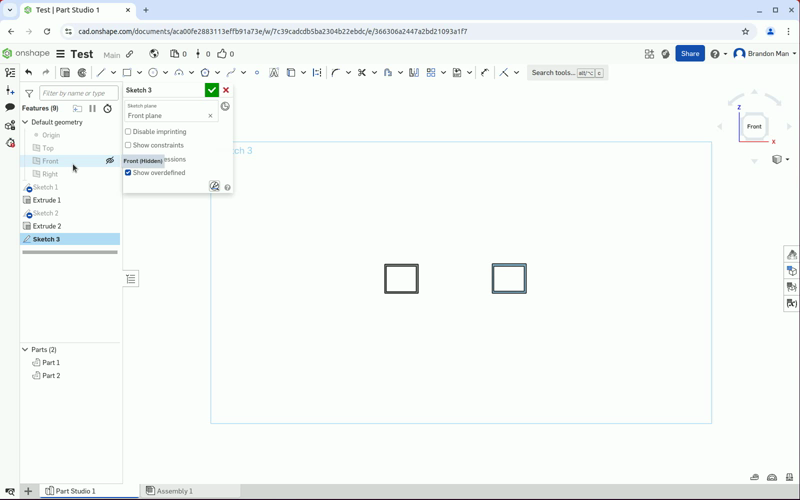
mouse_move(73, 352)
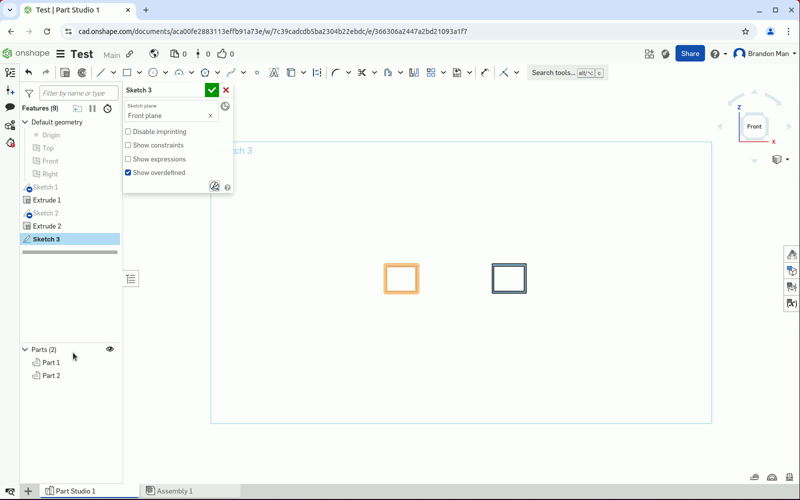
key(y)
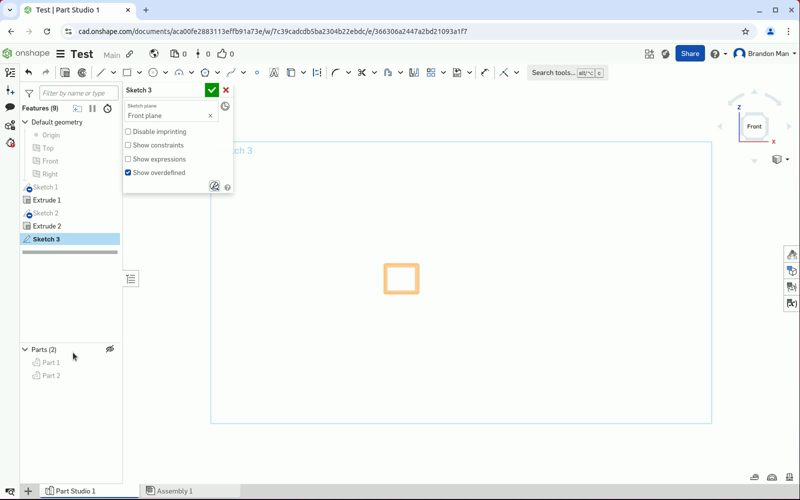
key(l)
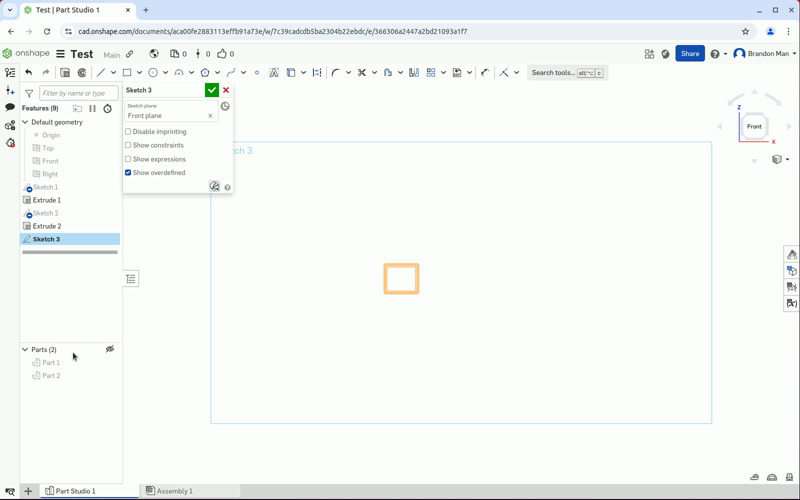
key_down(shift)
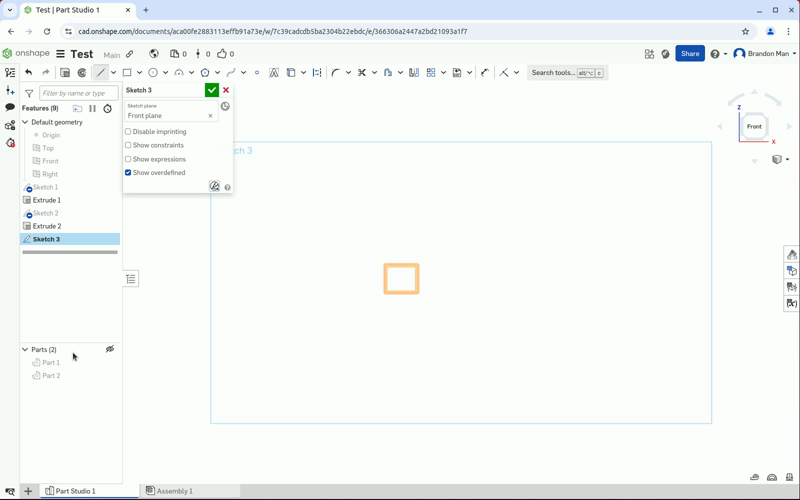
mouse_move(385, 292)
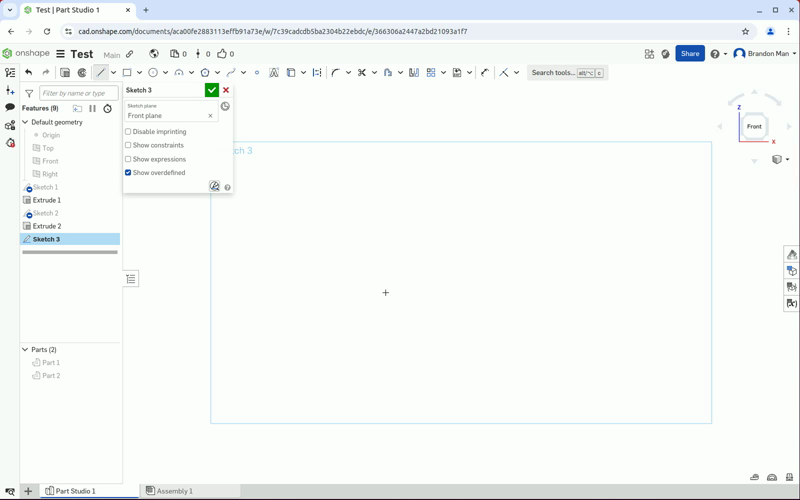
click(385, 292)
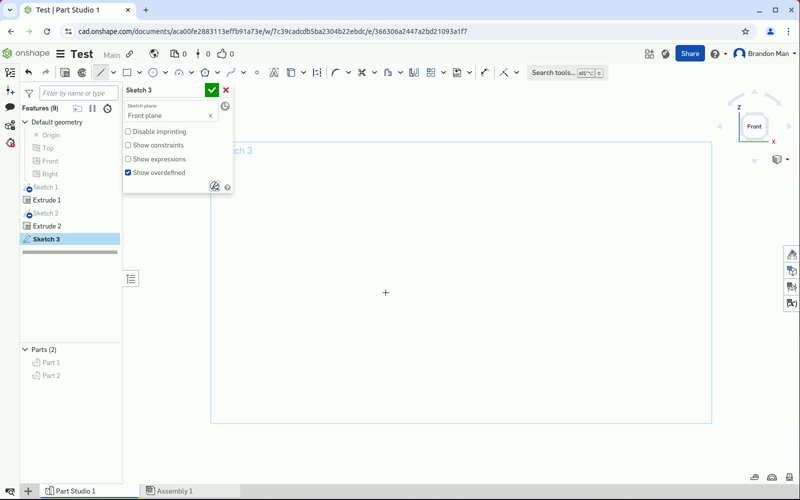
key_up(shift)
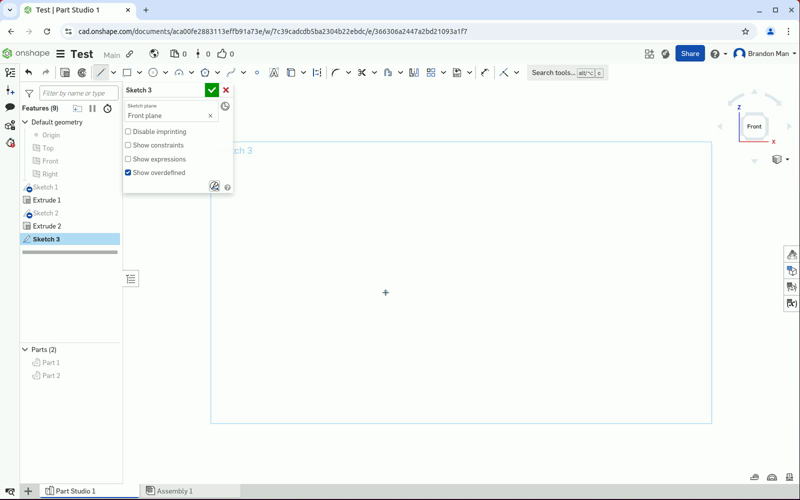
key_down(shift)
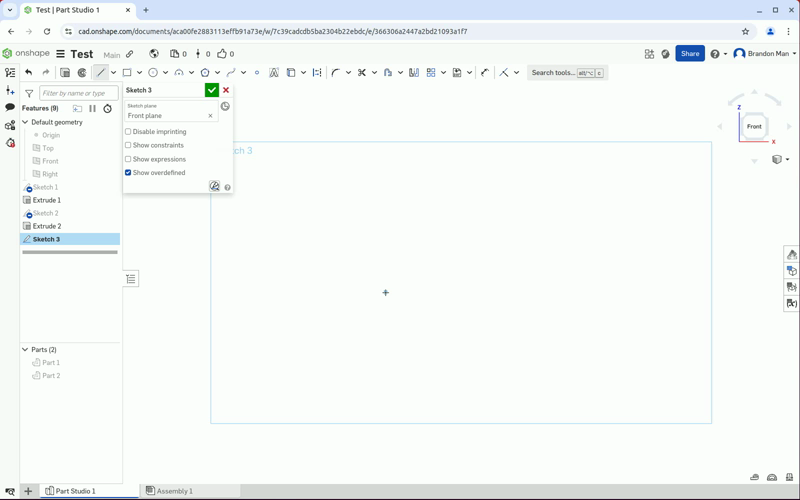
mouse_move(415, 292)
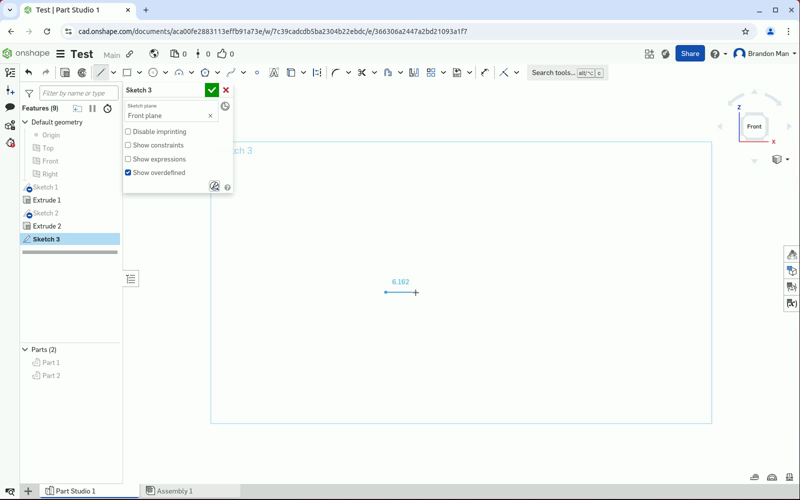
mouse_move(416, 292)
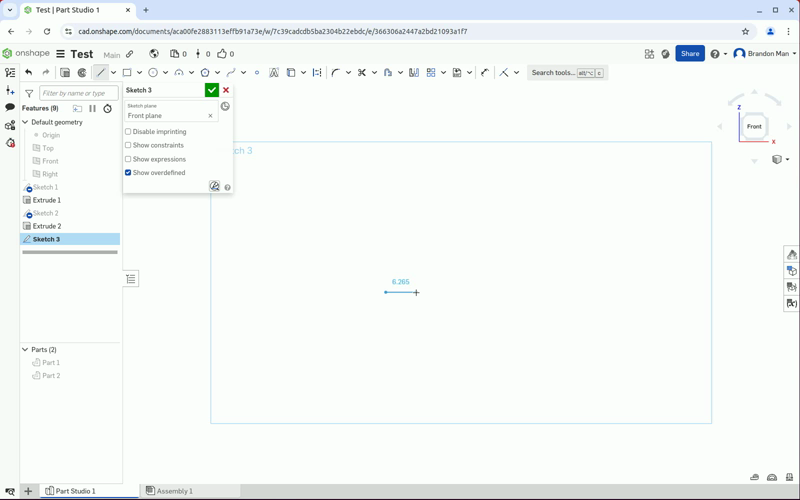
click(416, 292)
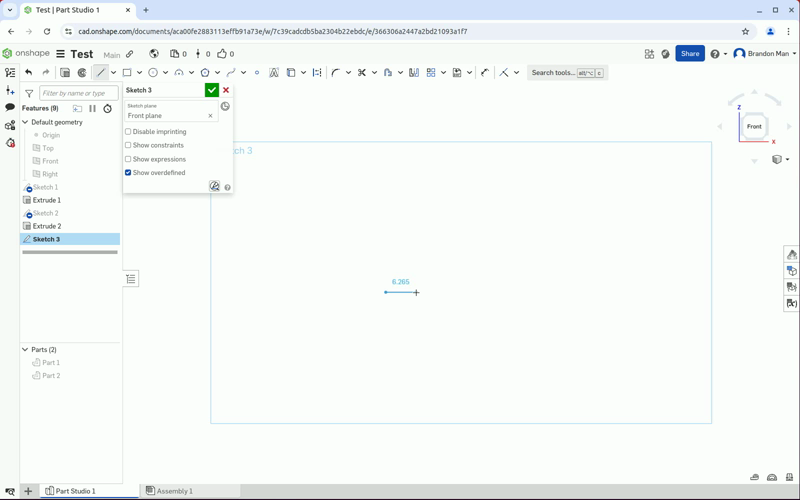
key_up(shift)
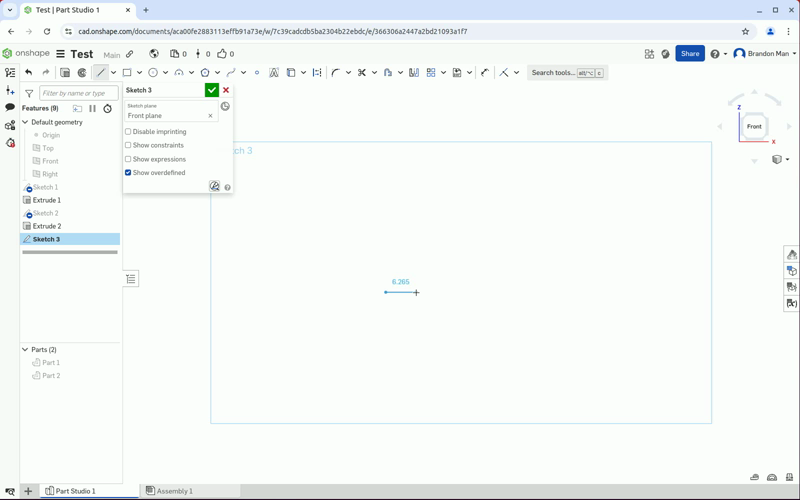
key_down(shift)
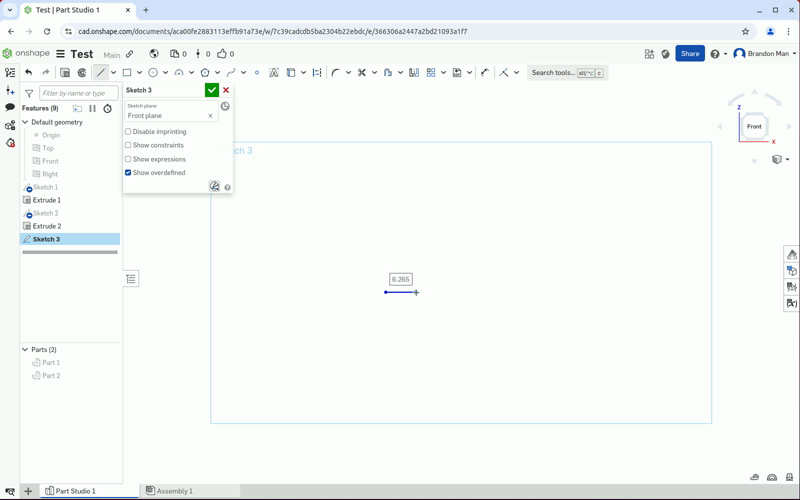
mouse_move(446, 292)
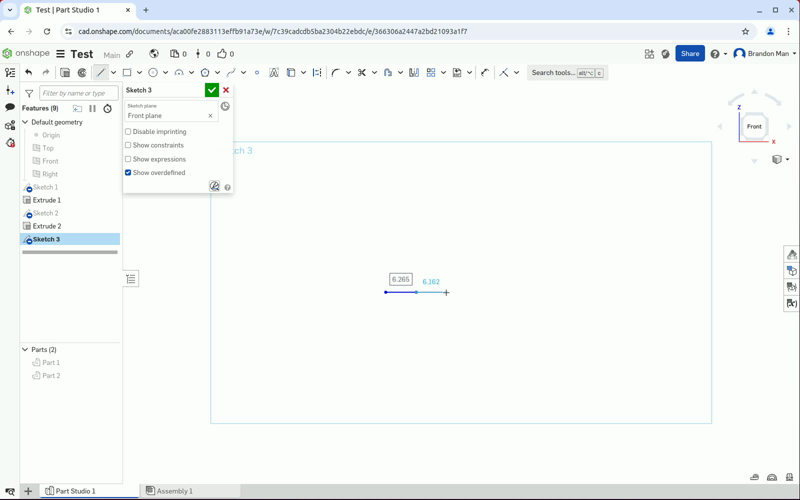
mouse_move(416, 266)
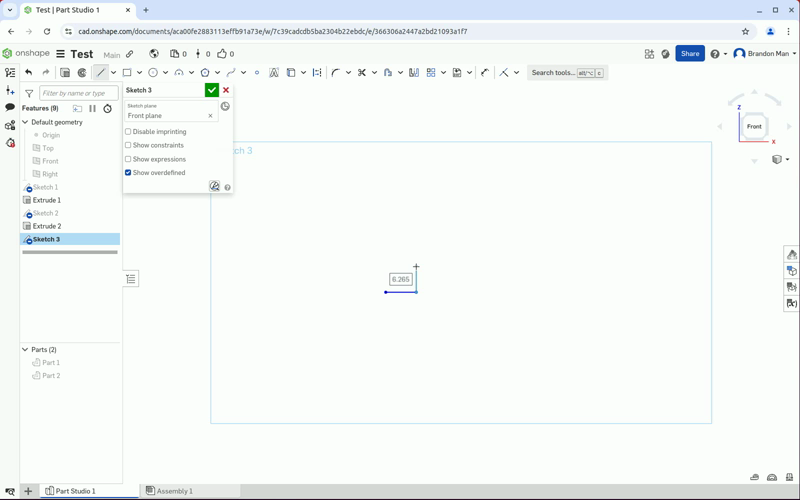
click(416, 266)
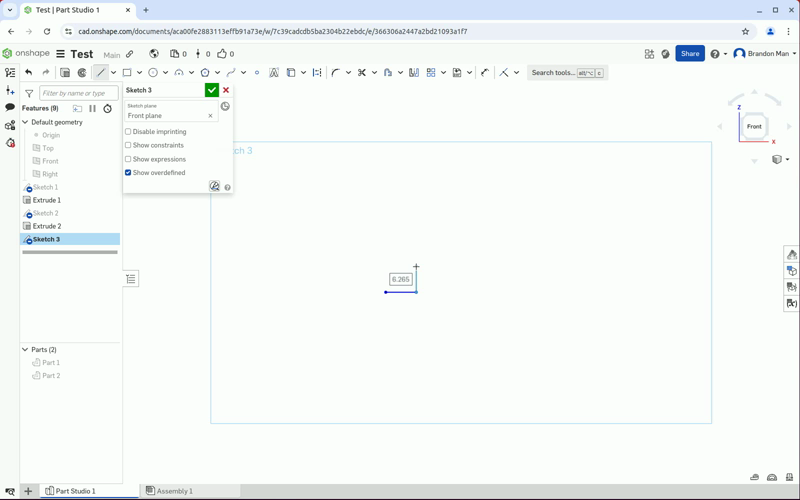
key_up(shift)
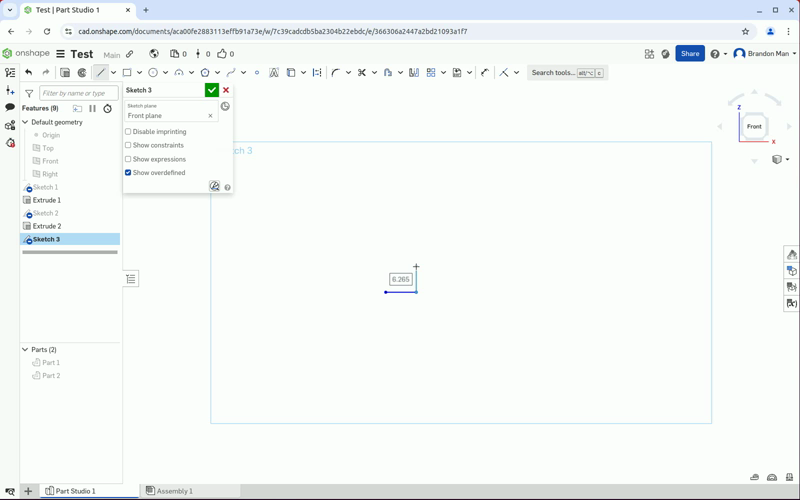
key_down(shift)
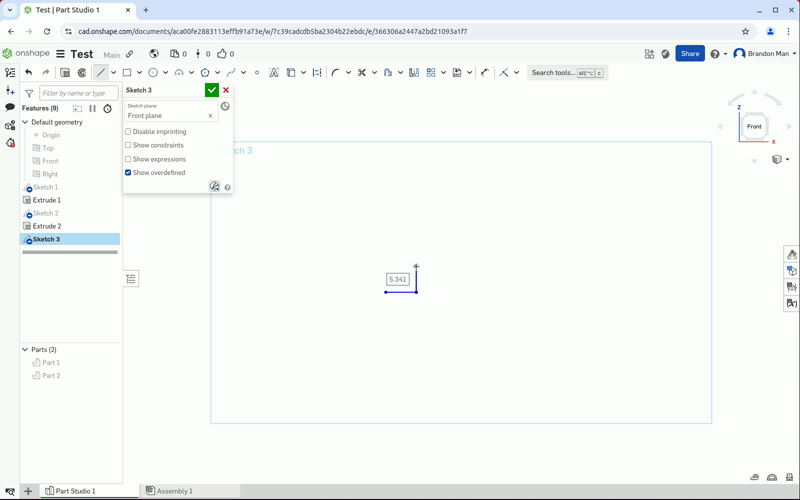
mouse_move(446, 266)
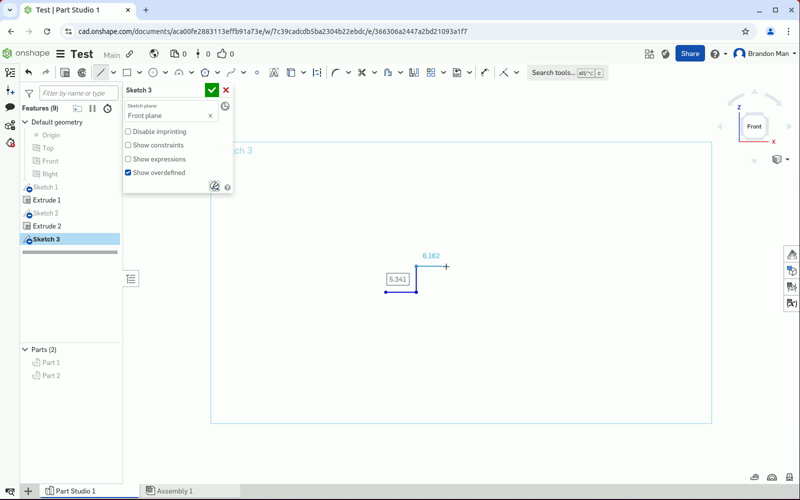
mouse_move(385, 266)
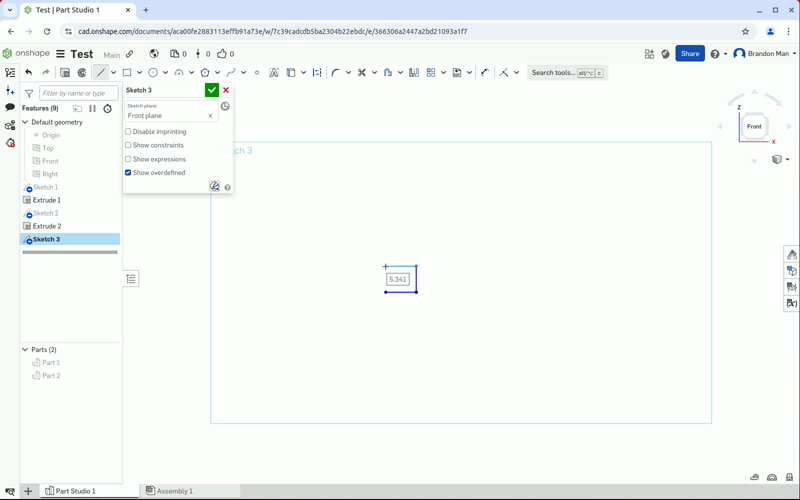
click(385, 266)
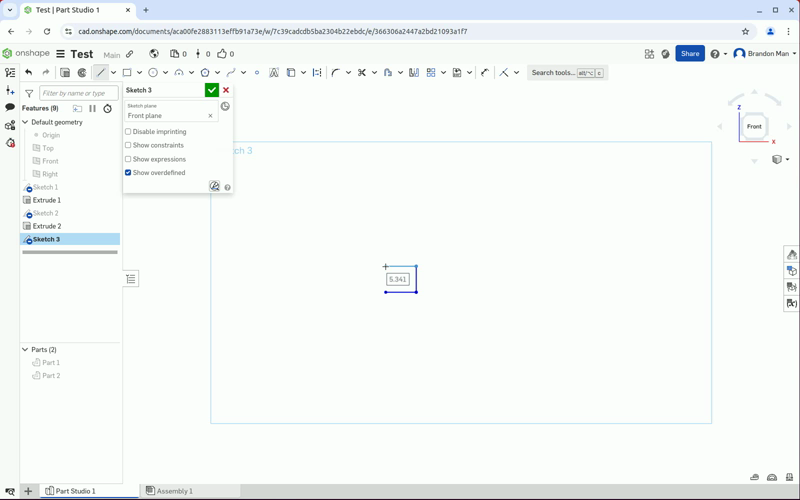
key_up(shift)
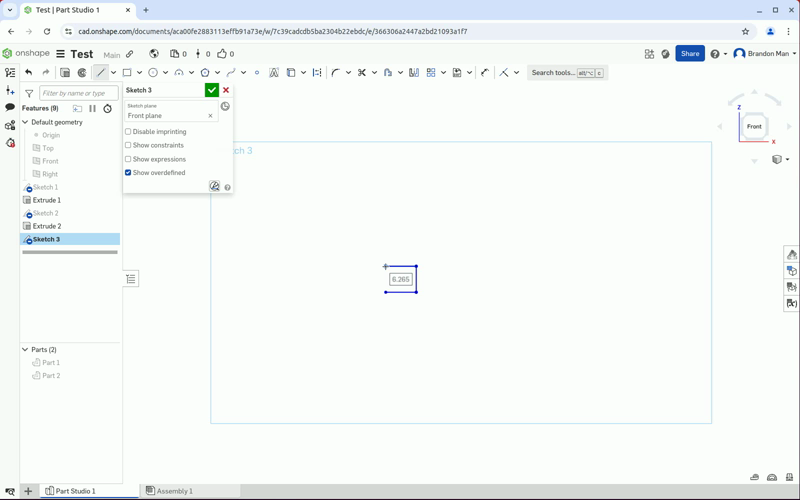
mouse_move(415, 266)
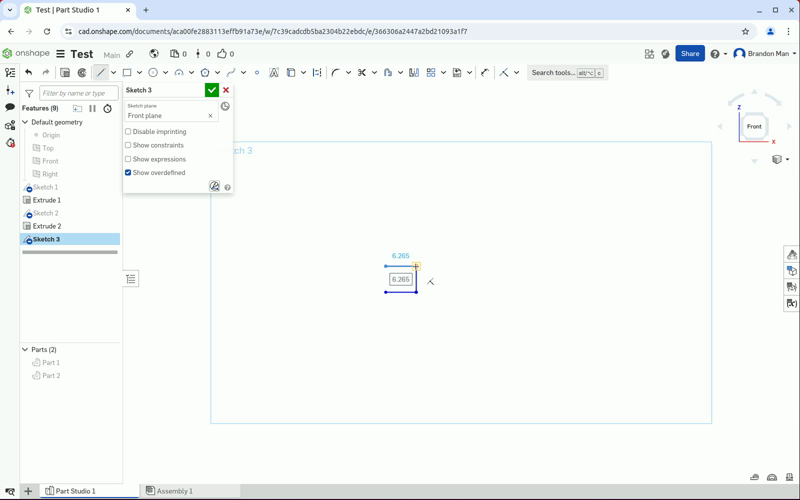
key_down(shift)
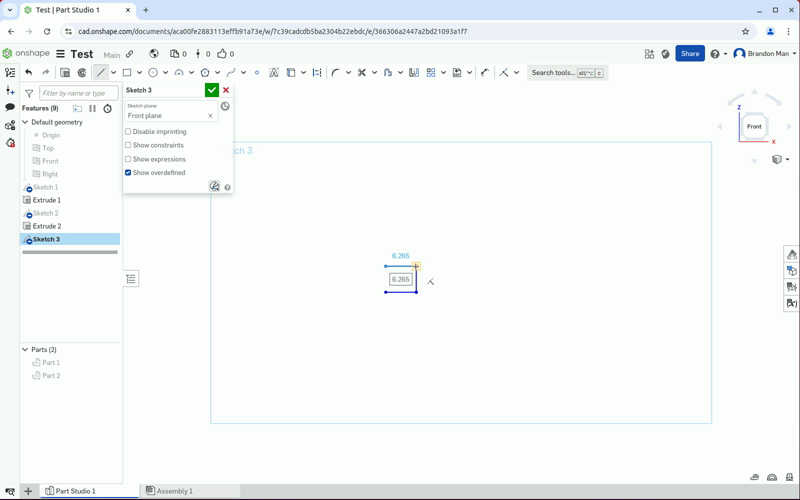
mouse_move(385, 292)
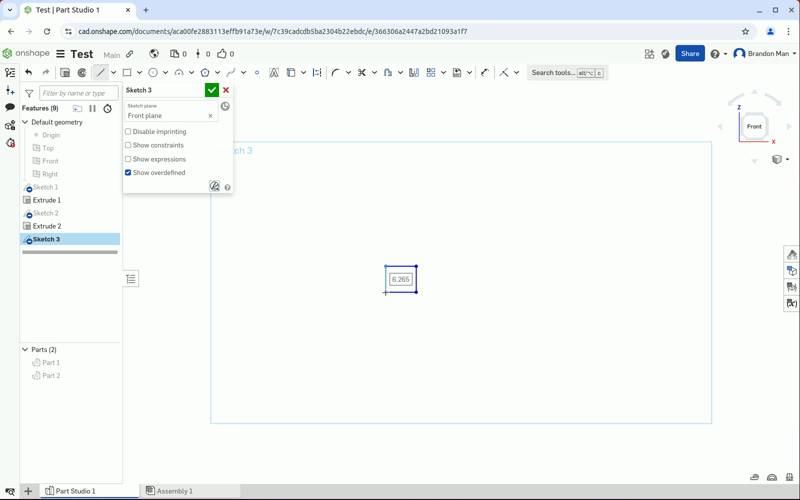
key_up(shift)
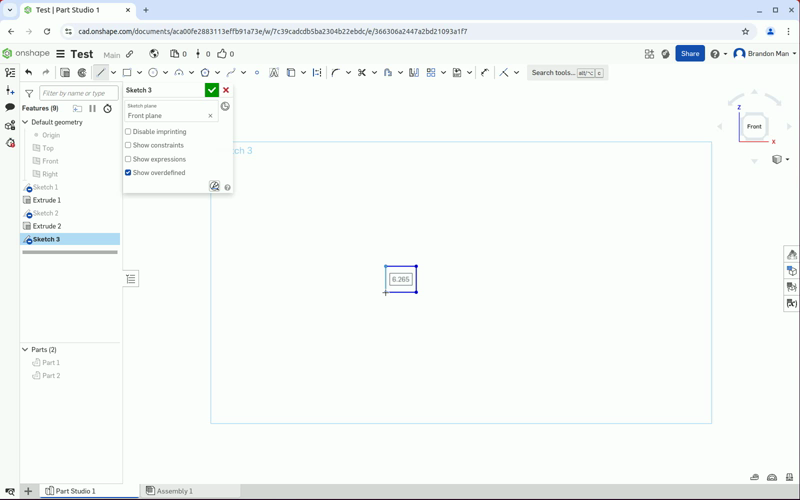
click(385, 292)
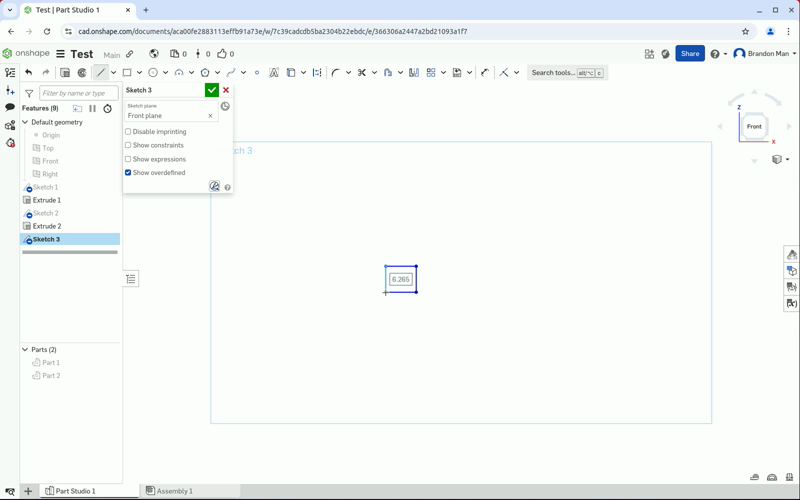
key(esc)
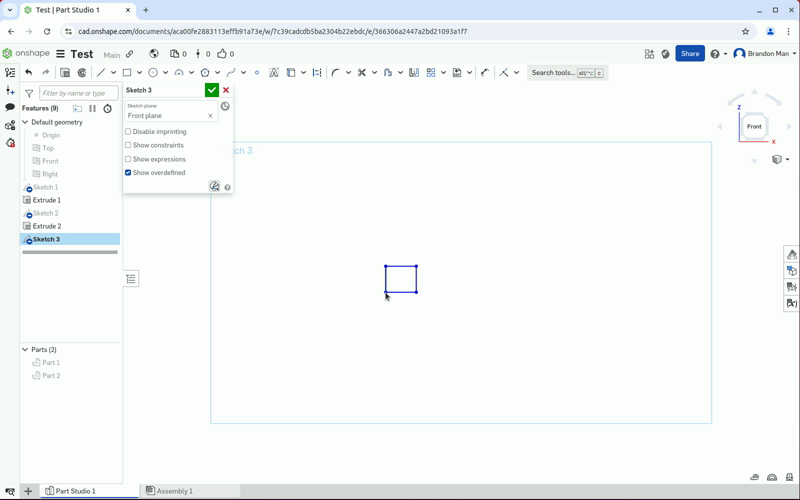
mouse_move(407, 267)
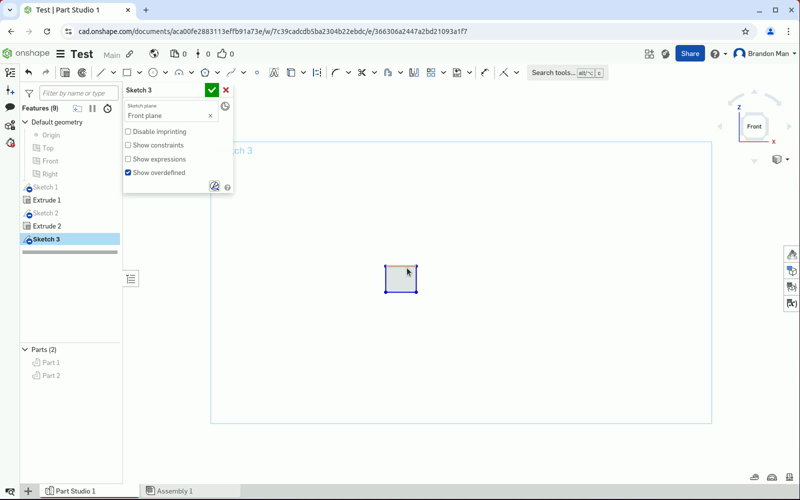
scroll(6)
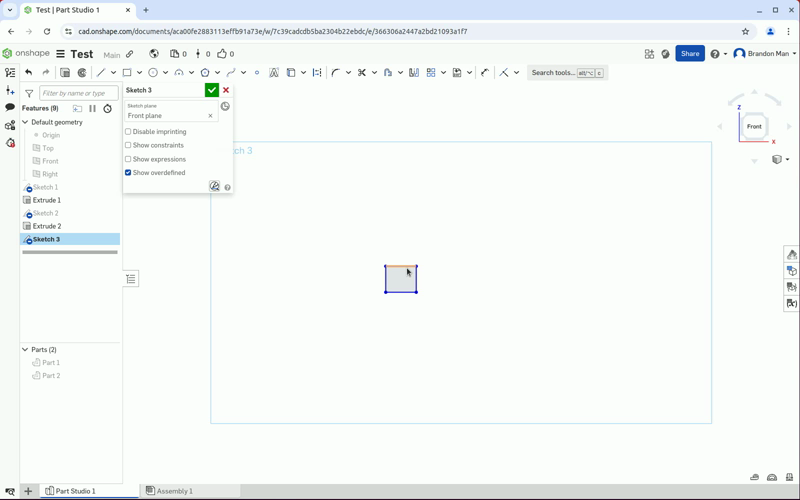
scroll(6)
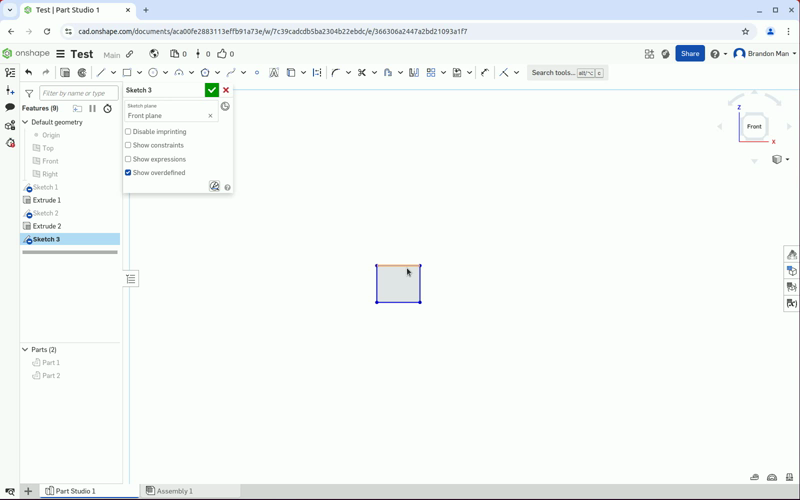
scroll(6)
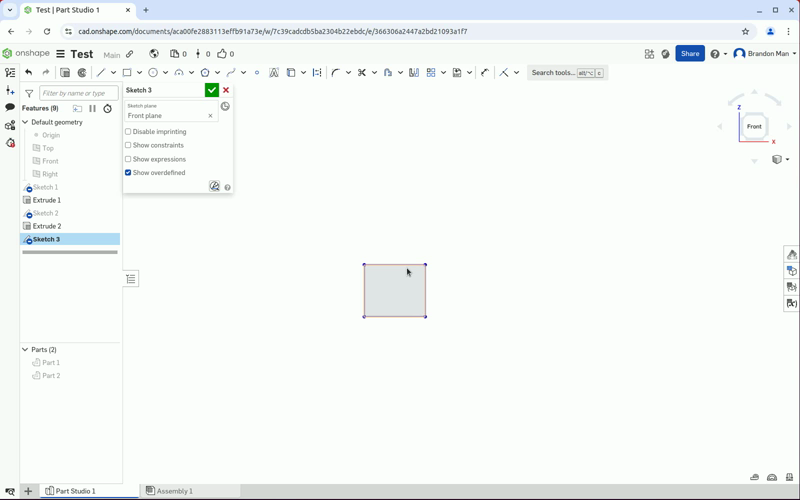
scroll(6)
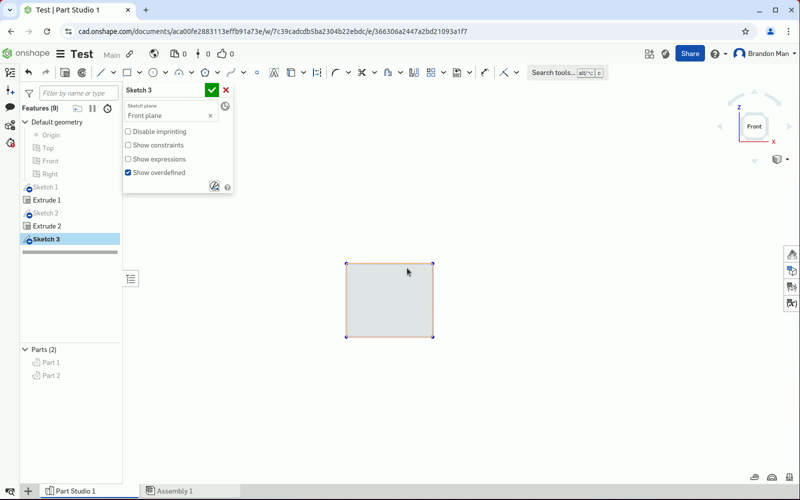
scroll(6)
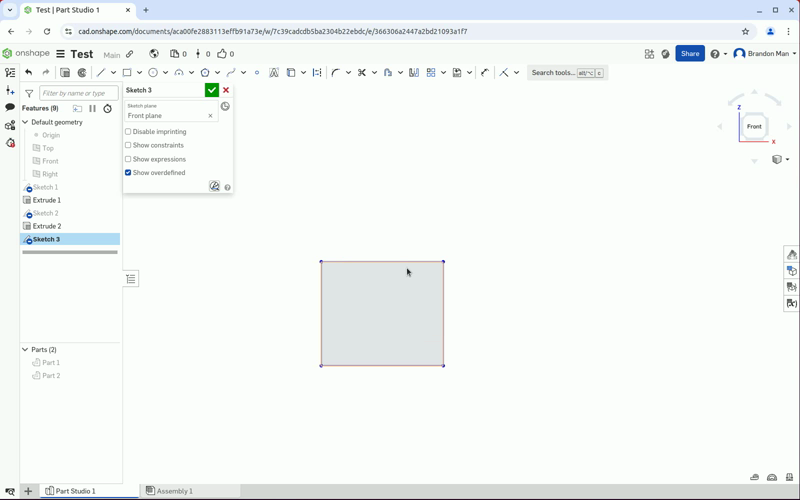
scroll(6)
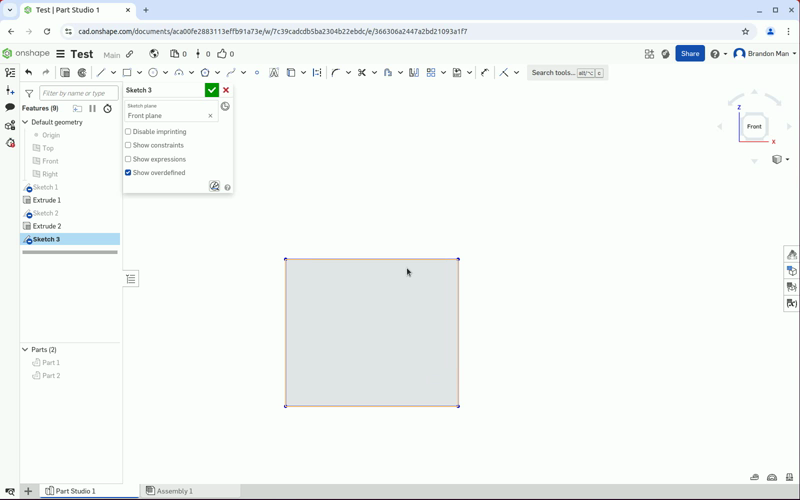
scroll(6)
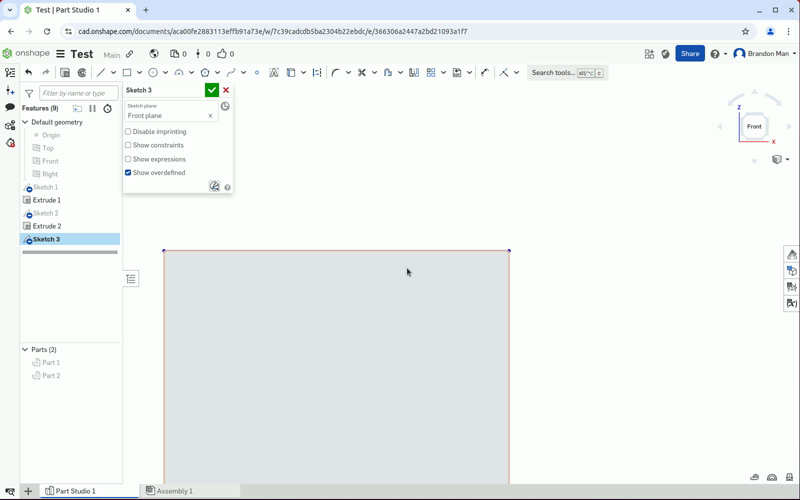
click(407, 267)
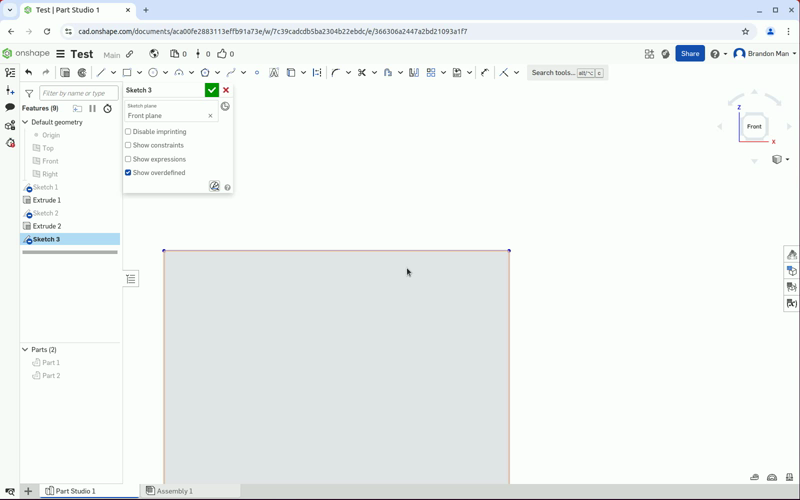
scroll(-6)
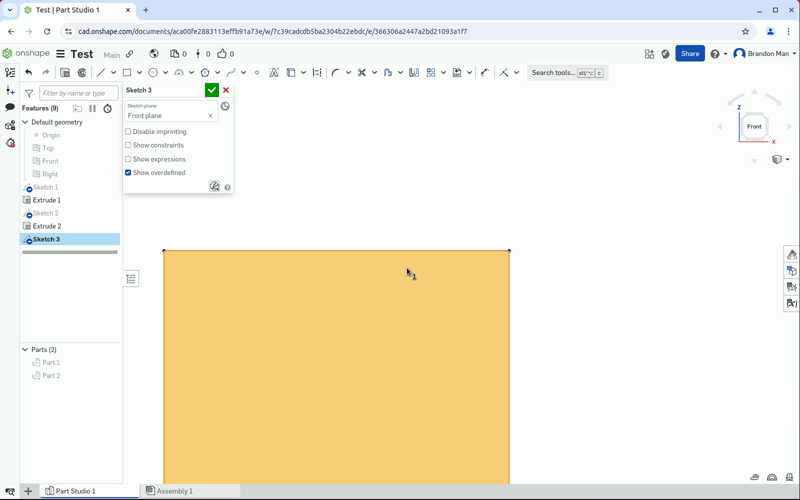
scroll(-6)
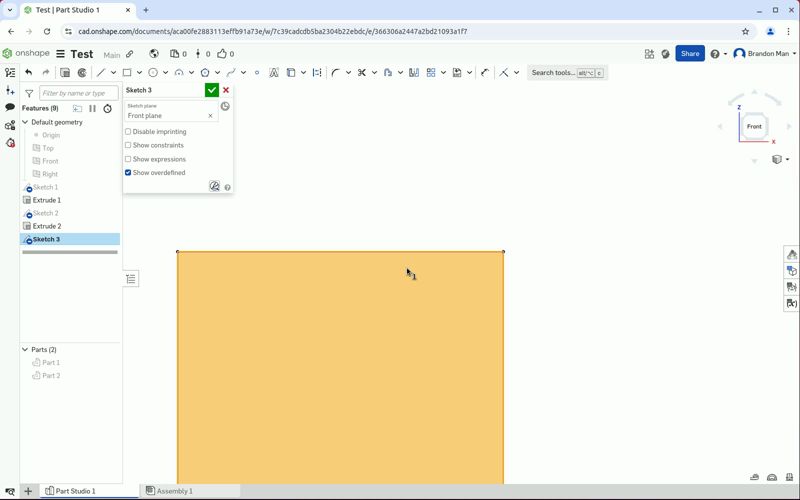
scroll(-6)
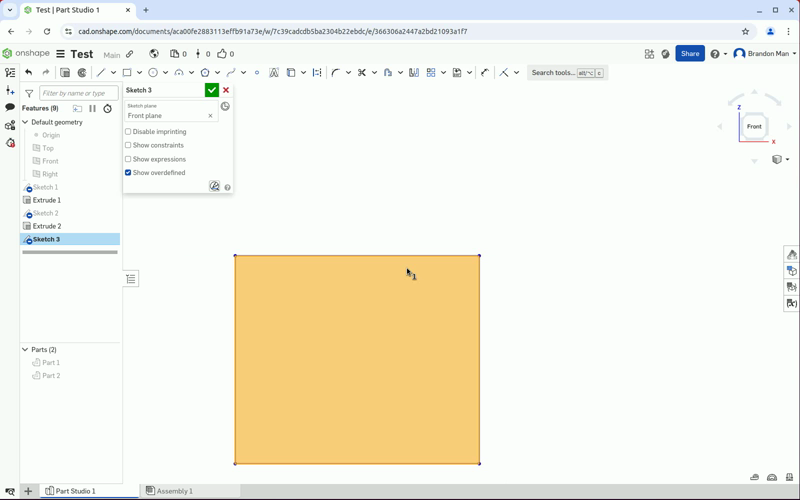
scroll(-6)
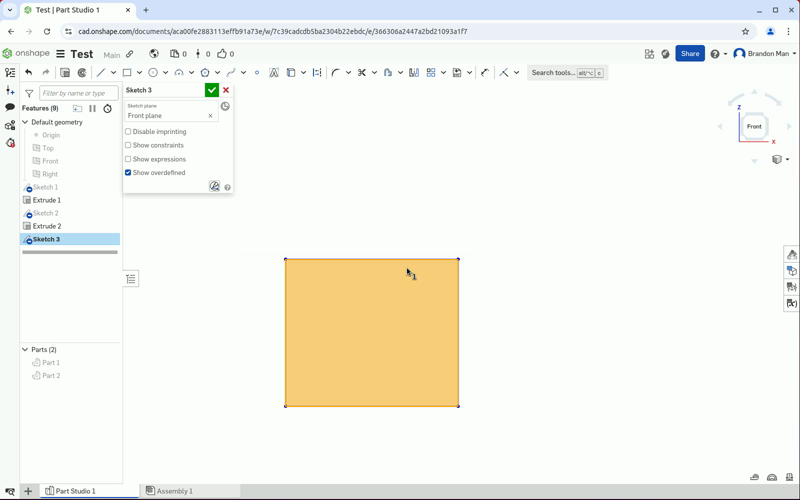
scroll(-6)
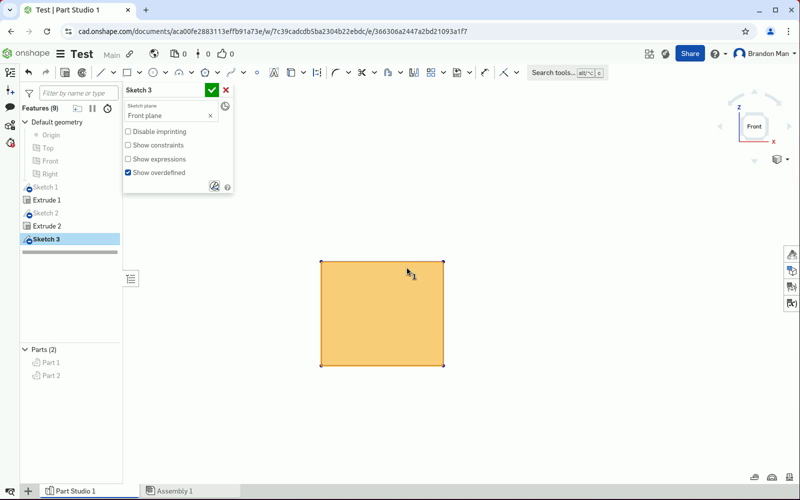
scroll(-6)
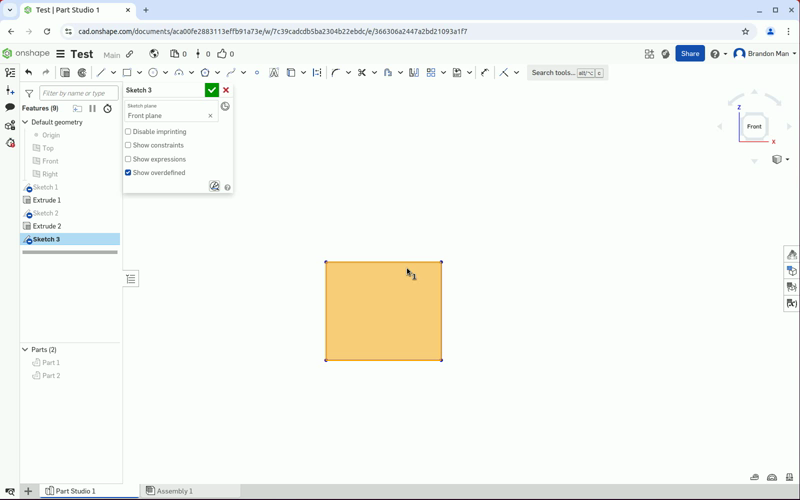
scroll(-6)
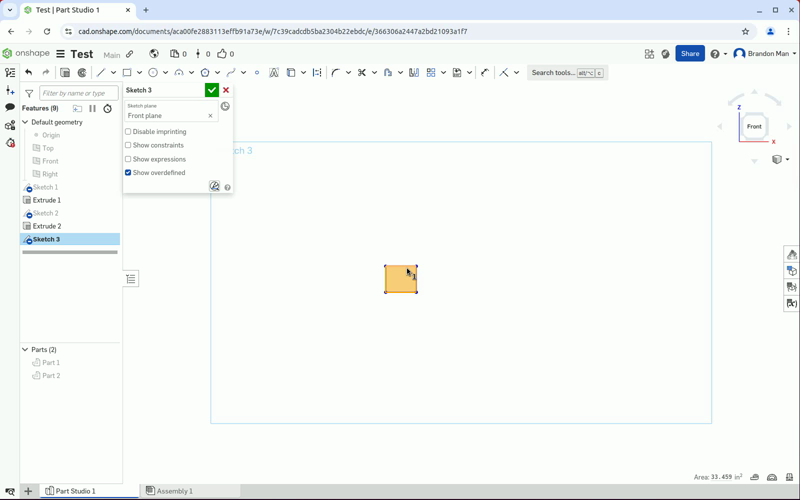
mouse_move(73, 352)
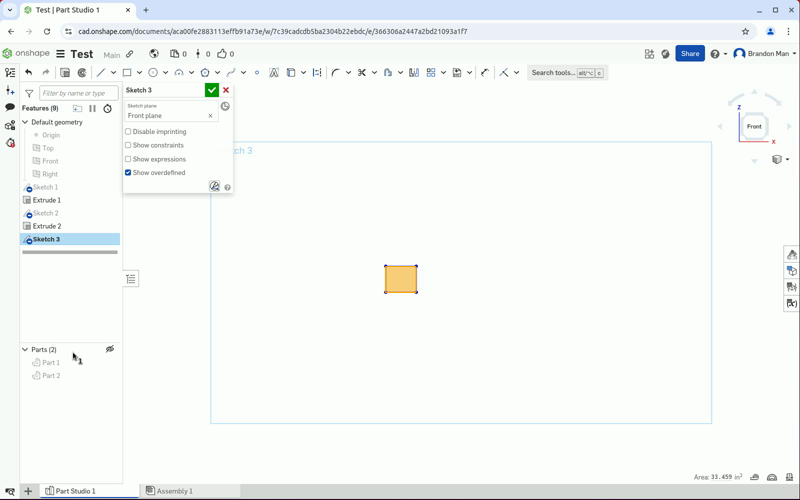
key(shift+y)
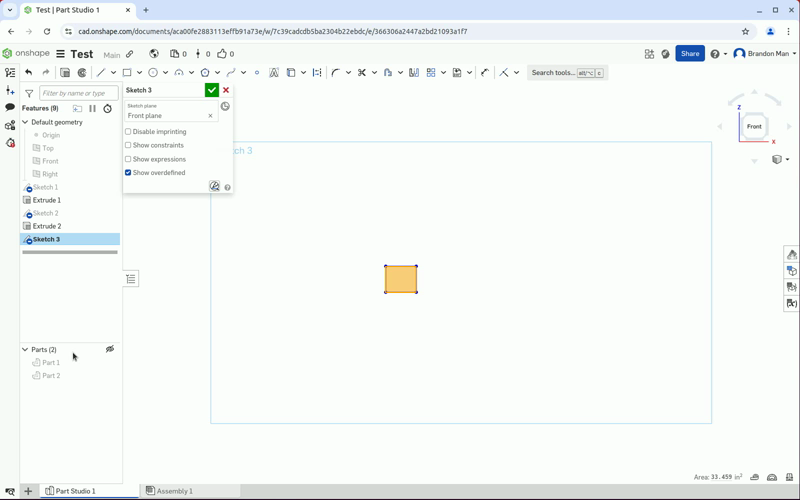
key(shift+e)
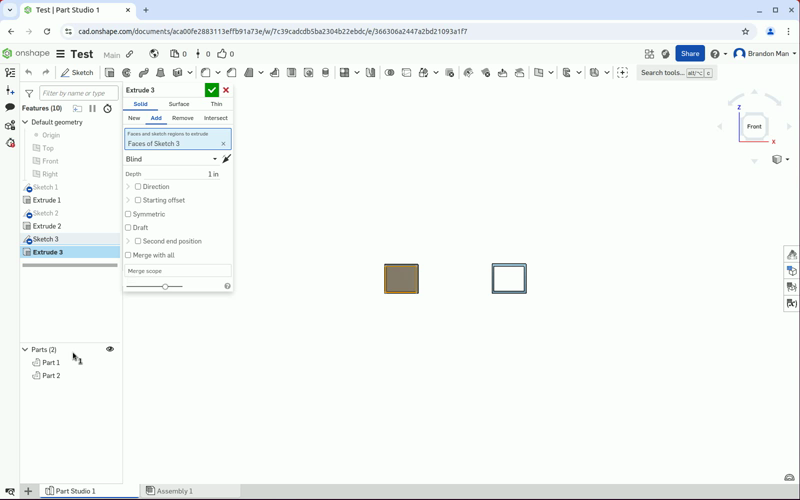
mouse_move(143, 106)
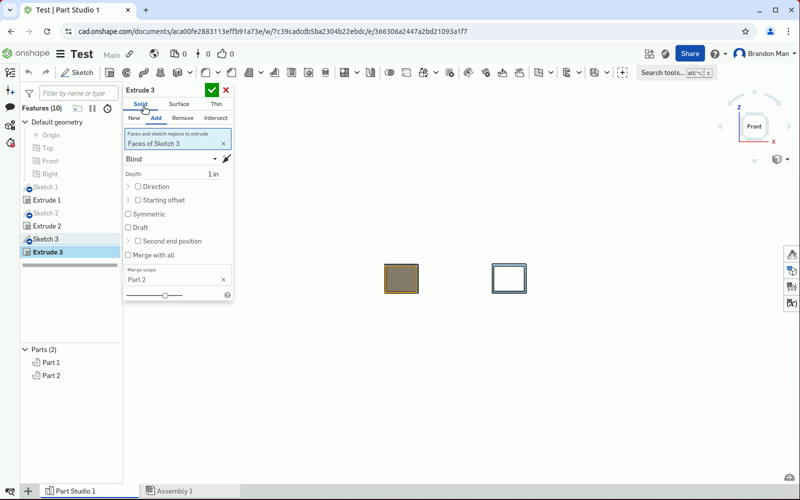
click(143, 106)
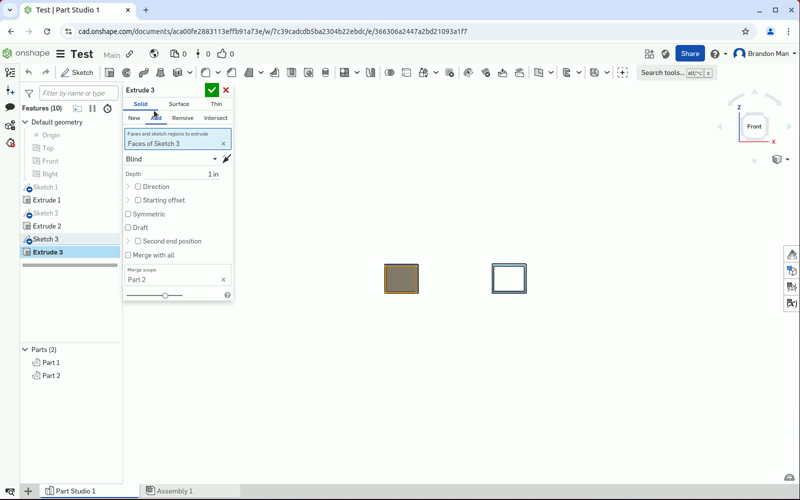
mouse_move(186, 120)
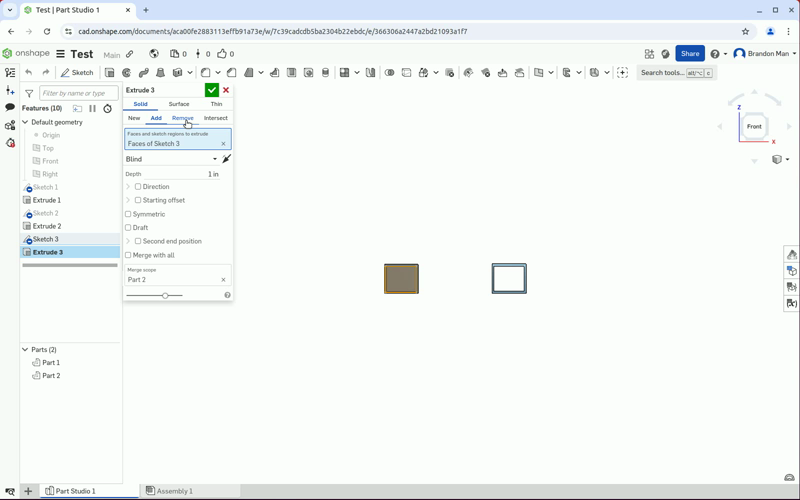
click(186, 120)
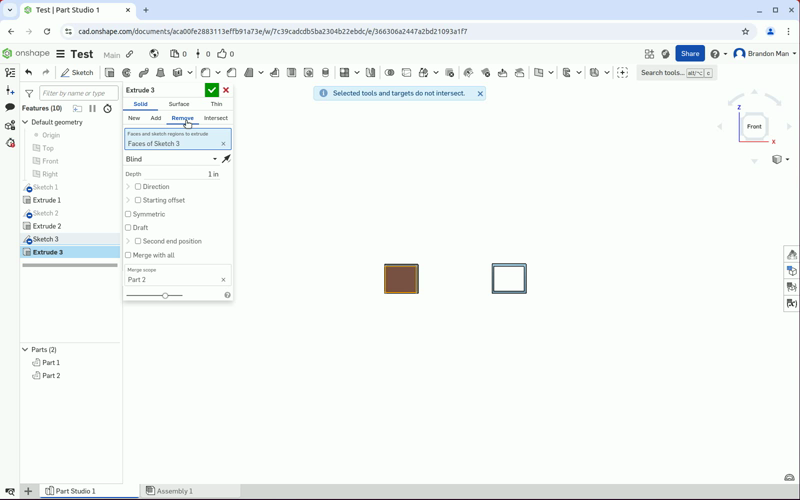
key(tab, 4)
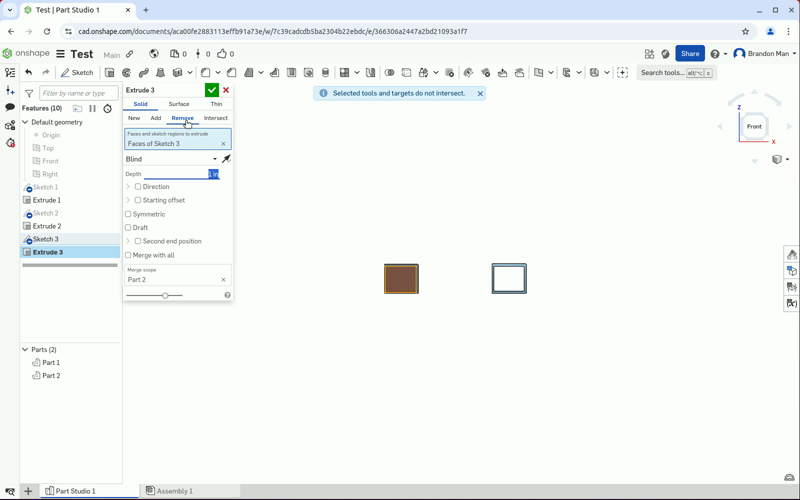
text(-1.204)
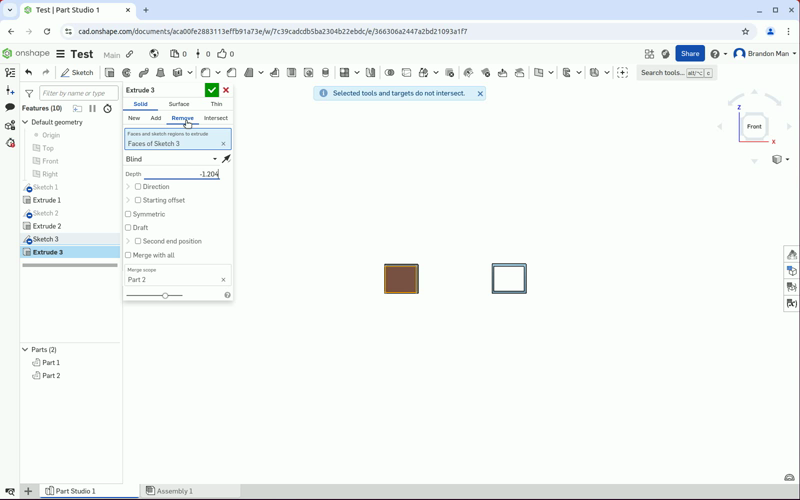
key(tab, 6)
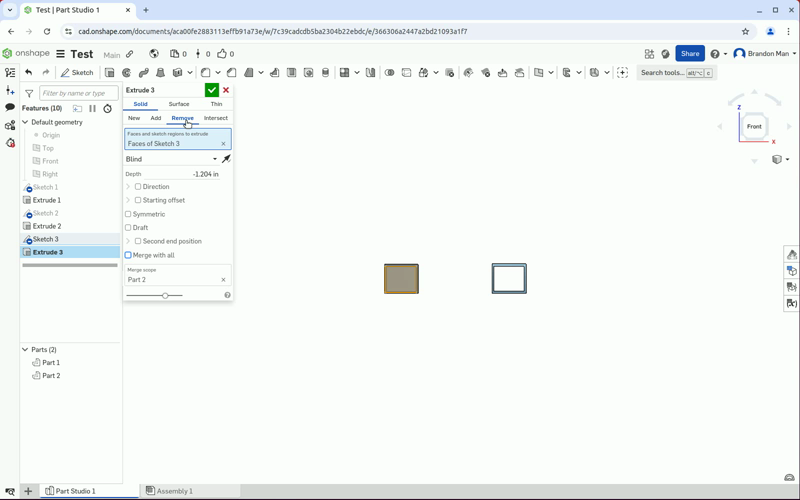
key(space)
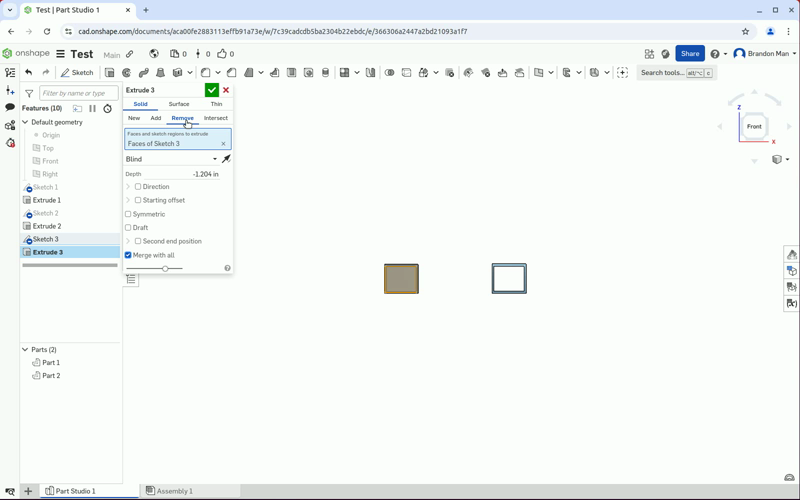
key(enter)
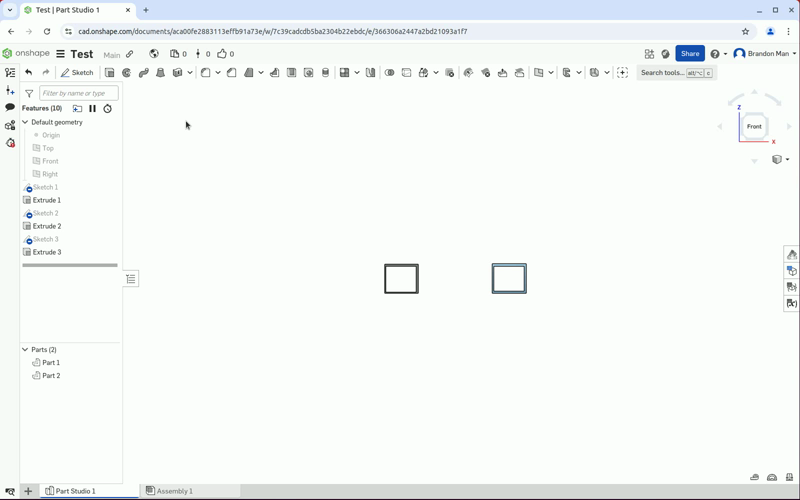
key(shift+h)
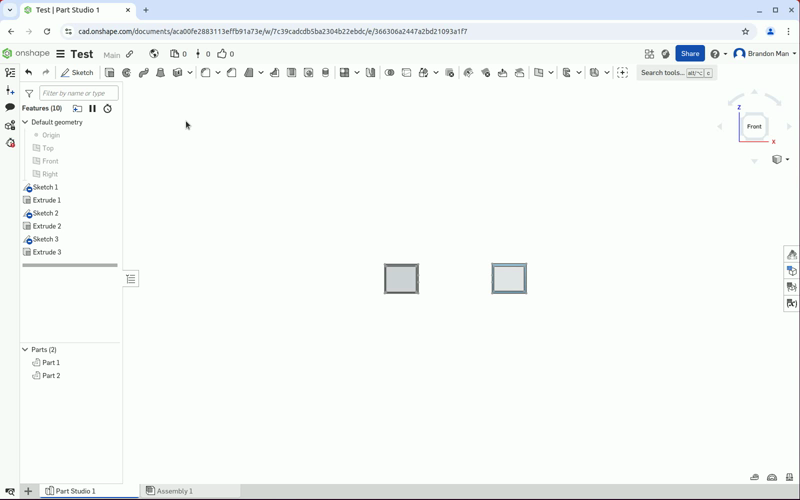
key(shift+h)
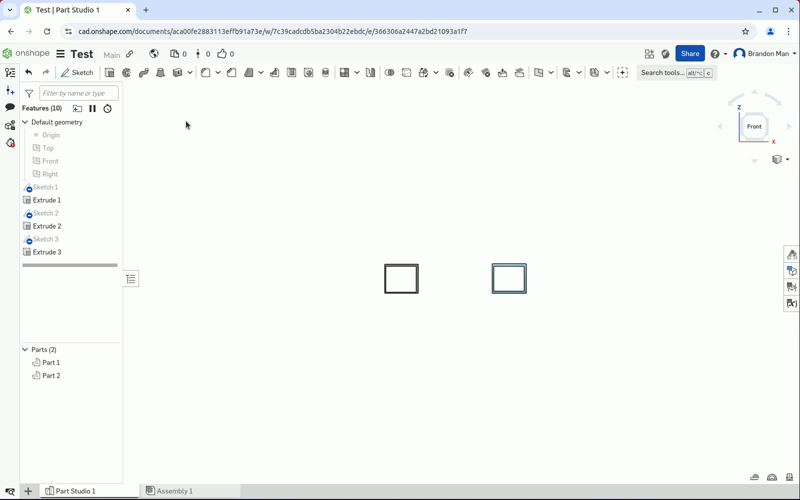
mouse_move(73, 189)
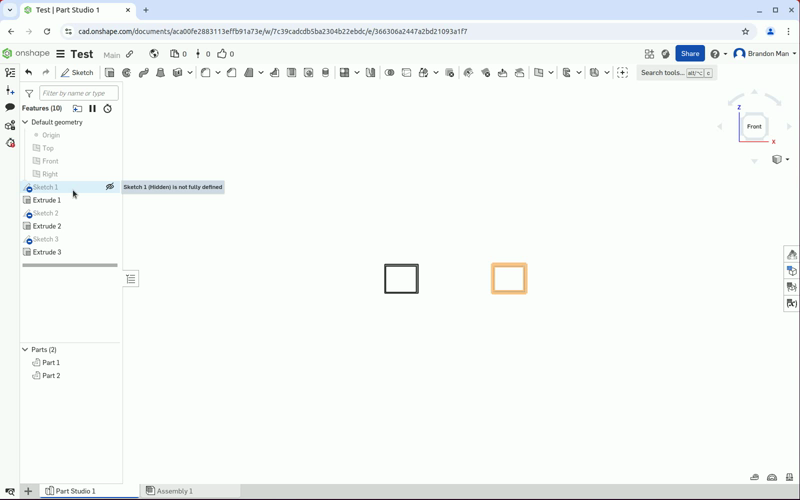
click(73, 189)
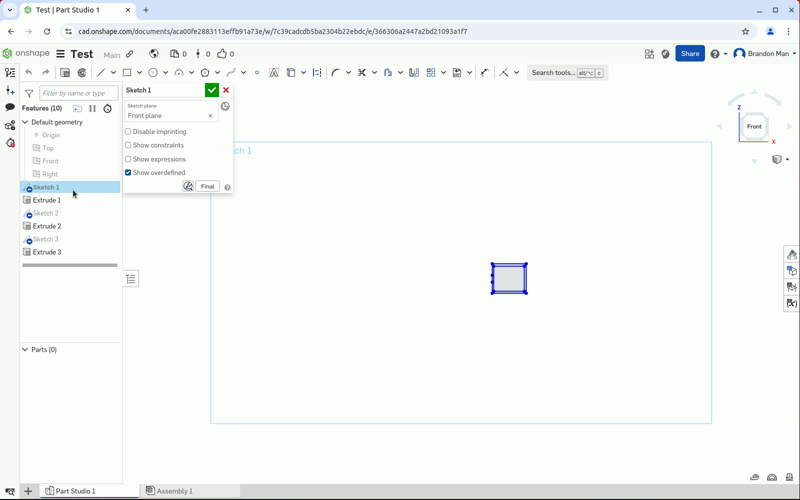
mouse_move(229, 92)
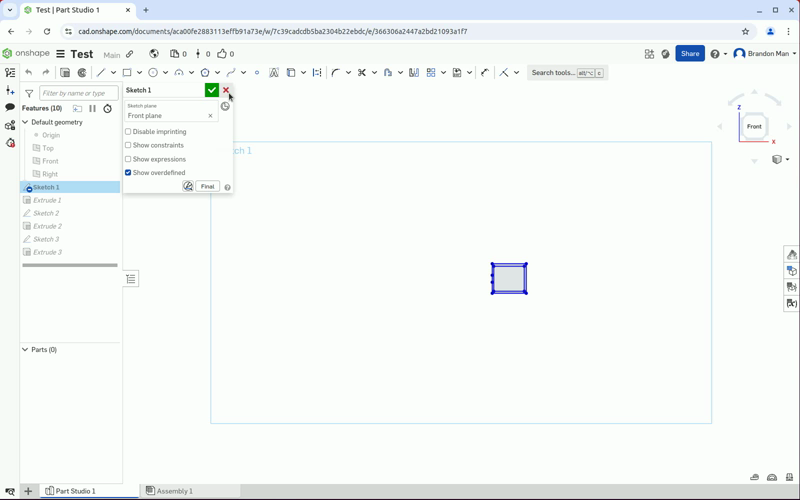
click(229, 92)
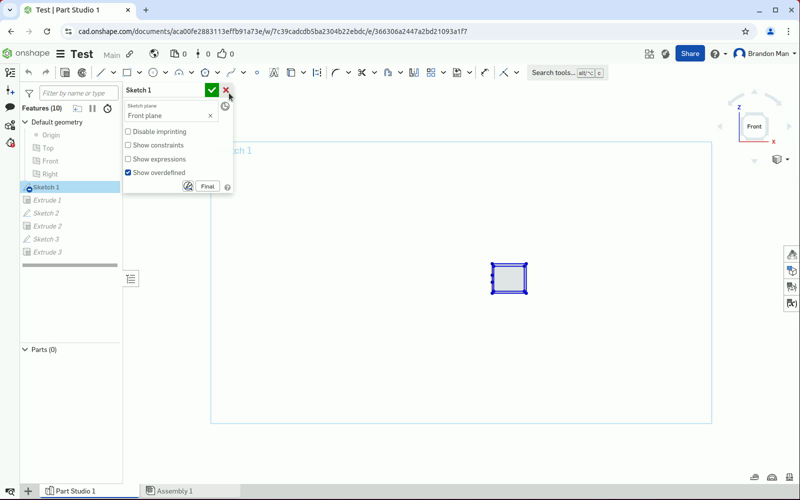
key(shift+s)
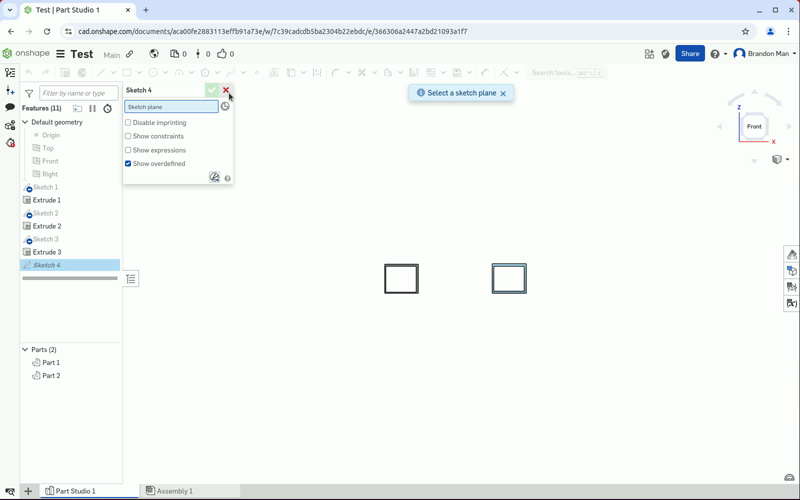
mouse_move(73, 163)
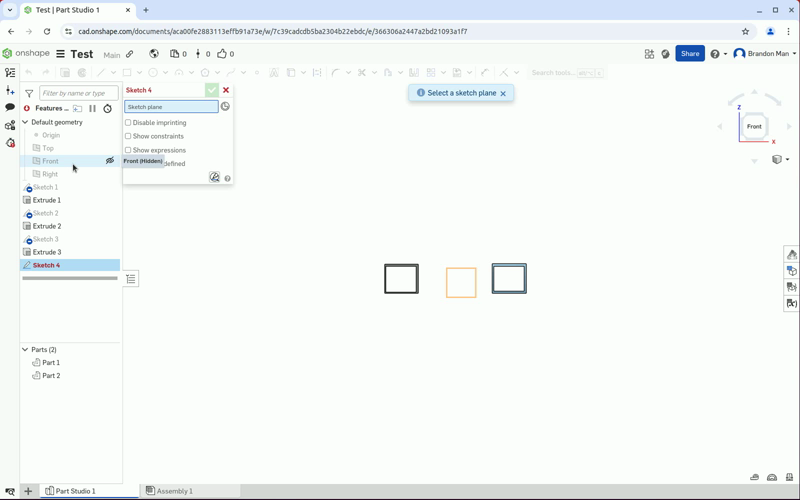
click(73, 163)
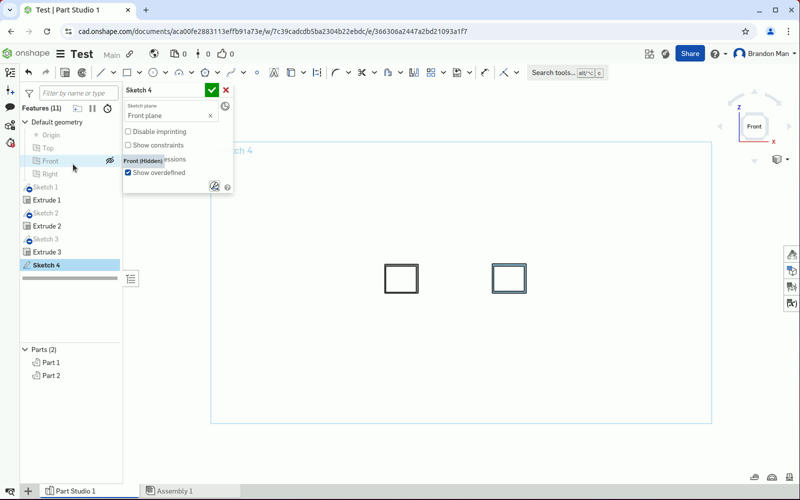
mouse_move(73, 352)
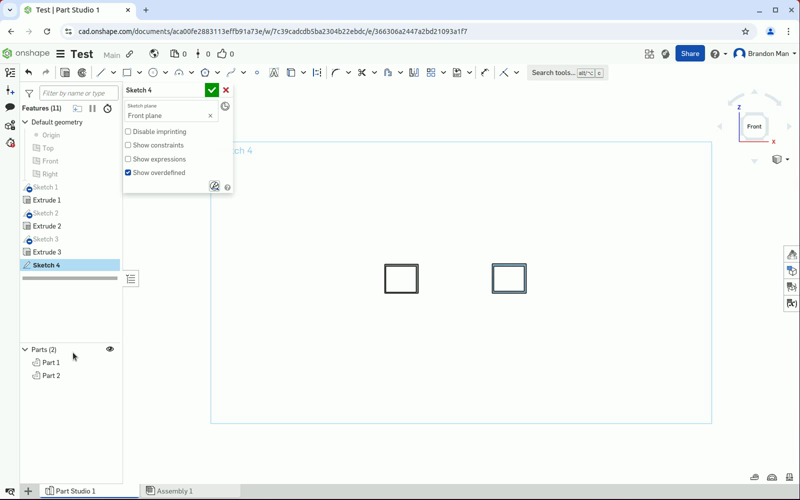
key(y)
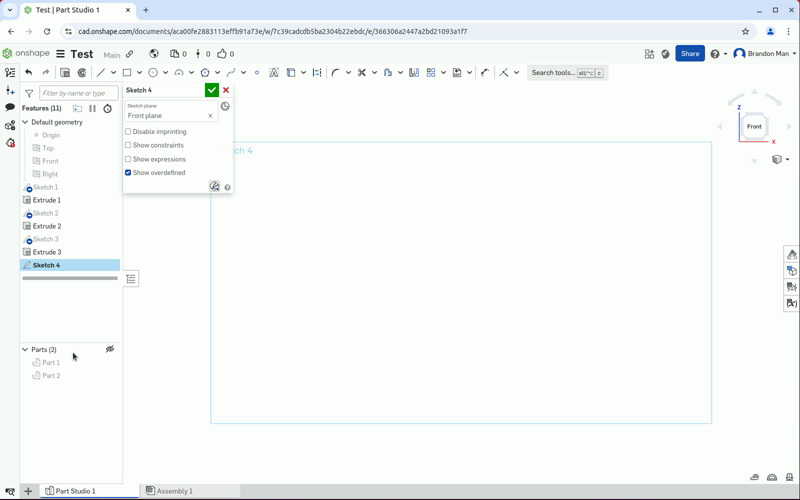
key(l)
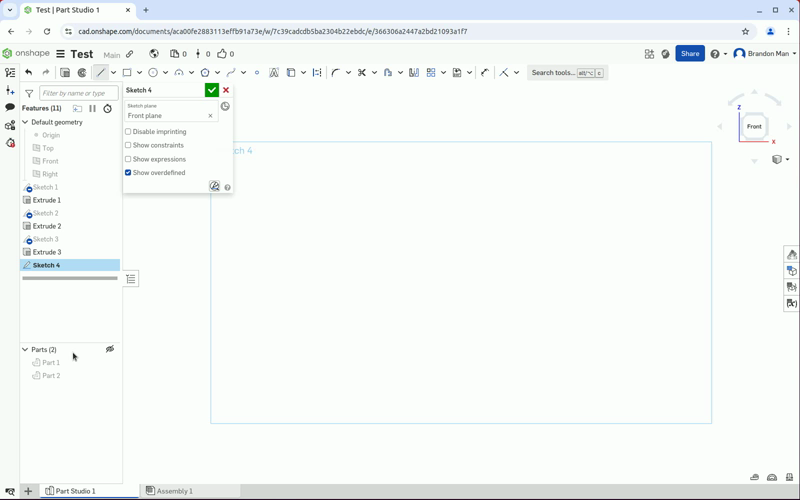
key_down(shift)
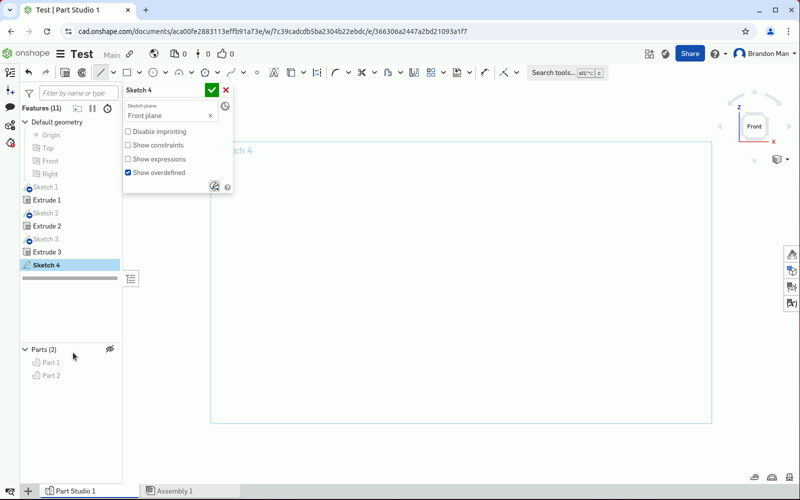
mouse_move(493, 291)
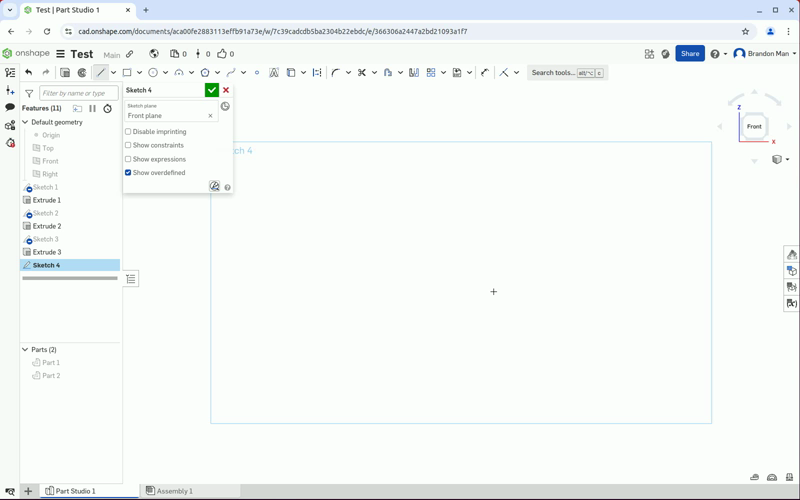
click(493, 291)
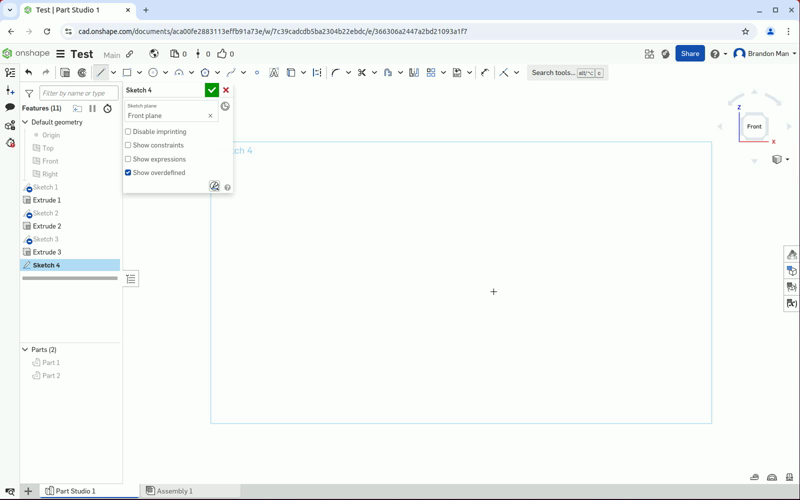
key_up(shift)
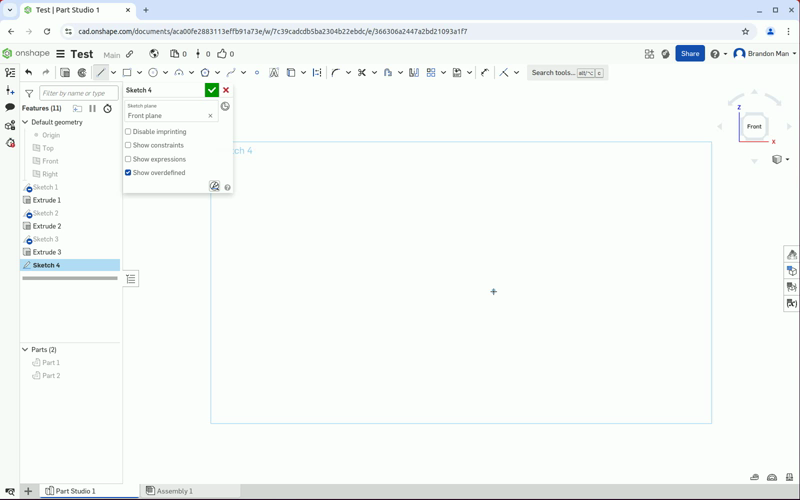
key_down(shift)
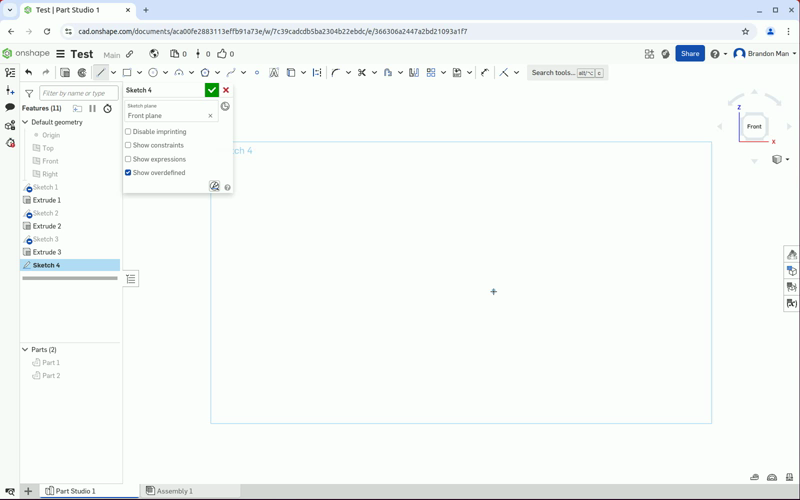
mouse_move(523, 291)
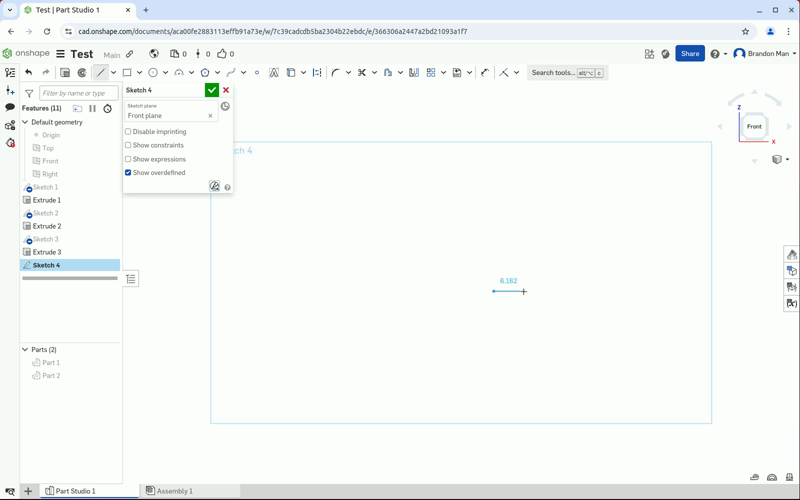
mouse_move(523, 291)
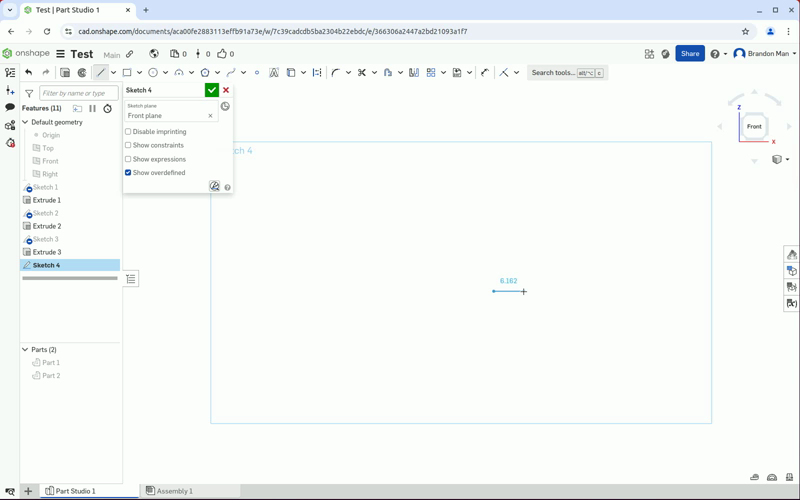
click(523, 291)
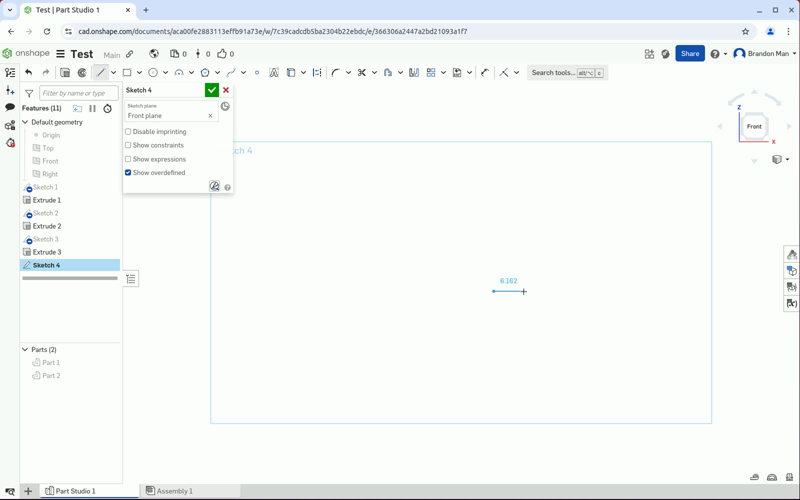
key_up(shift)
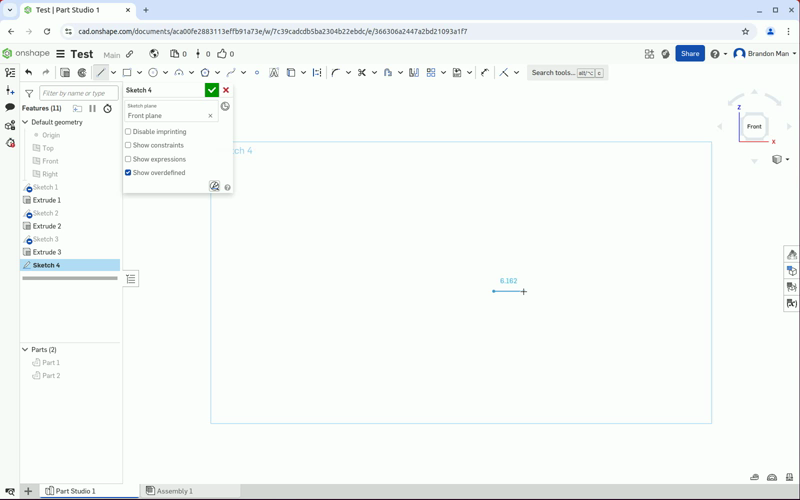
key_down(shift)
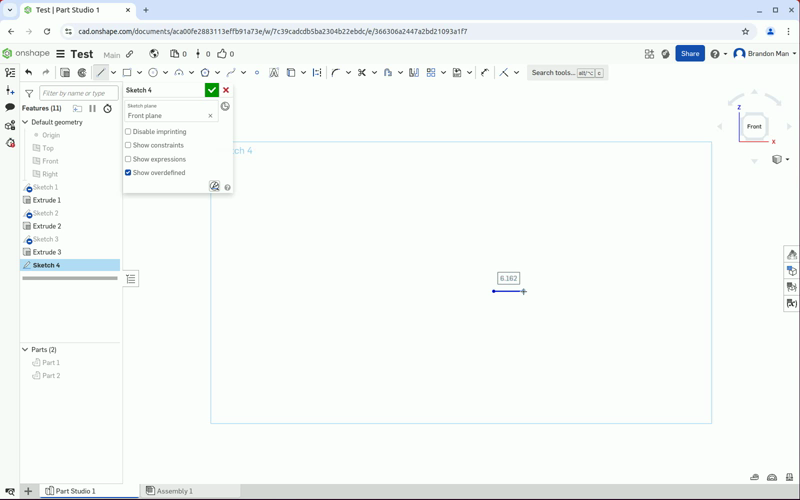
mouse_move(553, 291)
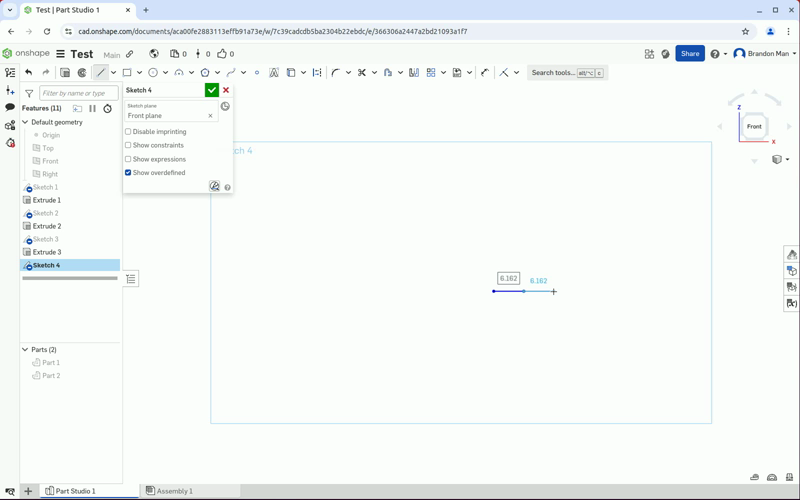
mouse_move(523, 266)
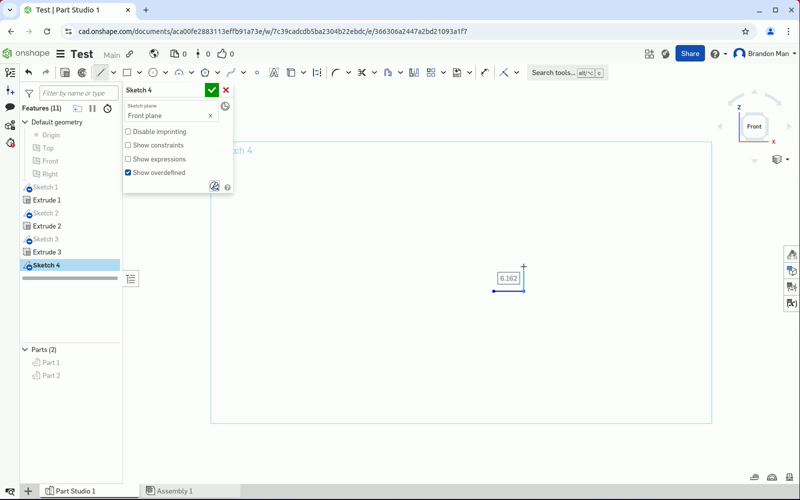
click(523, 266)
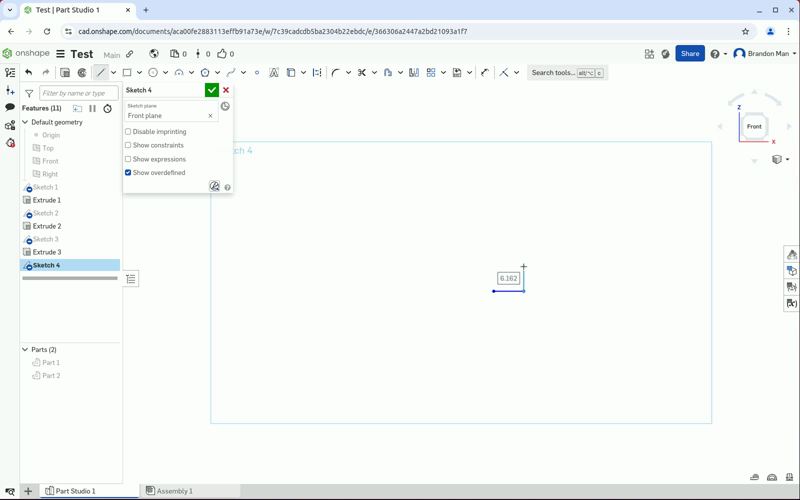
key_up(shift)
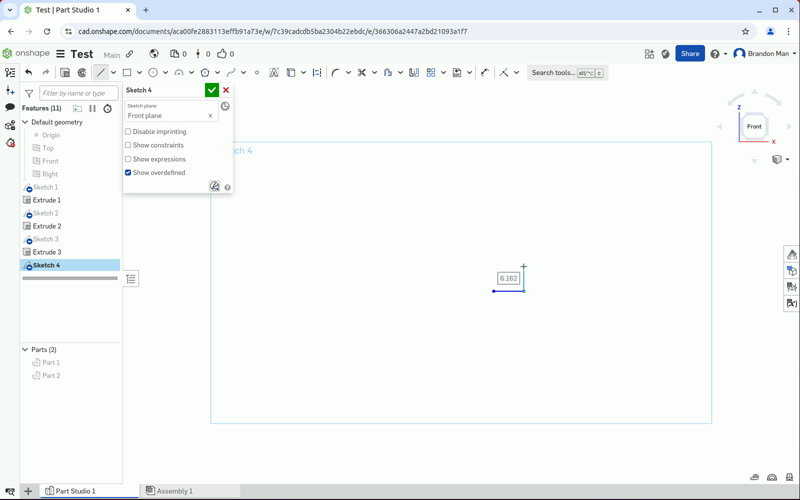
key_down(shift)
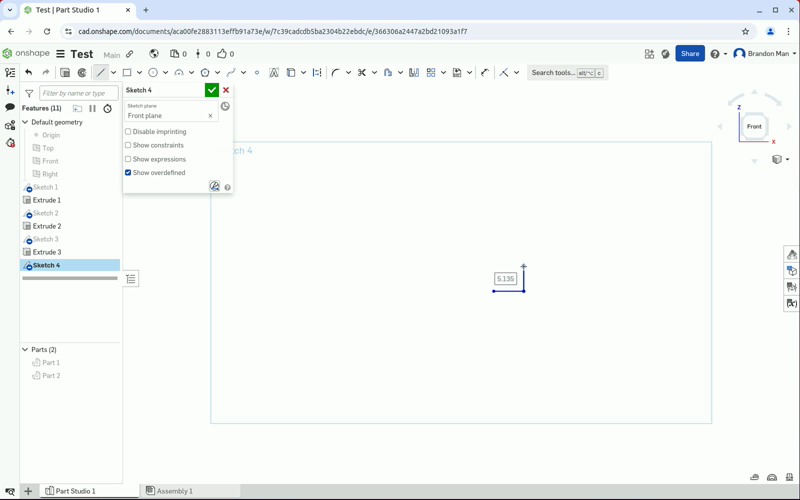
mouse_move(553, 266)
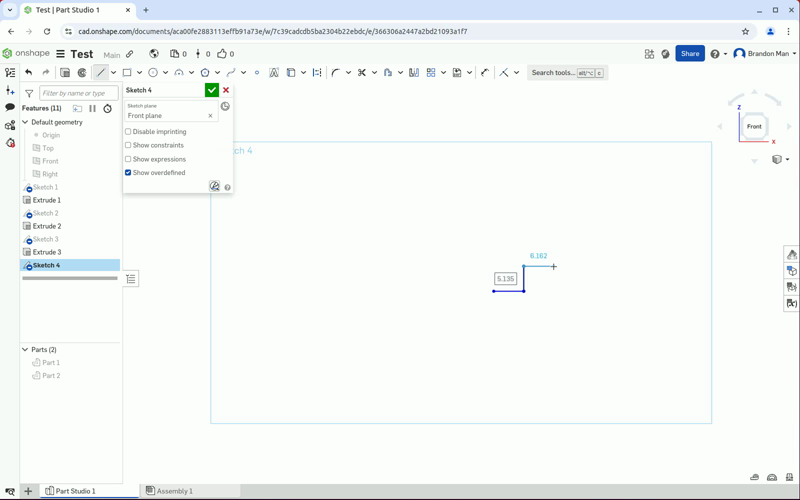
mouse_move(493, 266)
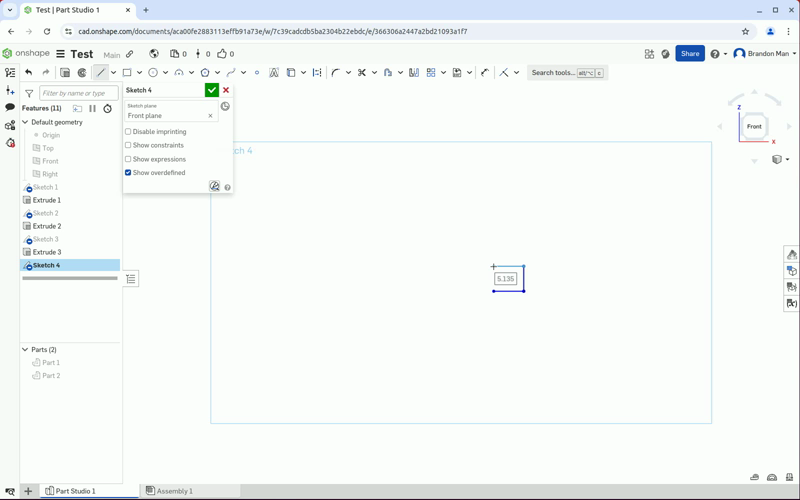
click(493, 266)
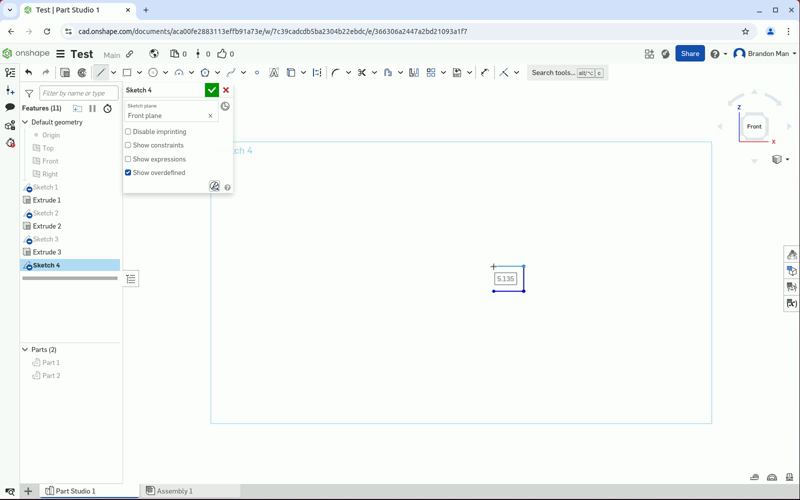
key_up(shift)
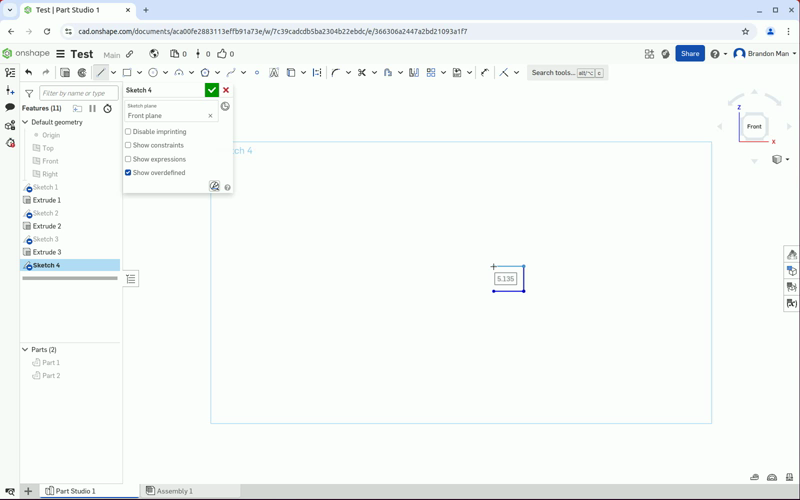
mouse_move(523, 266)
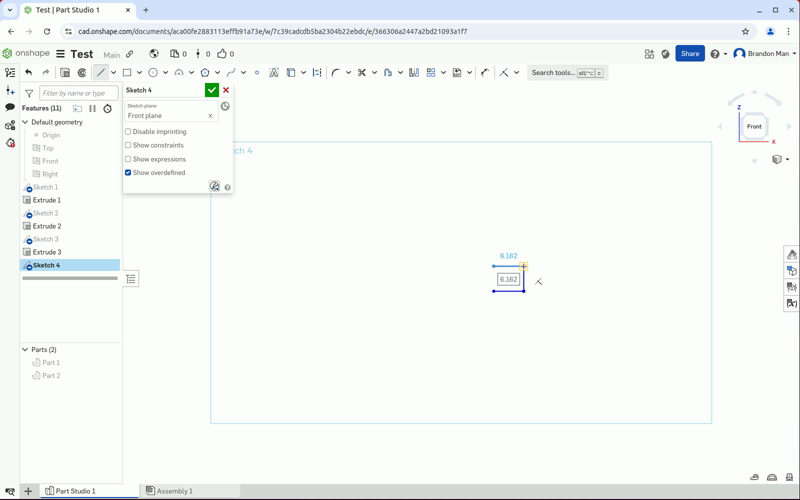
key_down(shift)
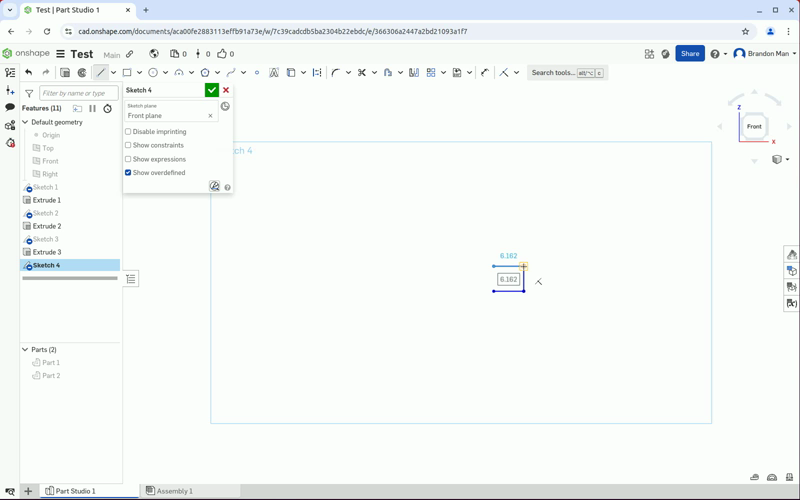
mouse_move(493, 291)
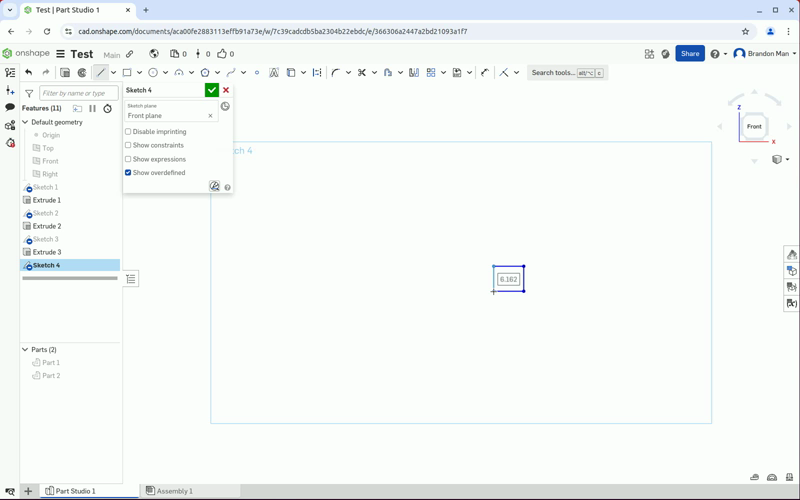
key_up(shift)
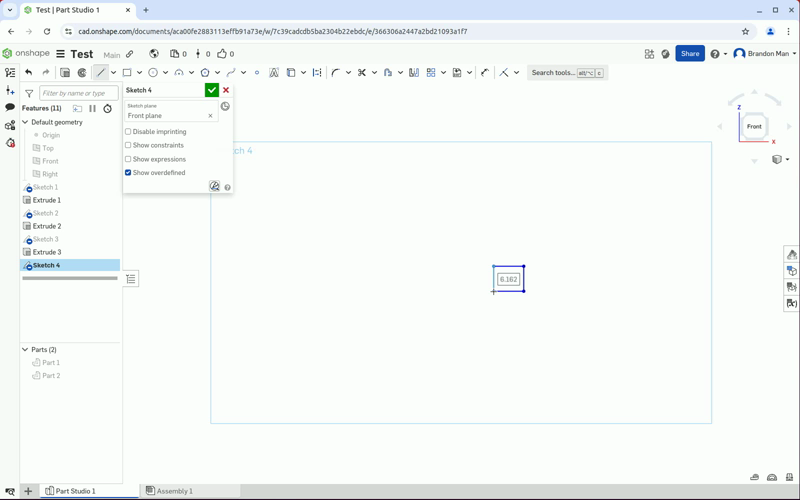
click(493, 291)
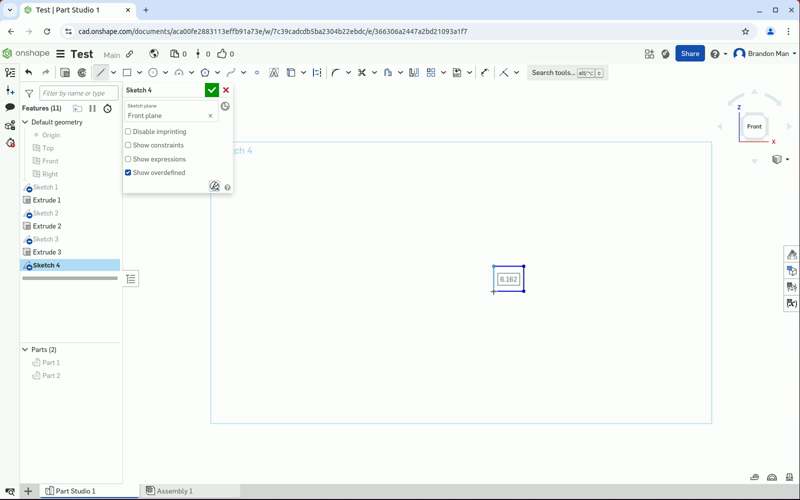
key(esc)
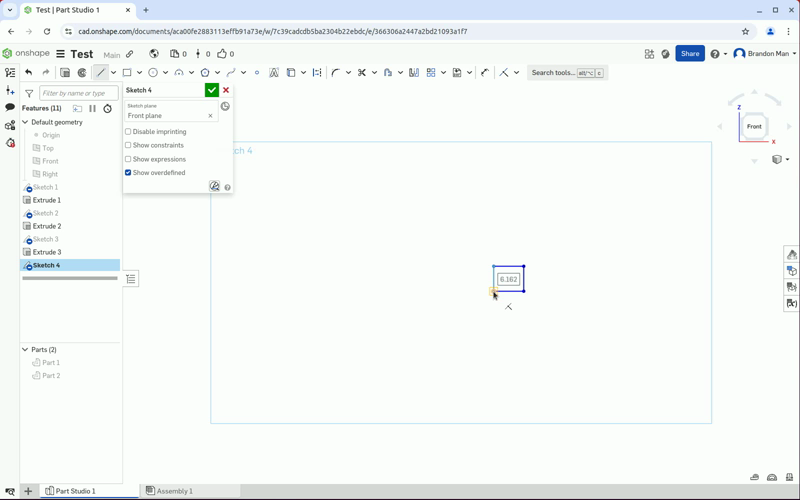
mouse_move(496, 273)
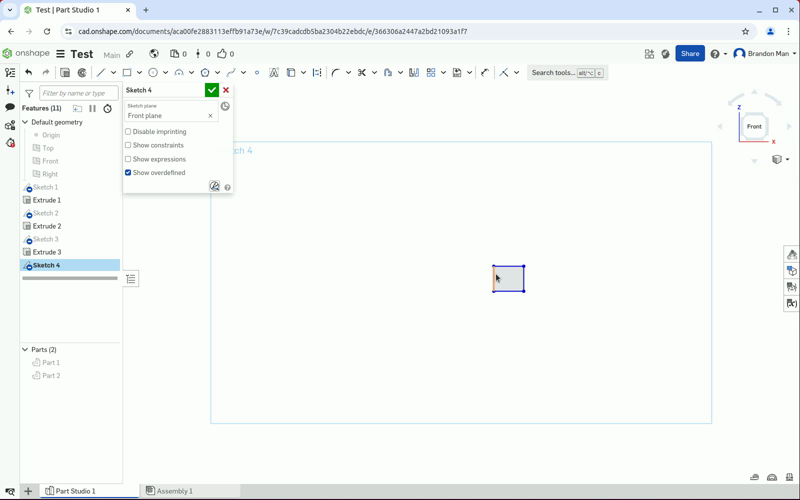
scroll(6)
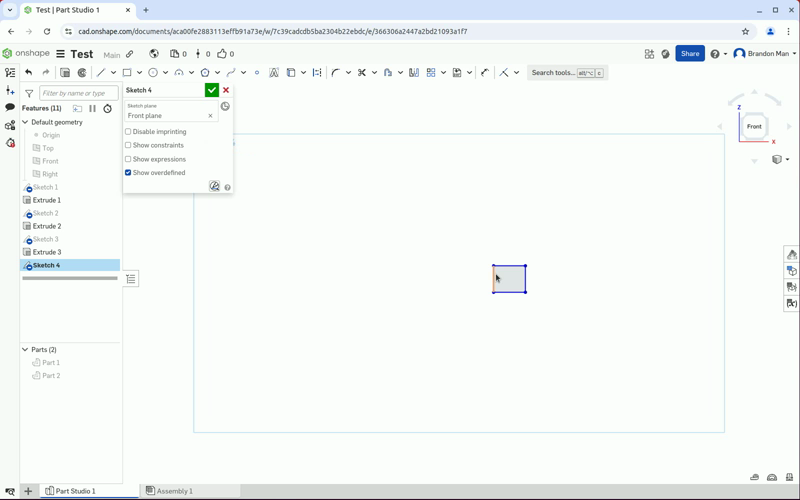
scroll(6)
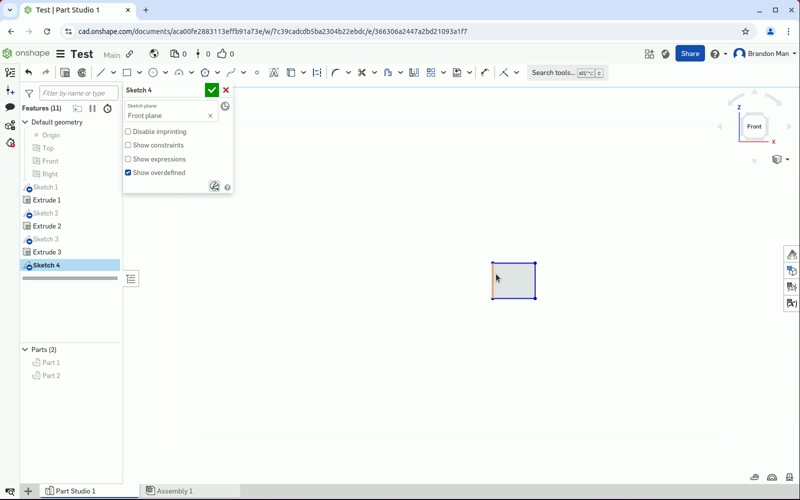
scroll(6)
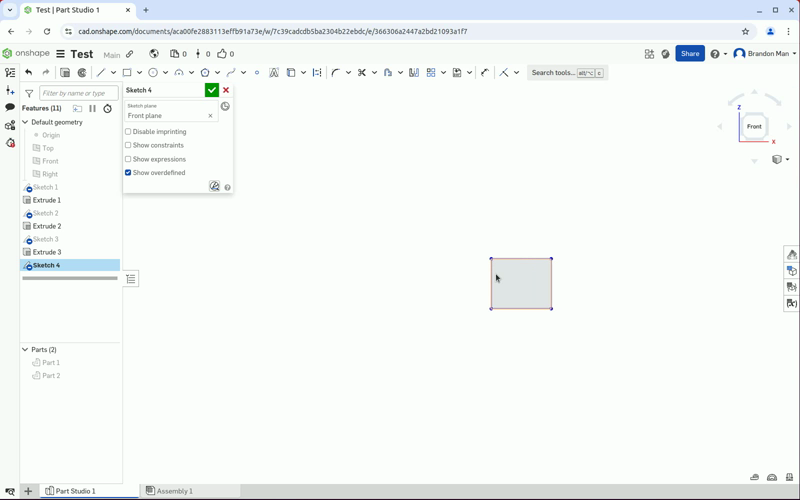
scroll(6)
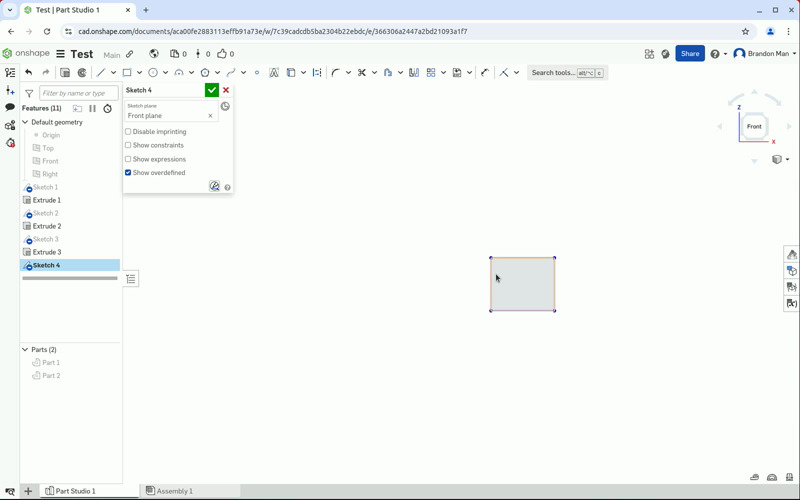
scroll(6)
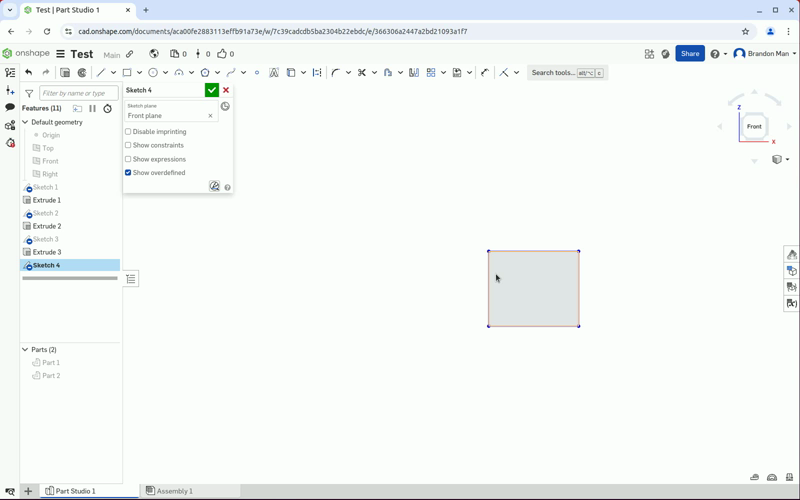
scroll(6)
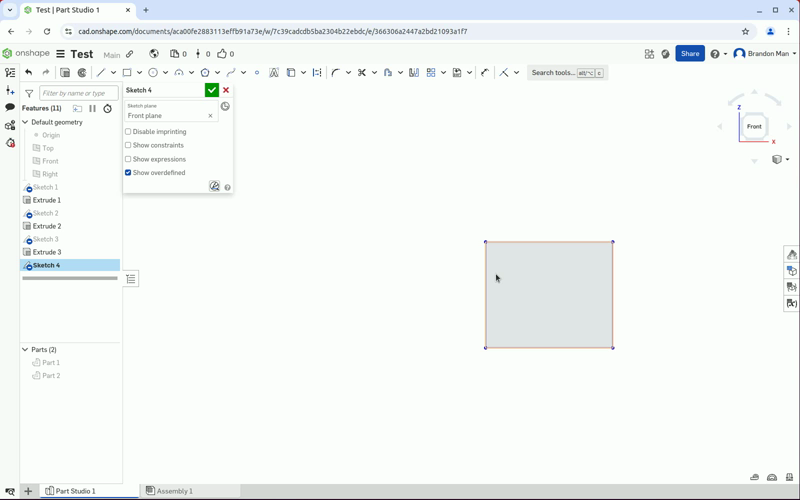
scroll(6)
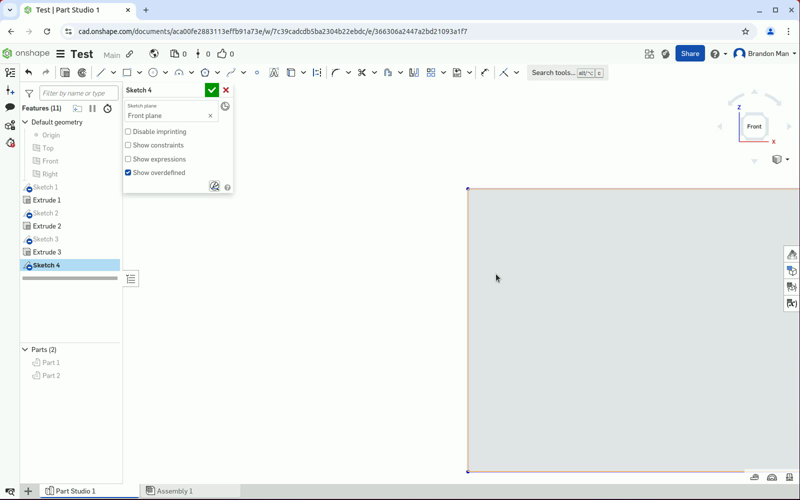
click(496, 273)
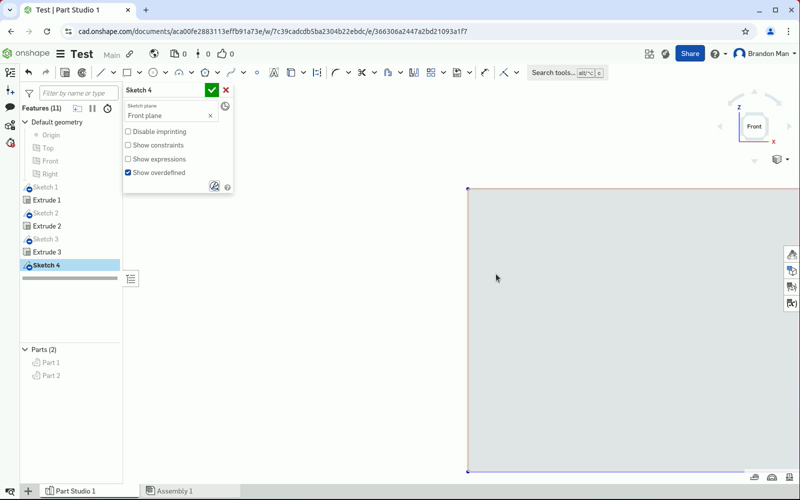
scroll(-6)
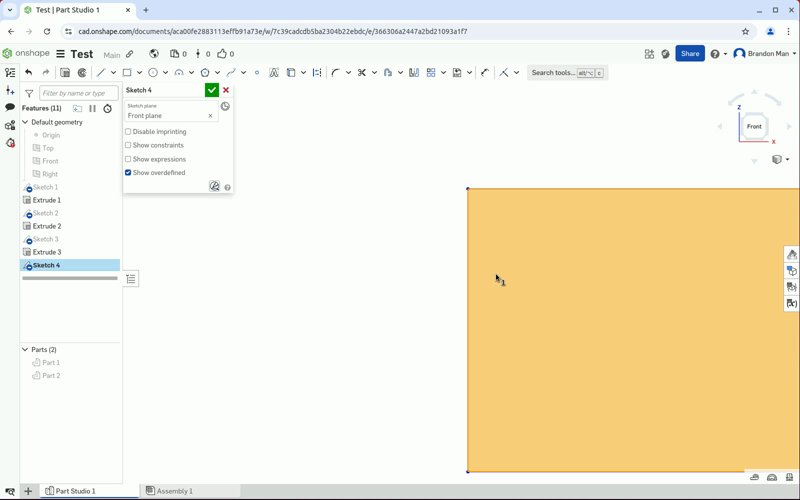
scroll(-6)
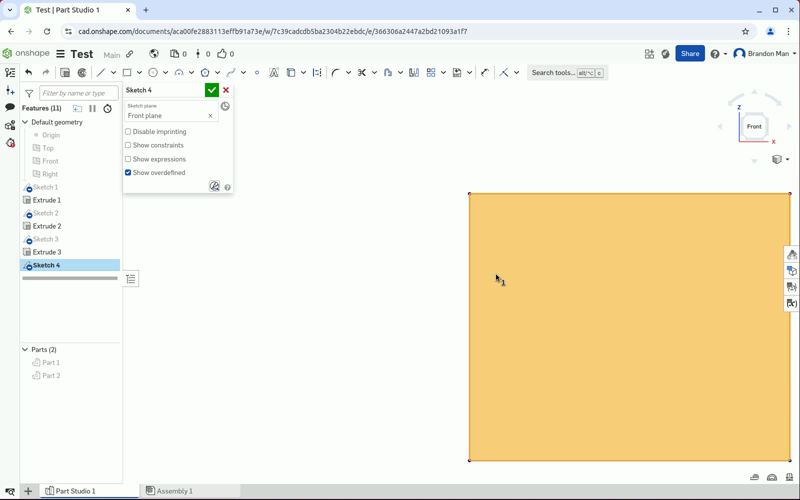
scroll(-6)
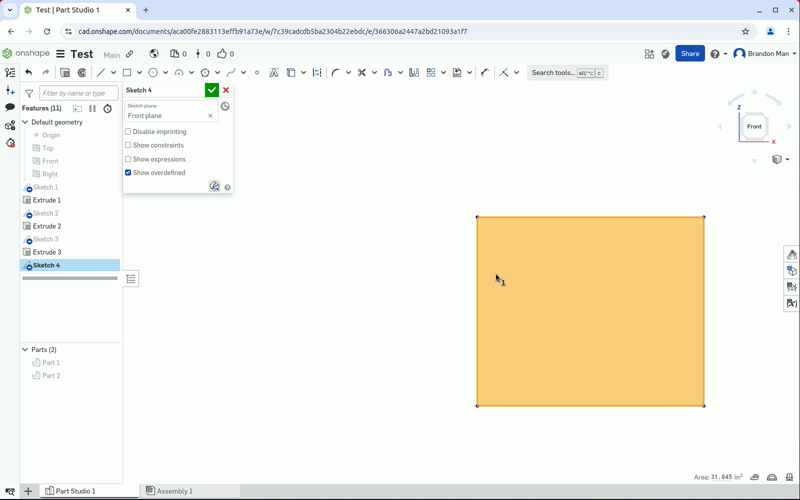
scroll(-6)
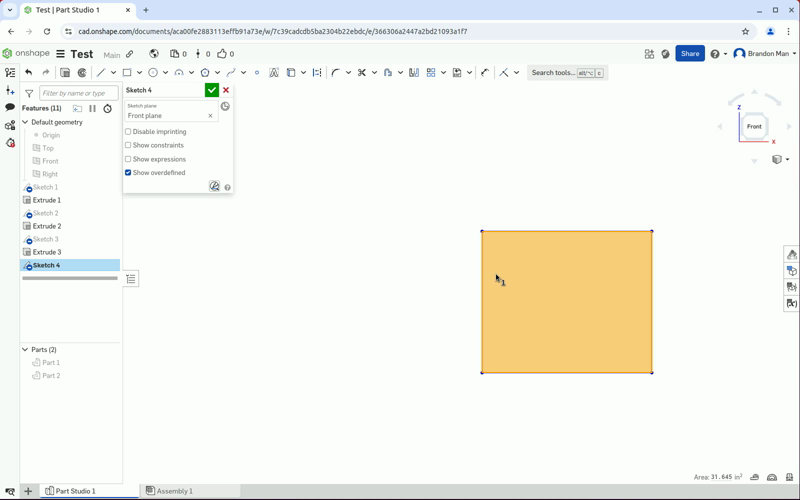
scroll(-6)
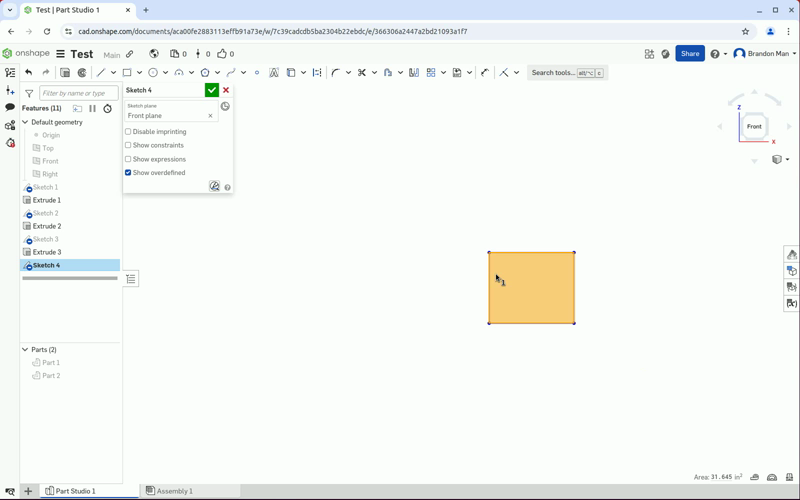
scroll(-6)
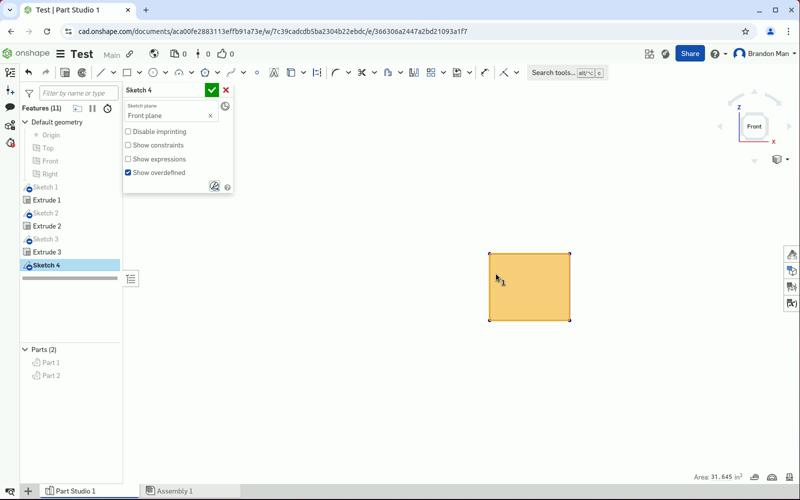
scroll(-6)
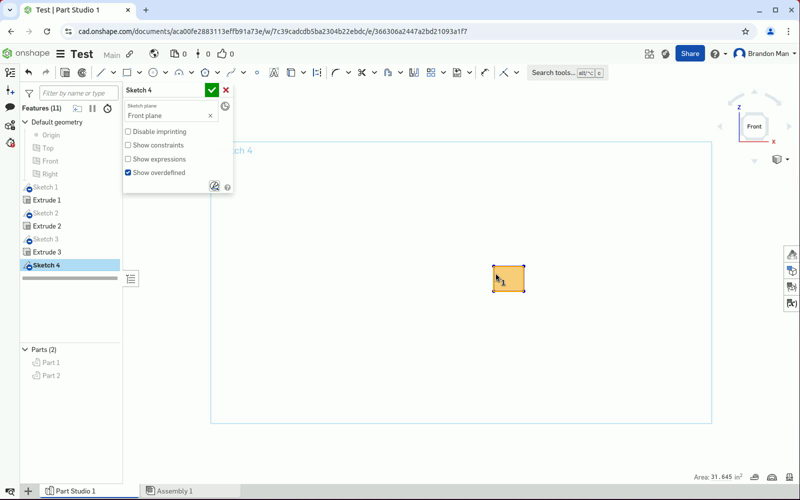
mouse_move(73, 352)
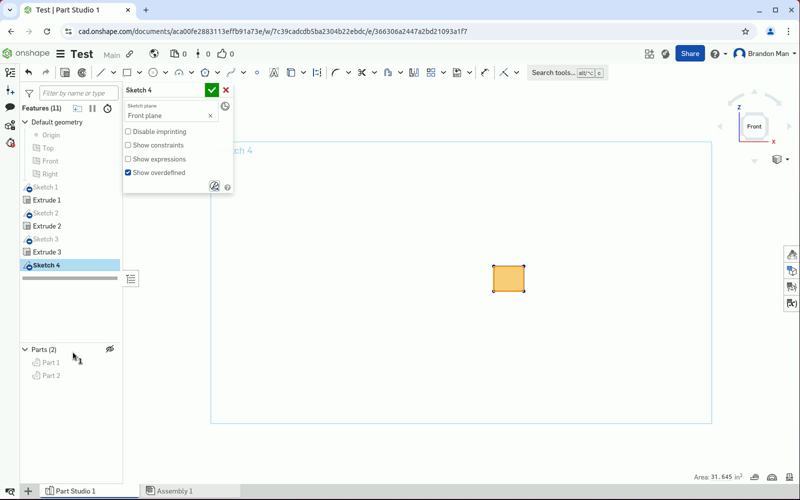
key(shift+y)
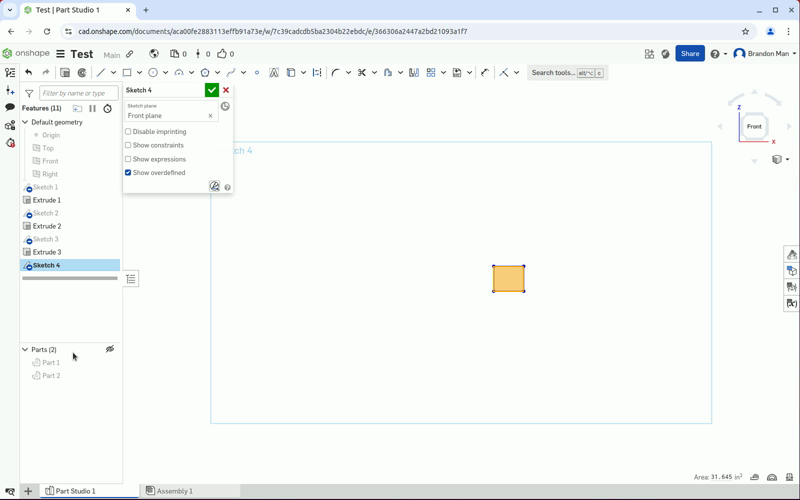
key(shift+e)
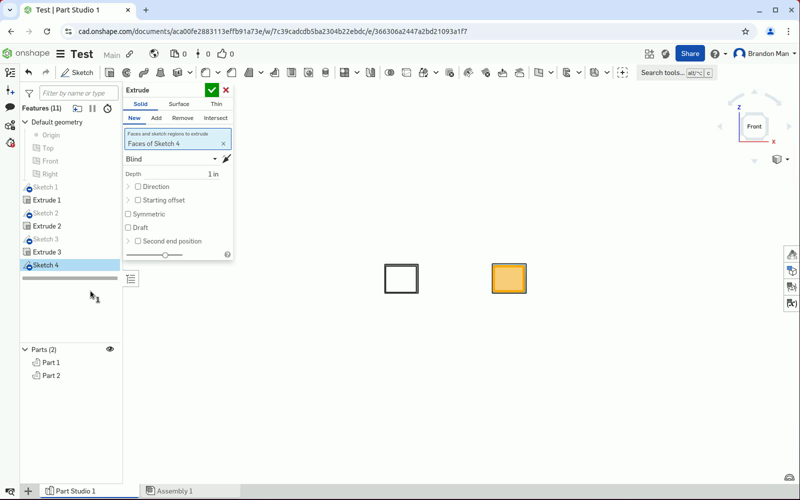
mouse_move(143, 106)
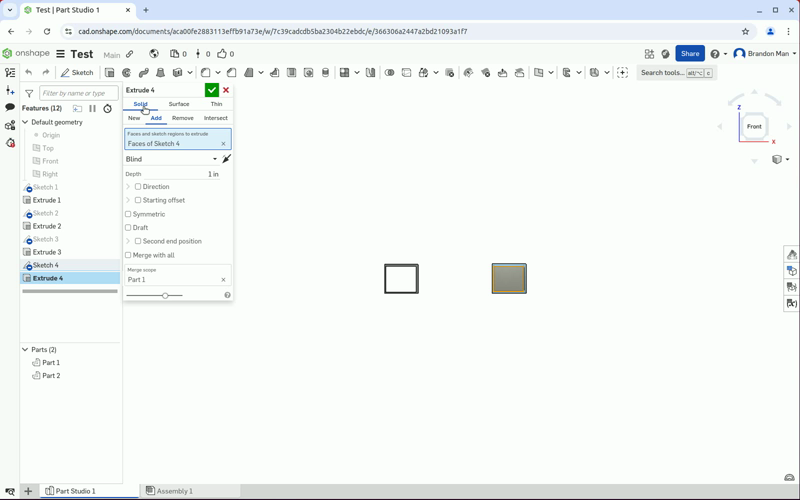
click(143, 106)
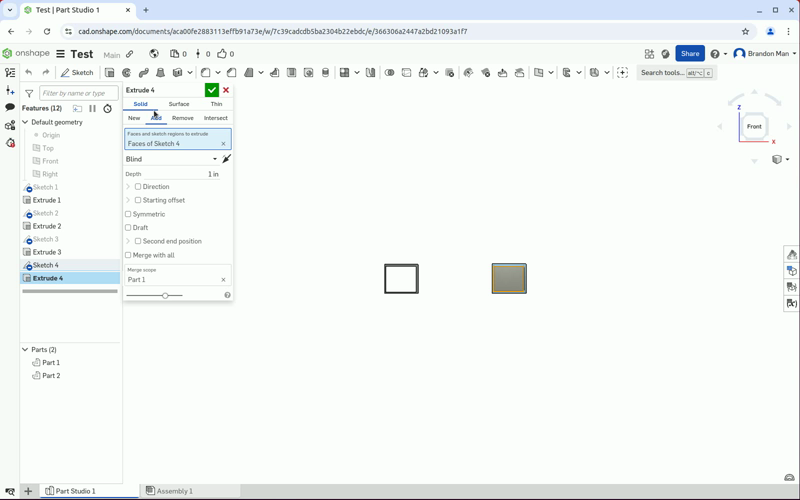
mouse_move(186, 120)
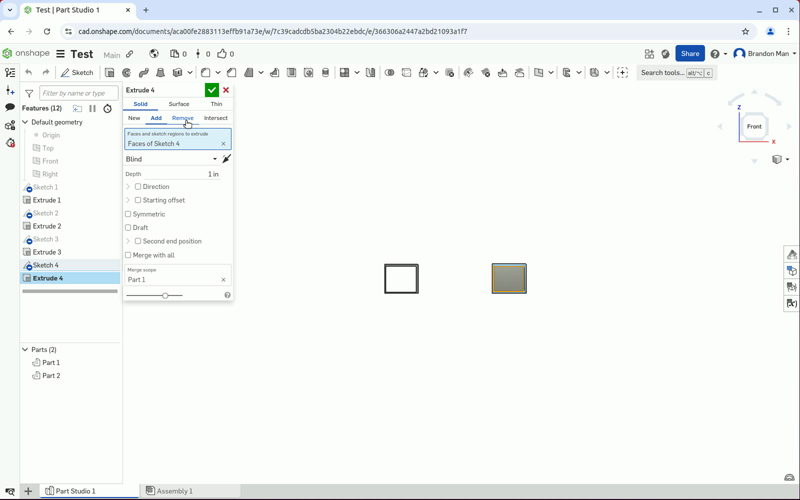
click(186, 120)
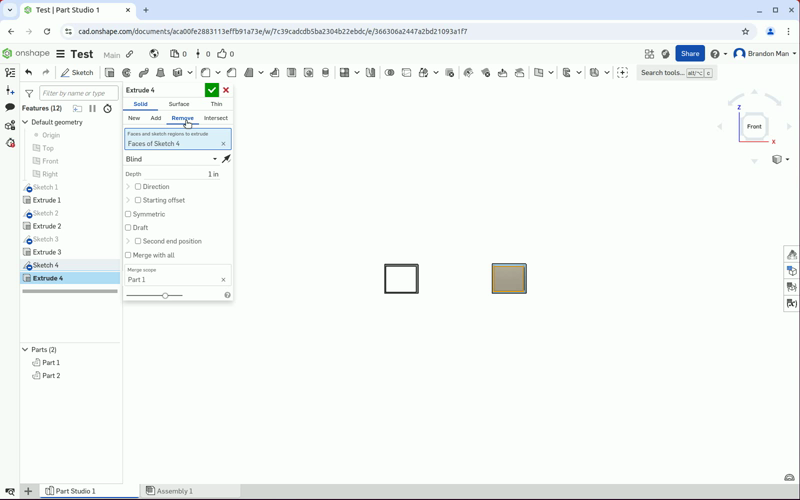
key(tab, 4)
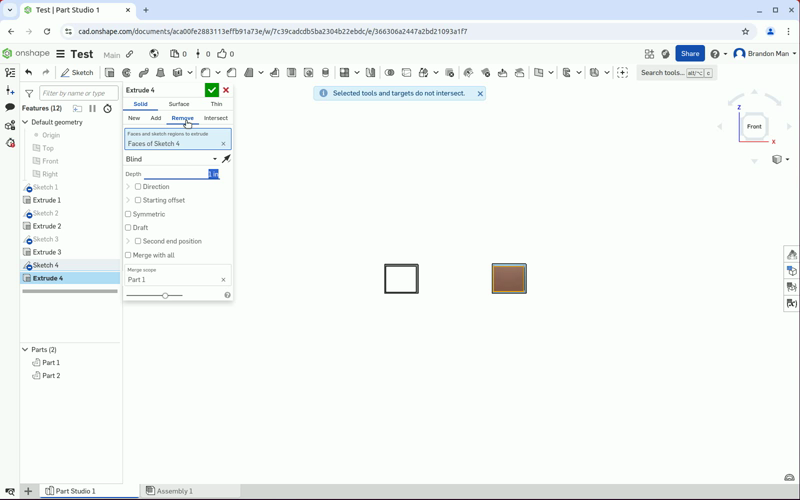
text(-1.204)
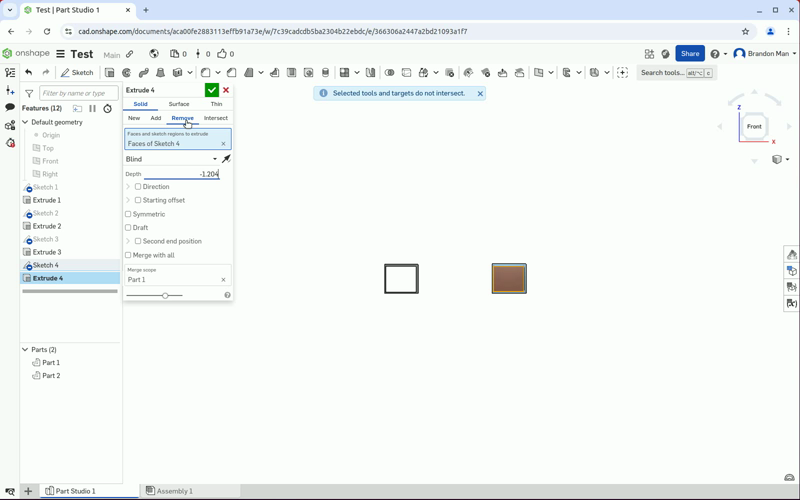
key(tab, 6)
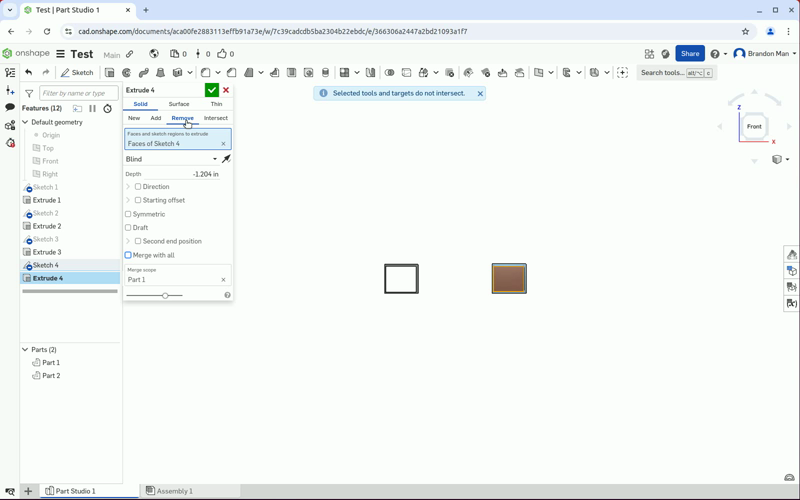
key(space)
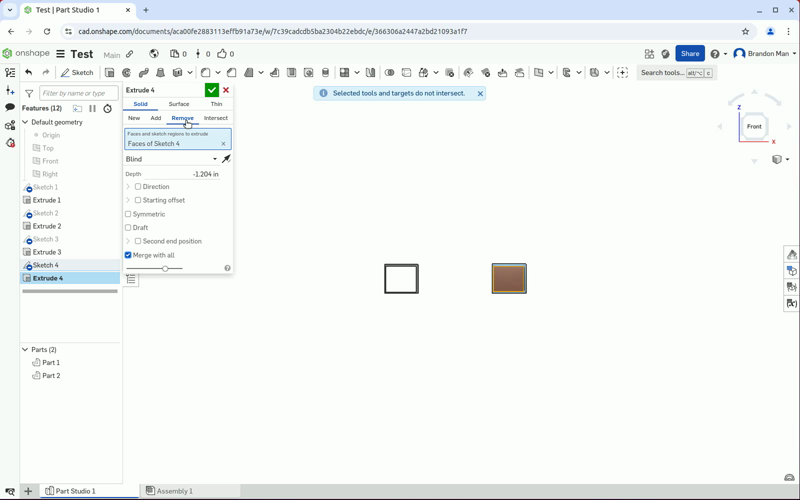
key(enter)
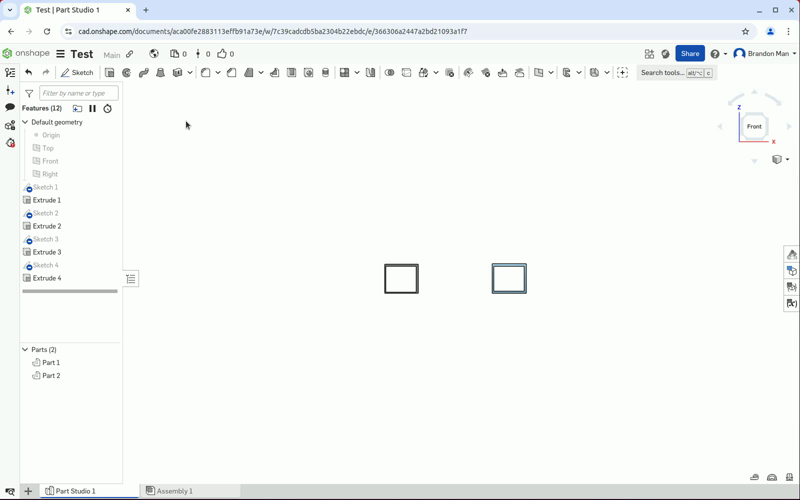
key(shift+h)
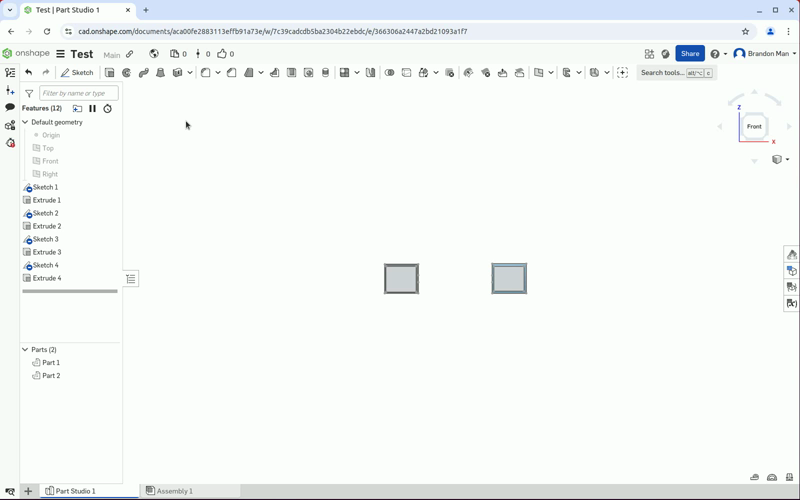
key(shift+h)
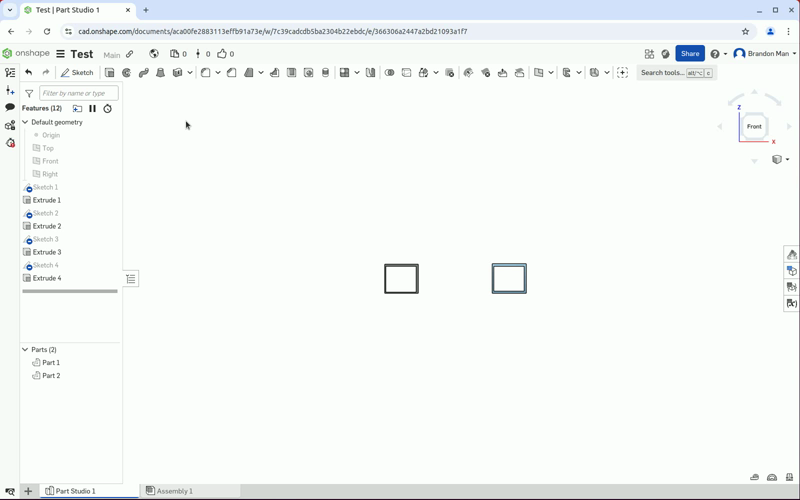
mouse_move(73, 189)
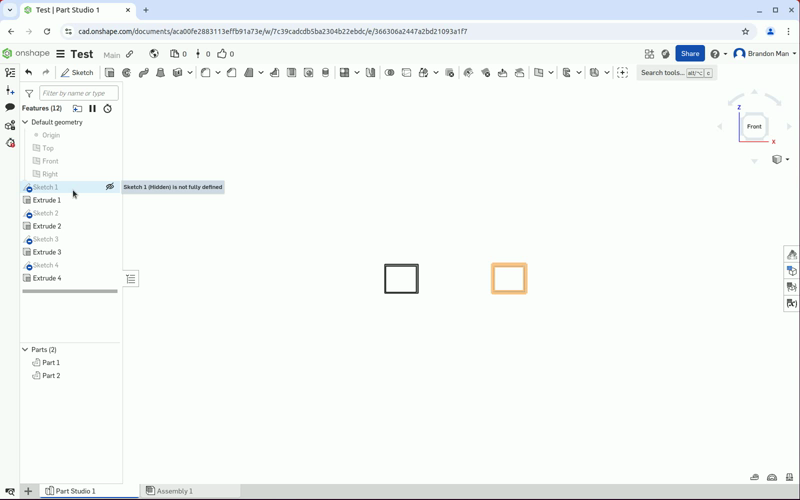
click(73, 189)
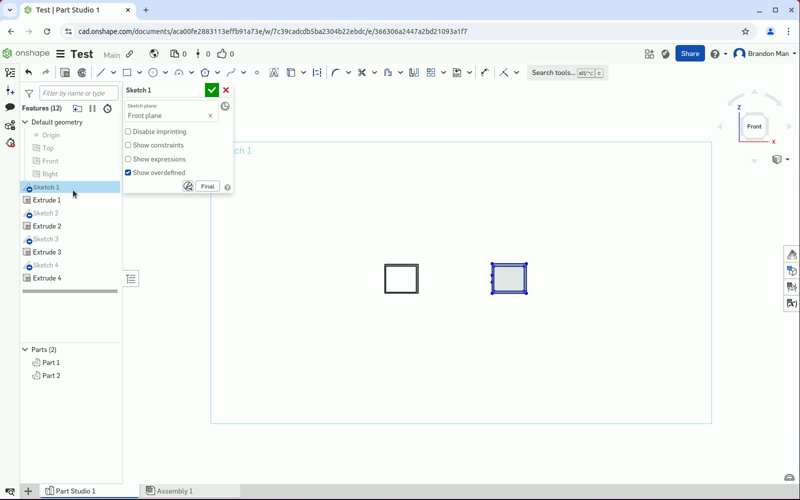
mouse_move(229, 92)
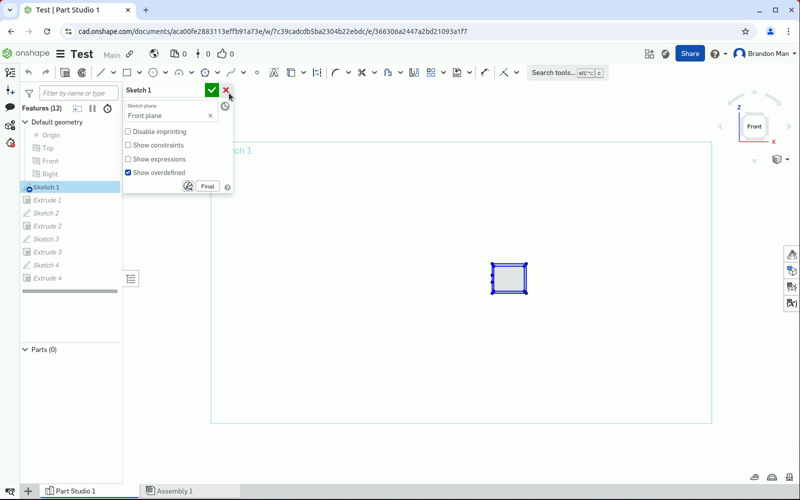
click(229, 92)
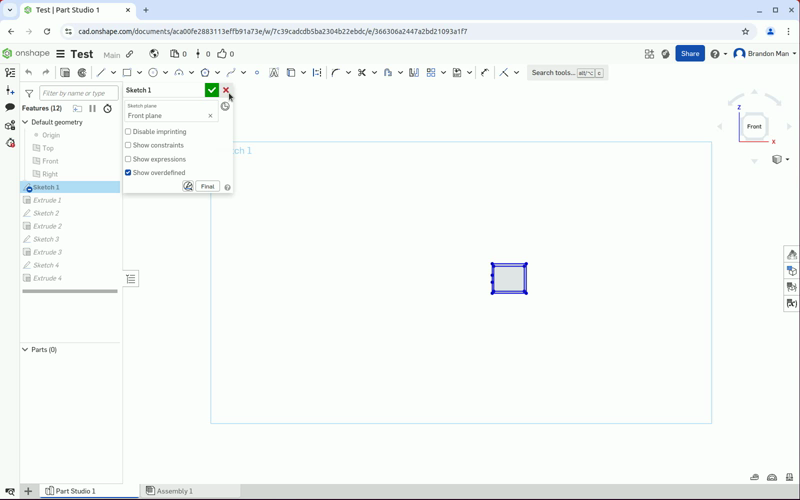
key(shift+s)
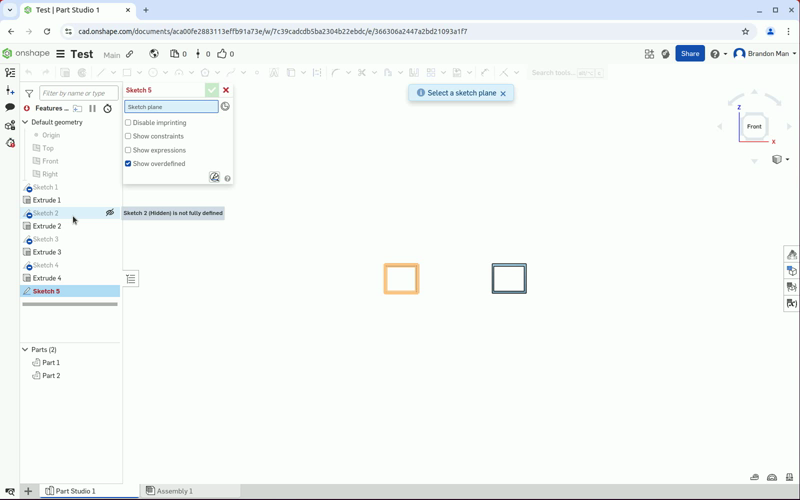
scroll(3)
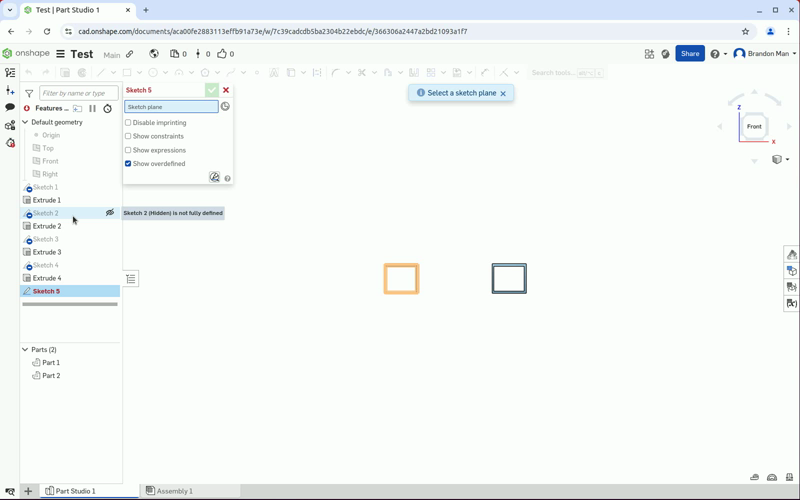
mouse_move(73, 163)
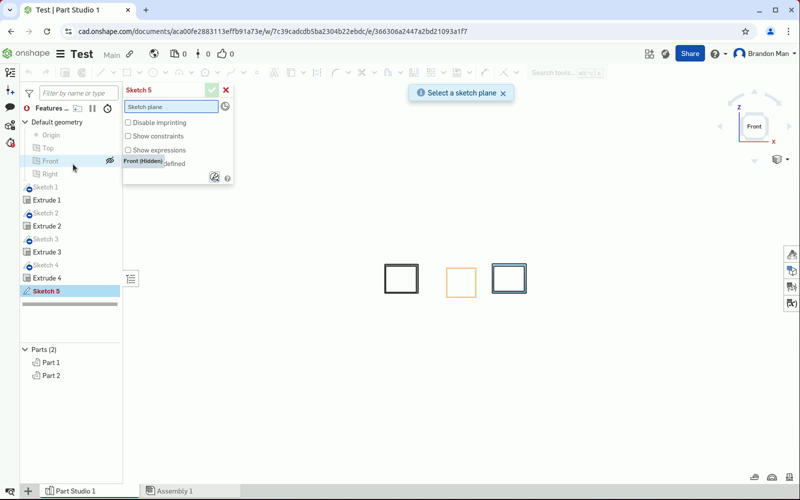
click(73, 163)
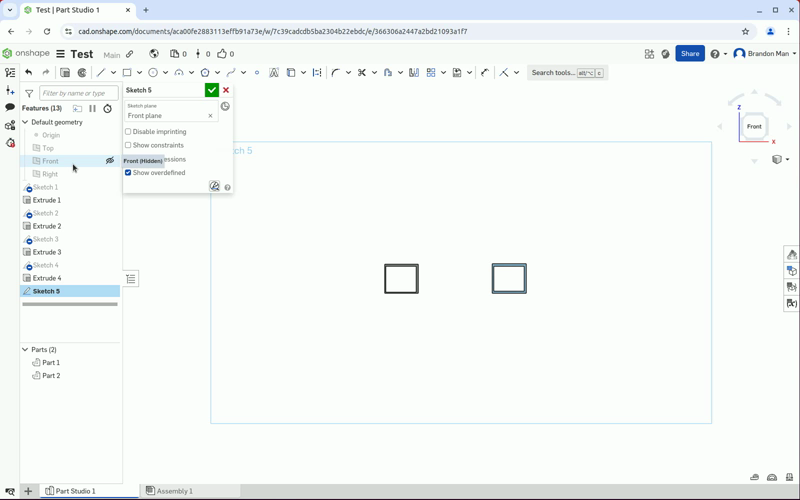
mouse_move(73, 352)
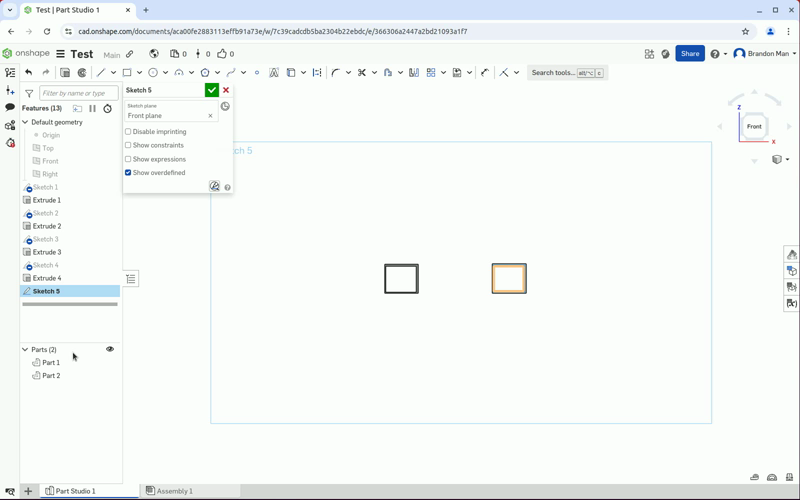
key(y)
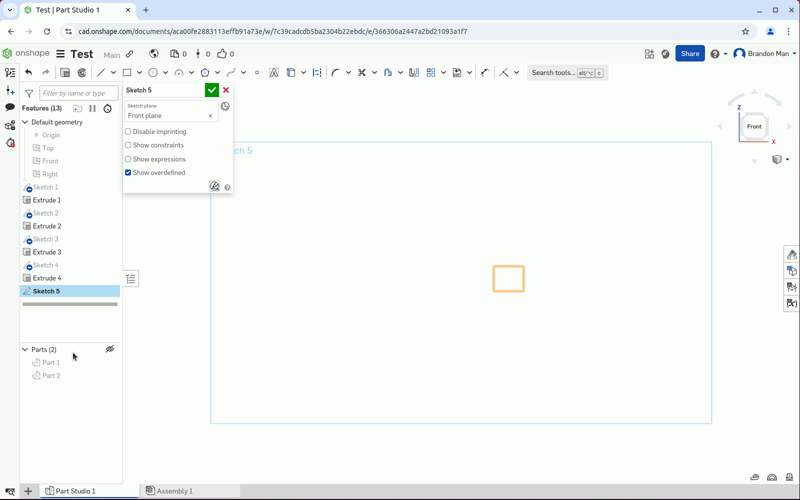
key(l)
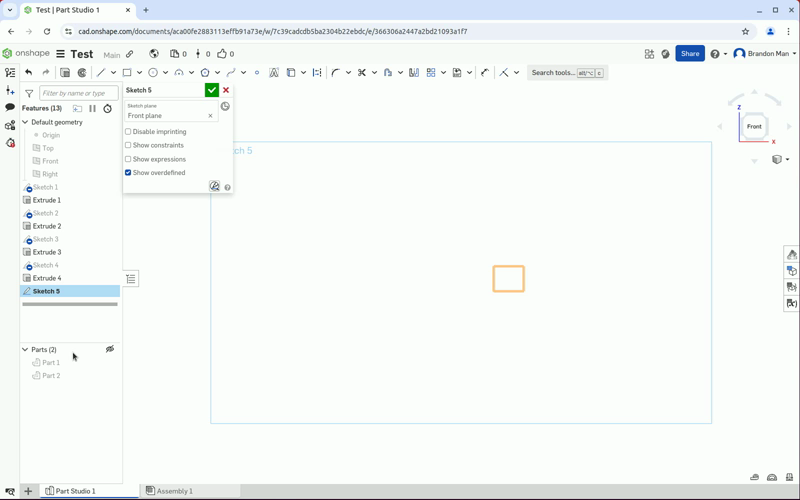
key_down(shift)
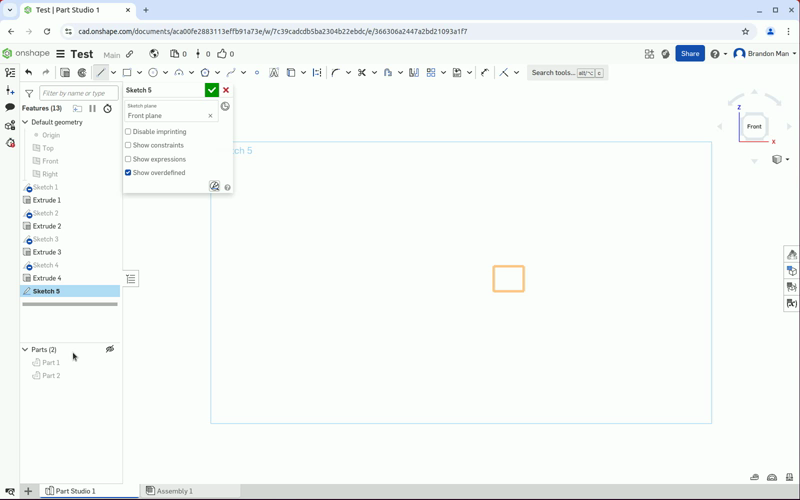
mouse_move(417, 282)
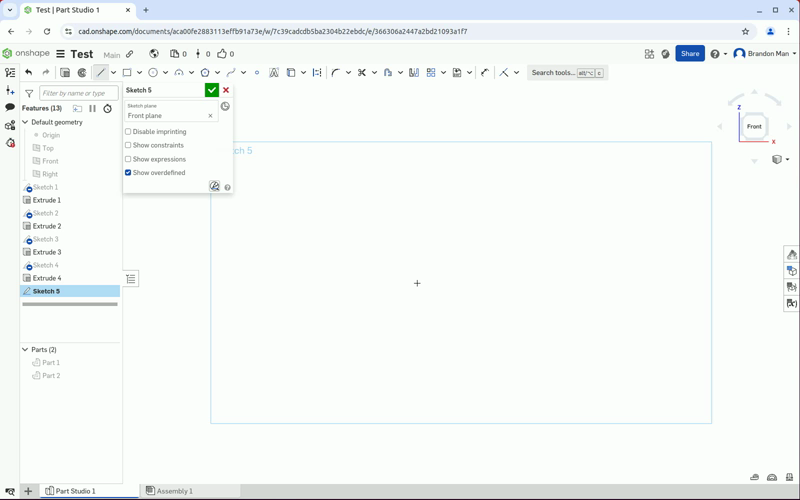
click(417, 282)
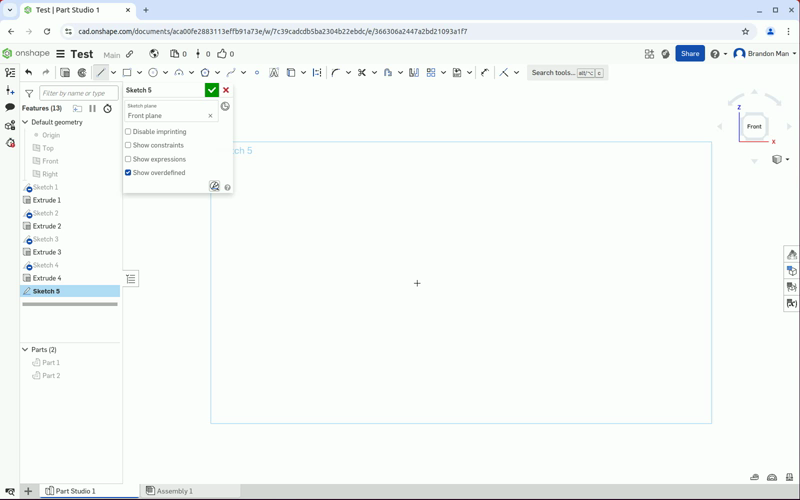
key_up(shift)
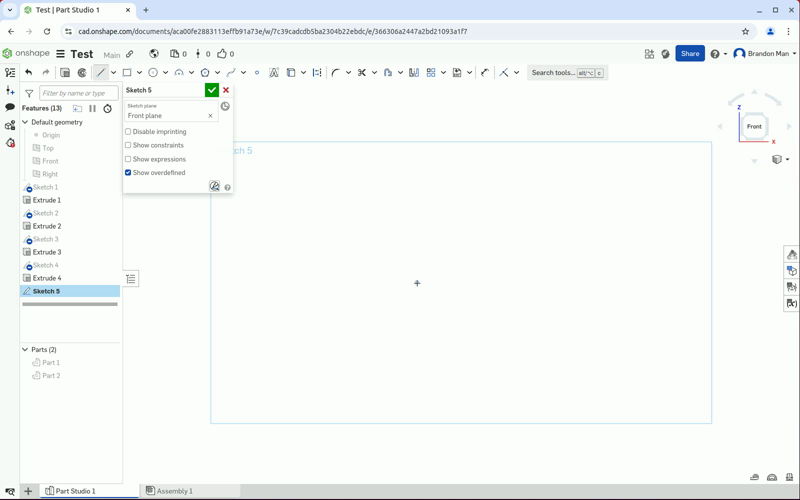
key_down(shift)
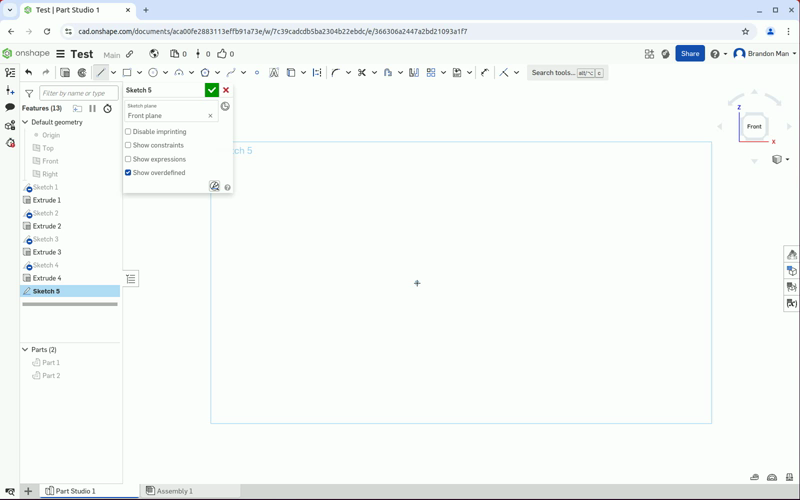
mouse_move(492, 282)
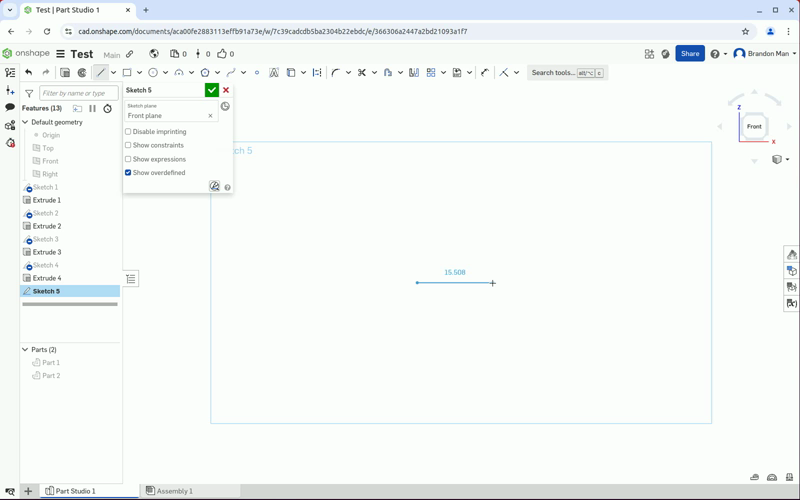
click(492, 282)
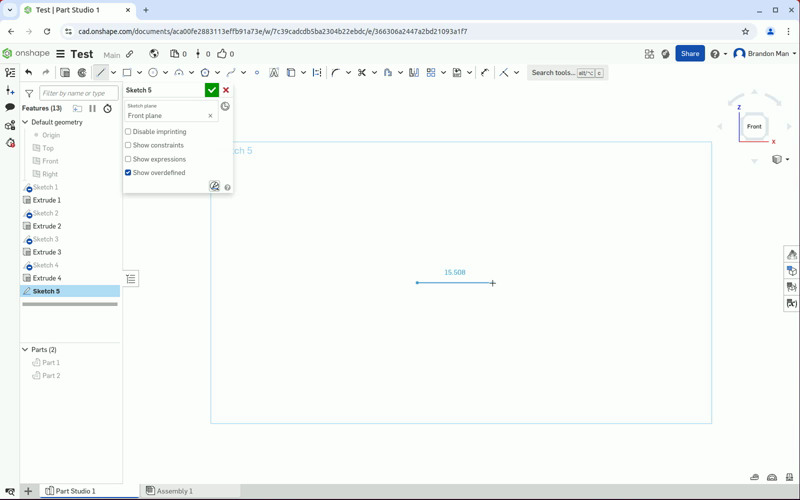
key_up(shift)
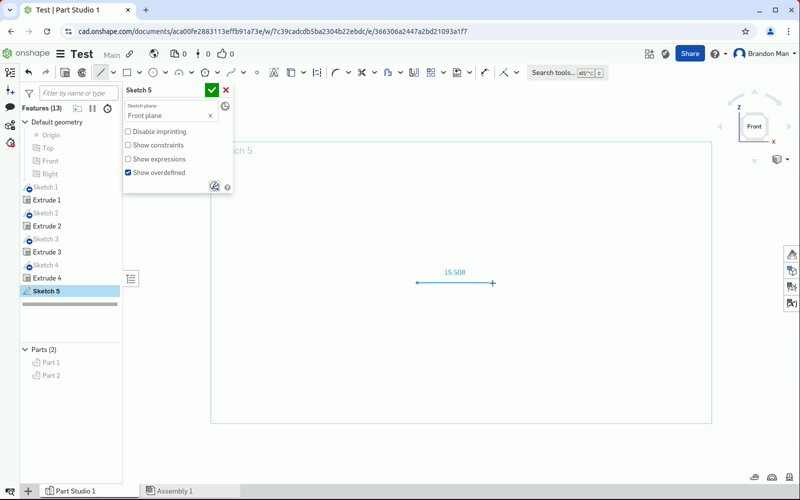
key_down(shift)
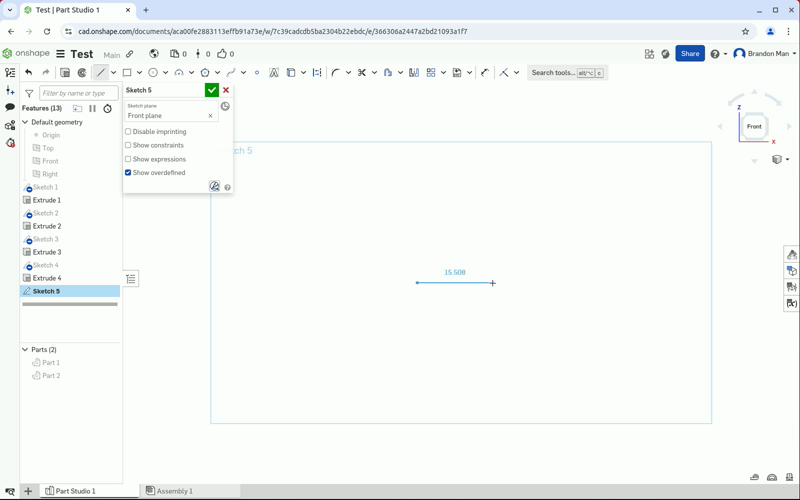
mouse_move(522, 282)
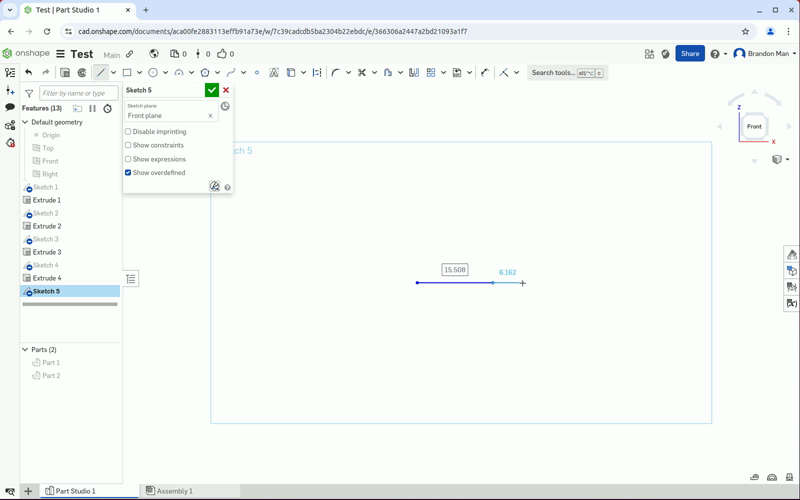
mouse_move(492, 276)
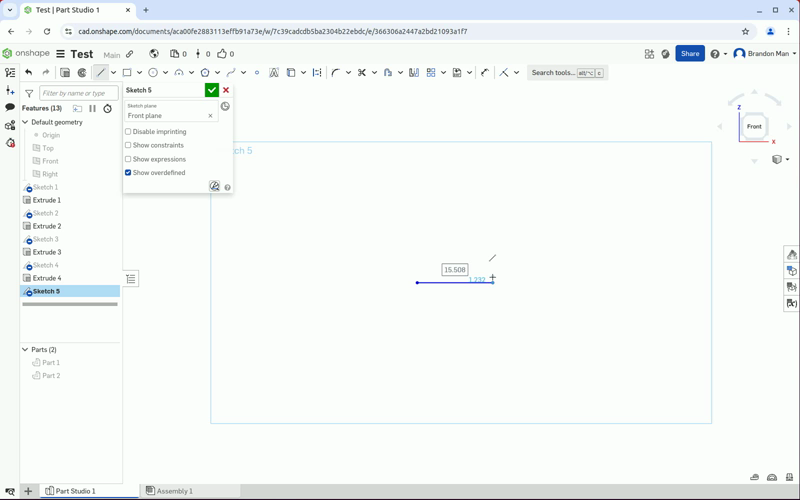
scroll(6)
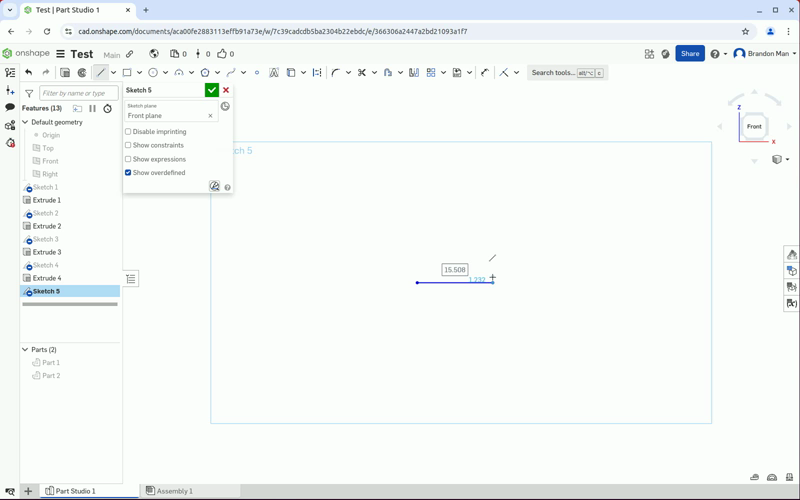
scroll(6)
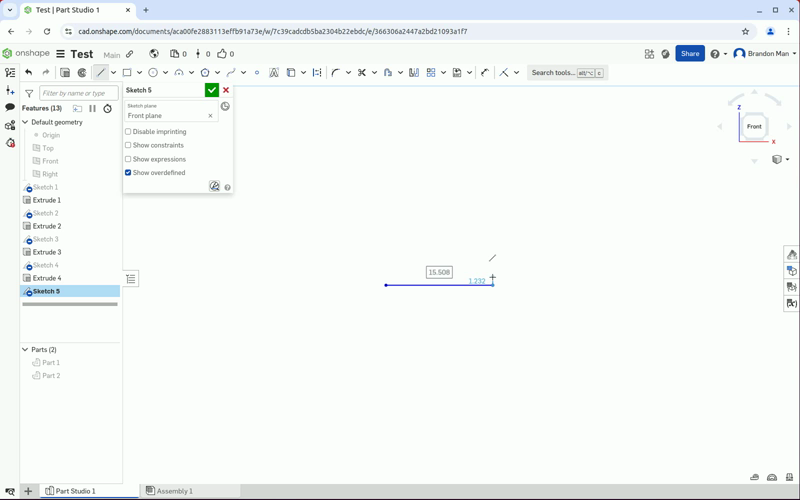
scroll(6)
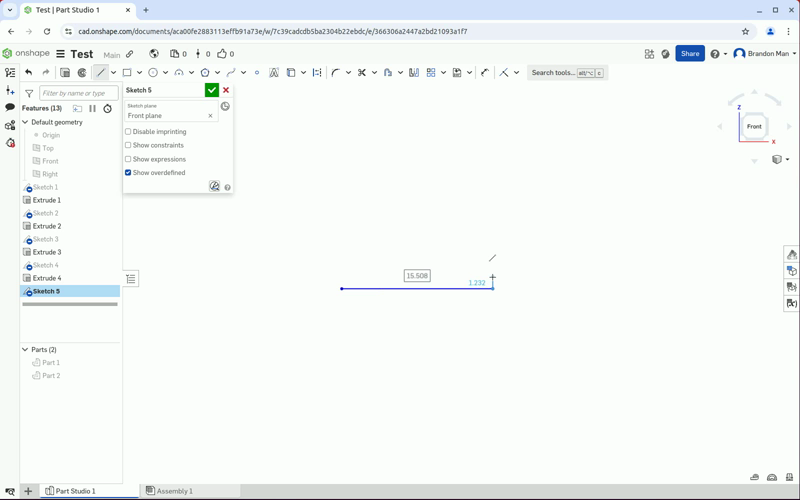
scroll(6)
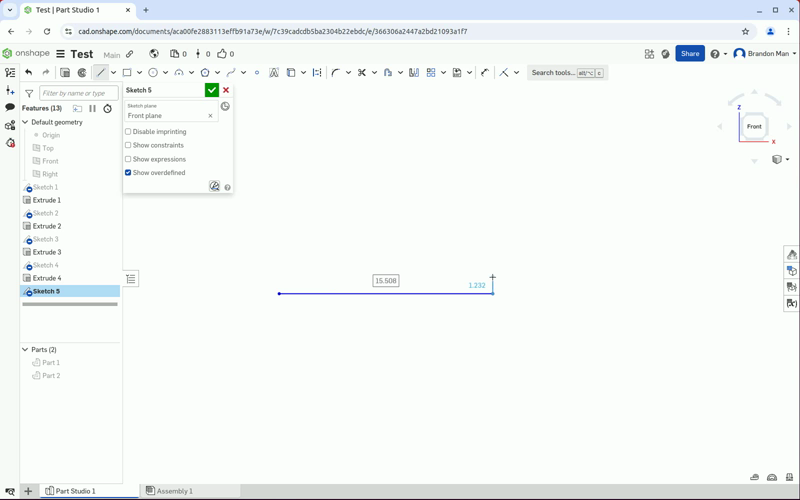
scroll(6)
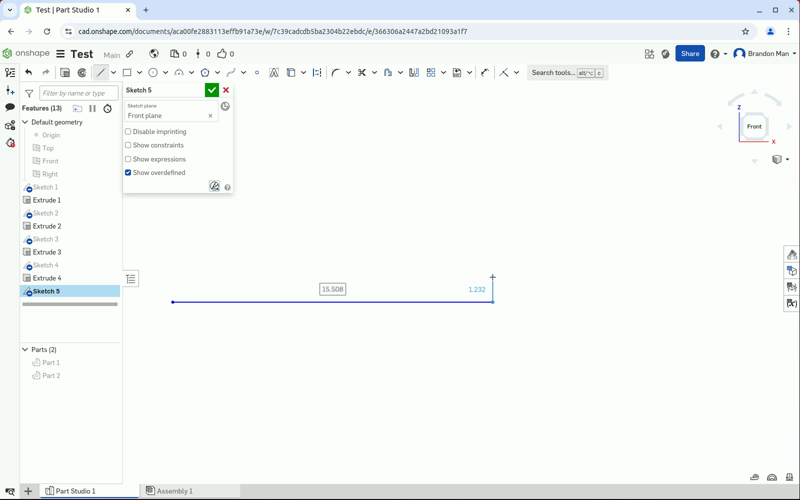
scroll(6)
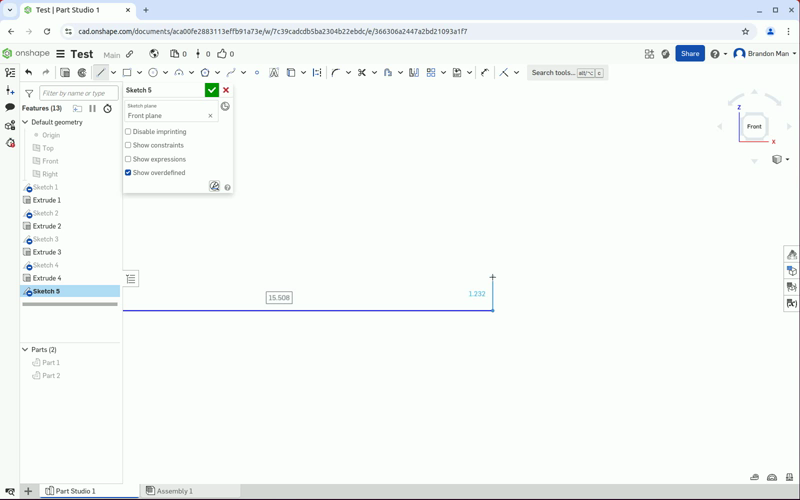
scroll(6)
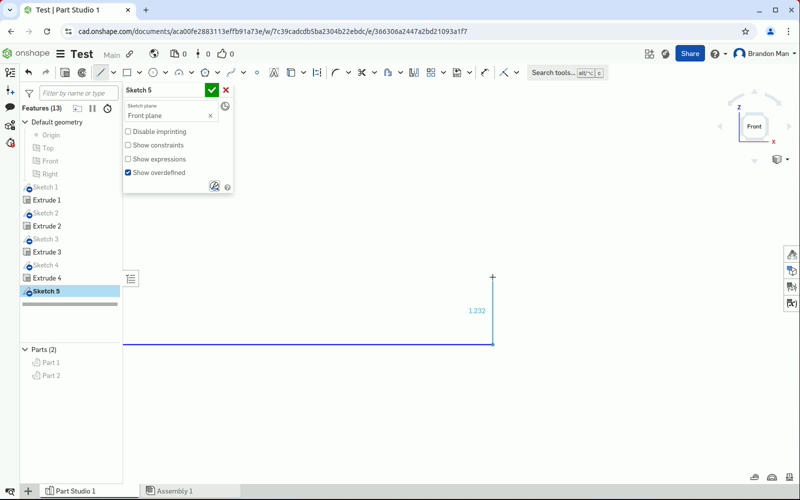
click(492, 276)
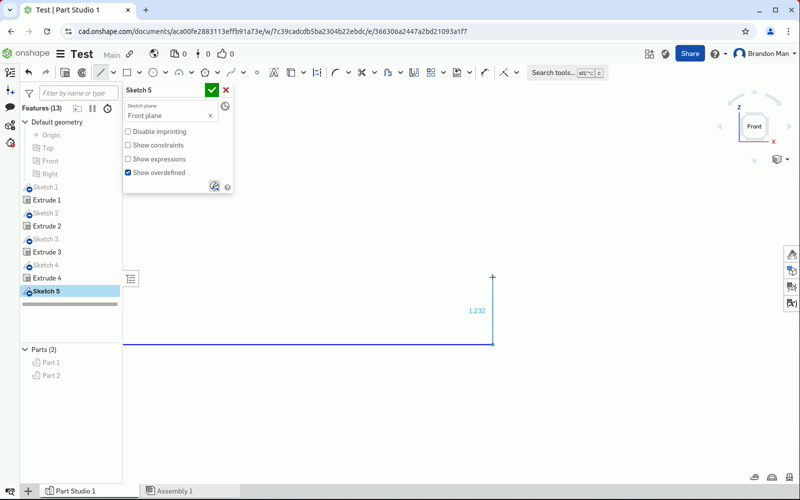
scroll(-6)
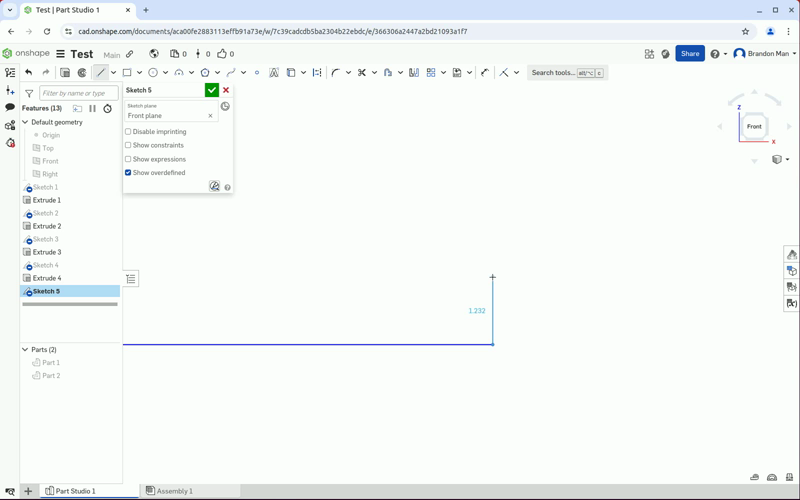
scroll(-6)
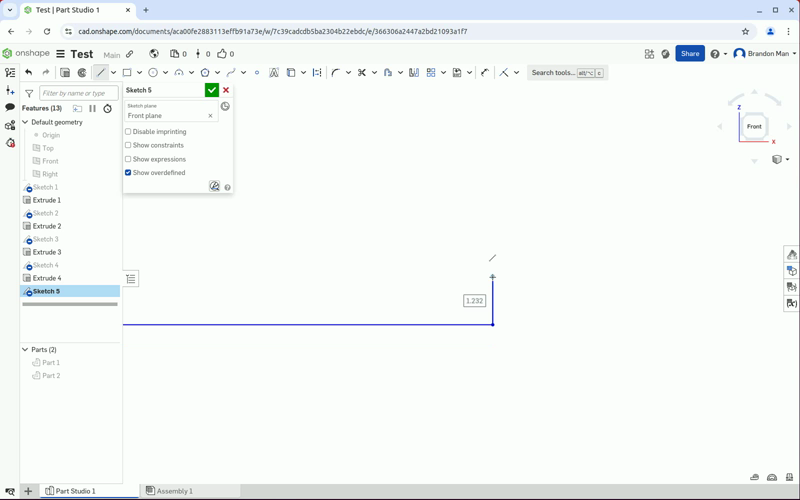
scroll(-6)
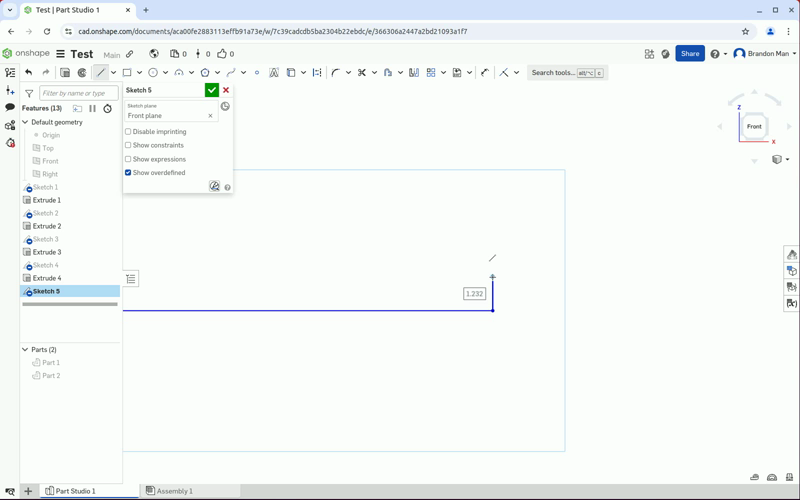
scroll(-6)
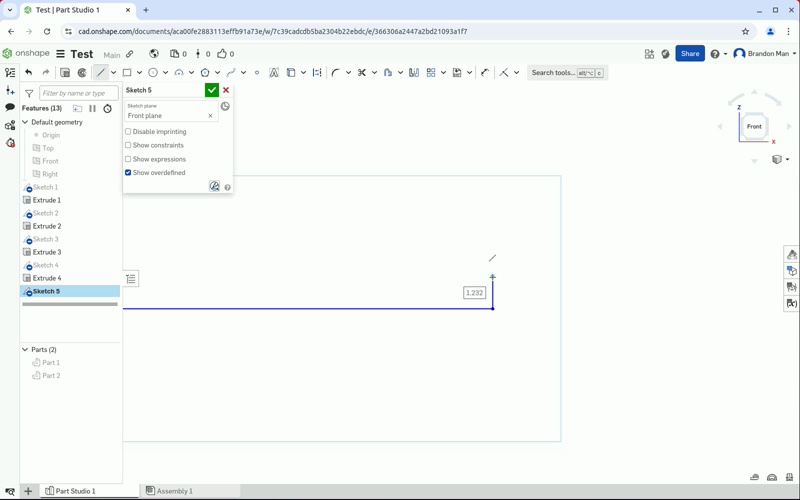
scroll(-6)
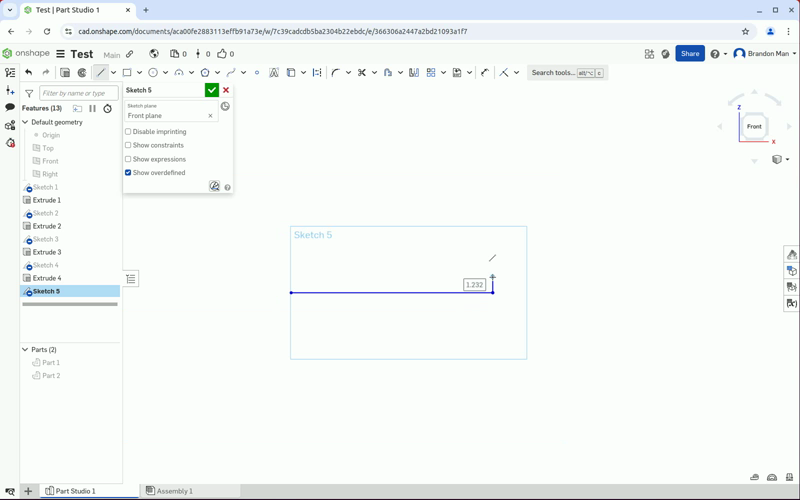
scroll(-6)
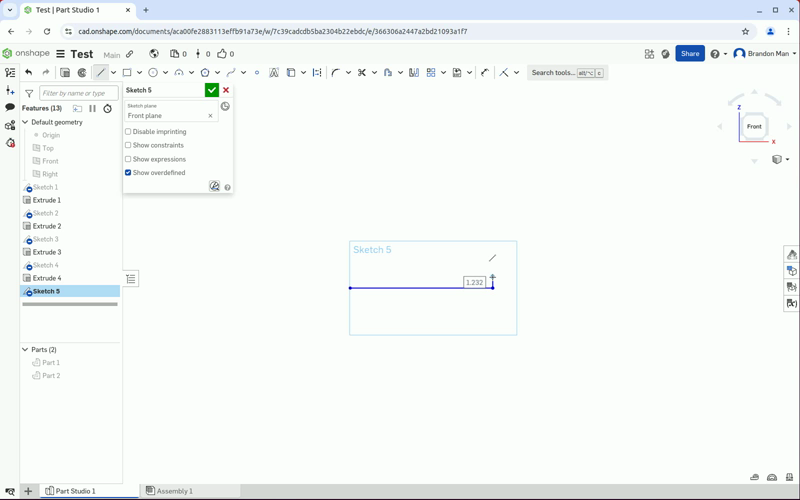
scroll(-6)
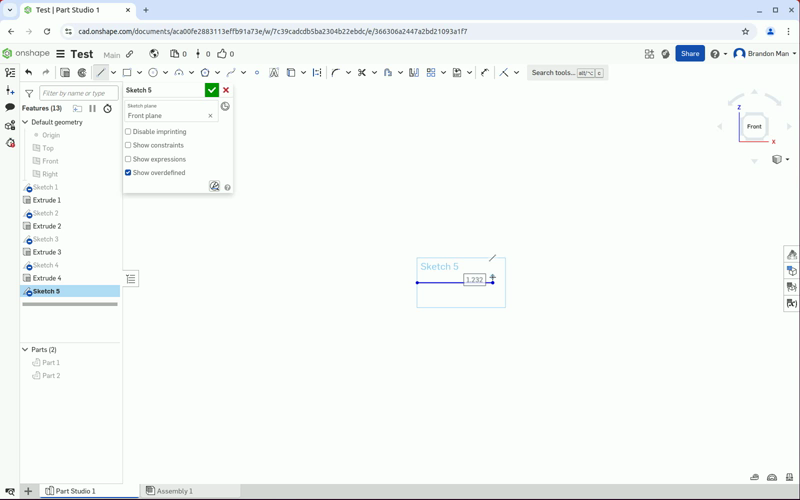
key_up(shift)
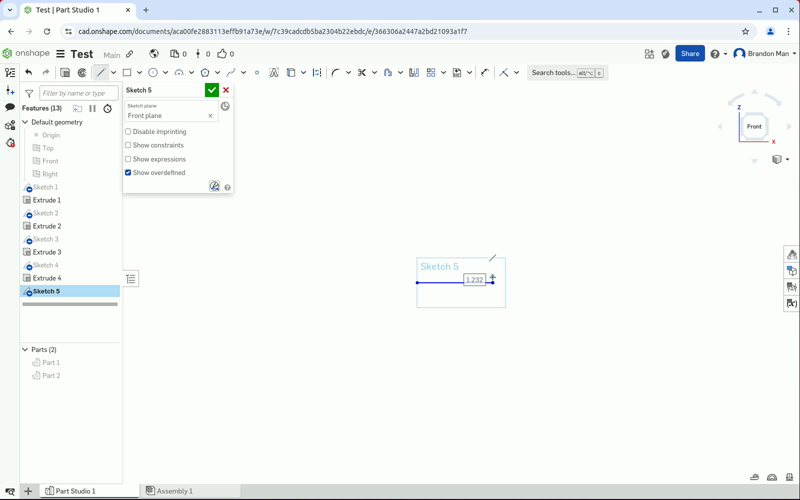
key_down(shift)
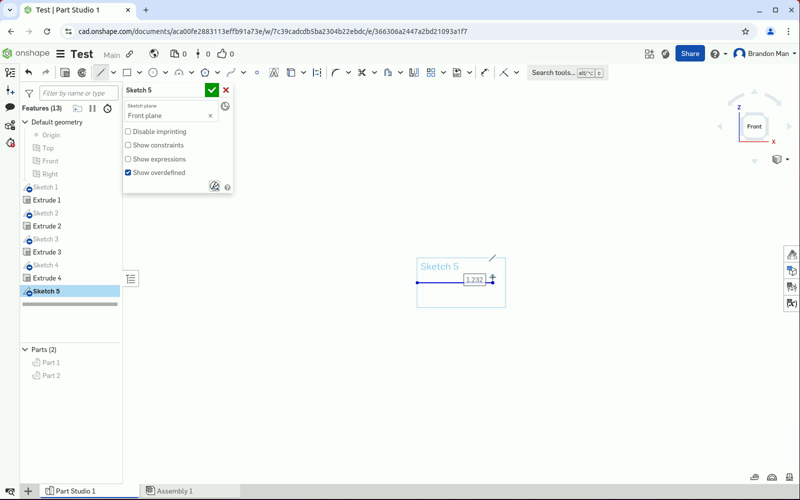
mouse_move(417, 276)
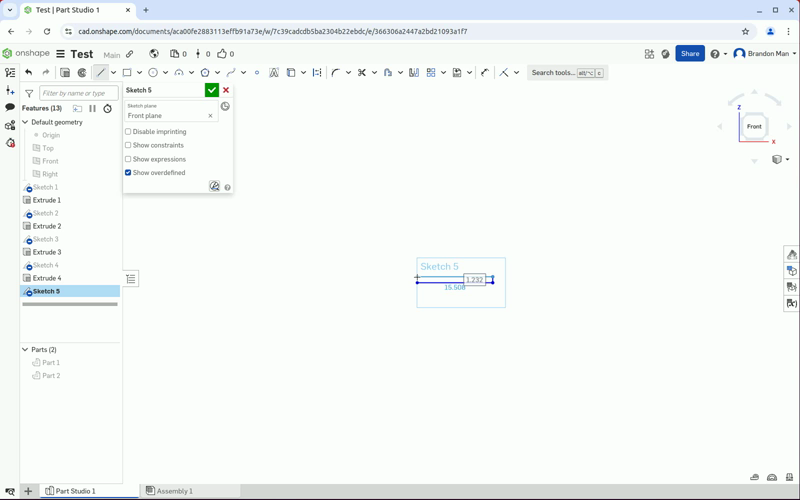
click(417, 276)
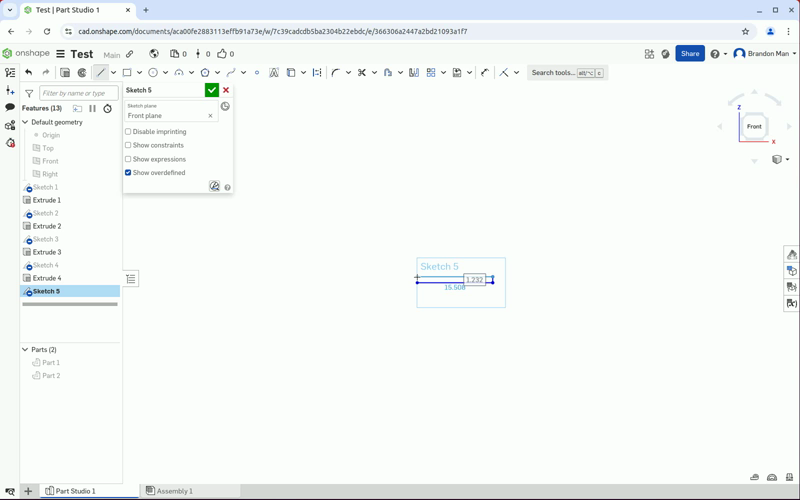
key_up(shift)
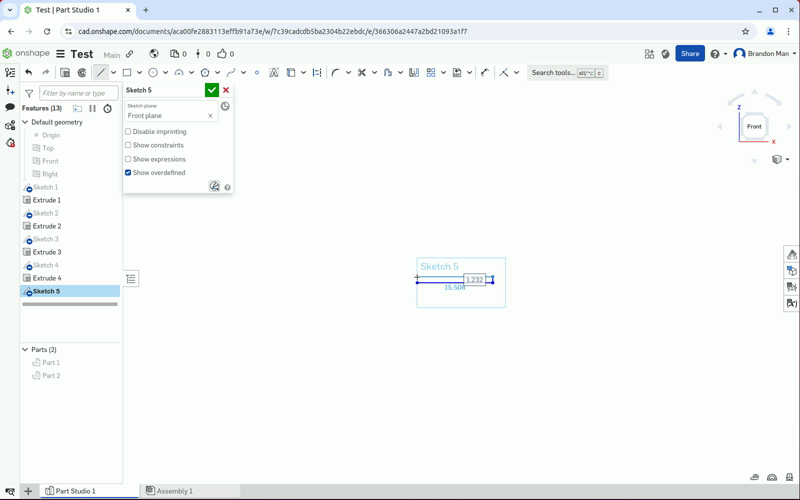
mouse_move(447, 276)
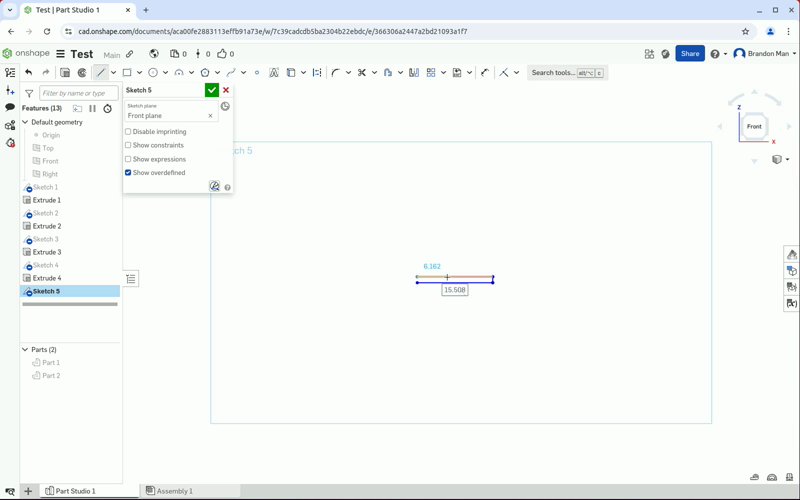
key_down(shift)
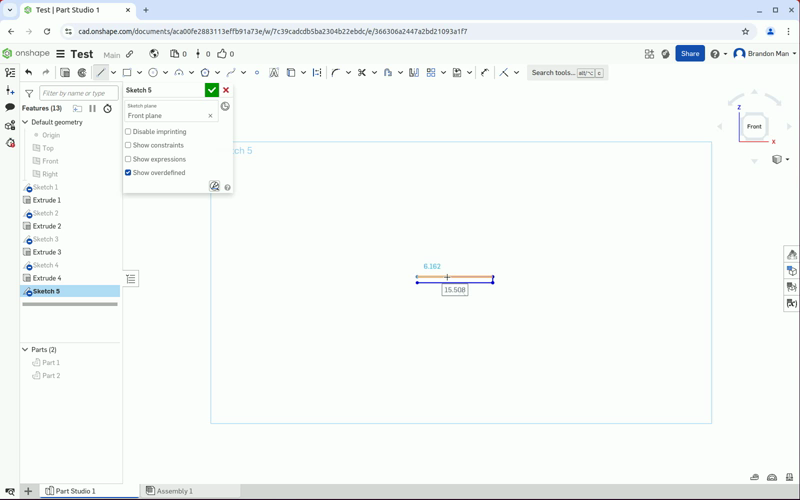
mouse_move(417, 282)
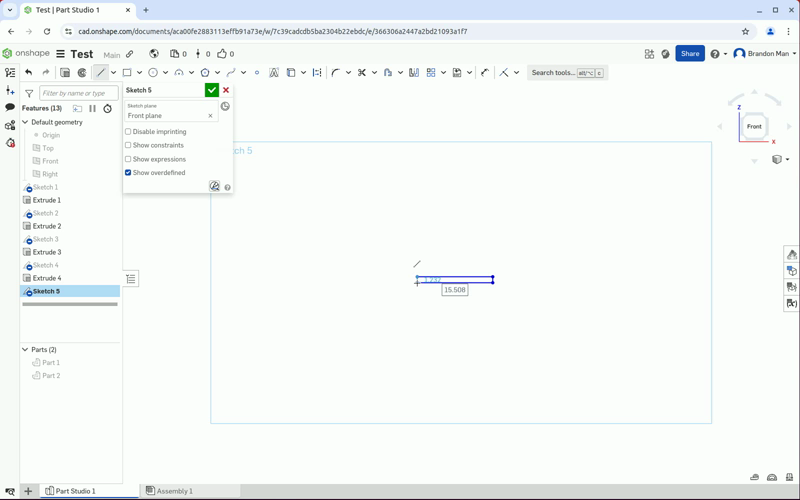
scroll(6)
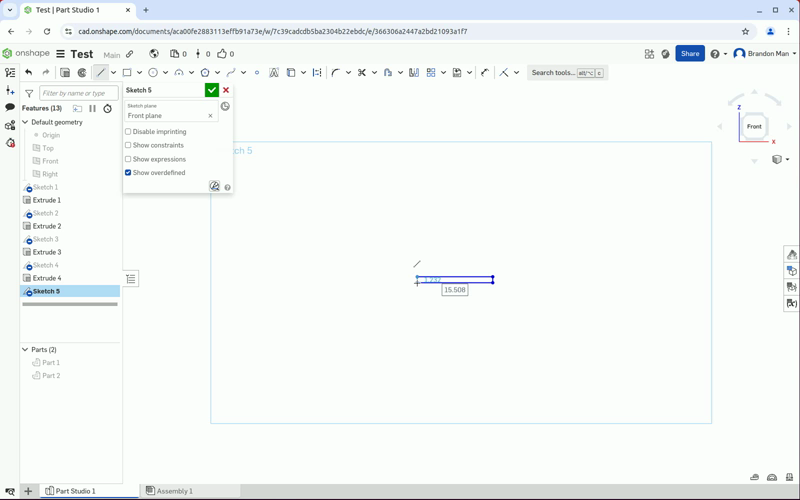
scroll(6)
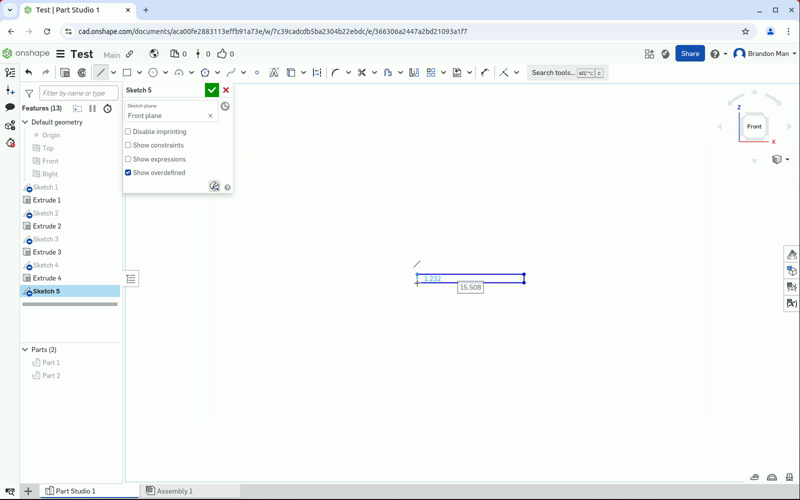
scroll(6)
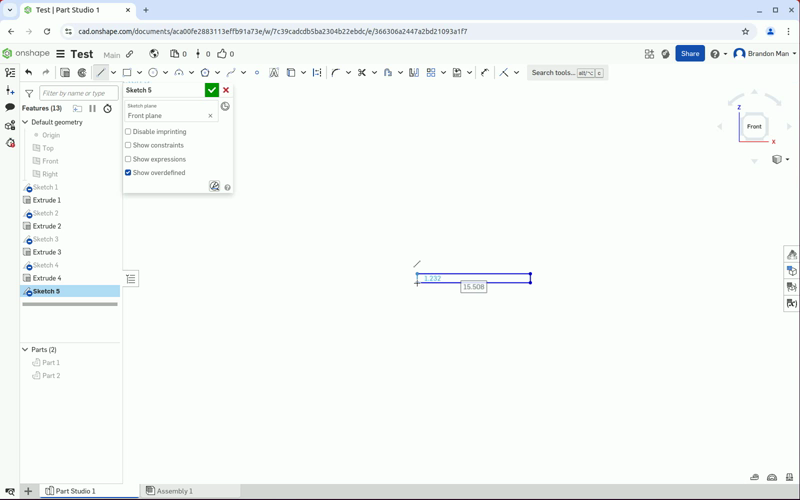
scroll(6)
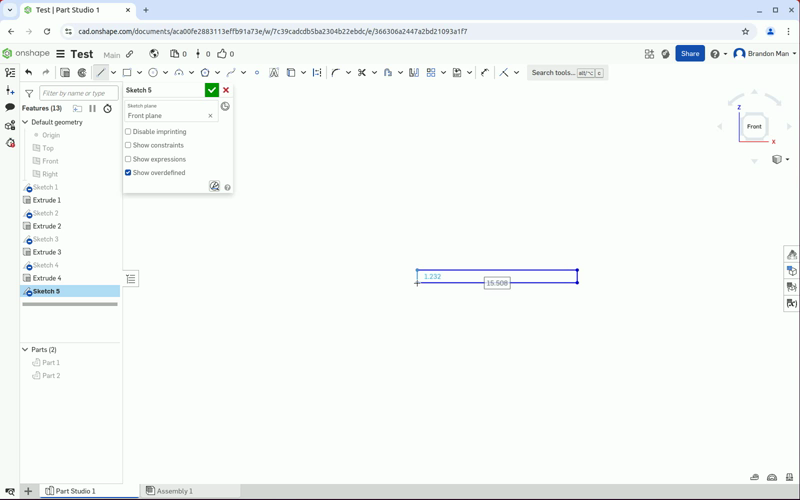
scroll(6)
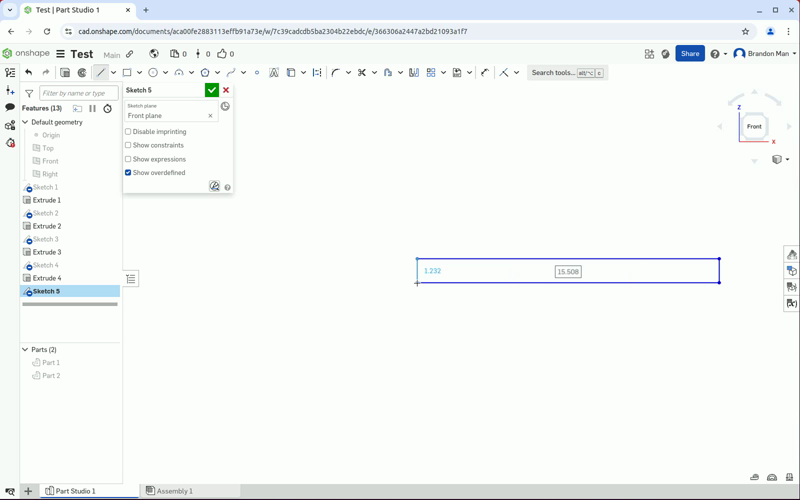
scroll(6)
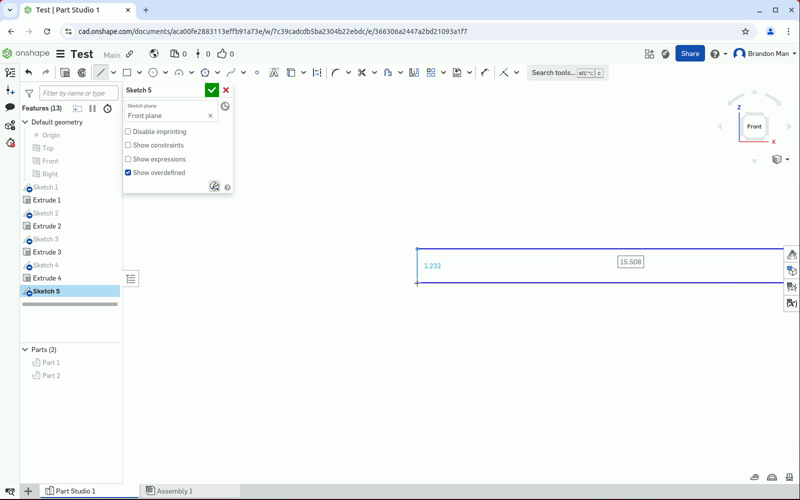
scroll(6)
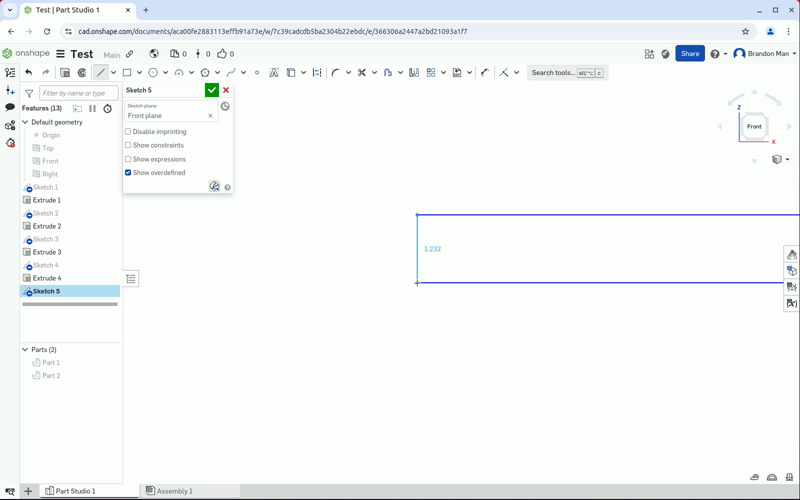
key_up(shift)
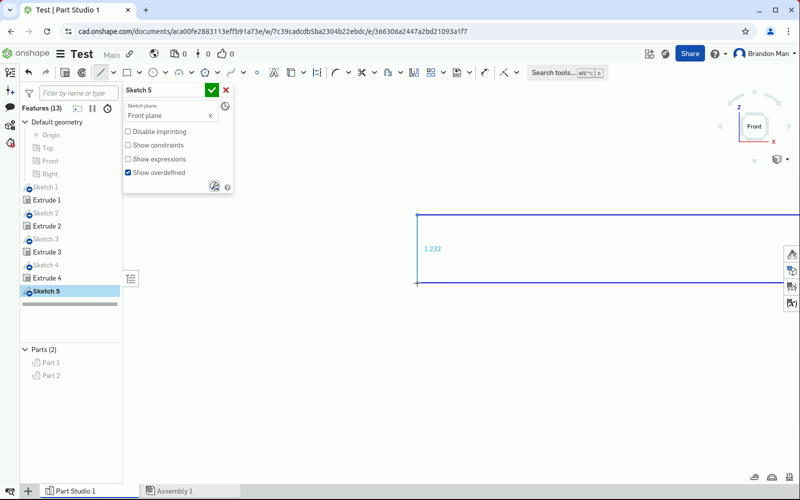
click(417, 282)
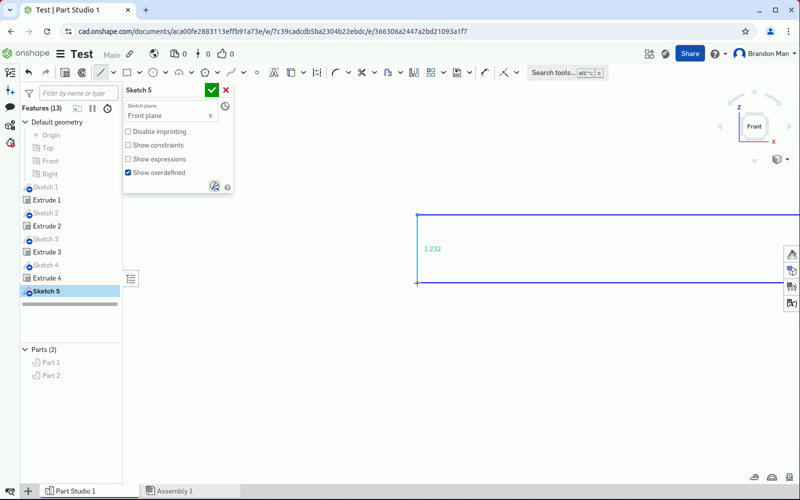
scroll(-6)
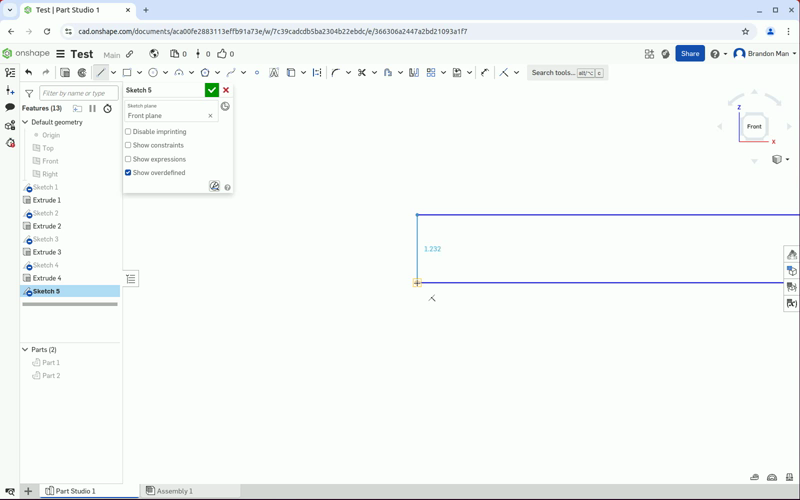
scroll(-6)
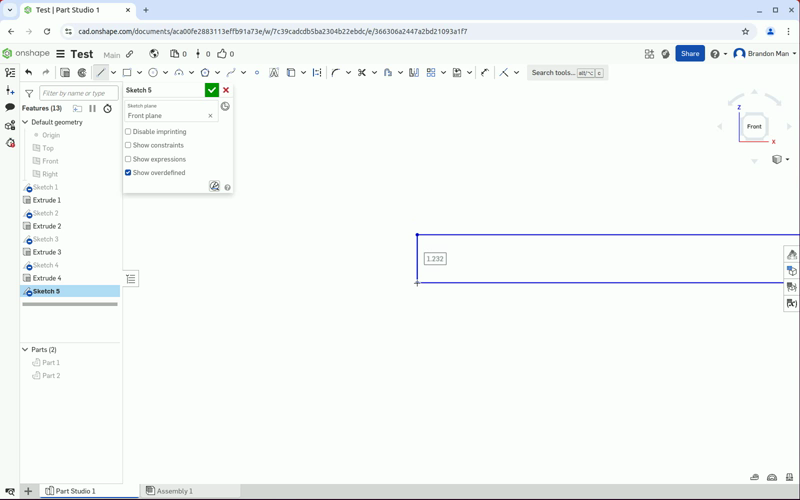
scroll(-6)
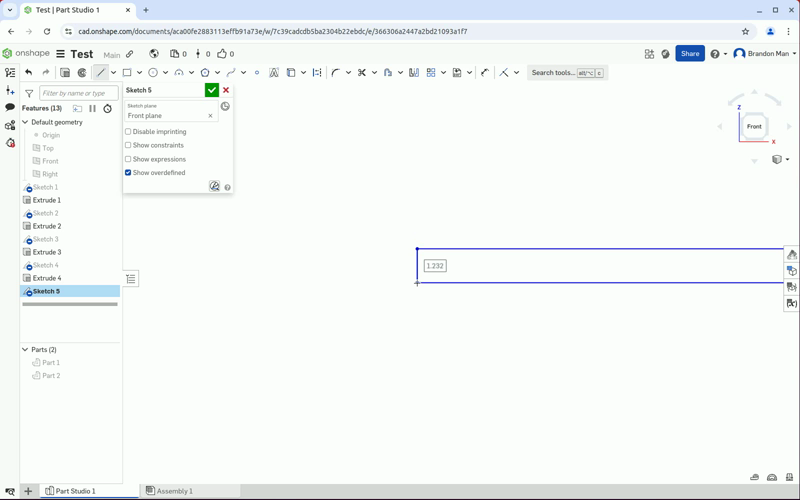
scroll(-6)
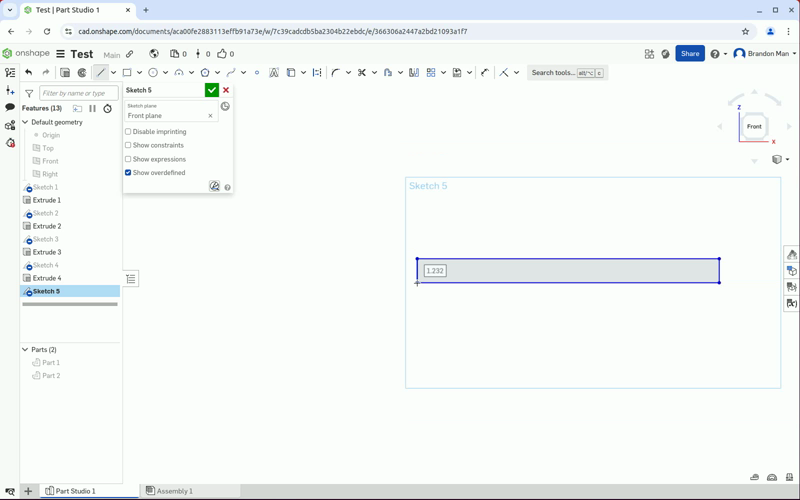
scroll(-6)
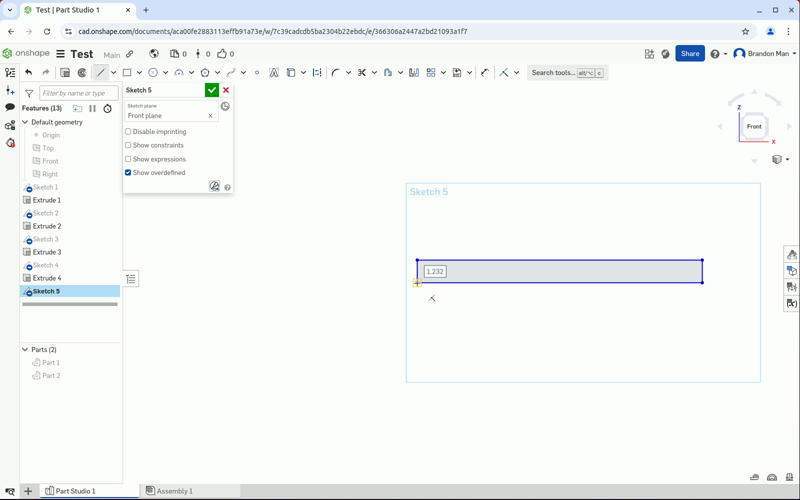
scroll(-6)
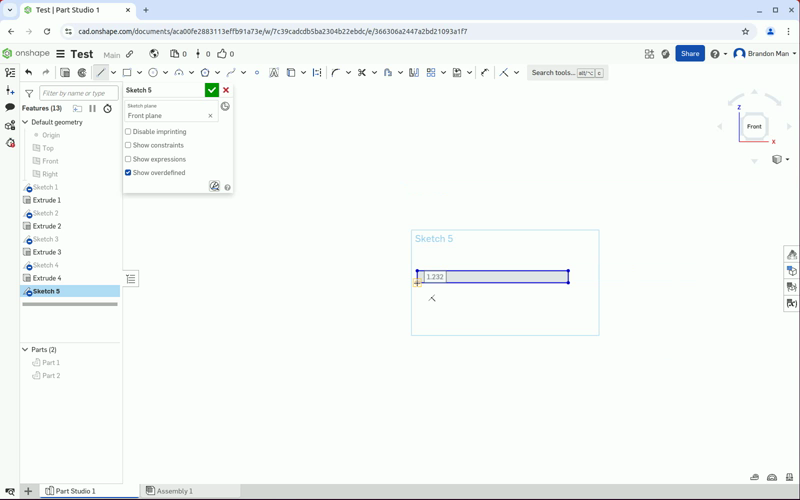
scroll(-6)
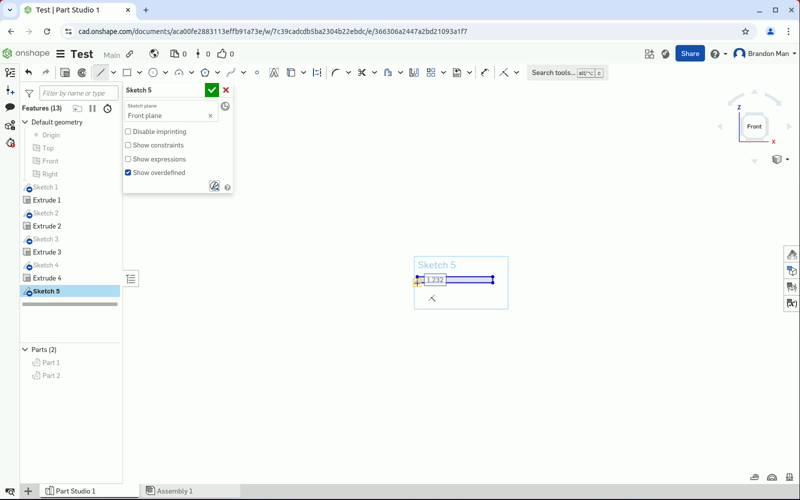
key(esc)
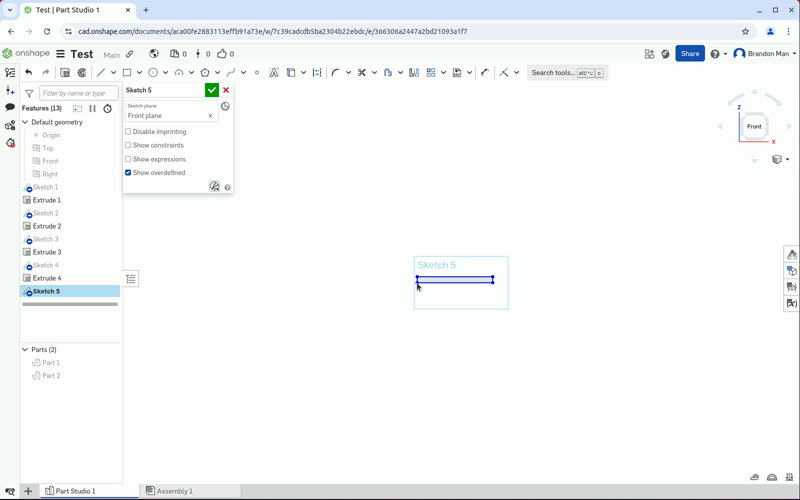
mouse_move(471, 281)
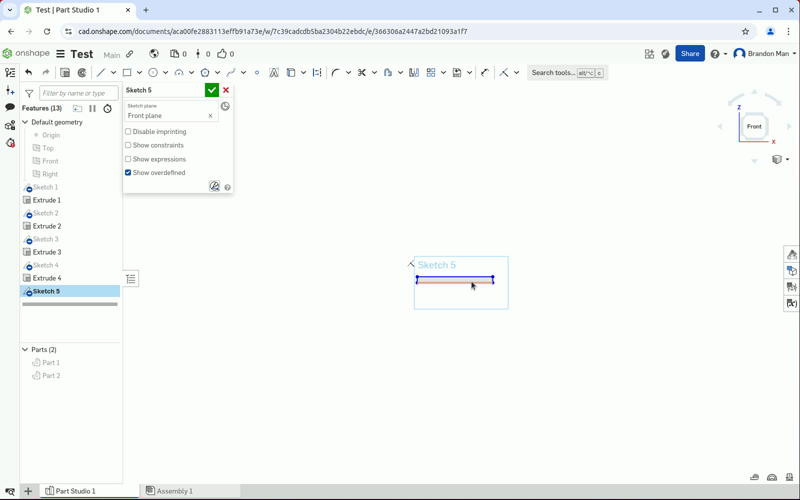
scroll(6)
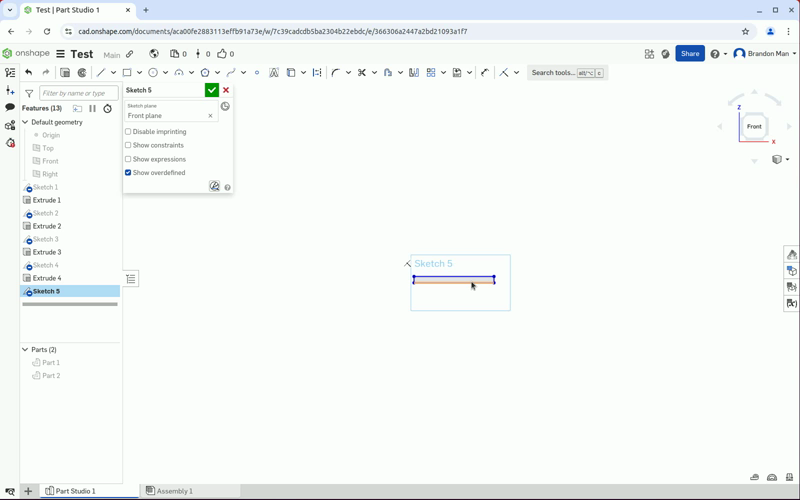
scroll(6)
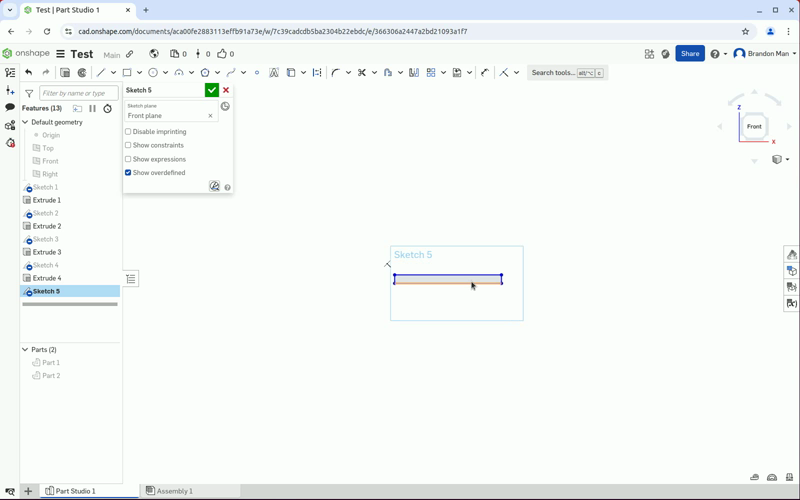
scroll(6)
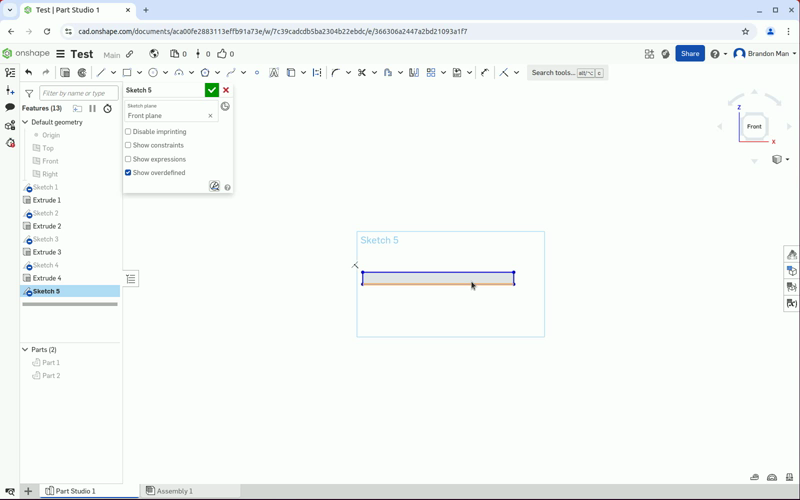
scroll(6)
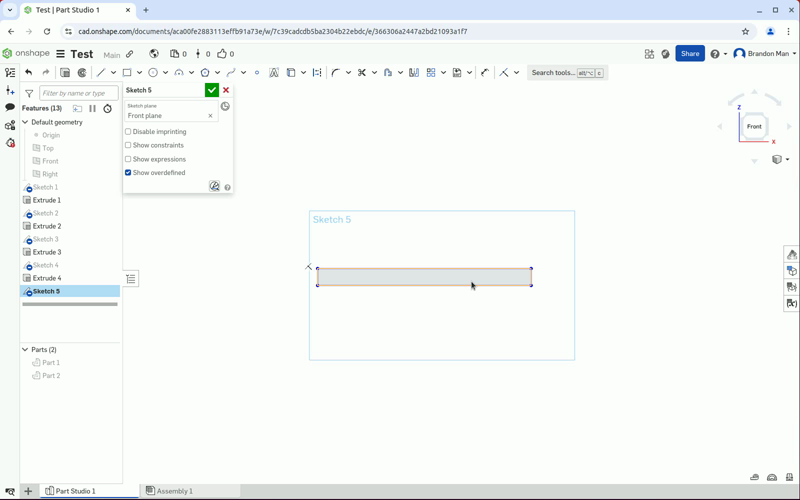
scroll(6)
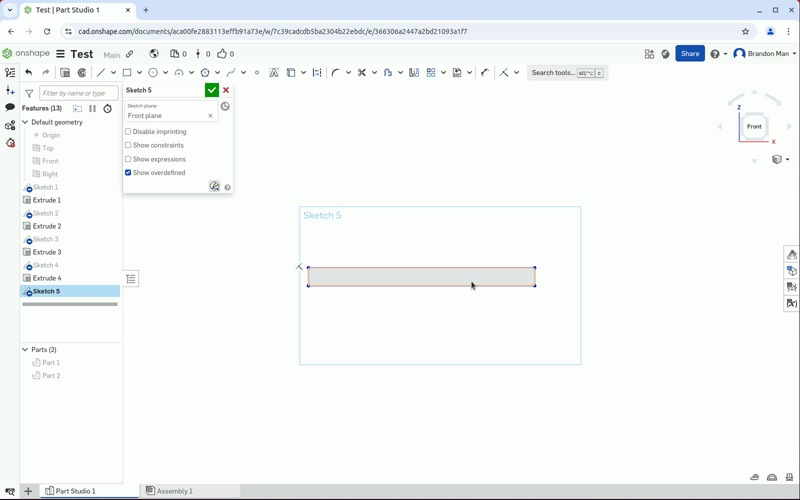
scroll(6)
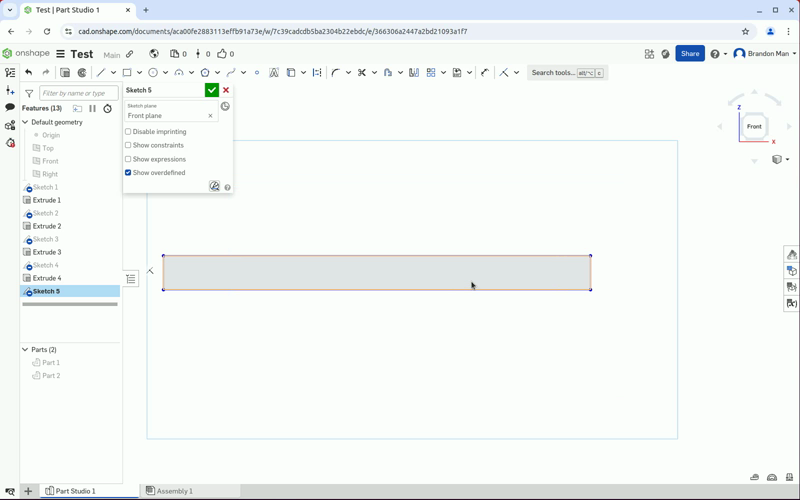
scroll(6)
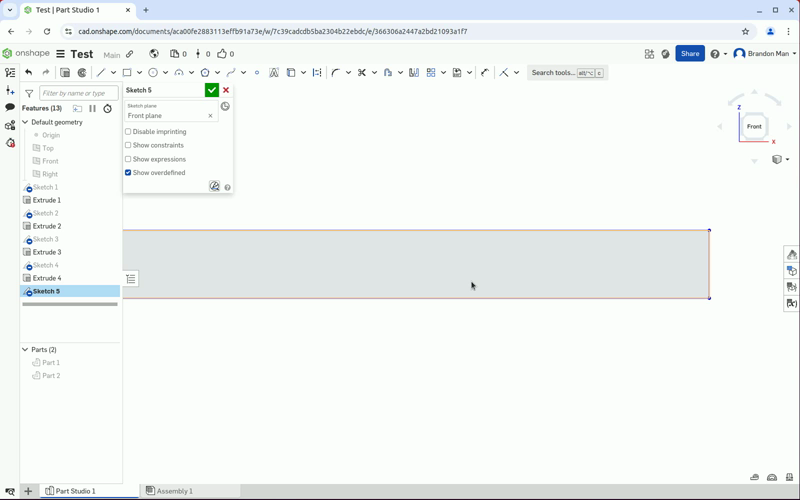
click(471, 281)
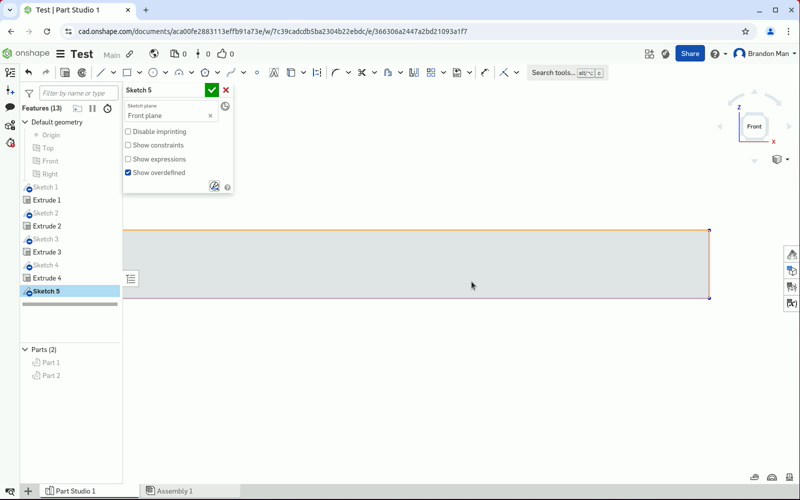
scroll(-6)
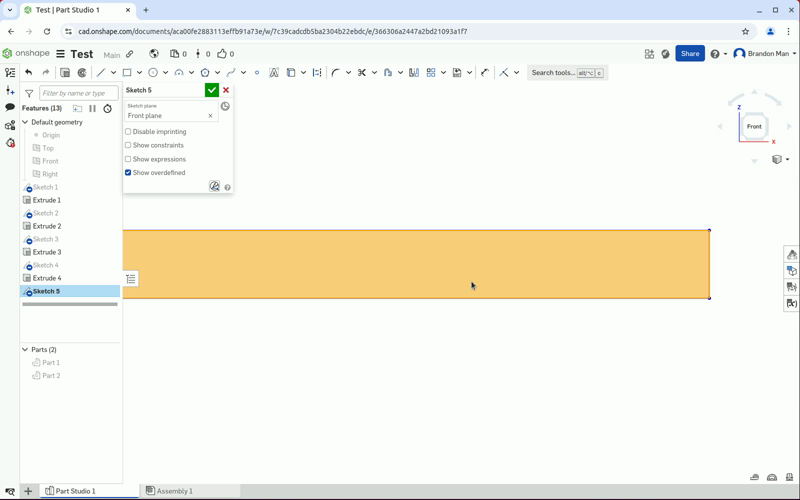
scroll(-6)
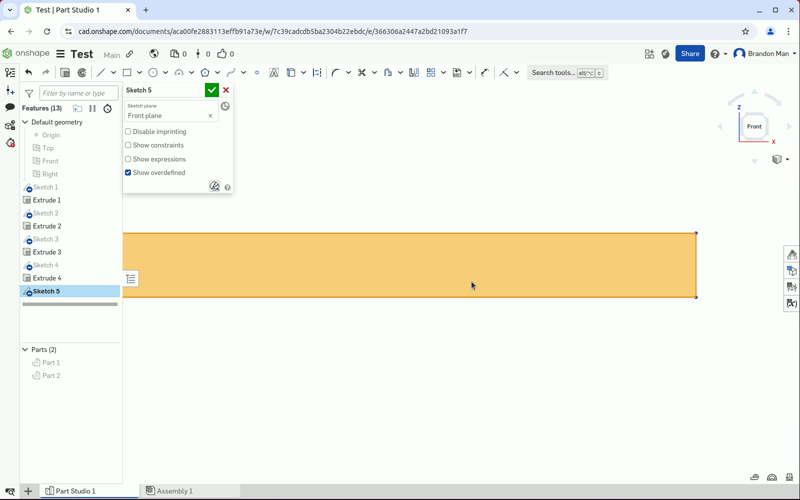
scroll(-6)
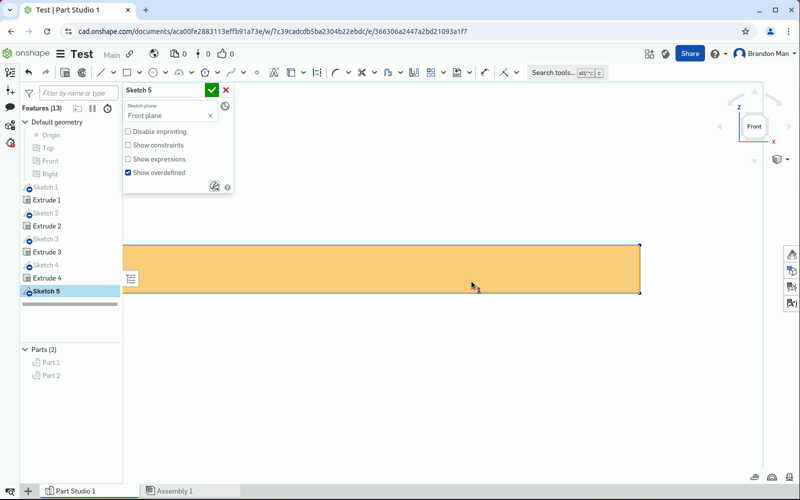
scroll(-6)
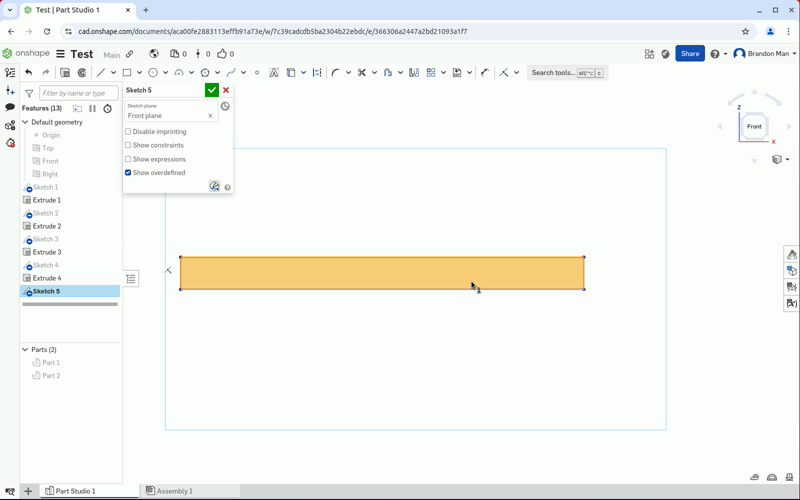
scroll(-6)
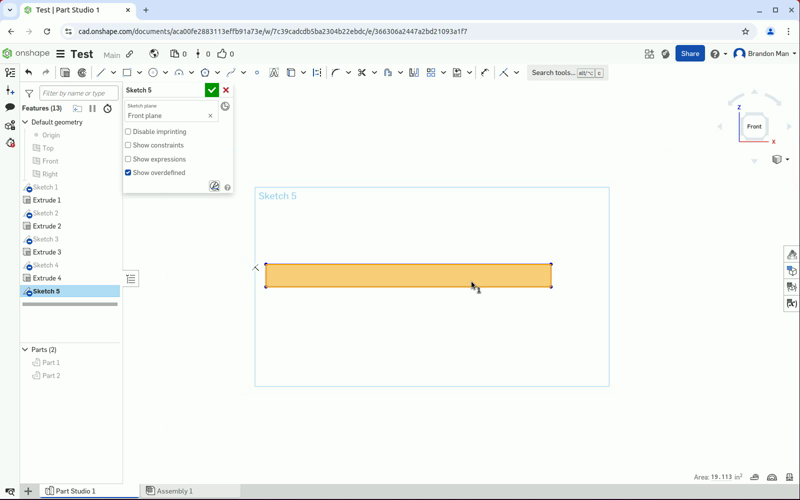
scroll(-6)
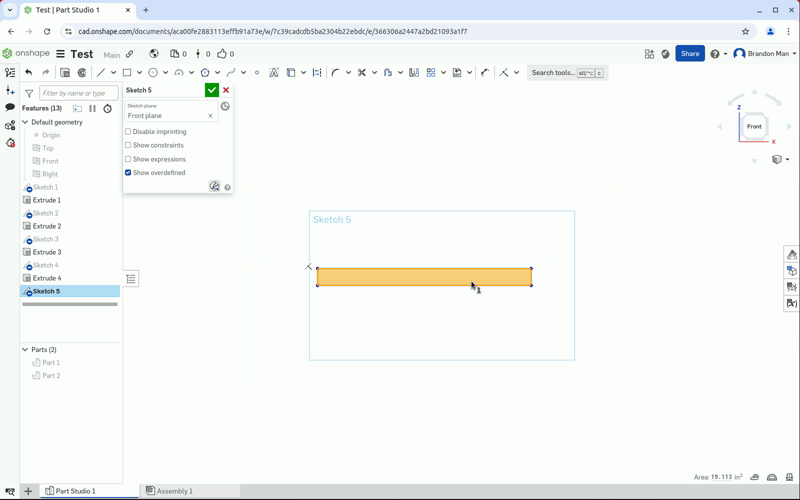
scroll(-6)
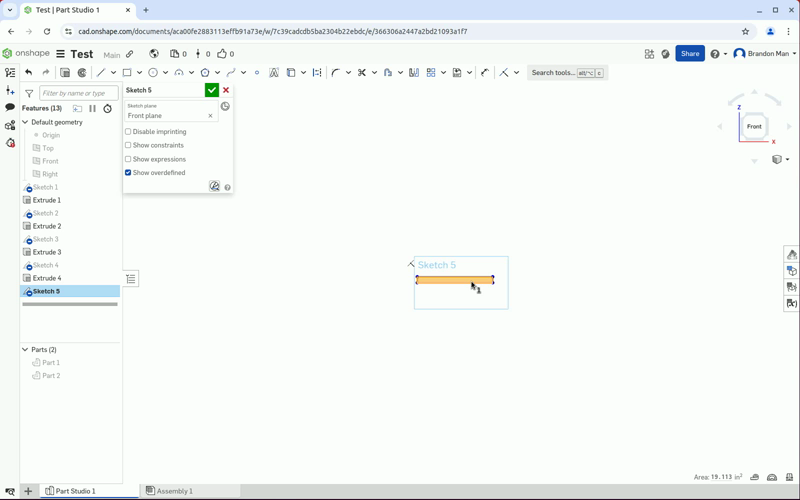
mouse_move(73, 352)
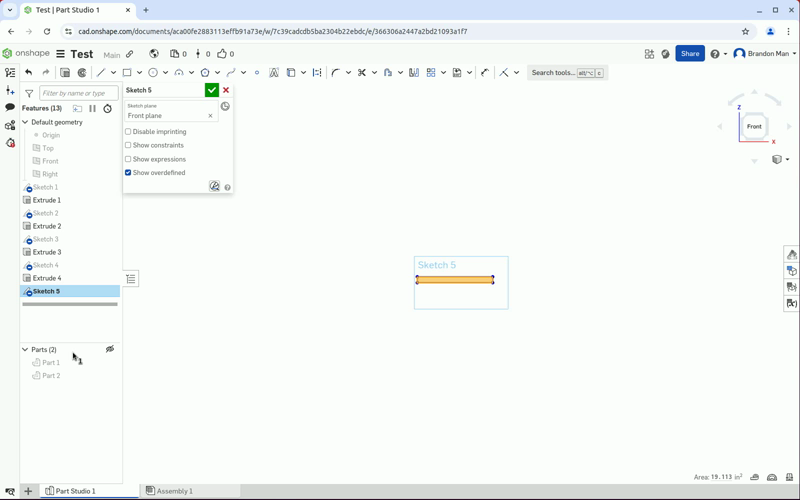
key(shift+y)
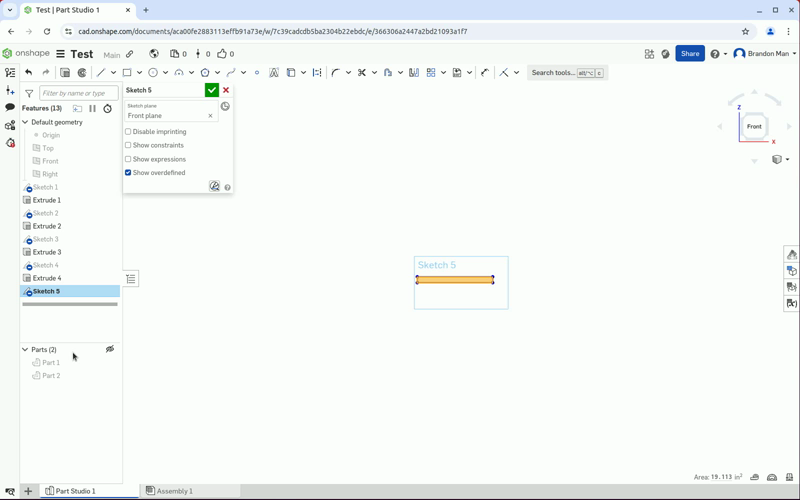
key(shift+e)
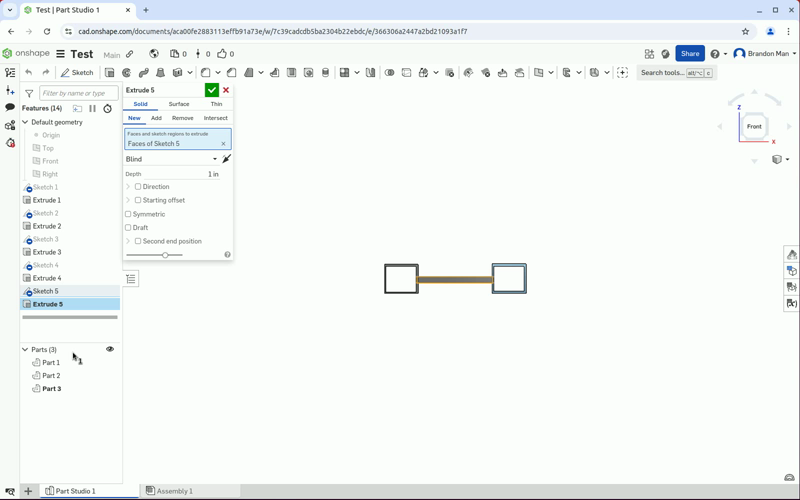
mouse_move(143, 106)
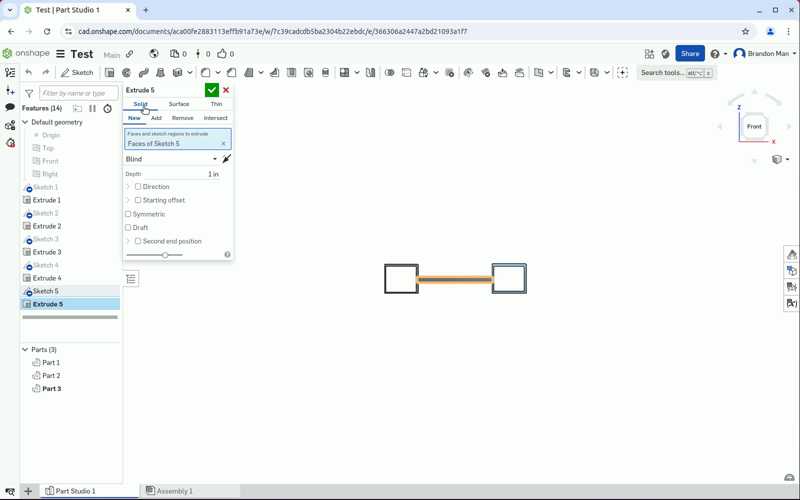
click(143, 106)
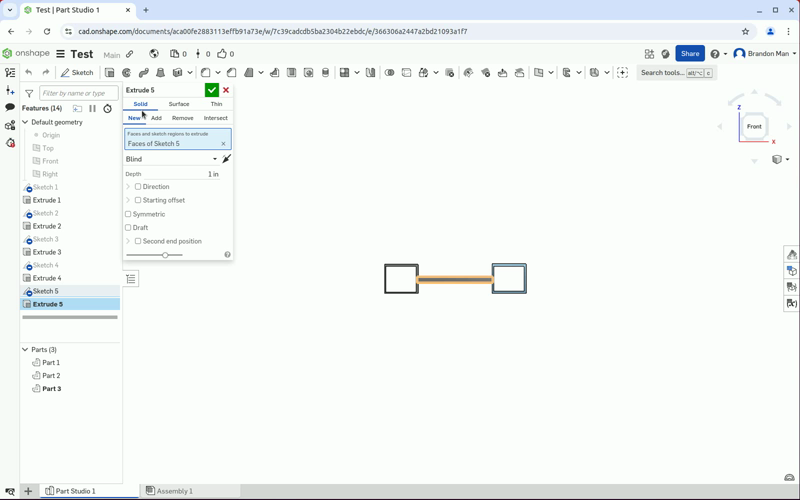
mouse_move(137, 120)
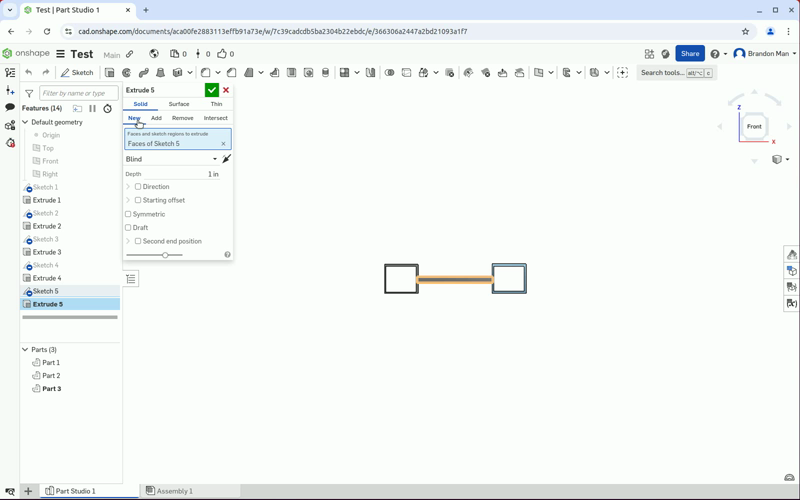
click(137, 120)
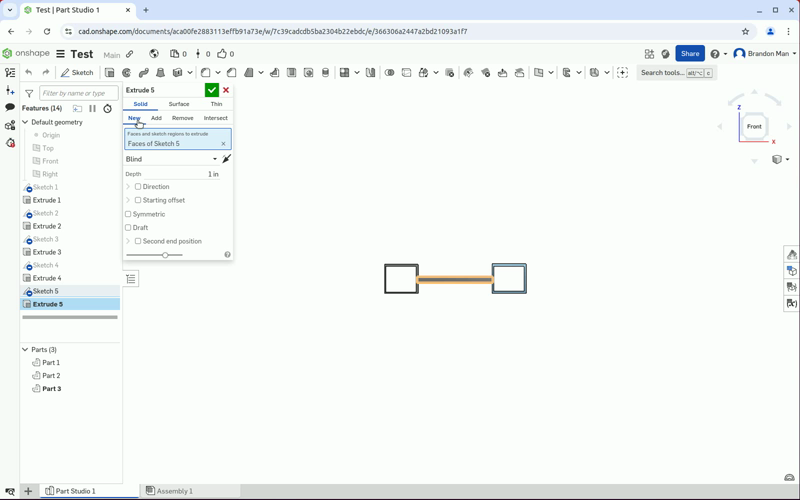
key(tab, 4)
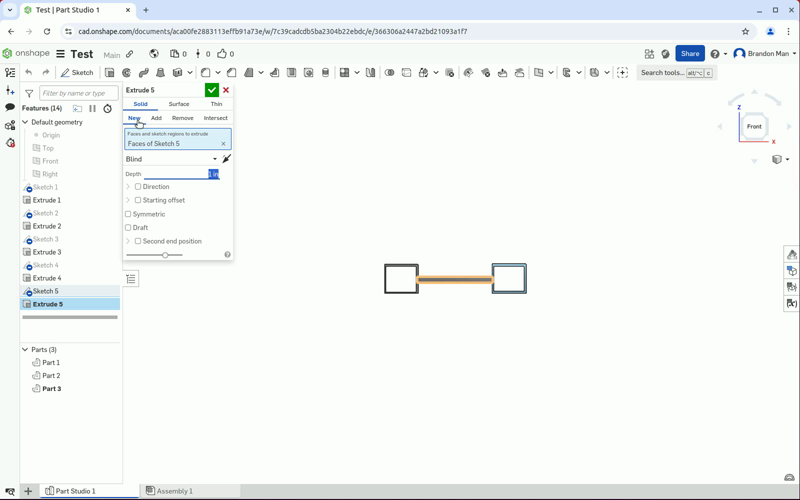
text(1.204)
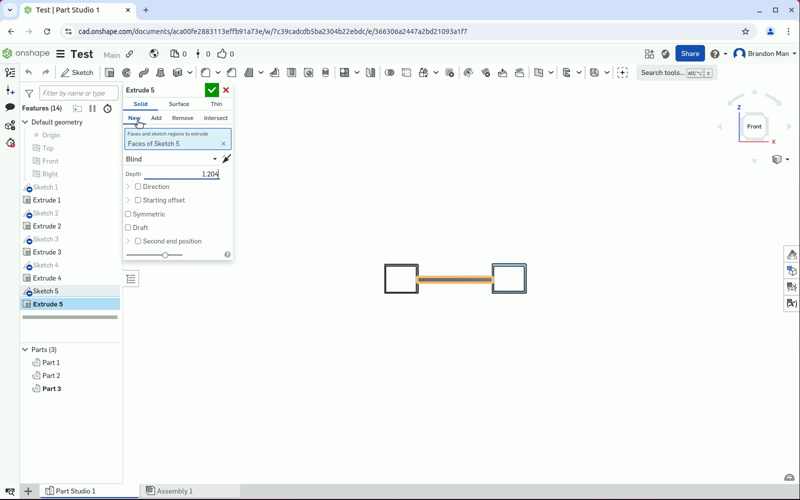
key(enter)
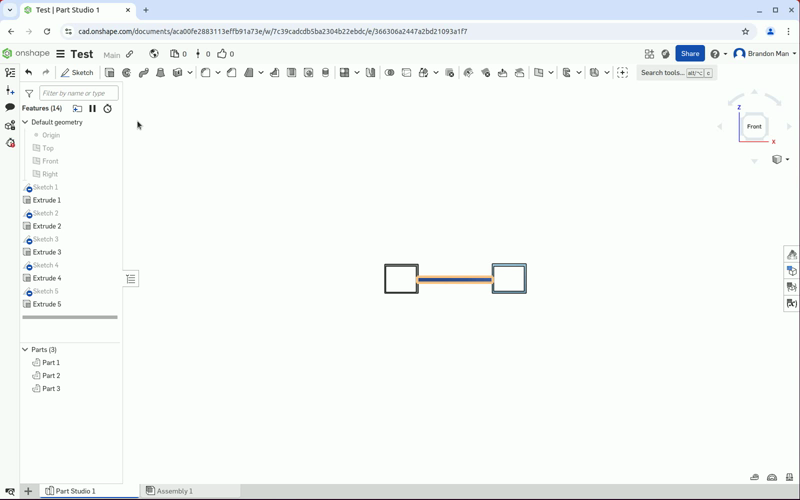
key(shift+h)
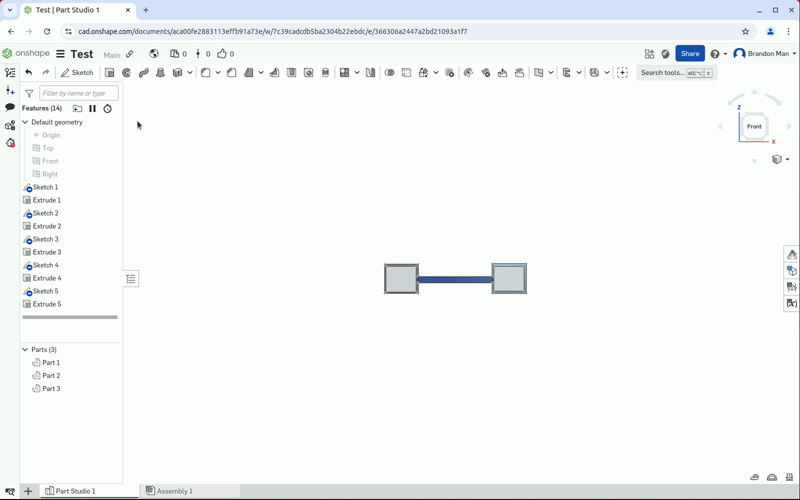
key(shift+h)
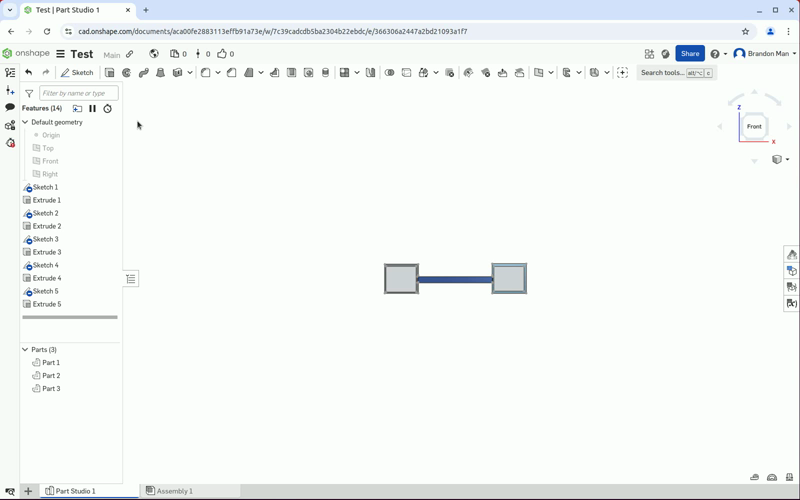
key(shift+7)
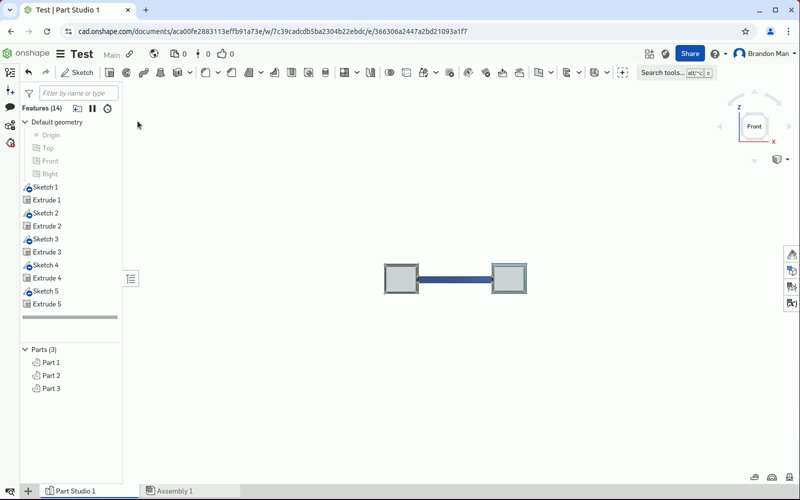
key(left, 2)
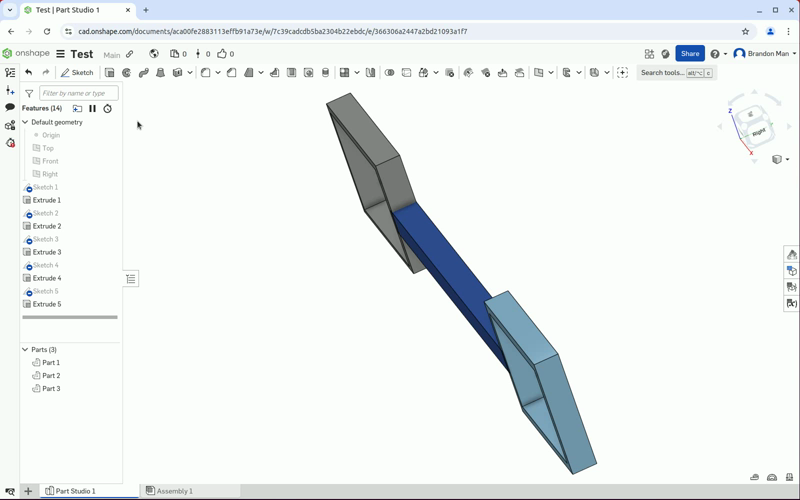
key(down, 2)
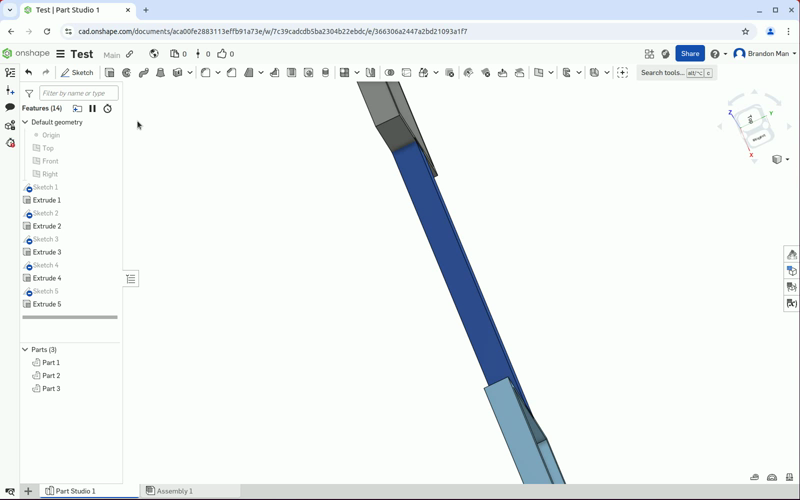
key(up, 2)
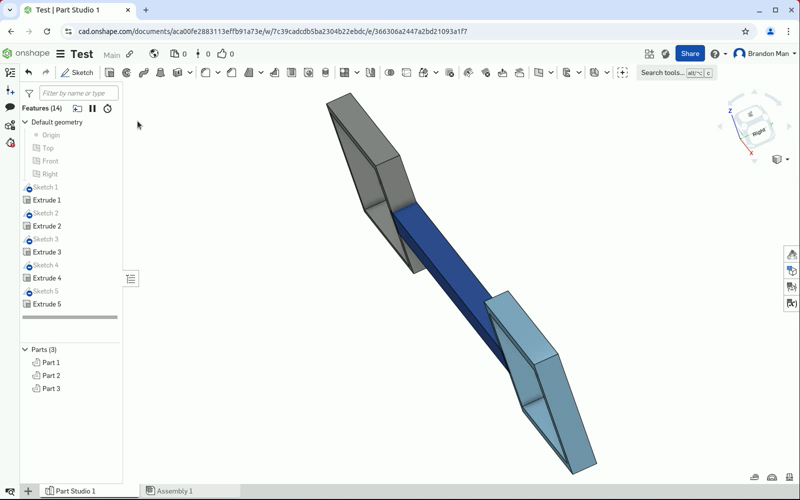
key(right, 2)
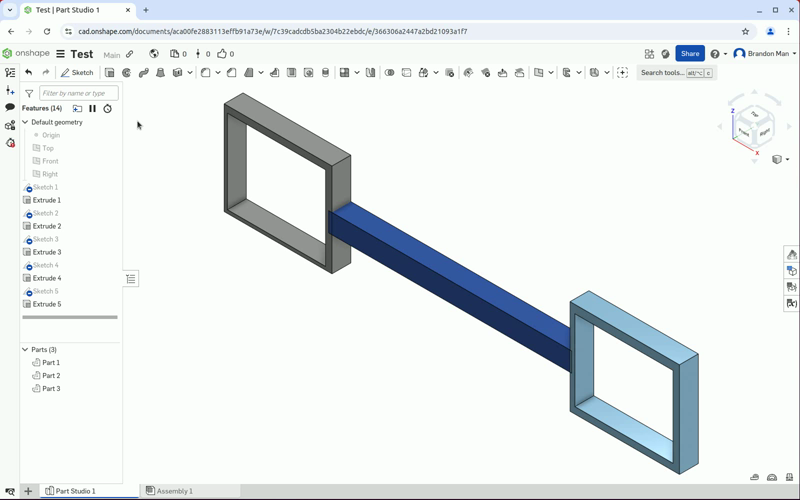
mouse_move(73, 189)
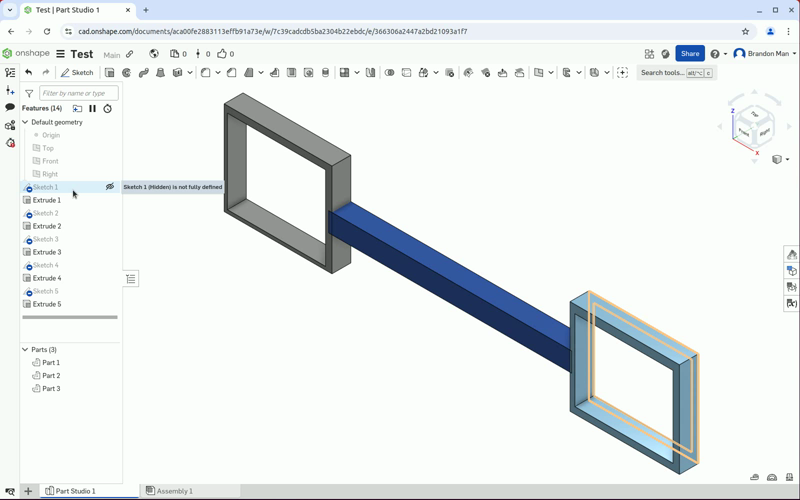
click(73, 189)